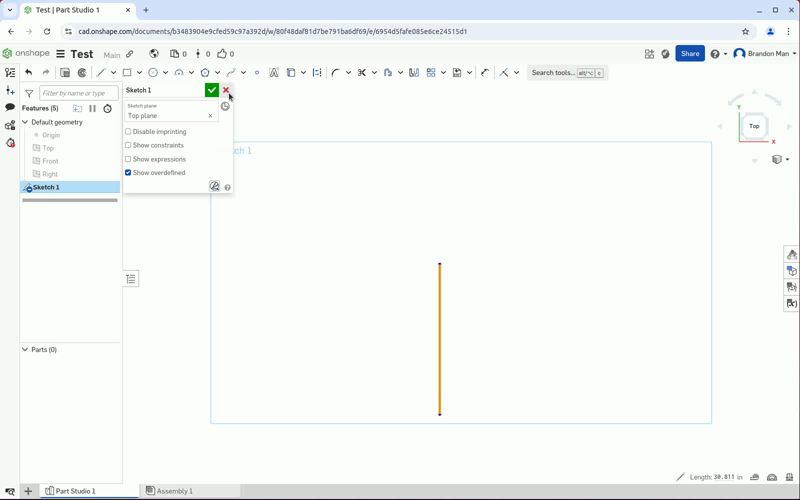
key(shift+h)
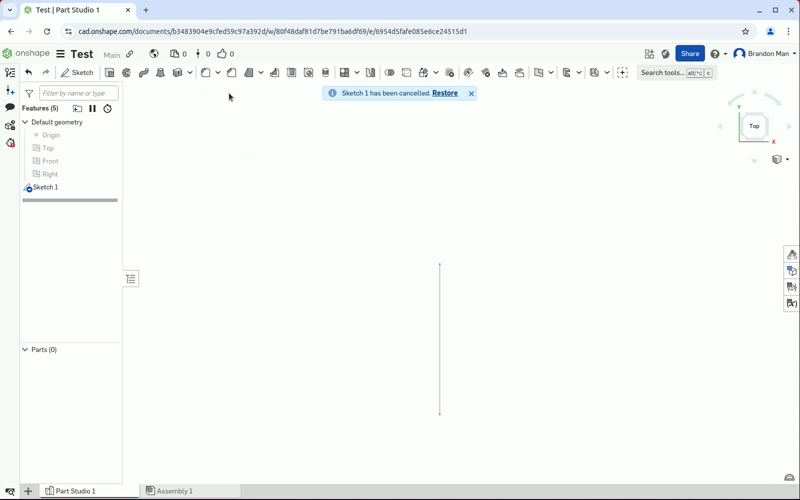
key(shift+s)
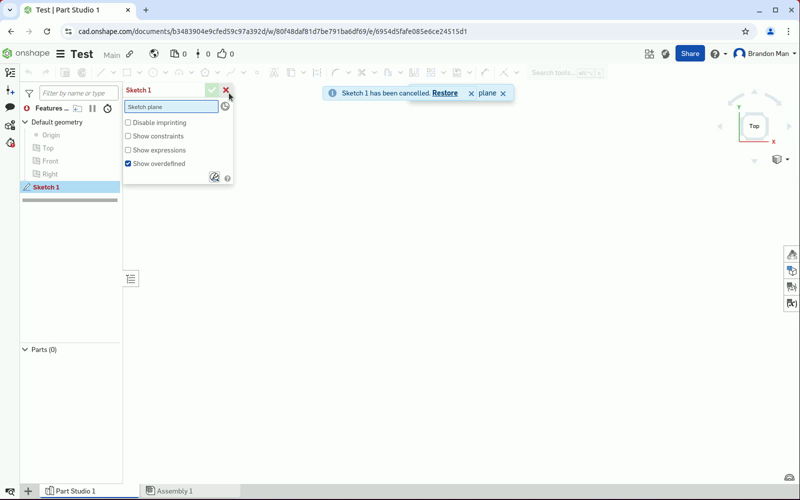
mouse_move(73, 150)
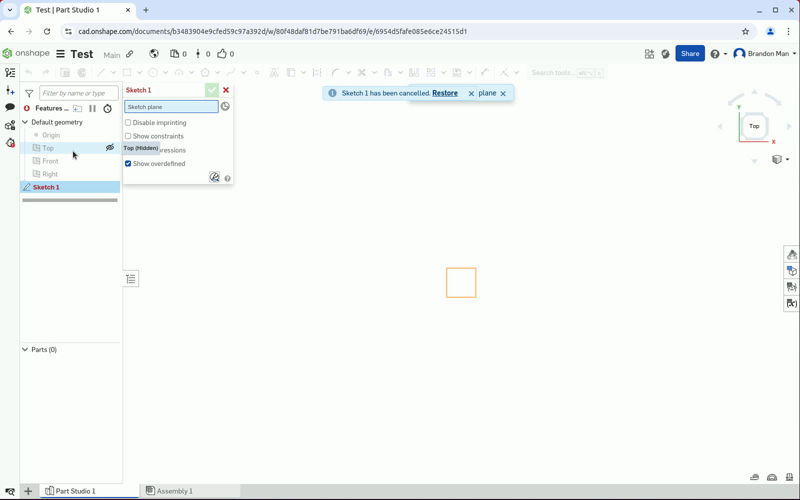
click(73, 150)
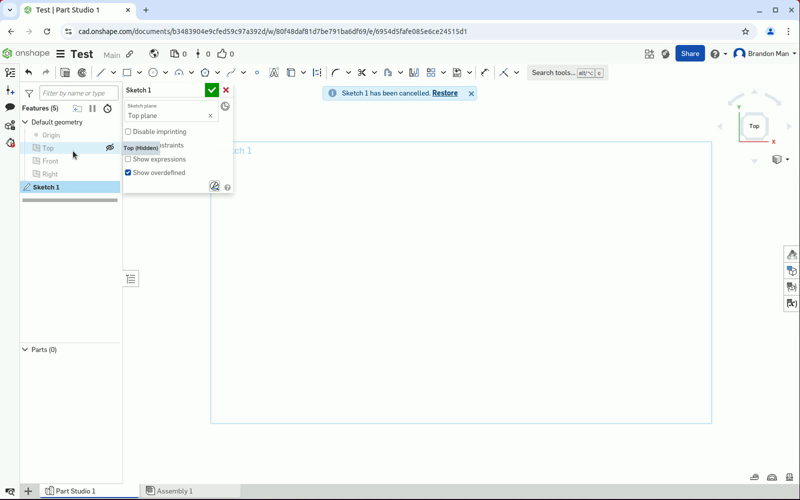
mouse_move(73, 352)
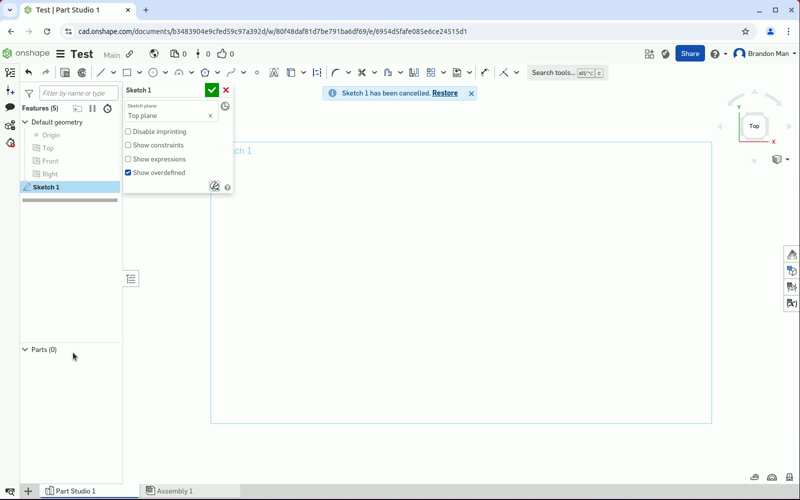
key(y)
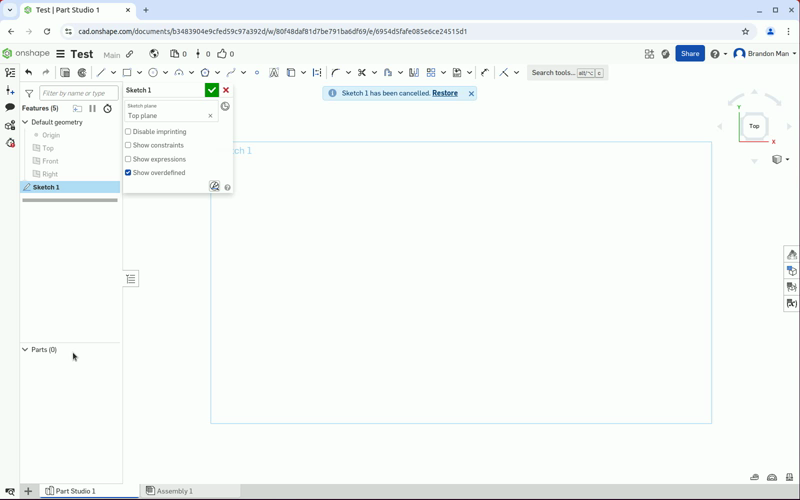
key(a)
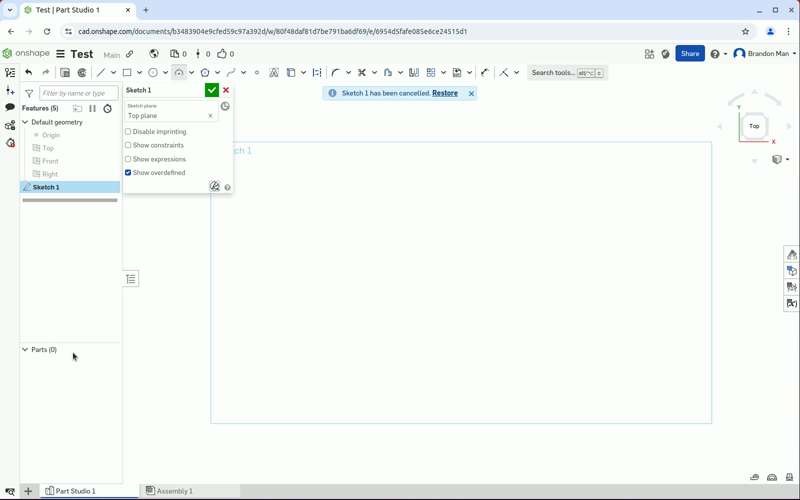
key_down(shift)
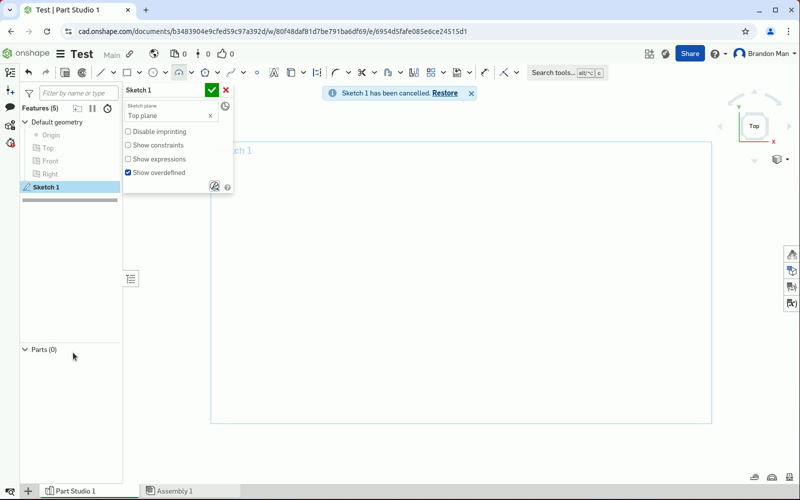
mouse_move(380, 287)
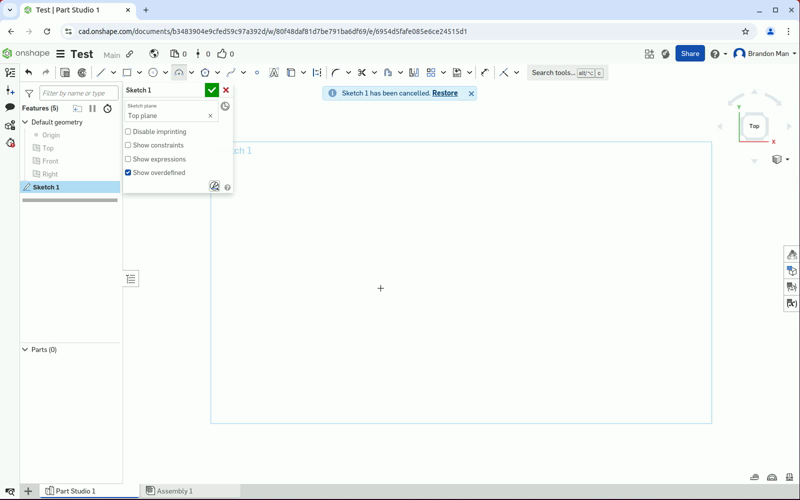
click(380, 287)
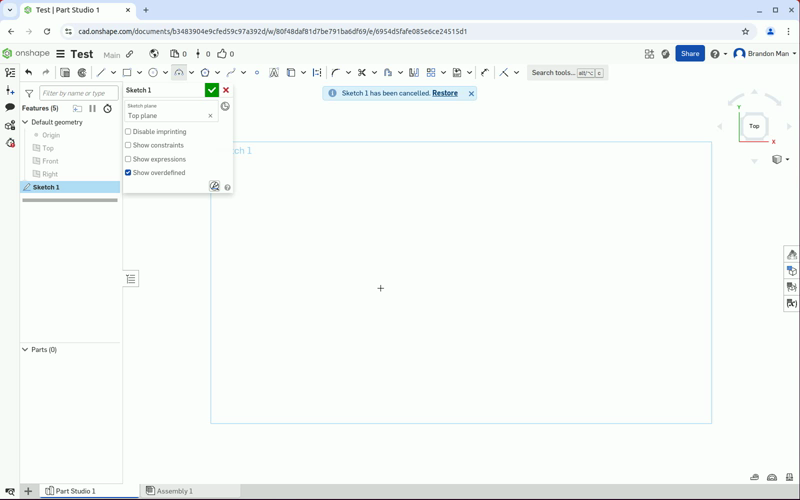
key_up(shift)
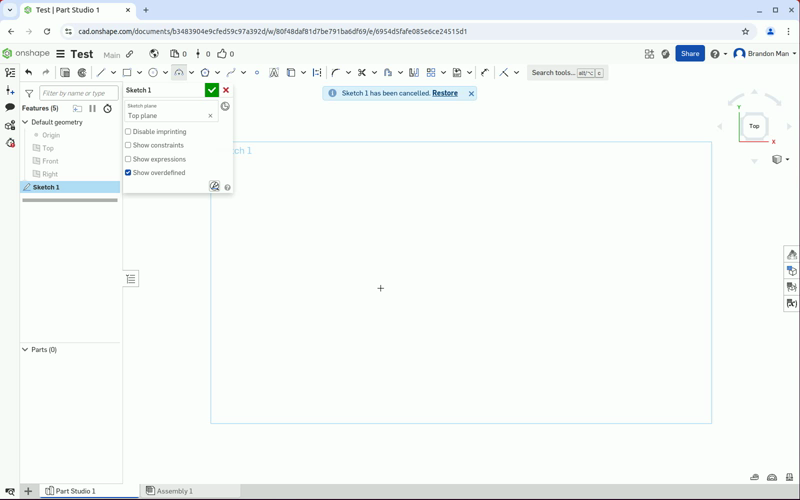
key_down(shift)
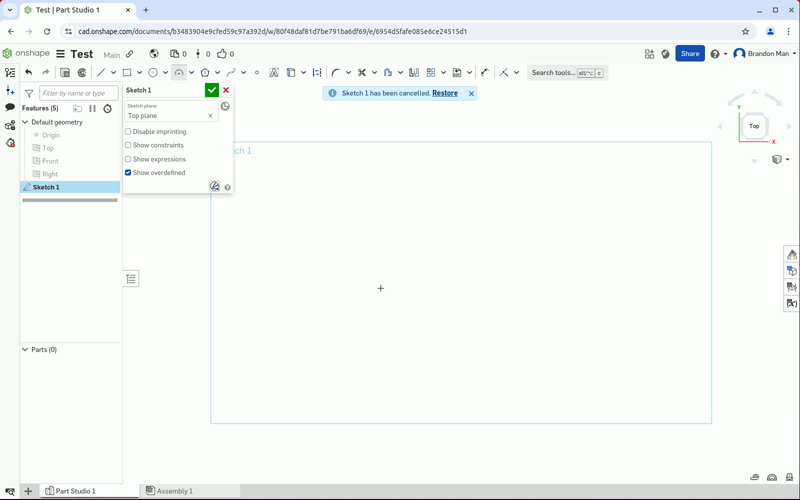
mouse_move(411, 345)
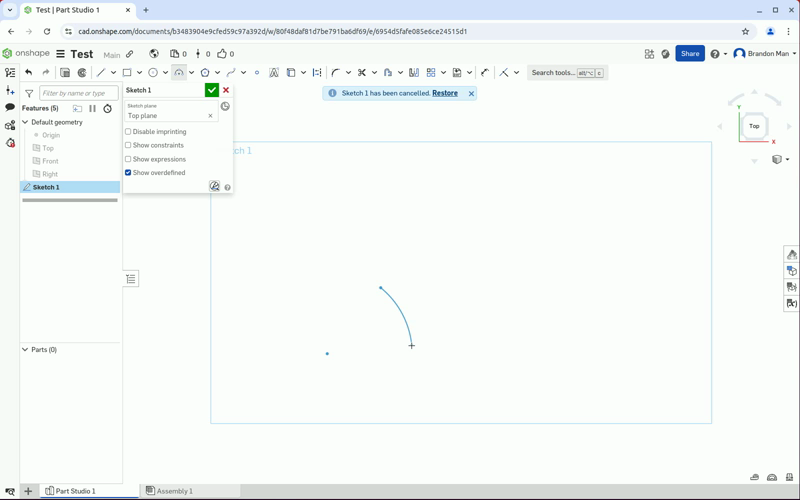
click(411, 345)
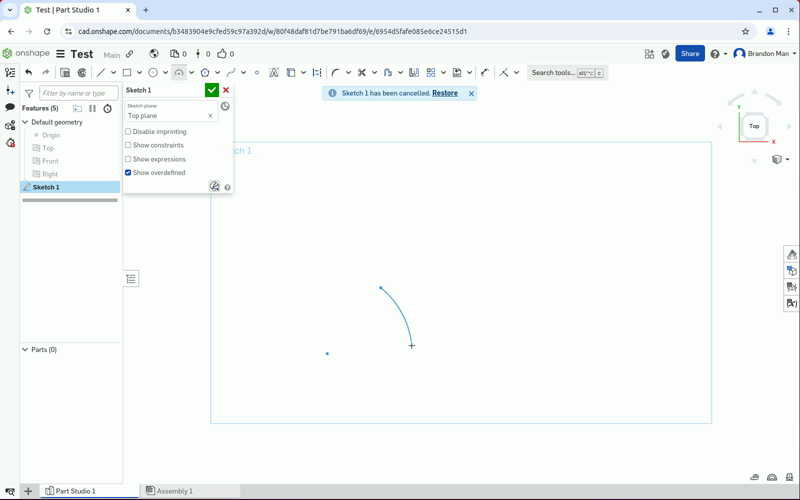
mouse_move(390, 319)
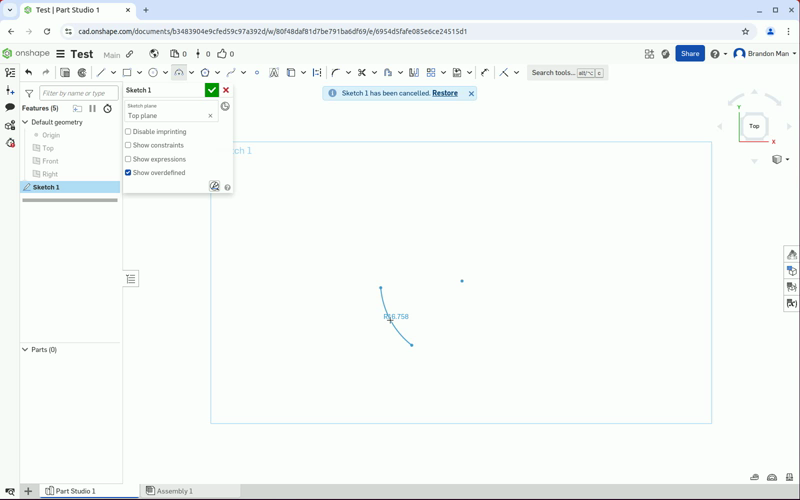
click(390, 319)
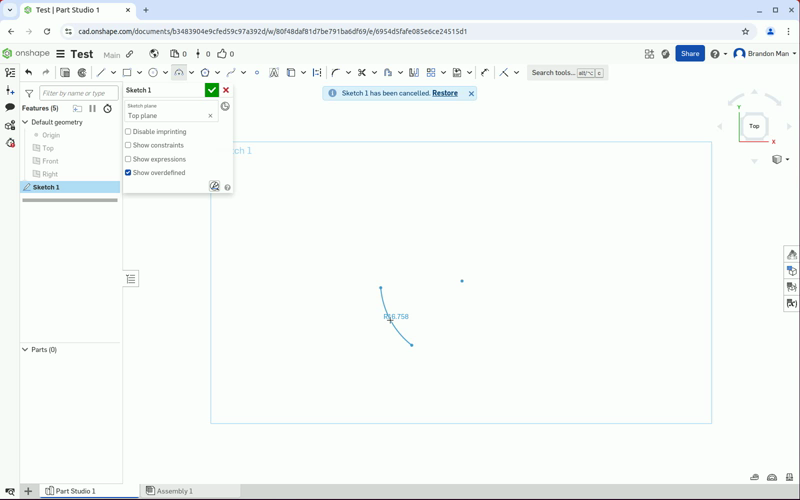
key_up(shift)
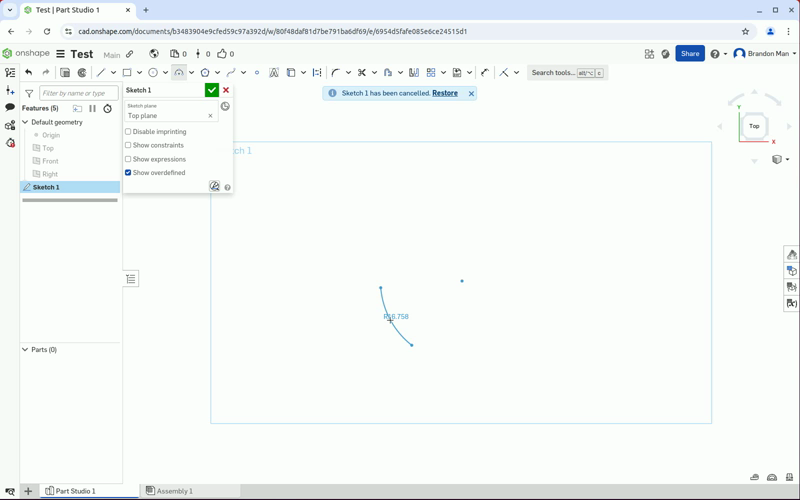
key(esc)
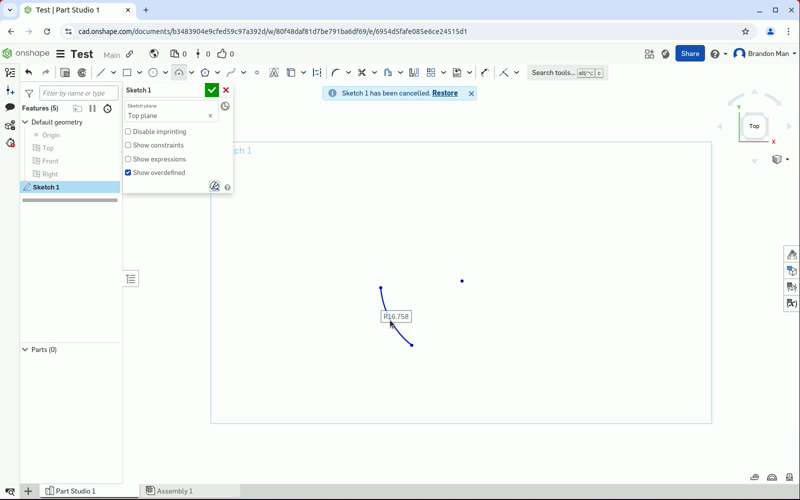
key(l)
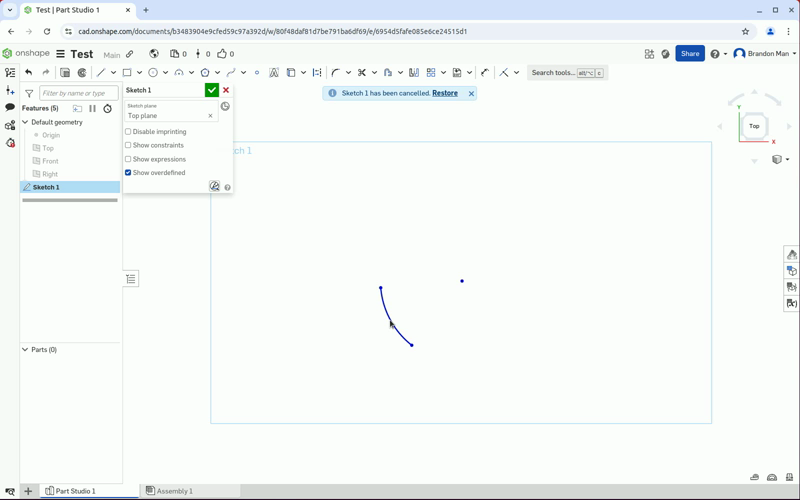
mouse_move(411, 345)
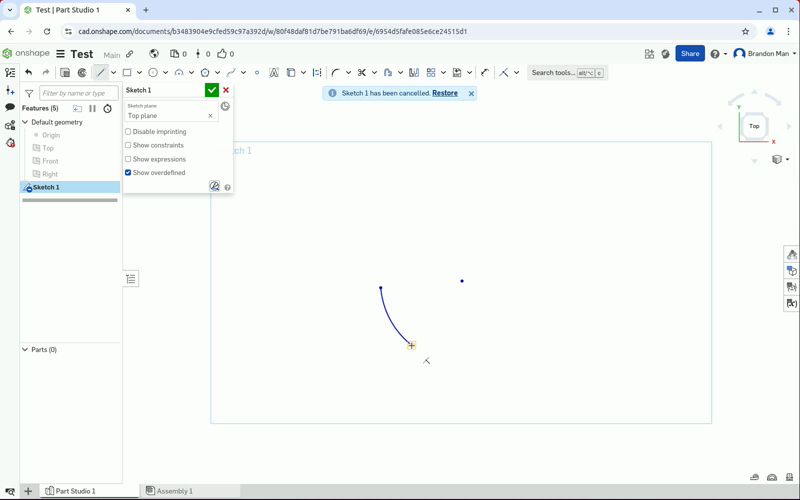
click(411, 345)
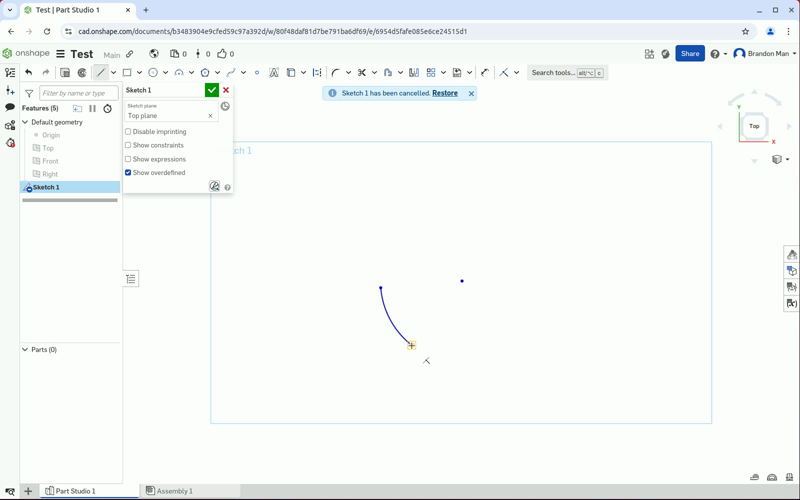
key_down(shift)
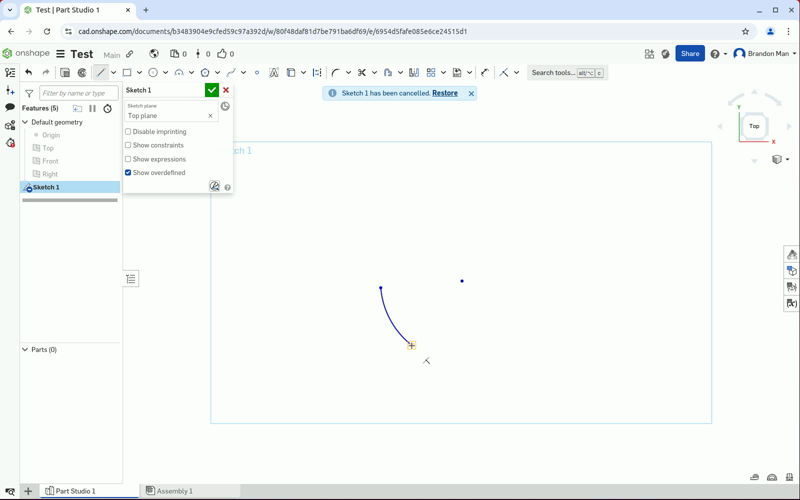
mouse_move(441, 345)
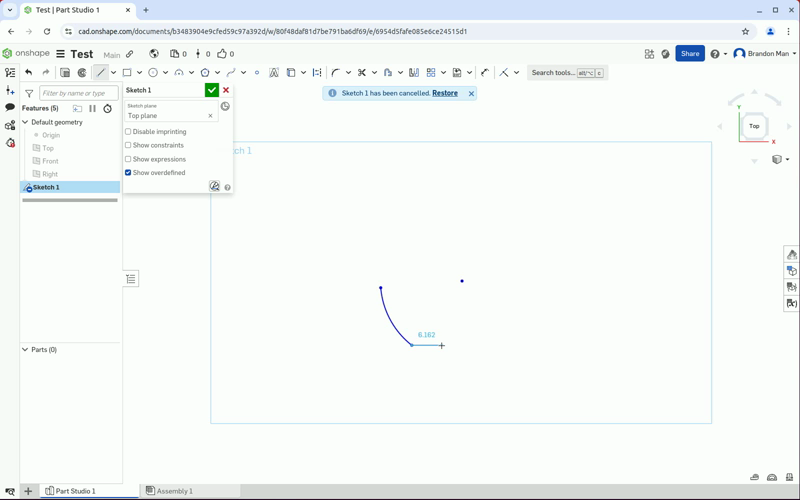
mouse_move(411, 395)
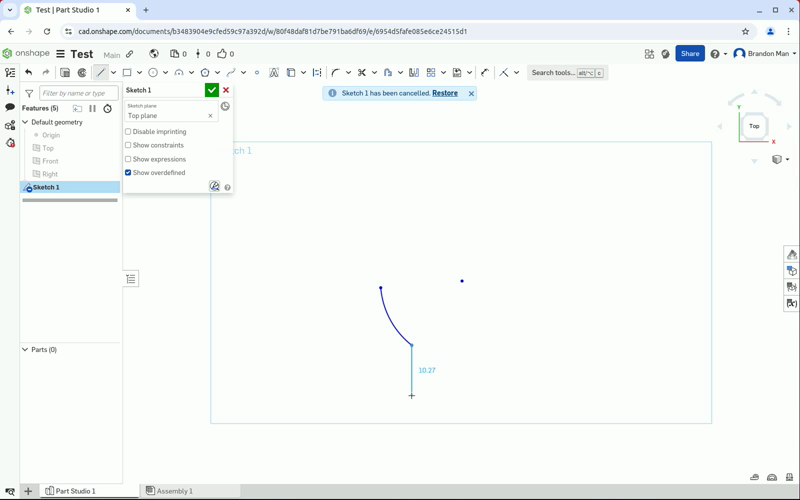
click(411, 395)
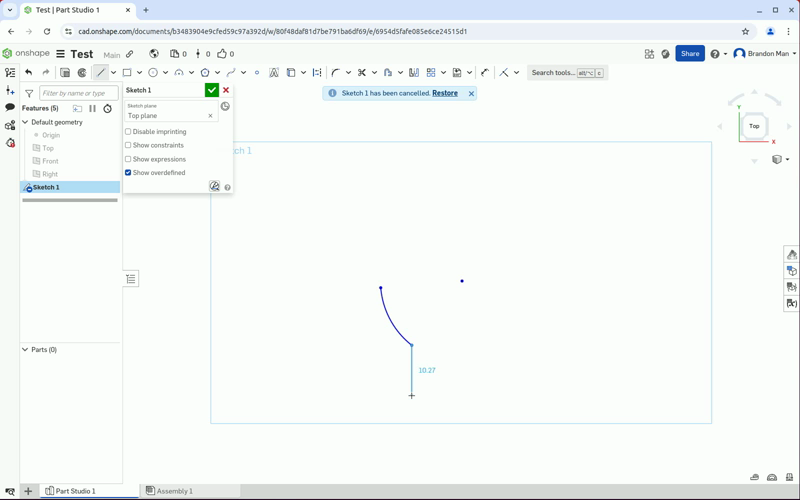
key_up(shift)
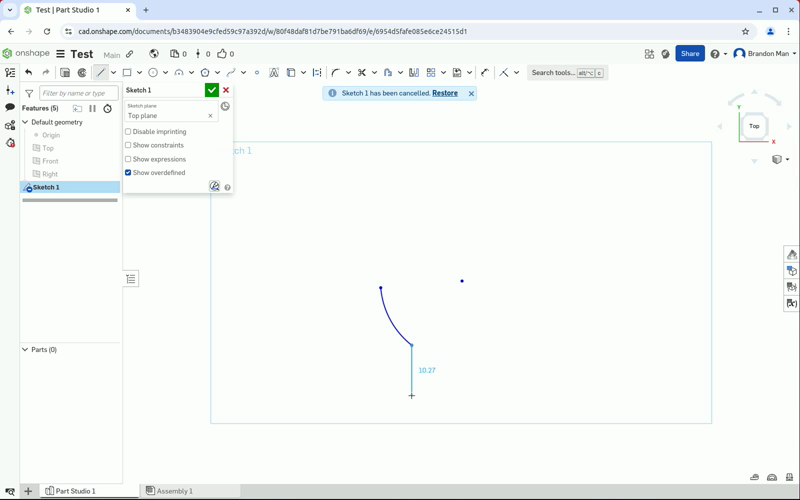
key_down(shift)
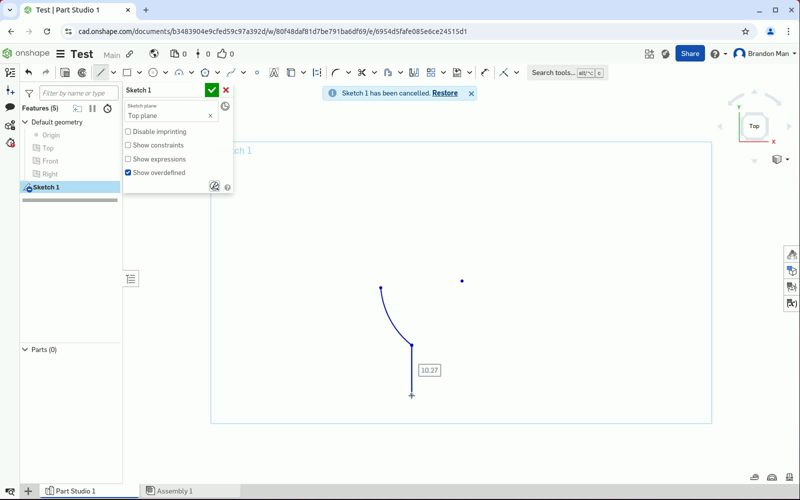
mouse_move(441, 395)
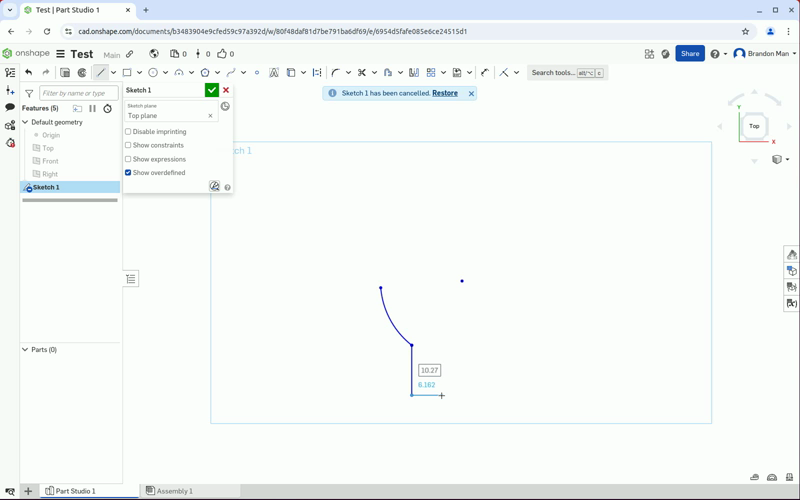
mouse_move(429, 395)
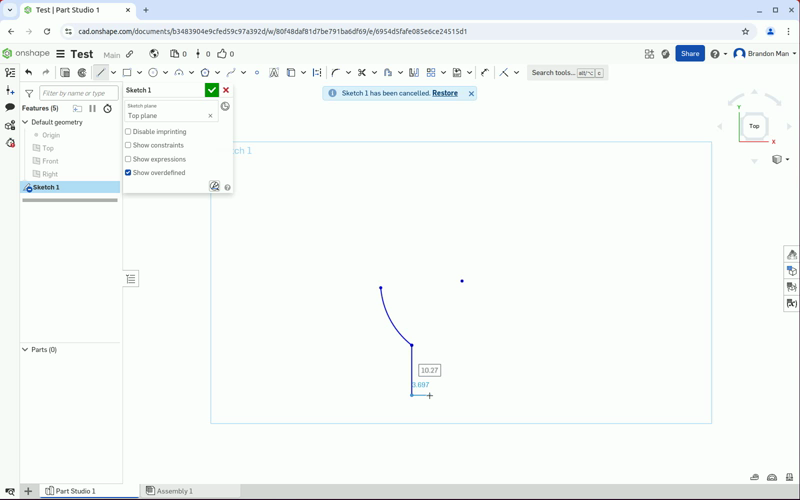
click(429, 395)
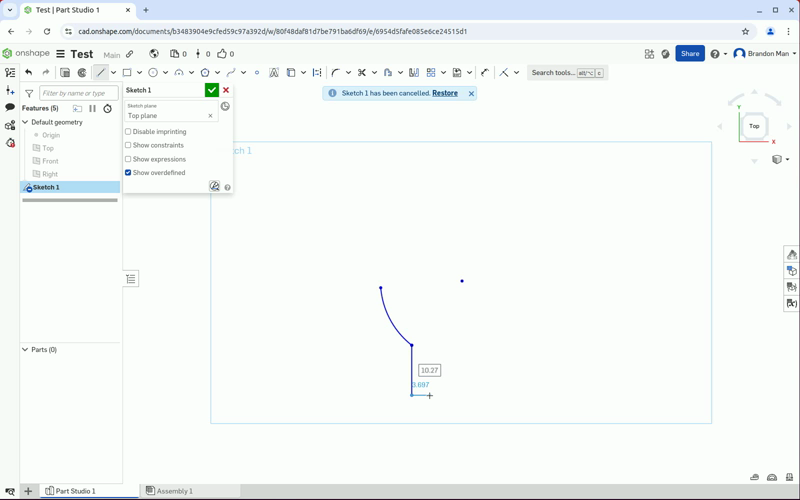
key_up(shift)
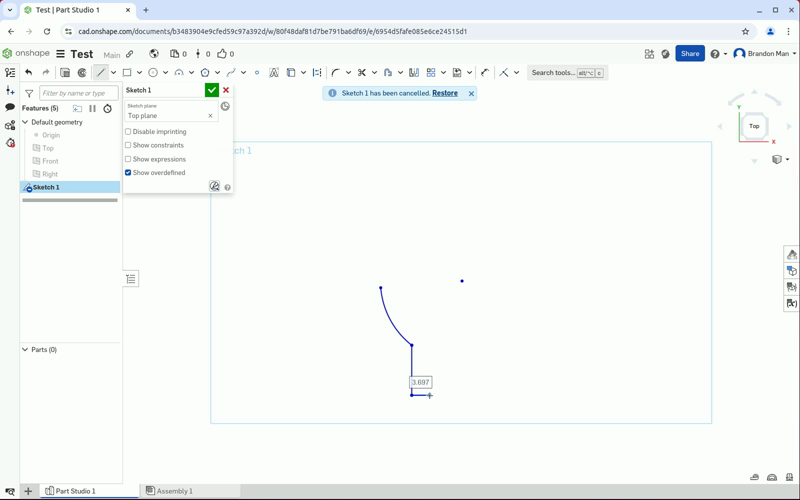
key_down(shift)
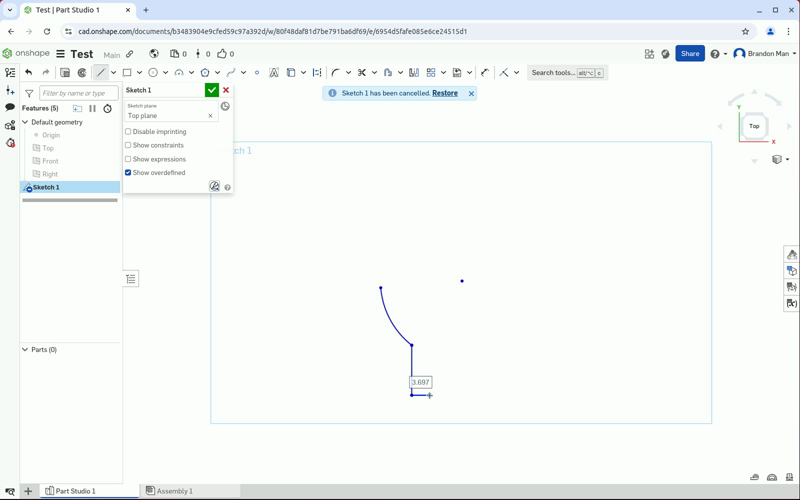
mouse_move(459, 395)
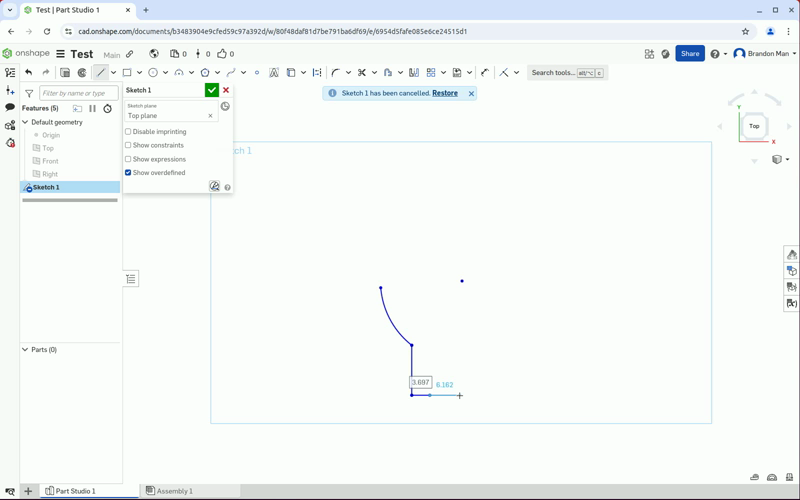
mouse_move(429, 343)
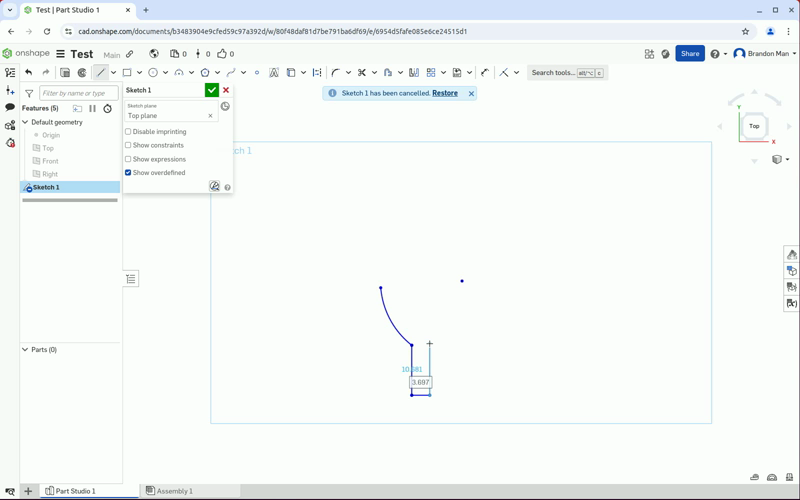
click(429, 343)
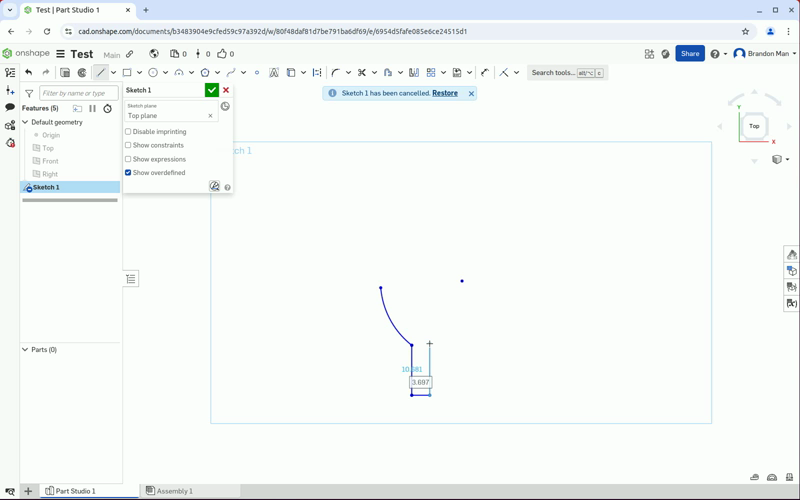
key_up(shift)
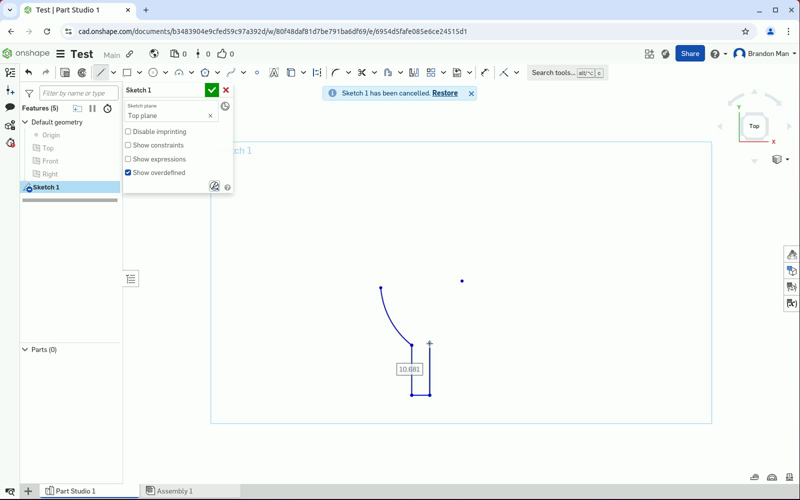
key(esc)
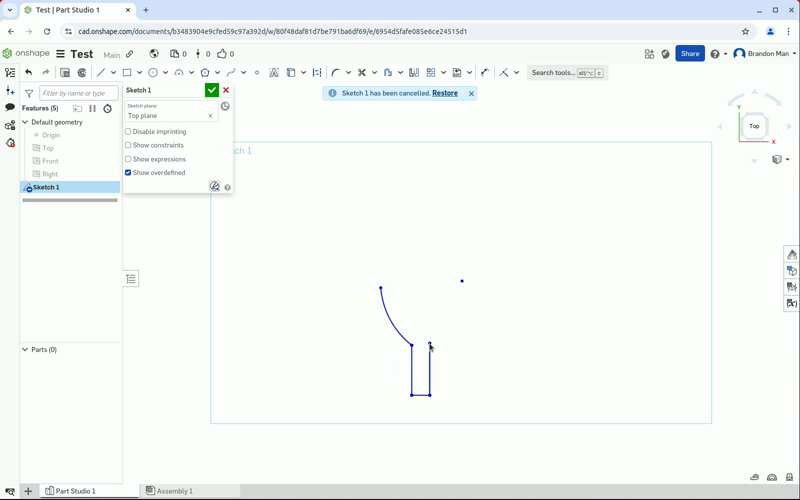
key(a)
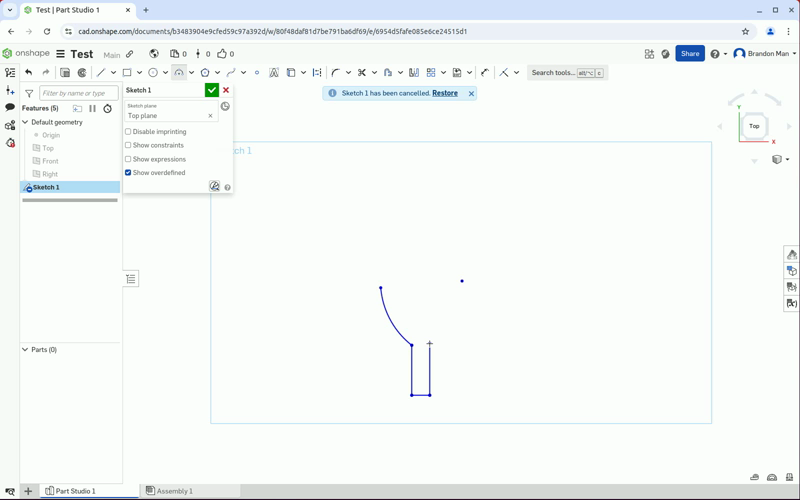
mouse_move(429, 343)
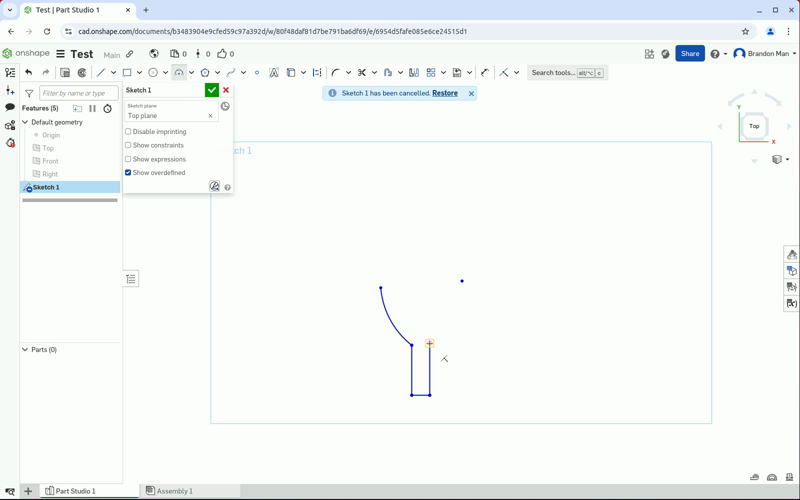
click(429, 343)
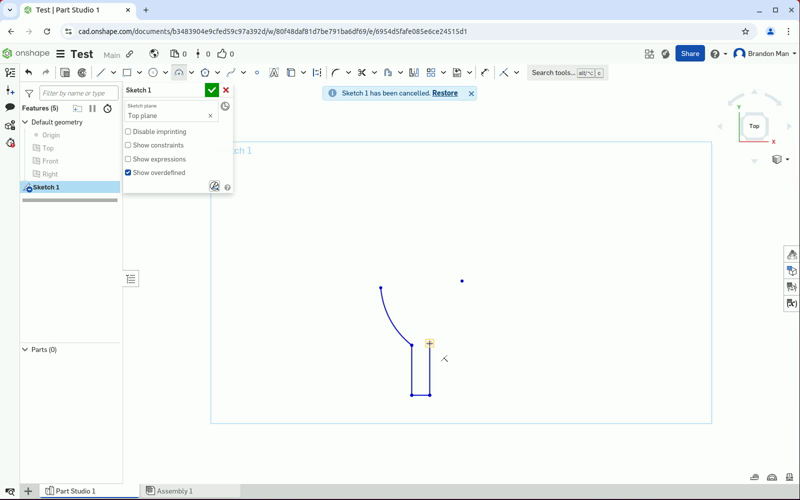
key_down(shift)
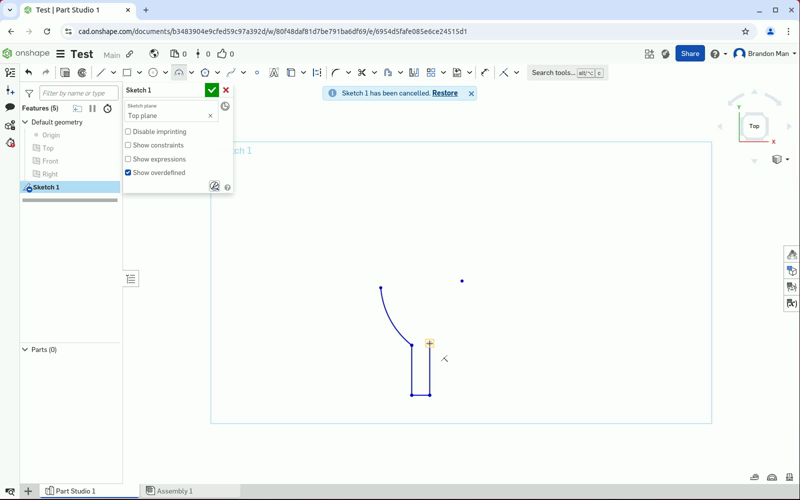
mouse_move(393, 287)
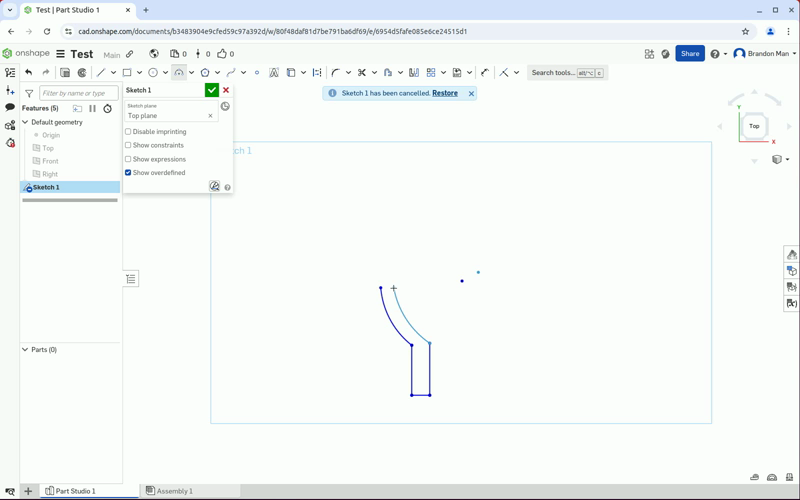
click(393, 287)
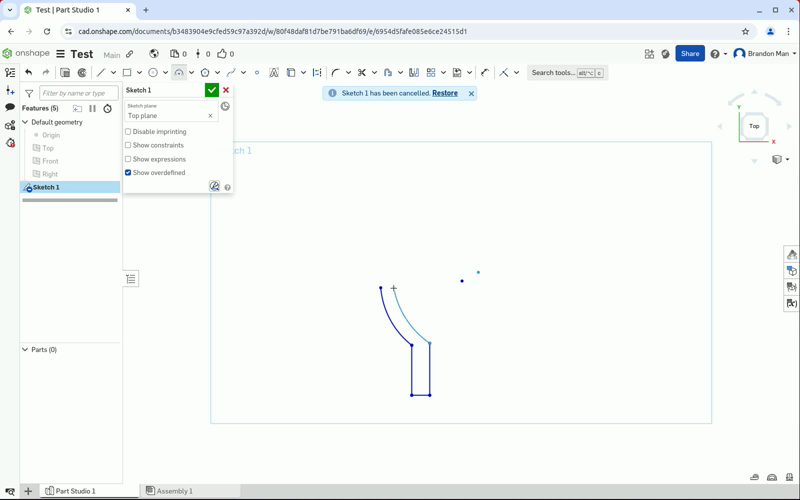
mouse_move(404, 320)
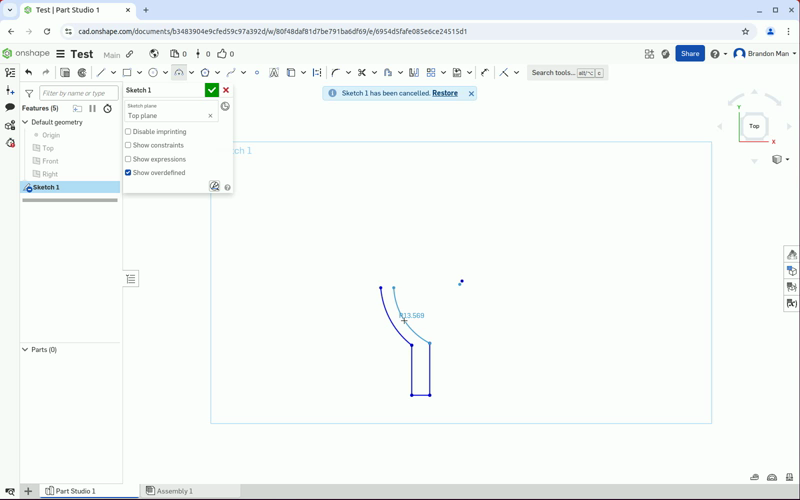
click(404, 320)
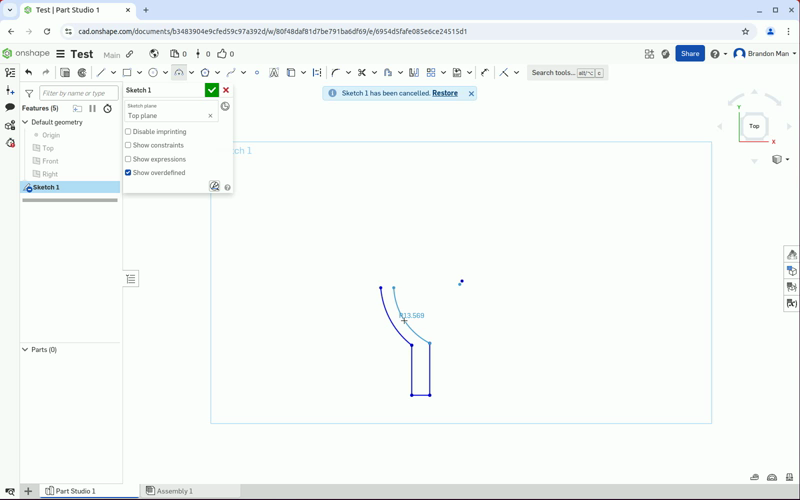
key_up(shift)
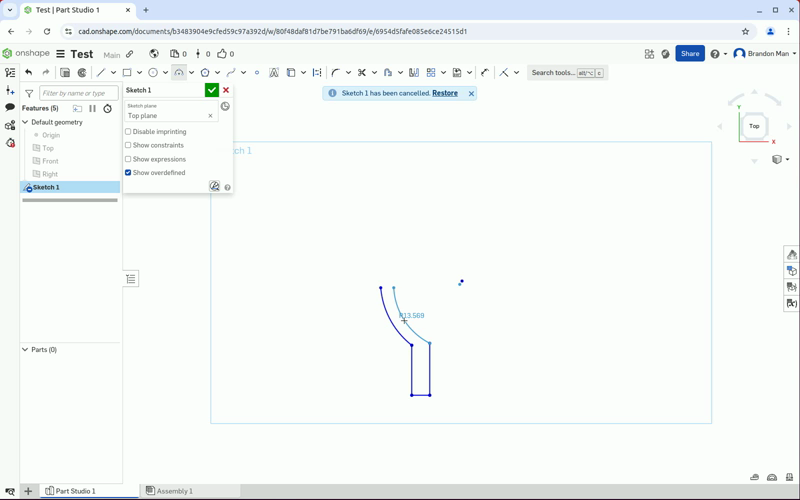
key(esc)
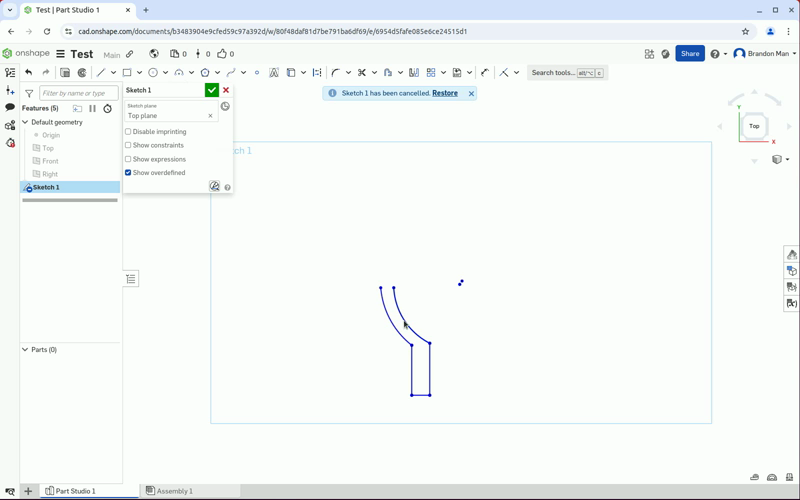
key(l)
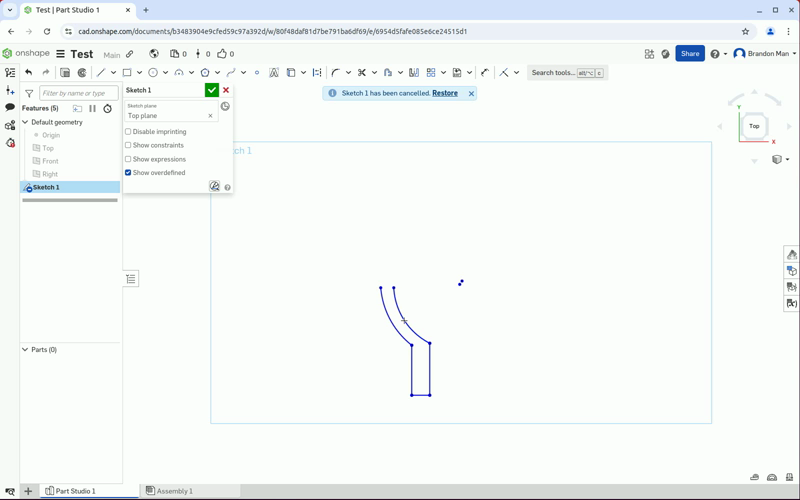
mouse_move(393, 287)
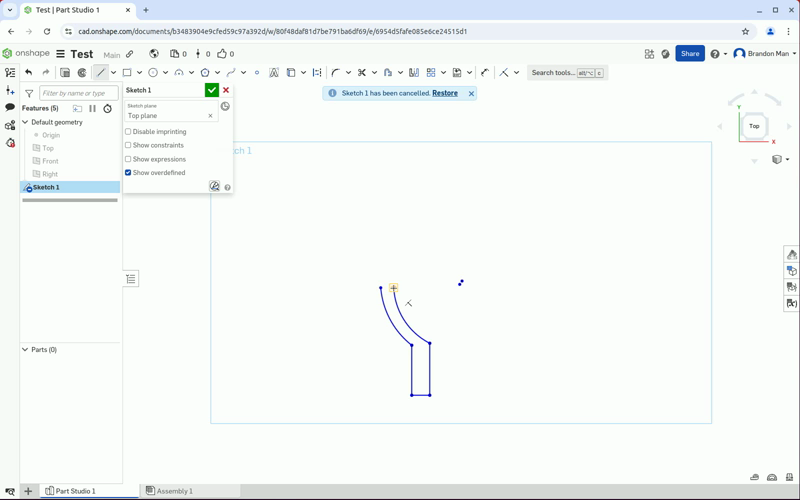
click(393, 287)
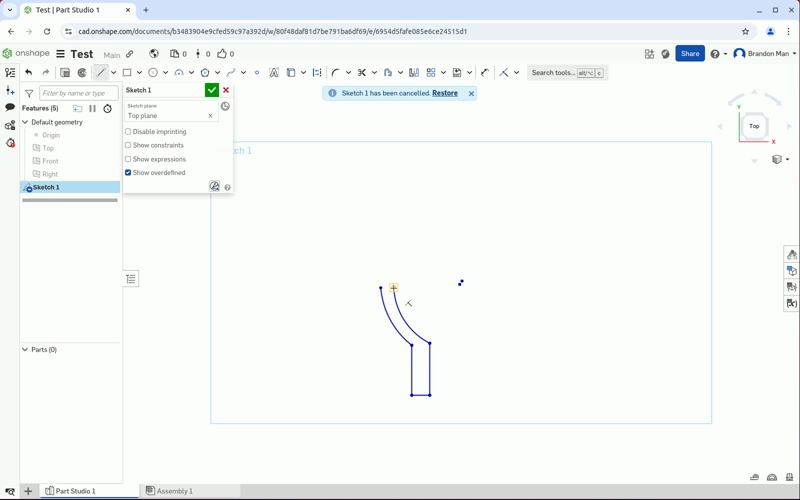
mouse_move(423, 287)
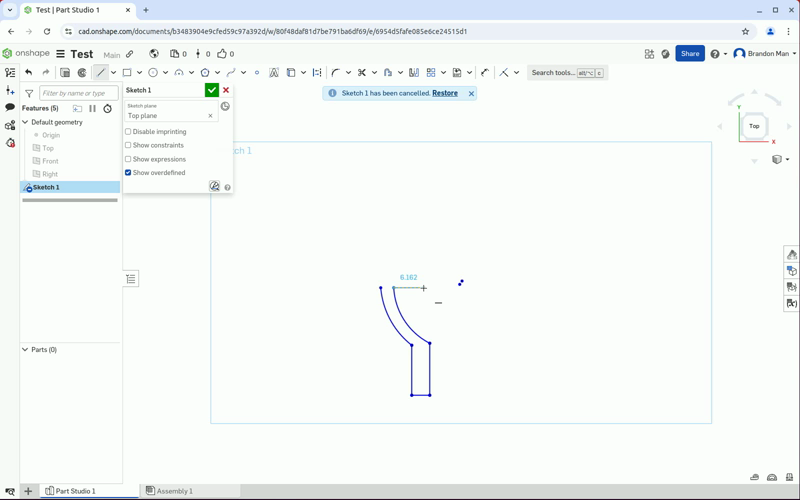
key_down(shift)
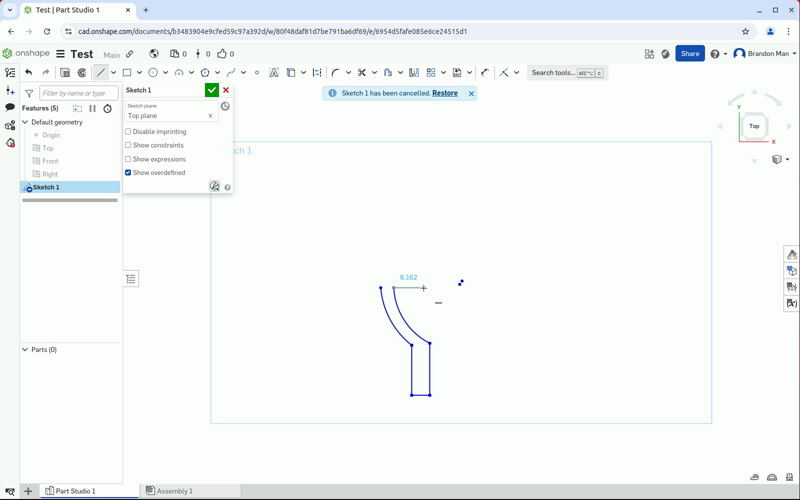
mouse_move(380, 287)
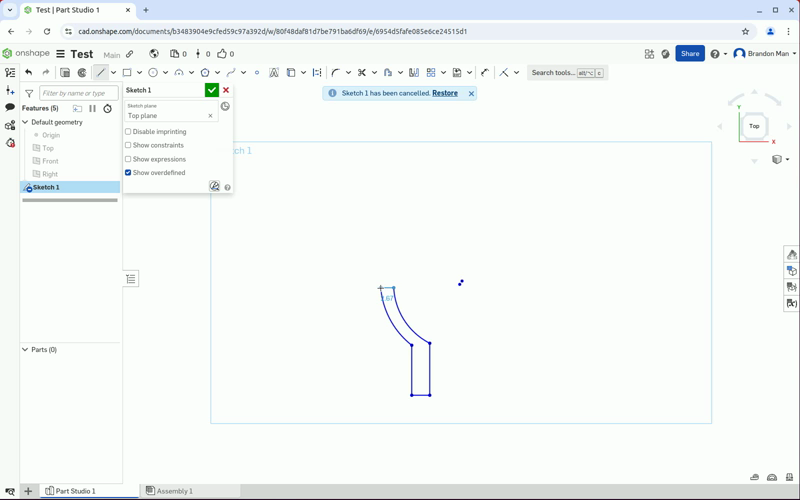
key_up(shift)
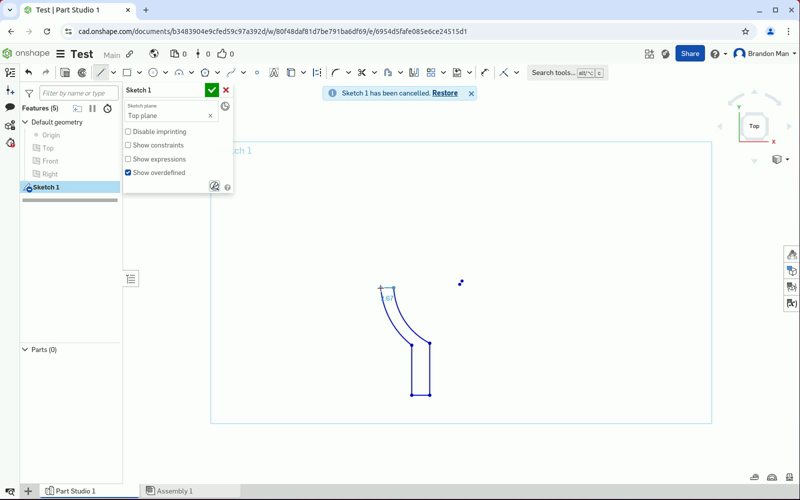
click(380, 287)
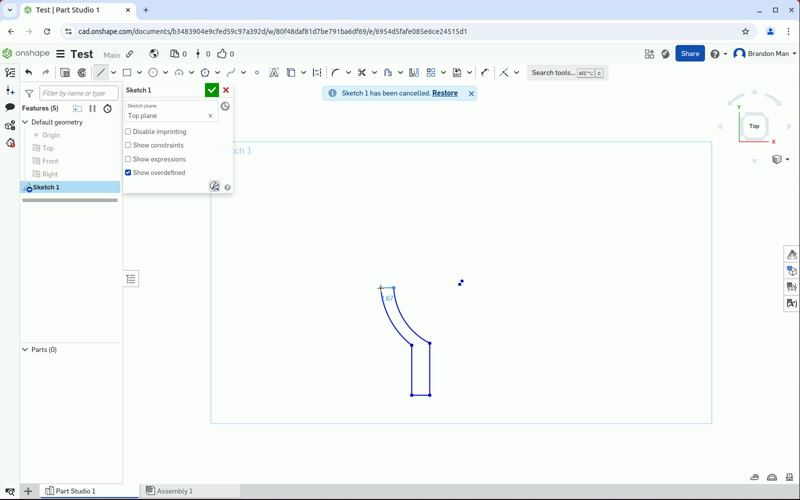
key(esc)
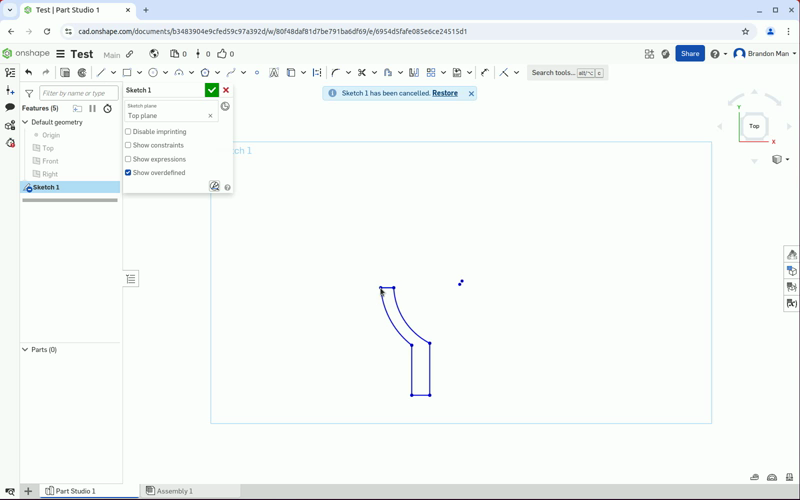
mouse_move(425, 355)
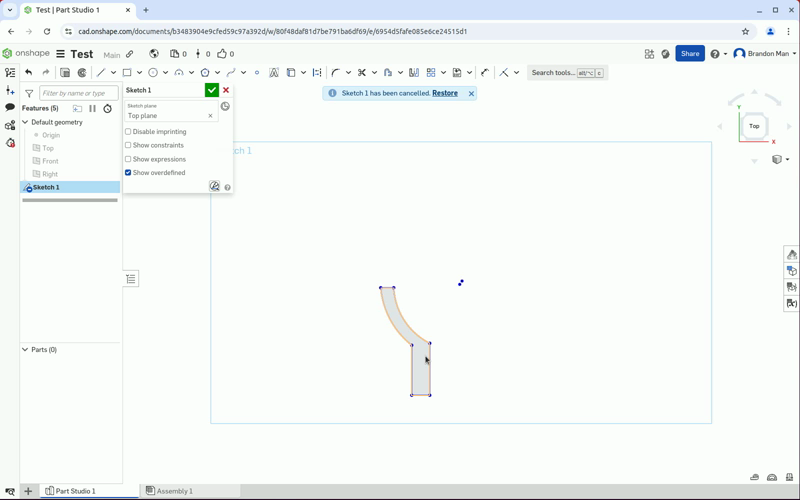
scroll(6)
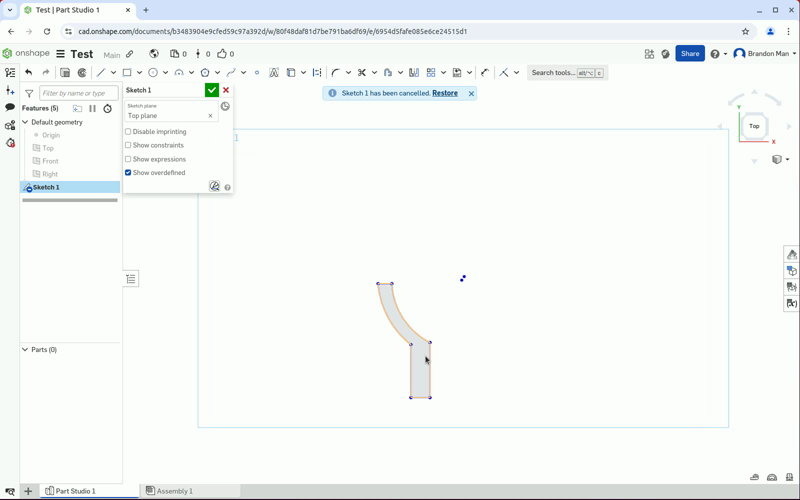
scroll(6)
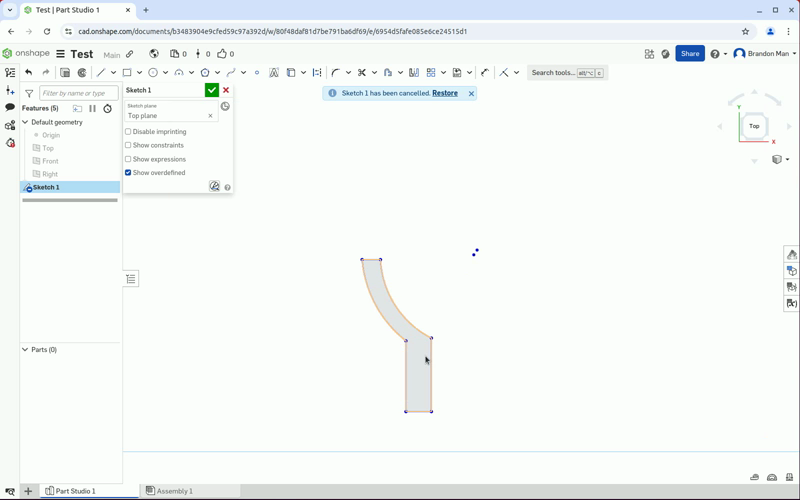
scroll(6)
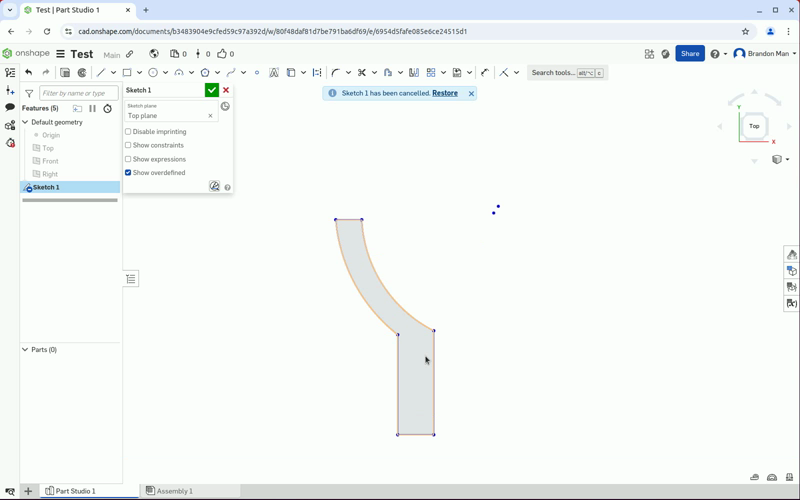
scroll(6)
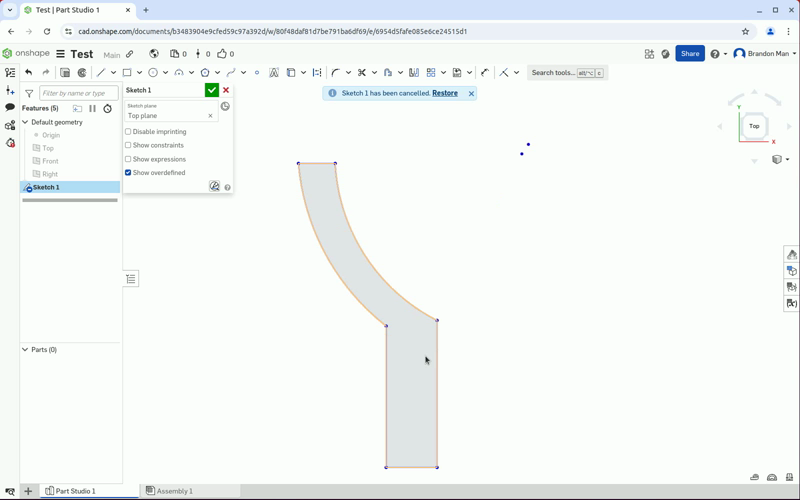
scroll(6)
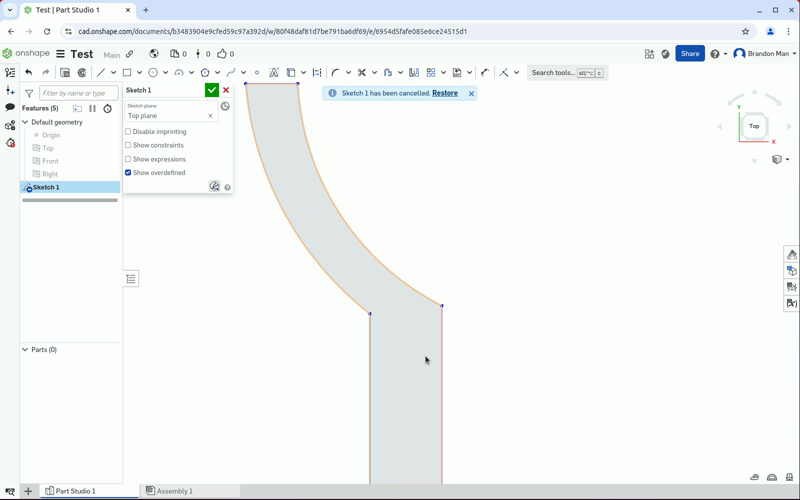
scroll(6)
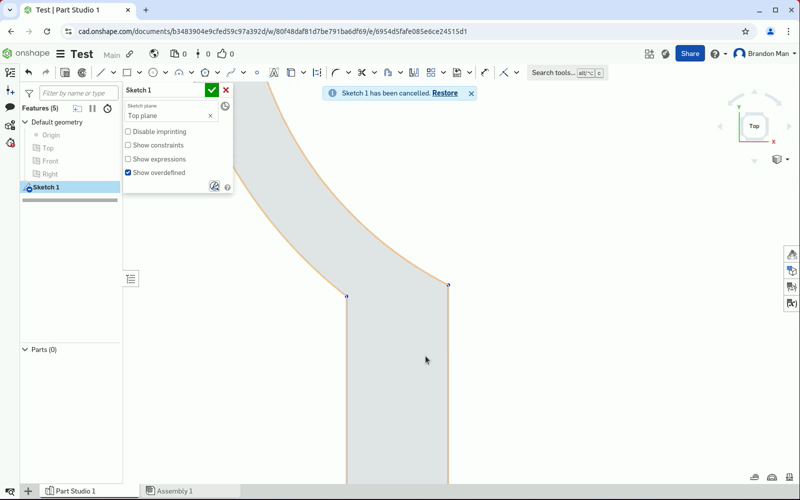
scroll(6)
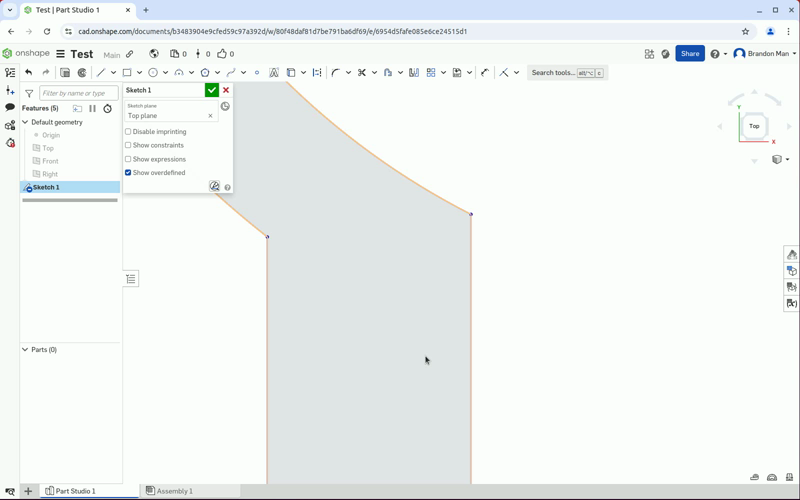
click(425, 355)
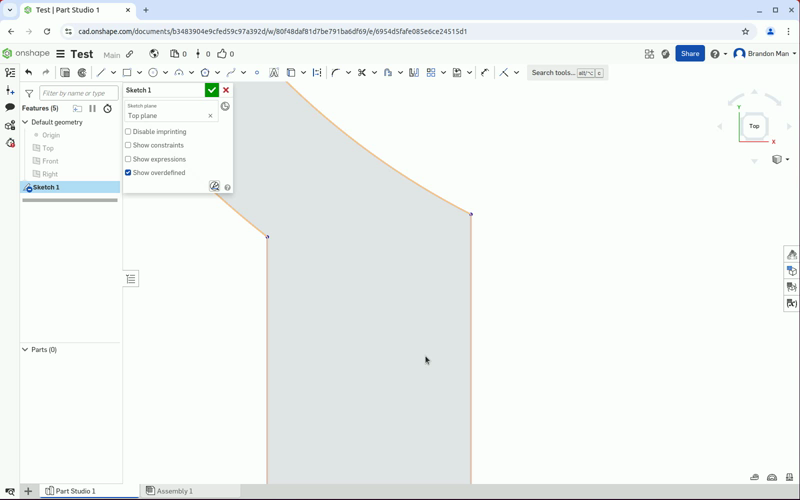
scroll(-6)
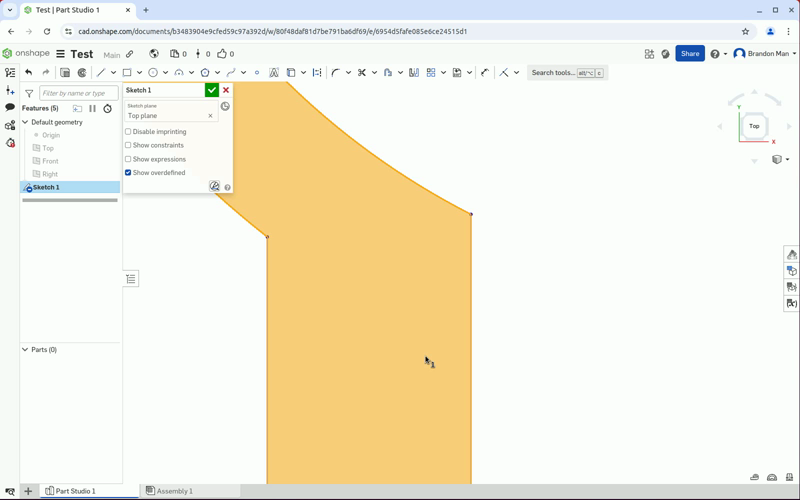
scroll(-6)
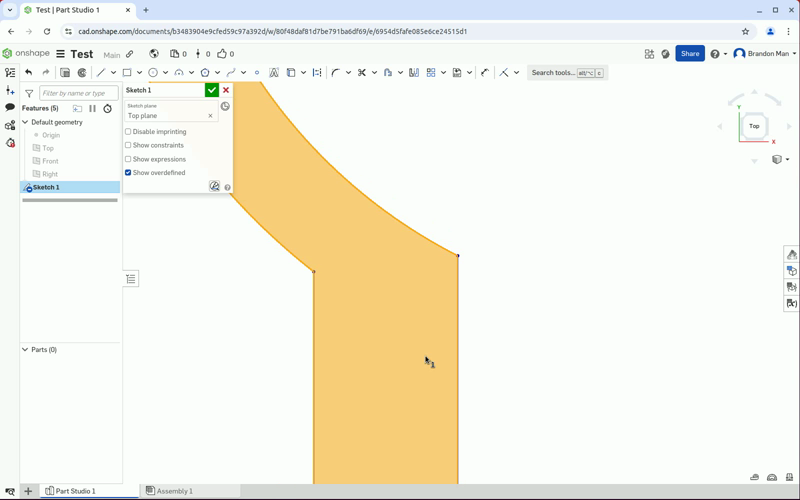
scroll(-6)
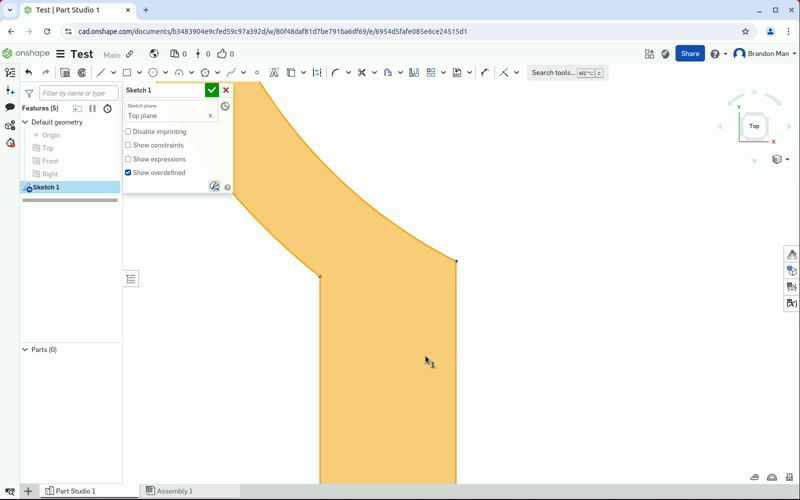
scroll(-6)
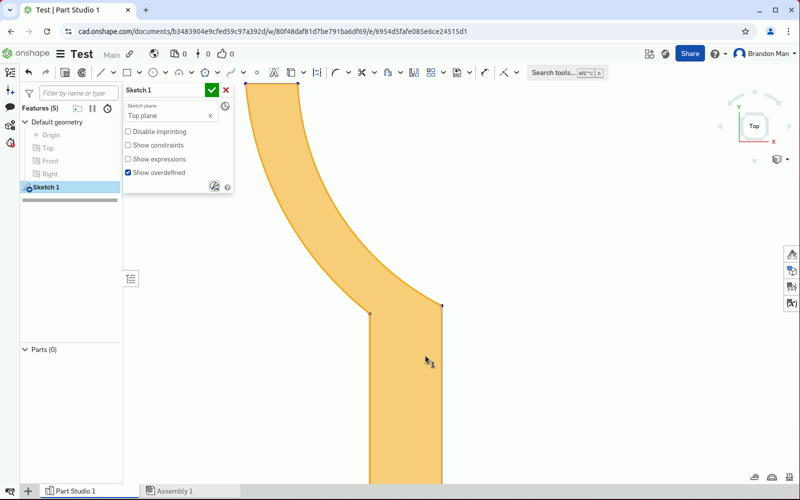
scroll(-6)
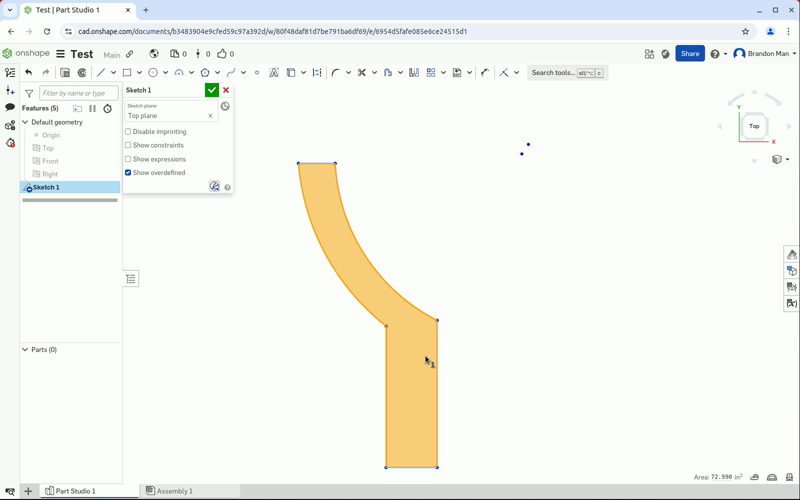
scroll(-6)
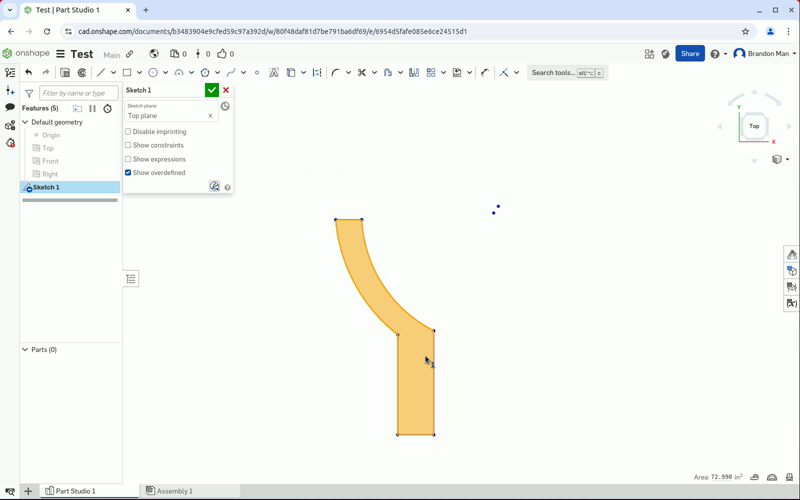
scroll(-6)
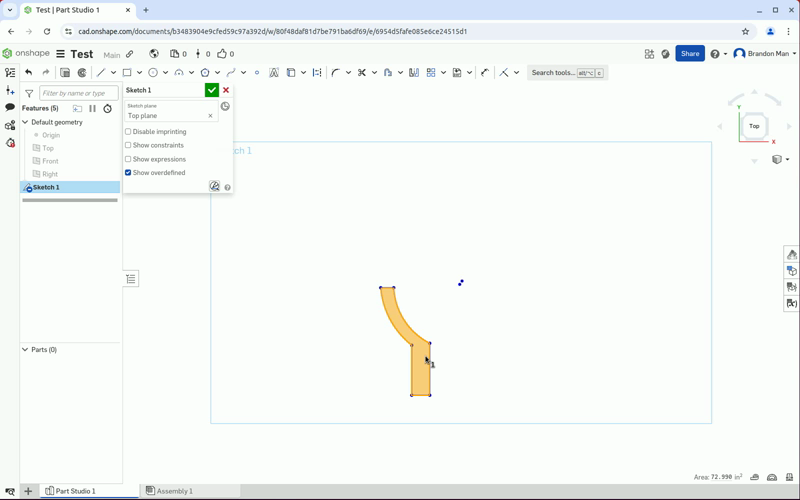
mouse_move(73, 352)
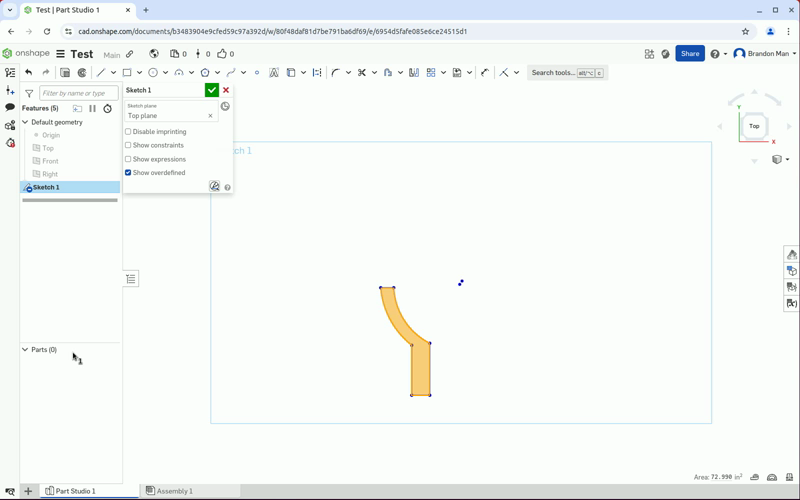
key(shift+y)
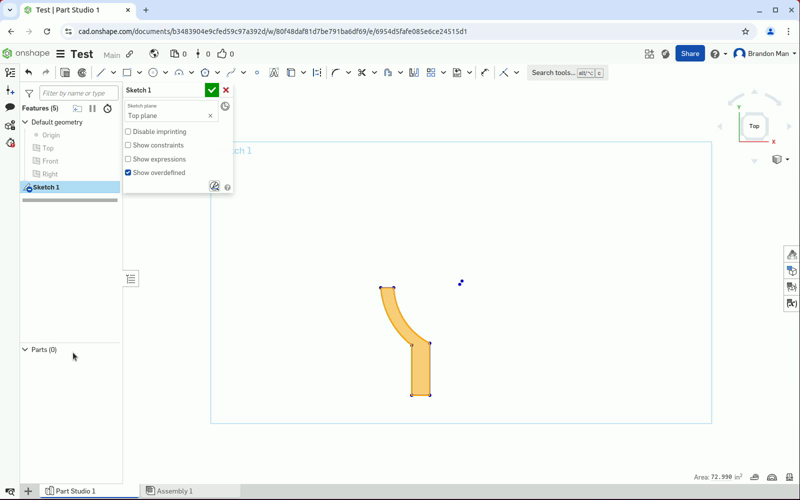
key(shift+e)
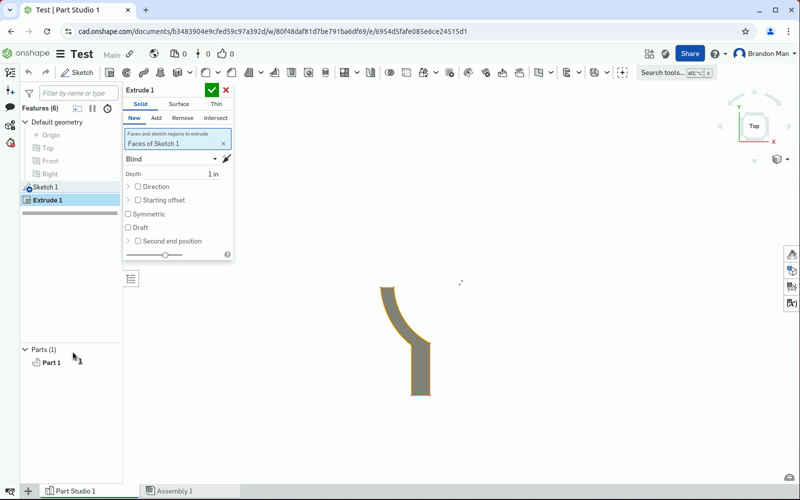
mouse_move(143, 106)
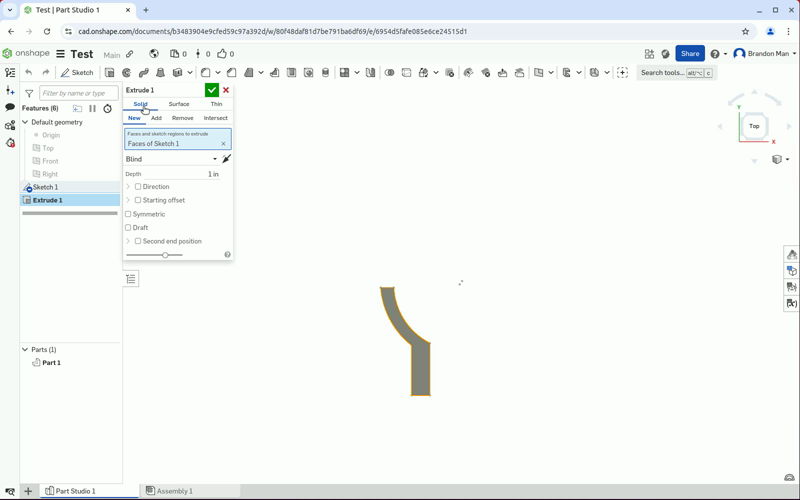
click(143, 106)
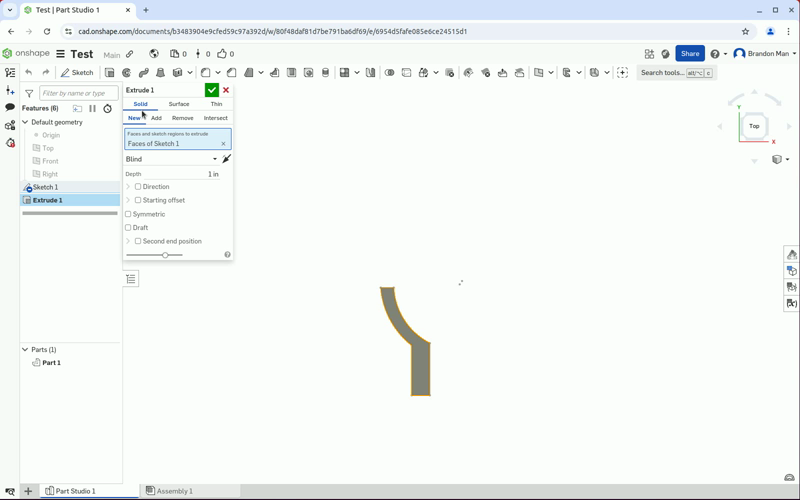
mouse_move(137, 120)
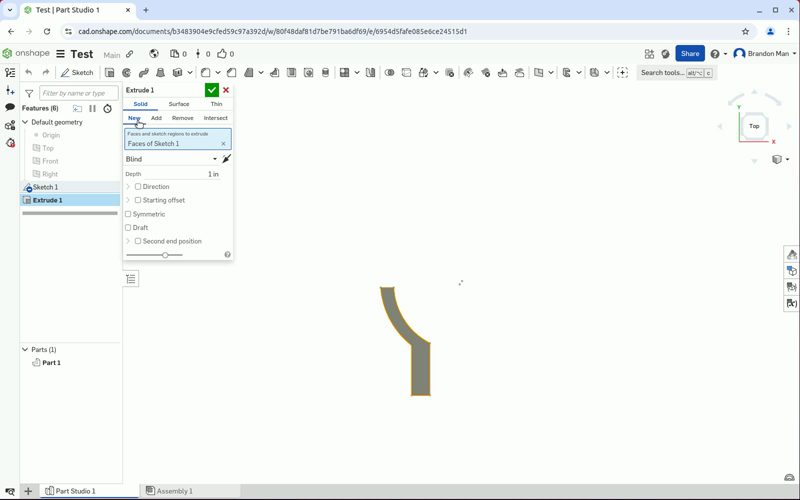
click(137, 120)
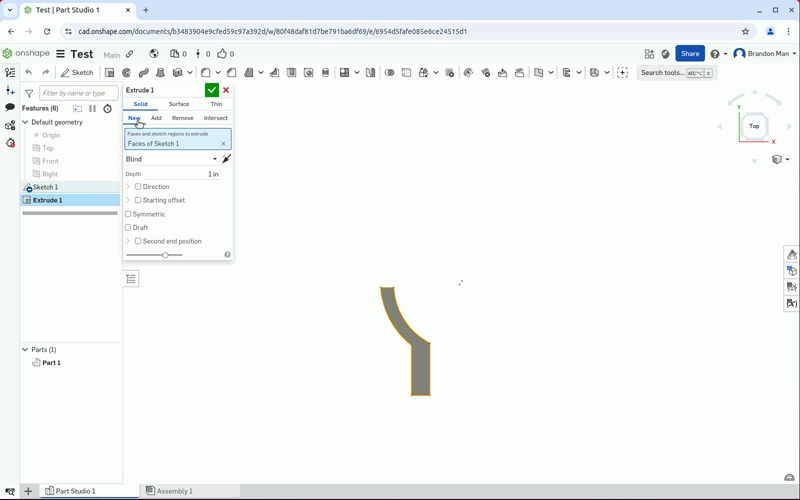
key(tab, 4)
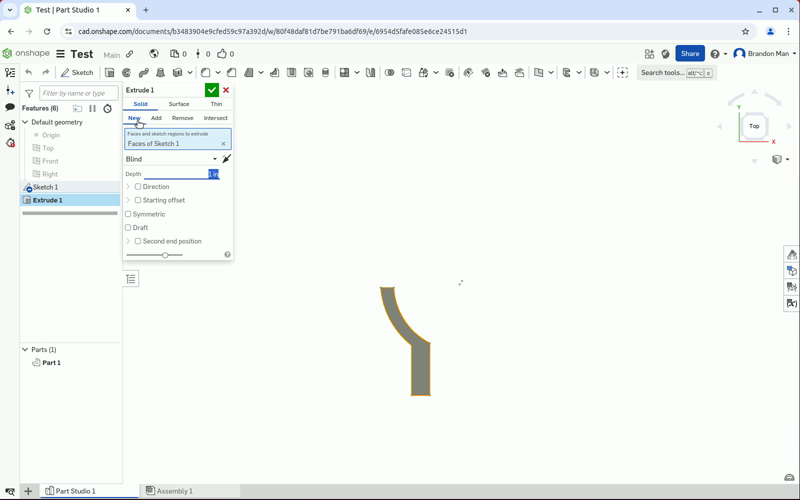
text(2.648)
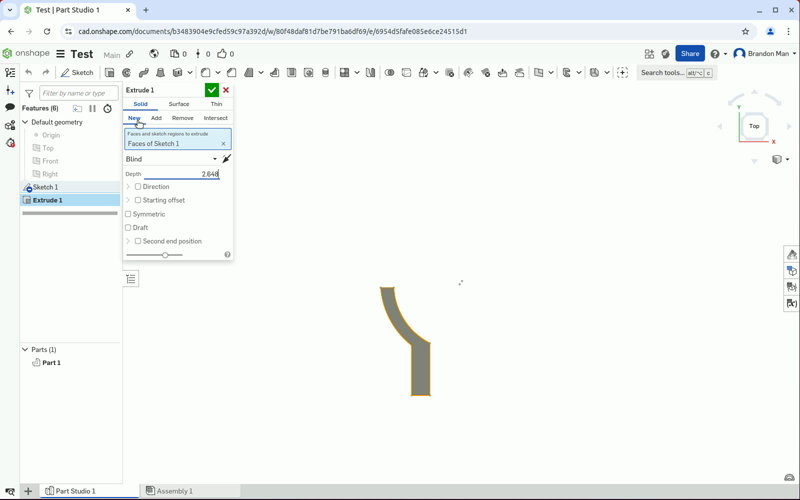
key(enter)
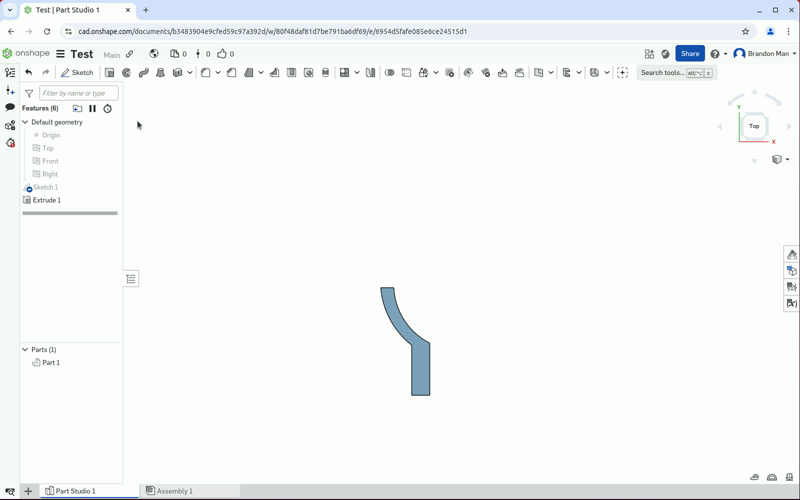
key(shift+h)
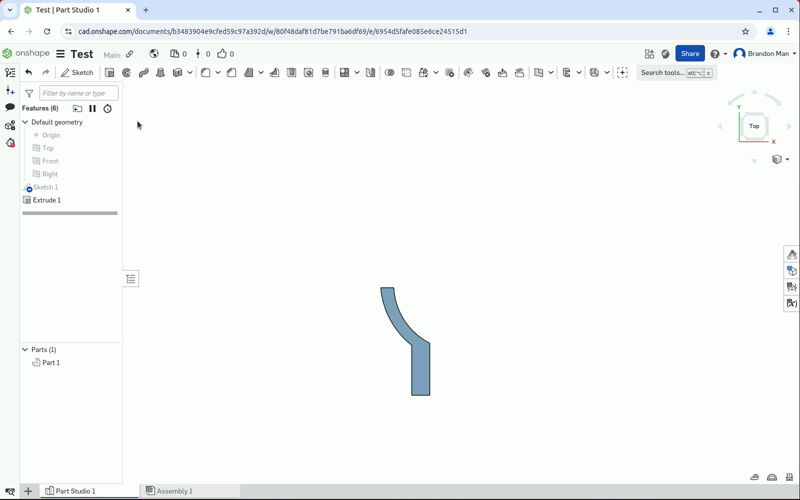
key(shift+h)
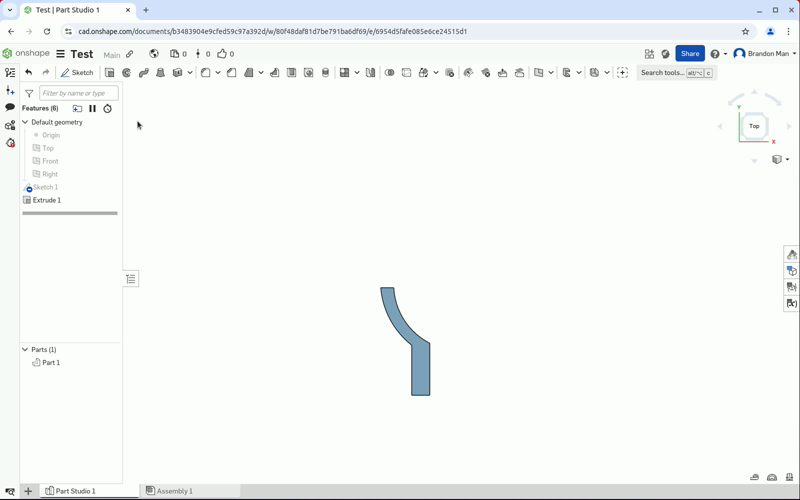
mouse_move(73, 189)
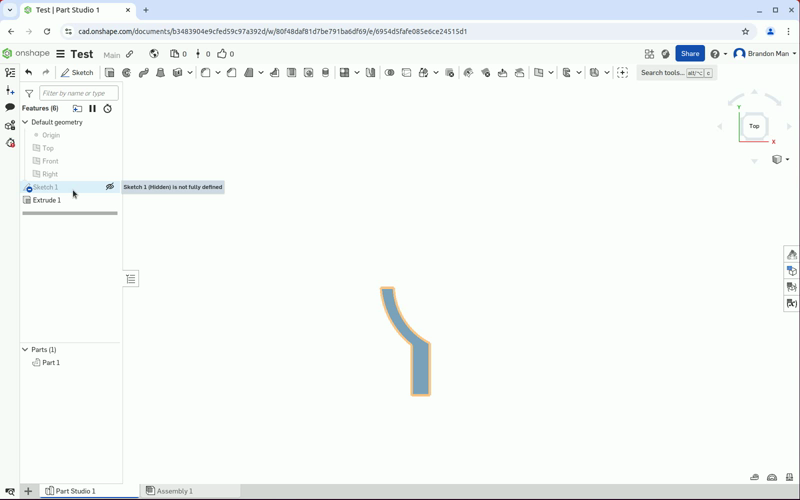
click(73, 189)
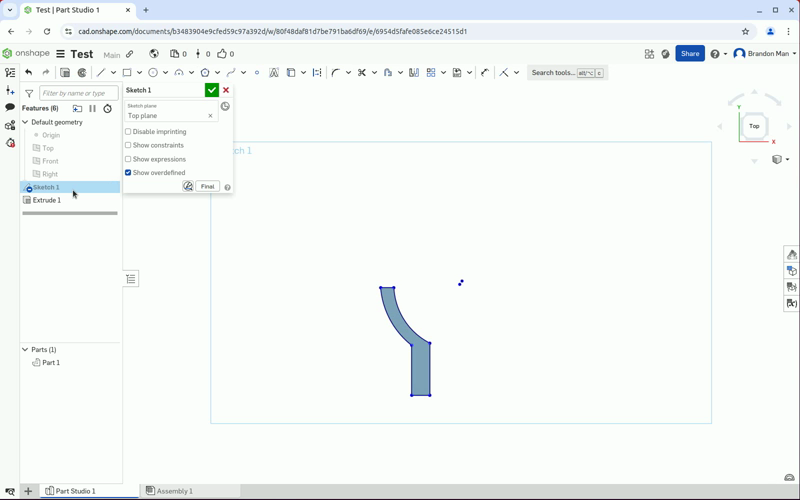
mouse_move(229, 92)
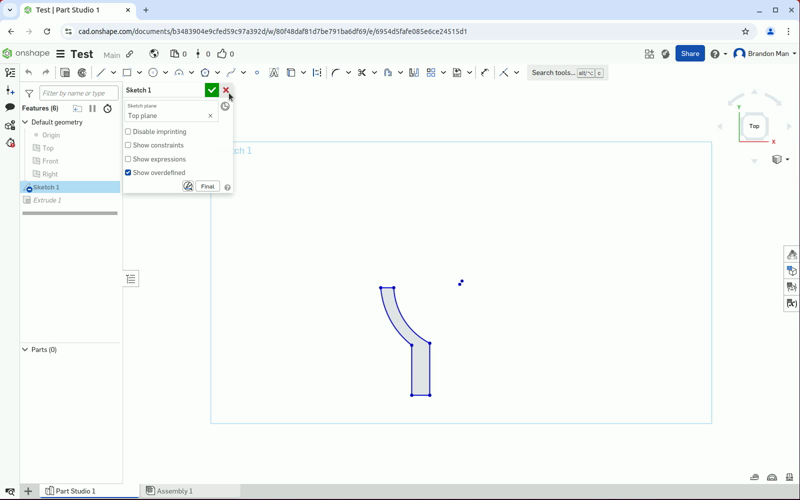
click(229, 92)
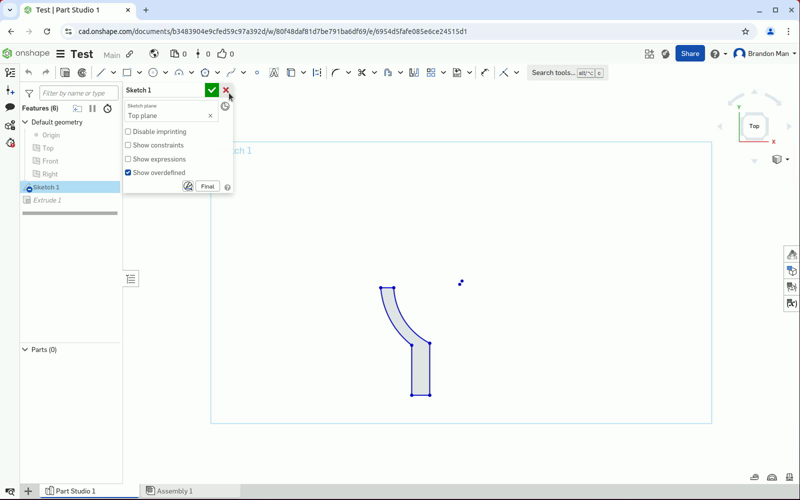
key(shift+s)
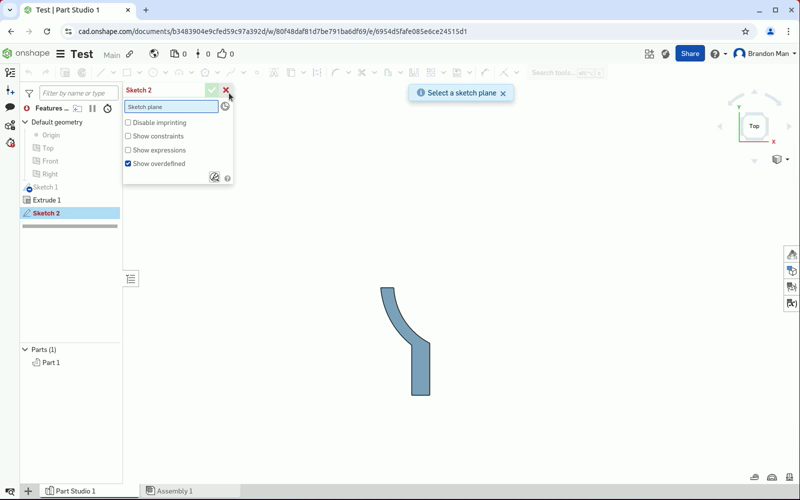
mouse_move(73, 150)
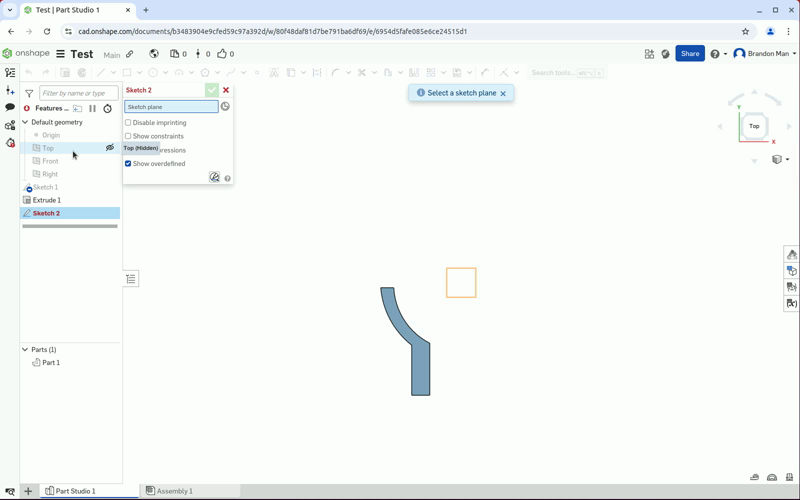
click(73, 150)
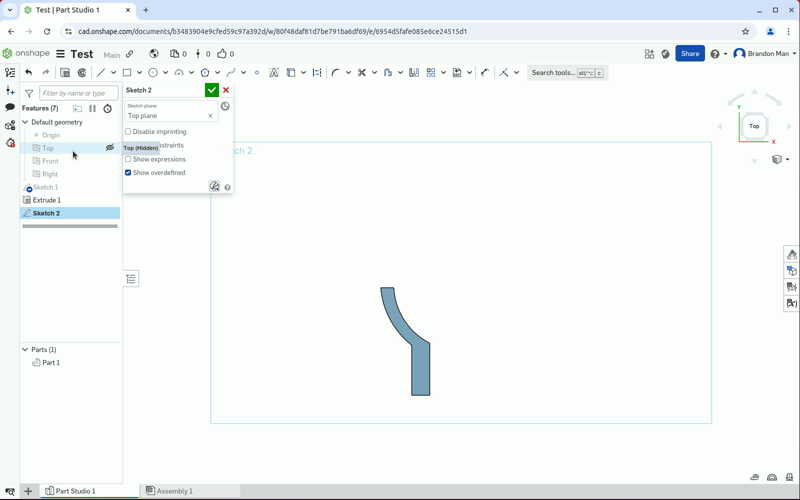
mouse_move(73, 352)
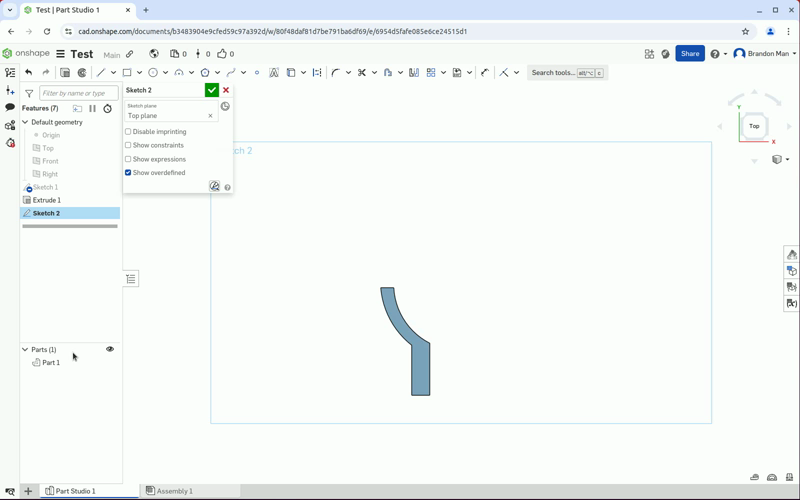
key(y)
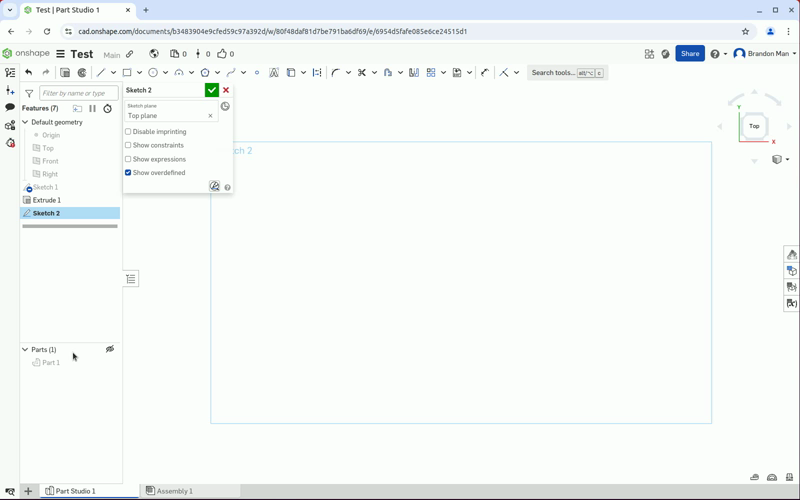
key(l)
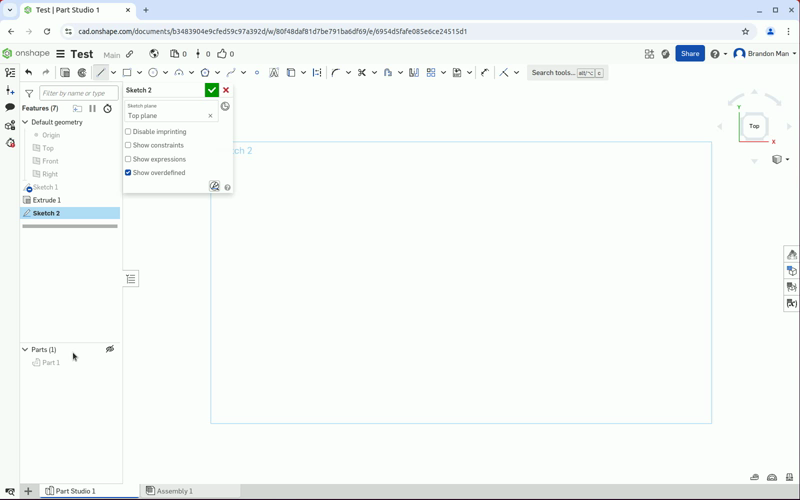
key_down(shift)
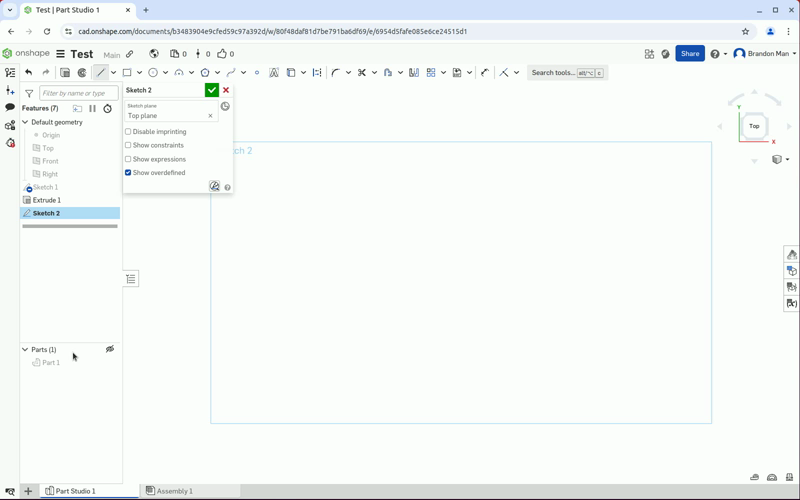
mouse_move(380, 278)
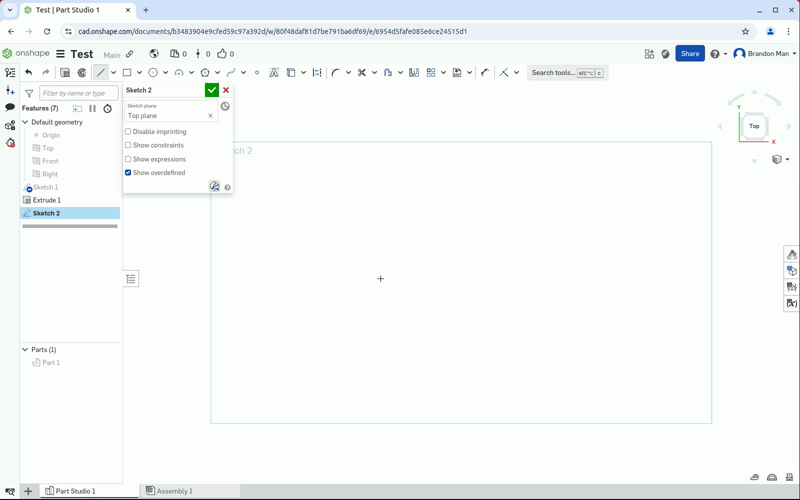
click(380, 278)
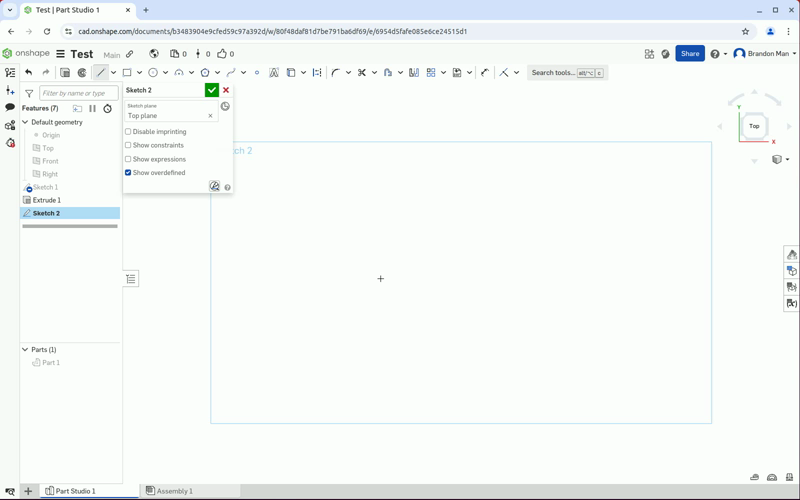
key_up(shift)
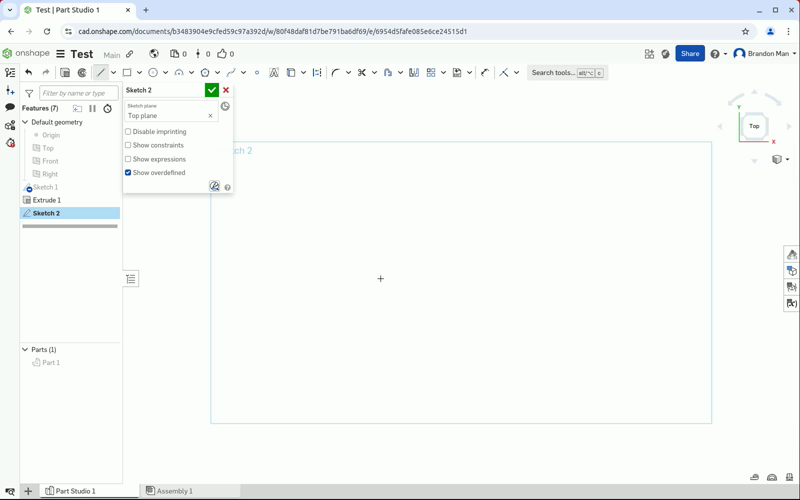
key_down(shift)
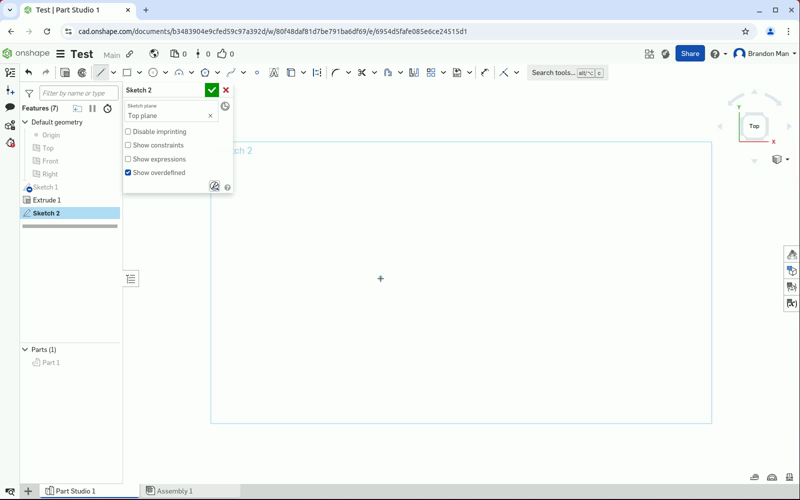
mouse_move(410, 278)
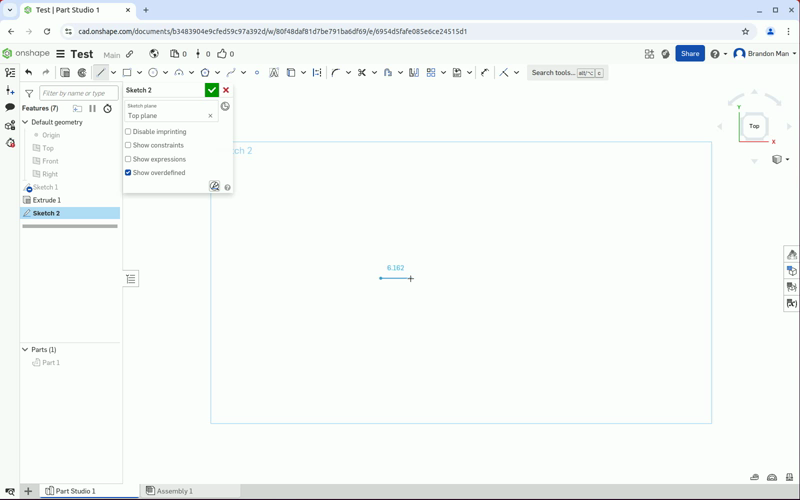
mouse_move(394, 278)
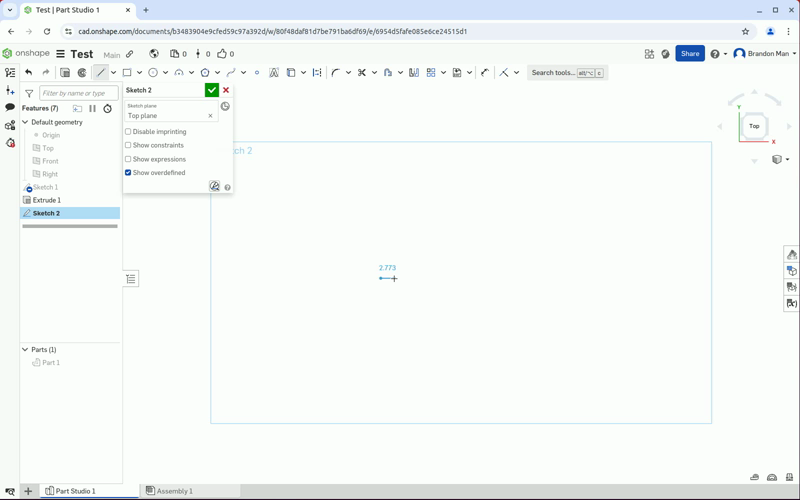
click(394, 278)
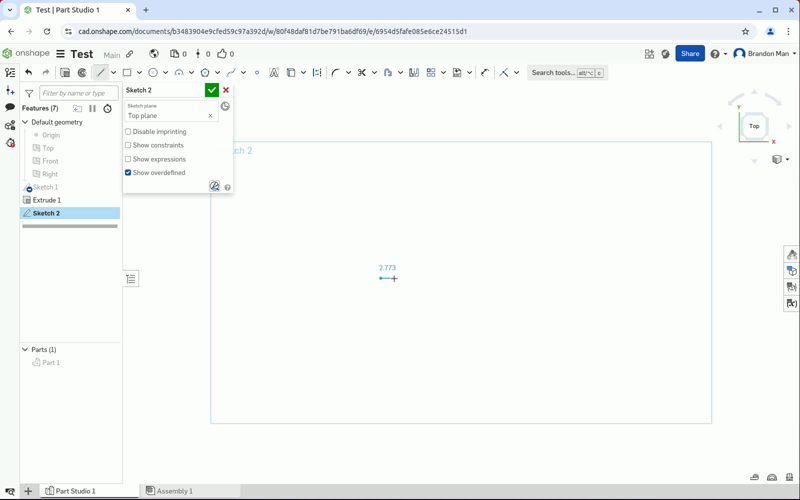
key_up(shift)
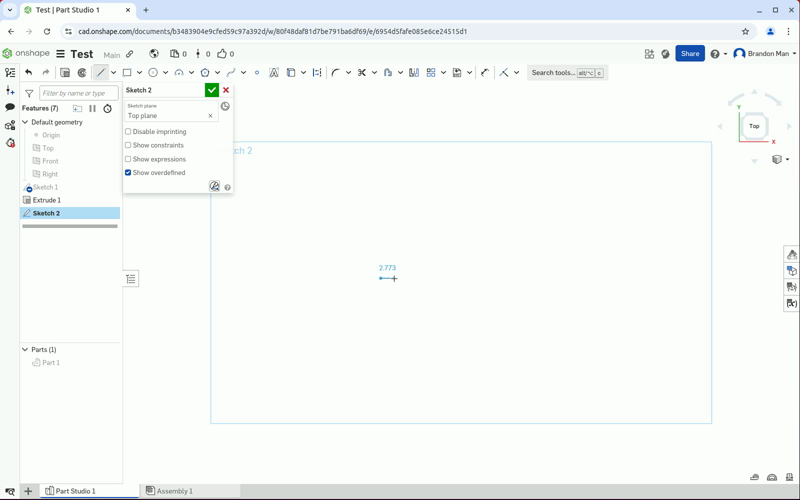
key(esc)
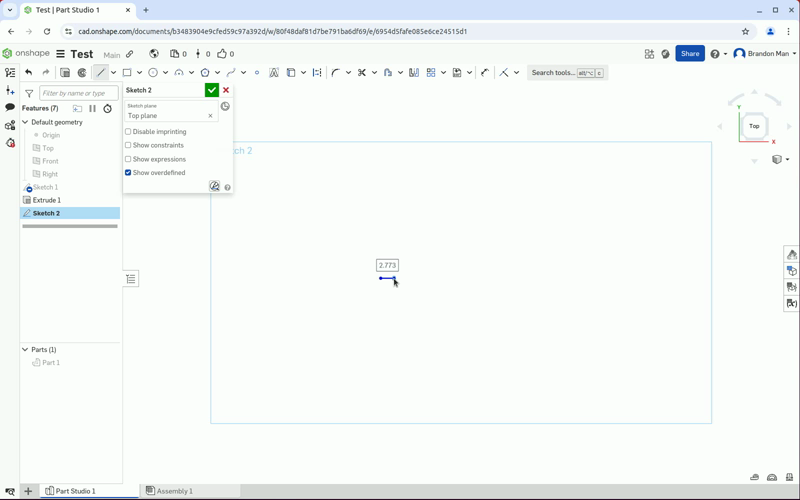
key(a)
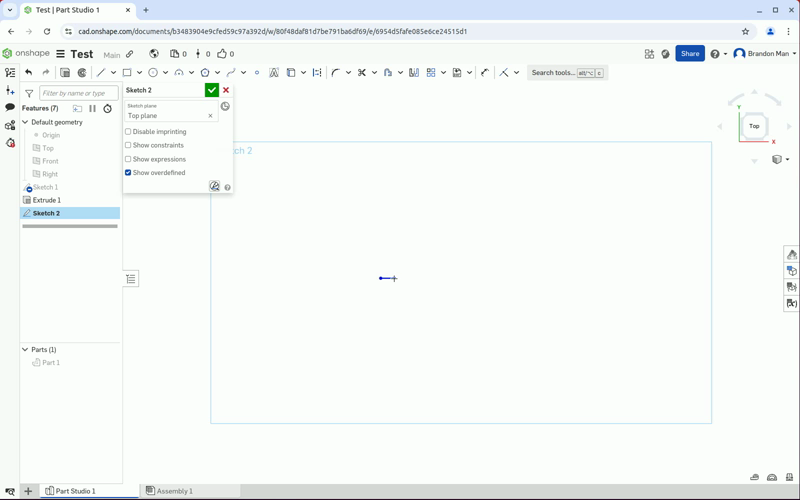
mouse_move(394, 278)
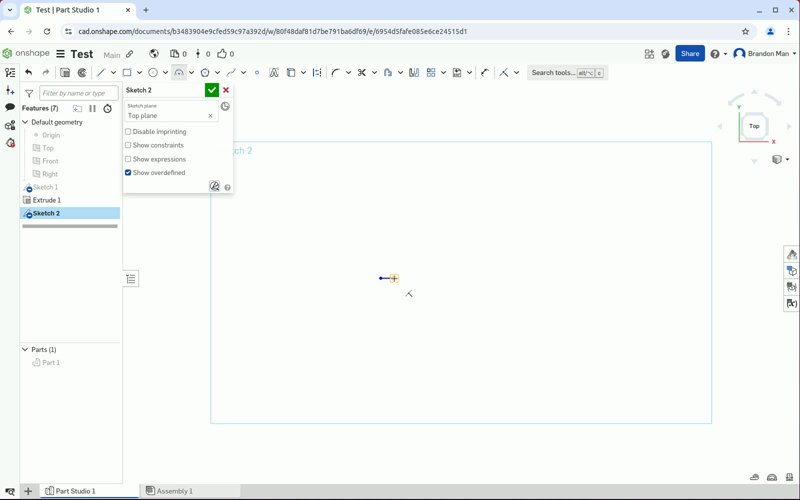
click(394, 278)
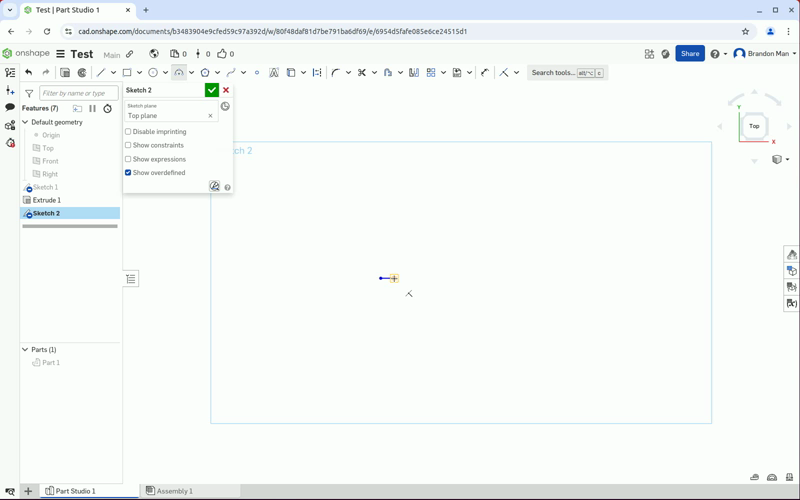
key_down(shift)
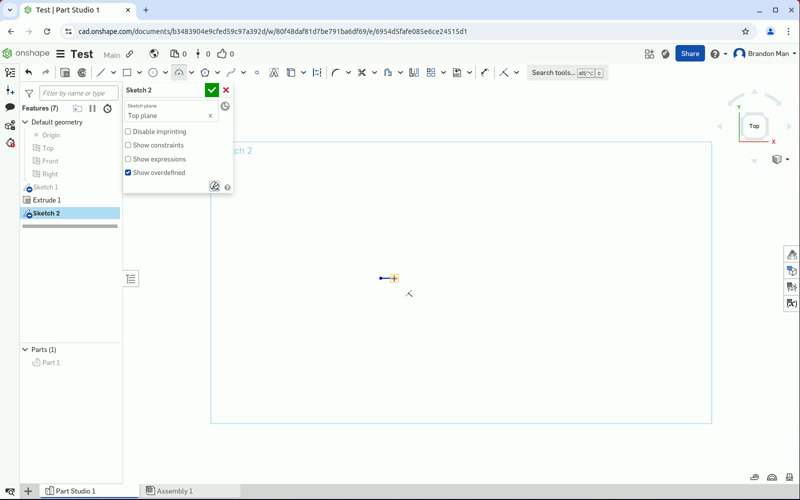
mouse_move(420, 229)
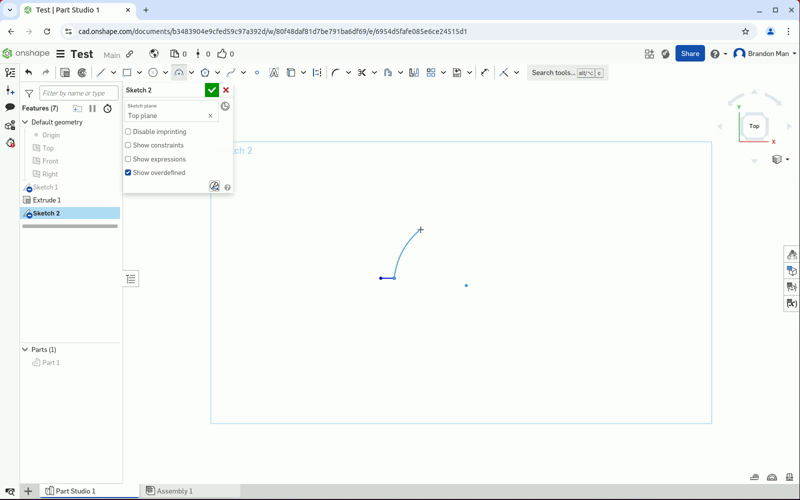
click(420, 229)
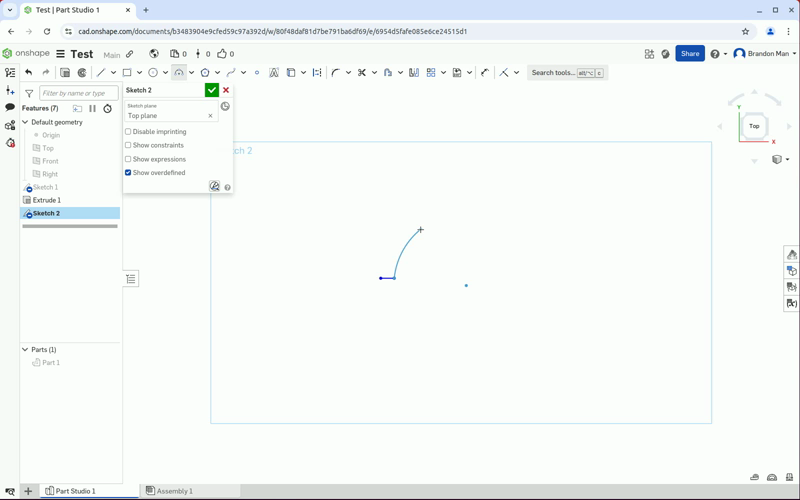
mouse_move(401, 250)
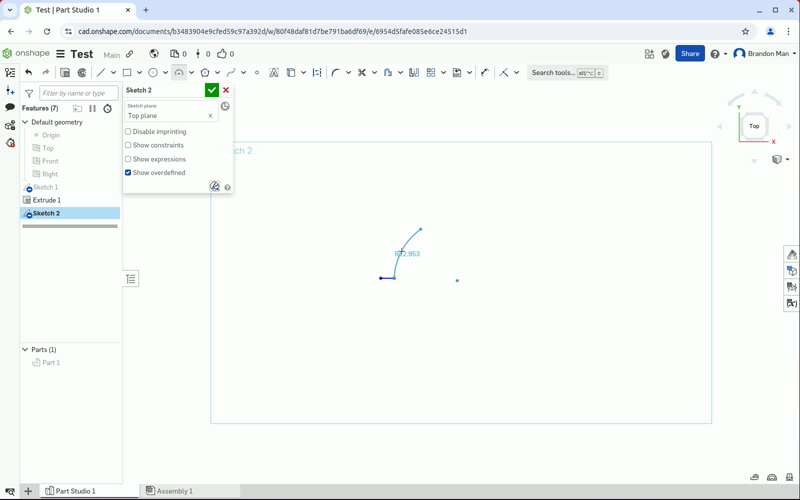
click(401, 250)
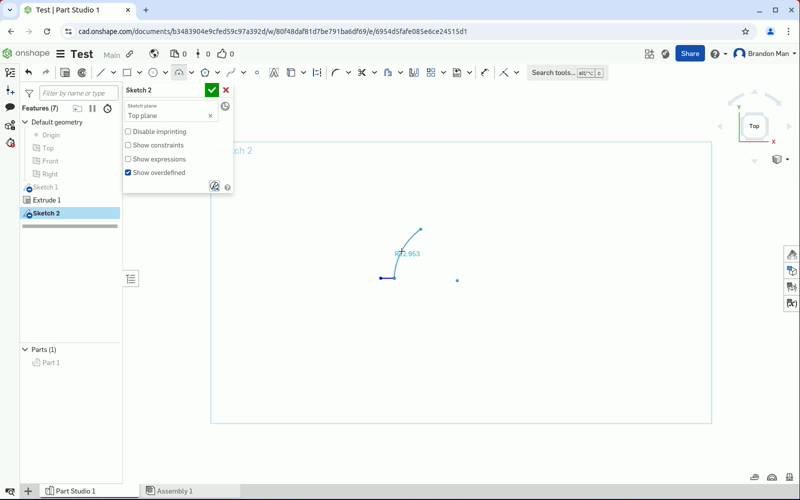
key_up(shift)
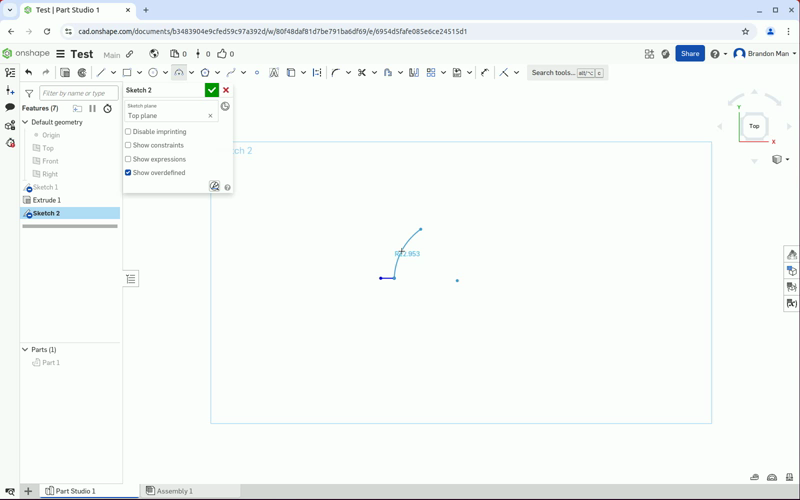
key(esc)
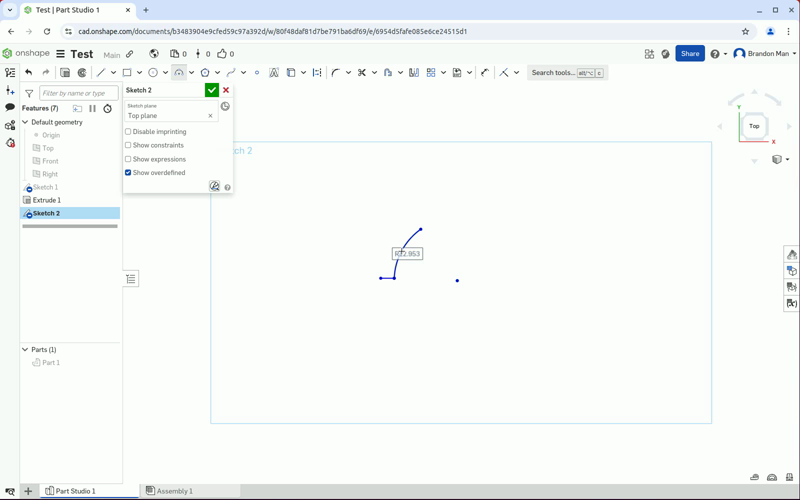
key(l)
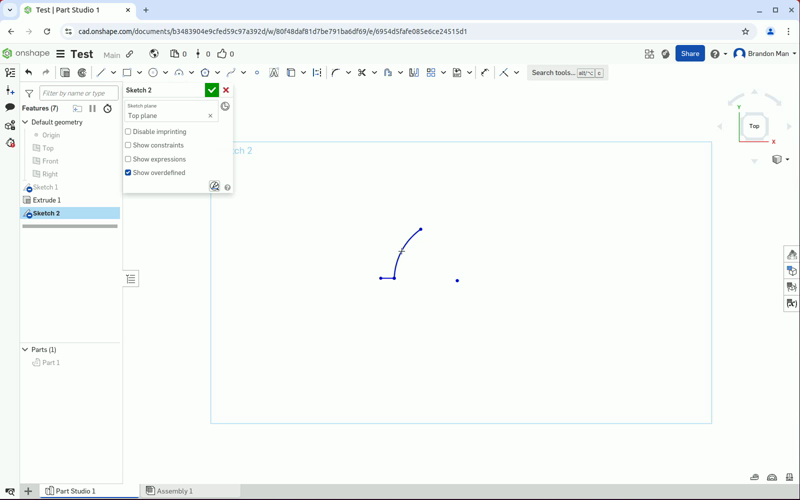
mouse_move(420, 229)
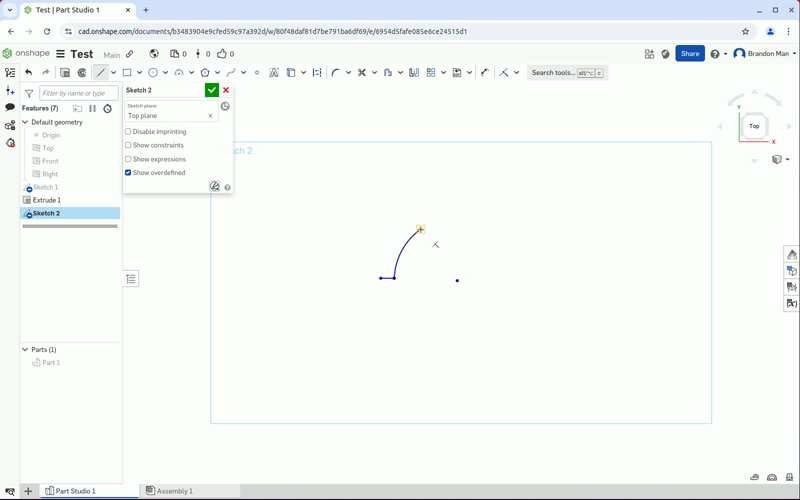
click(420, 229)
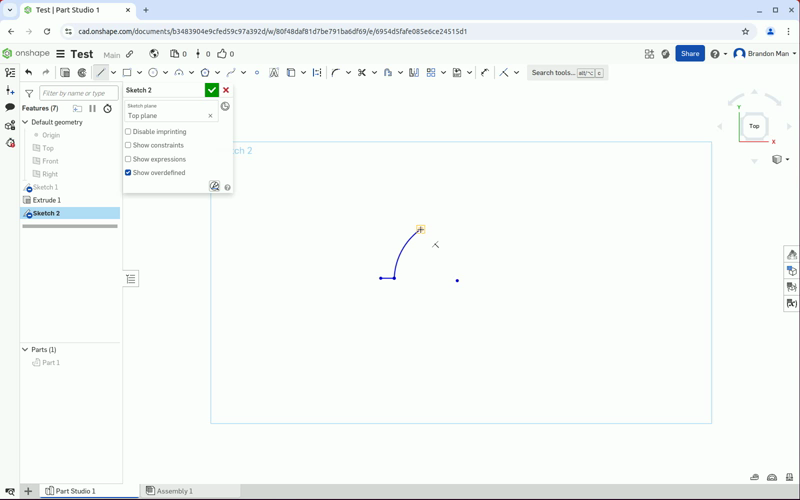
key_down(shift)
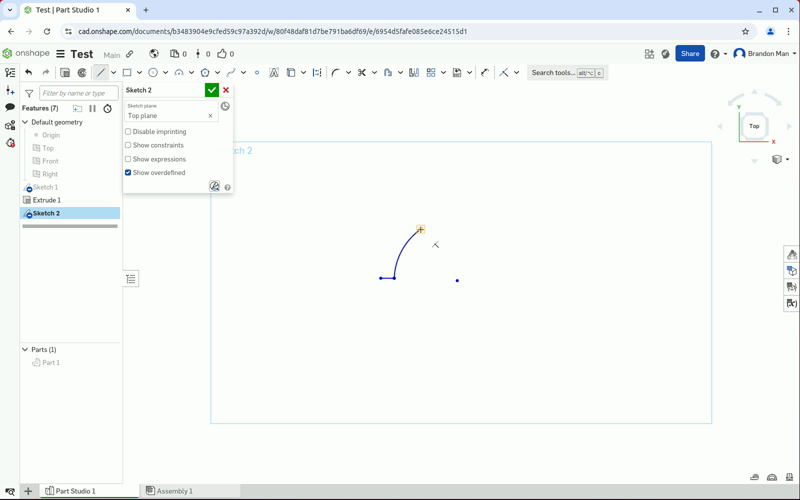
mouse_move(450, 229)
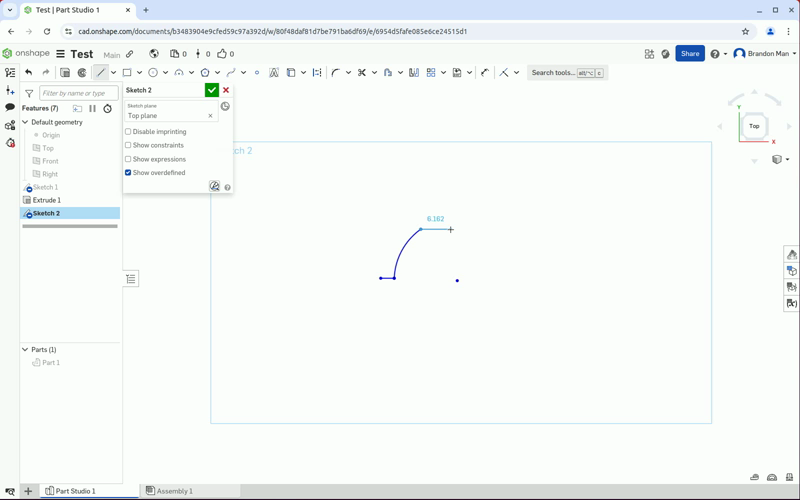
mouse_move(415, 216)
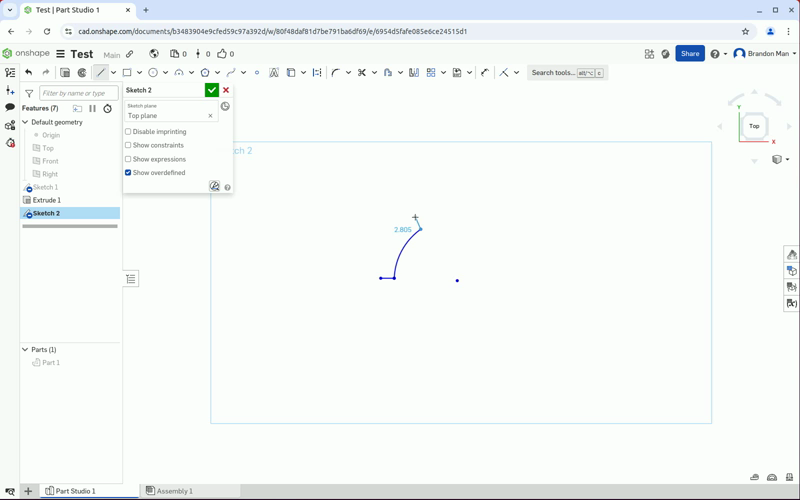
click(415, 216)
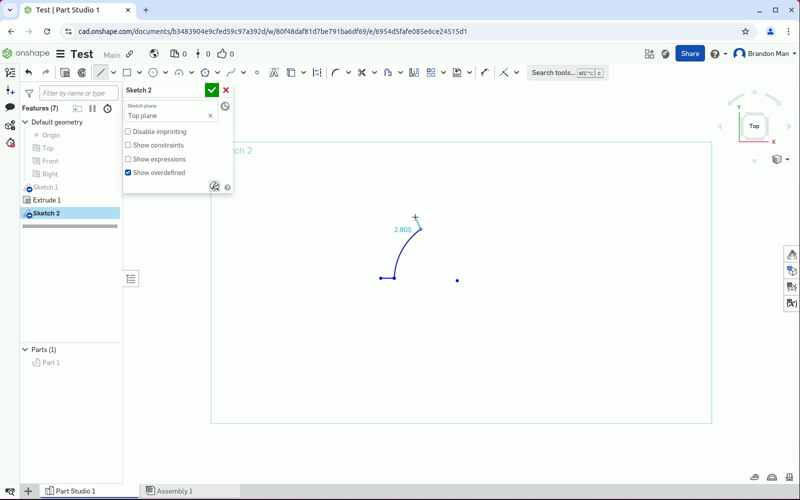
key_up(shift)
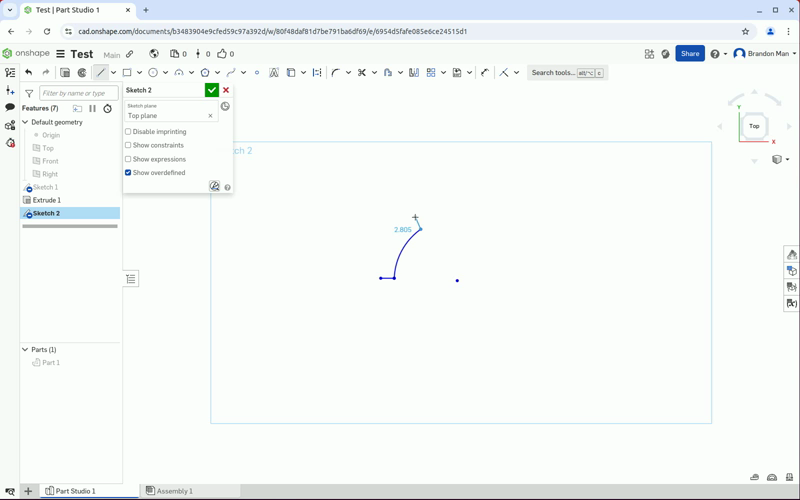
key(esc)
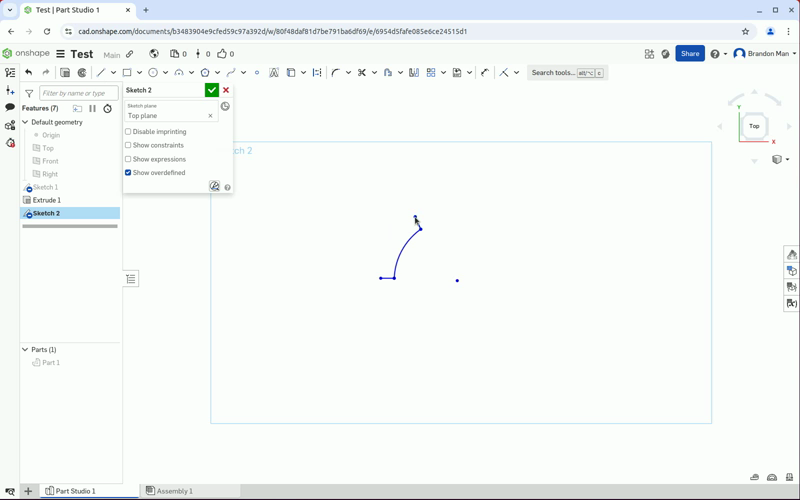
key(a)
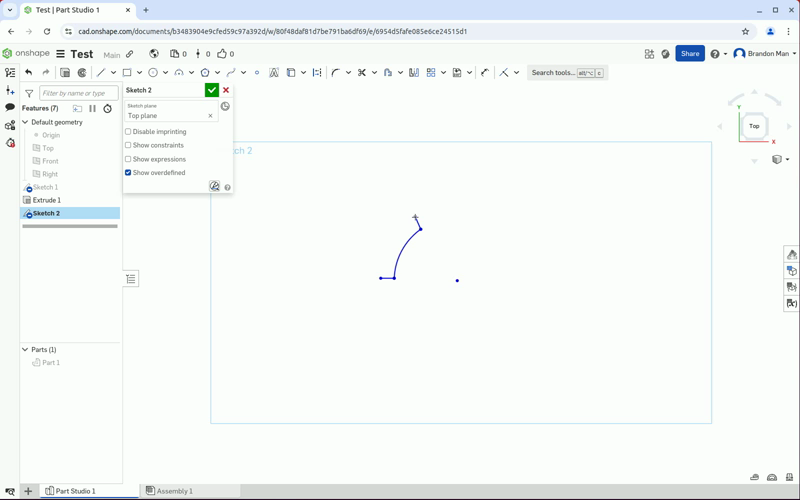
mouse_move(415, 216)
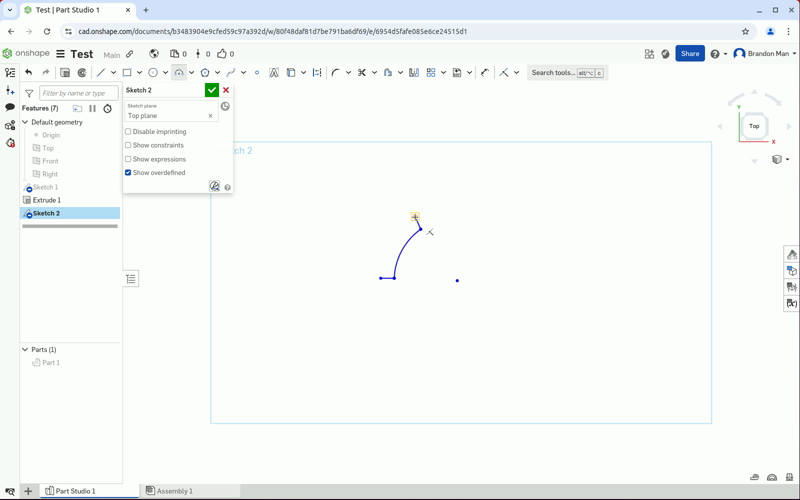
click(415, 216)
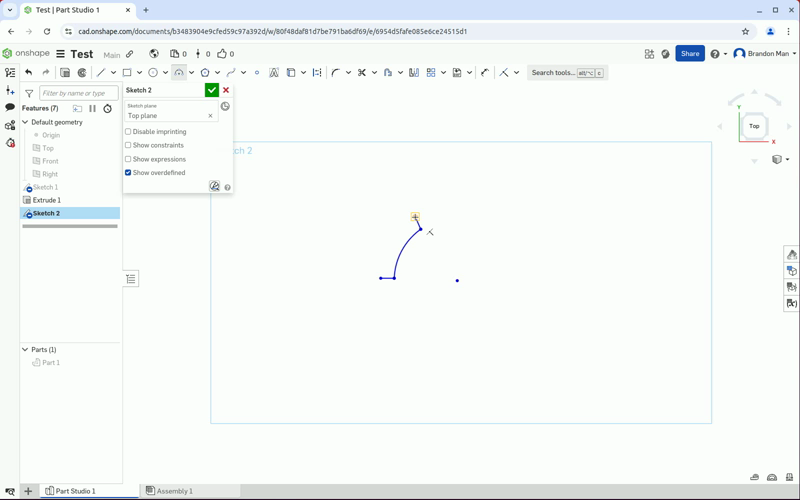
mouse_move(380, 278)
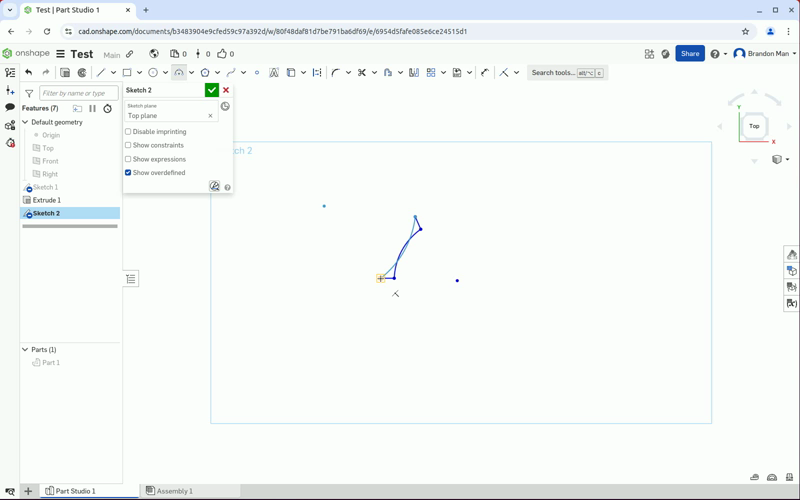
click(380, 278)
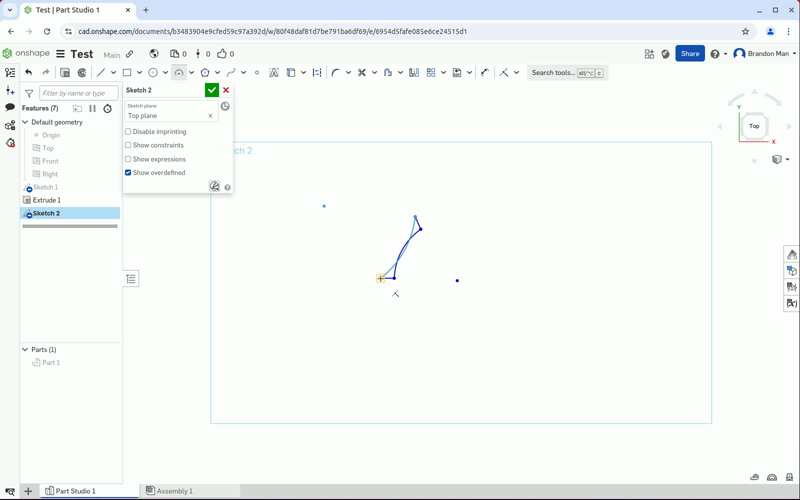
key_down(shift)
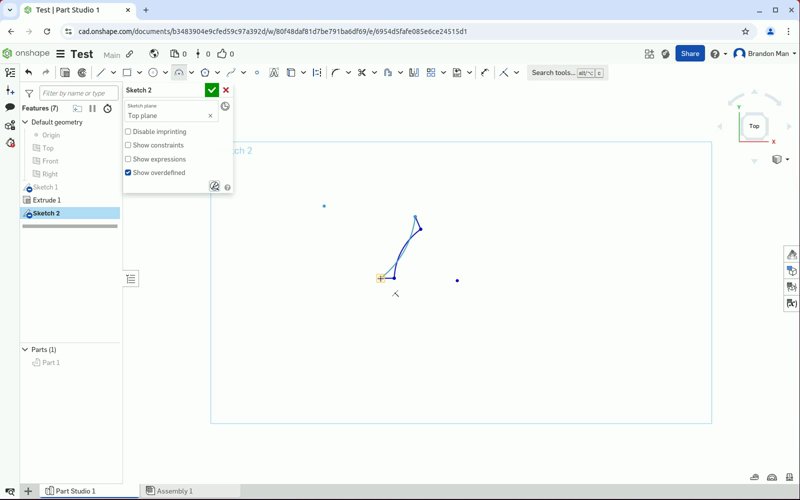
mouse_move(391, 243)
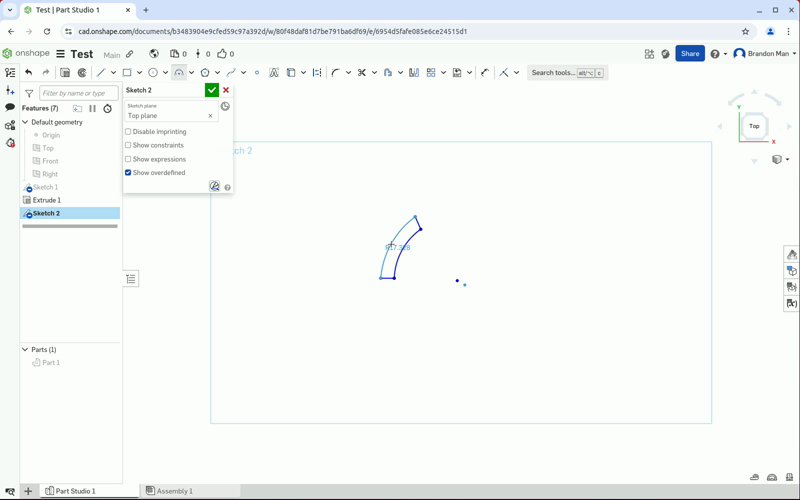
click(391, 243)
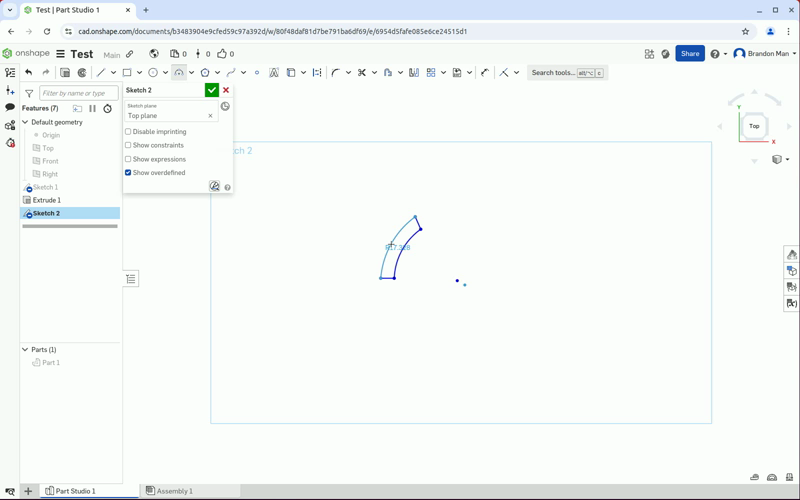
key_up(shift)
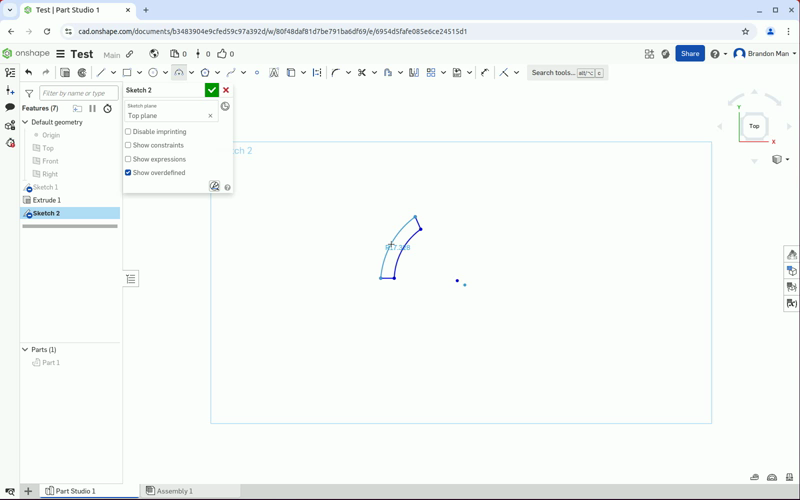
key(esc)
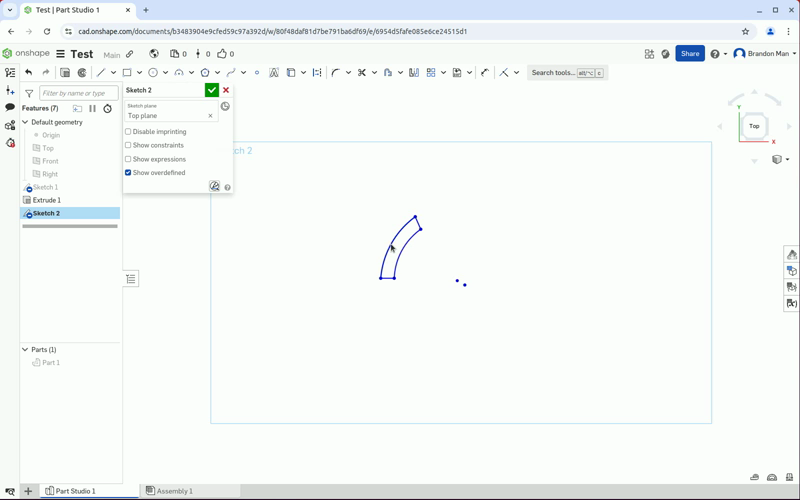
mouse_move(385, 263)
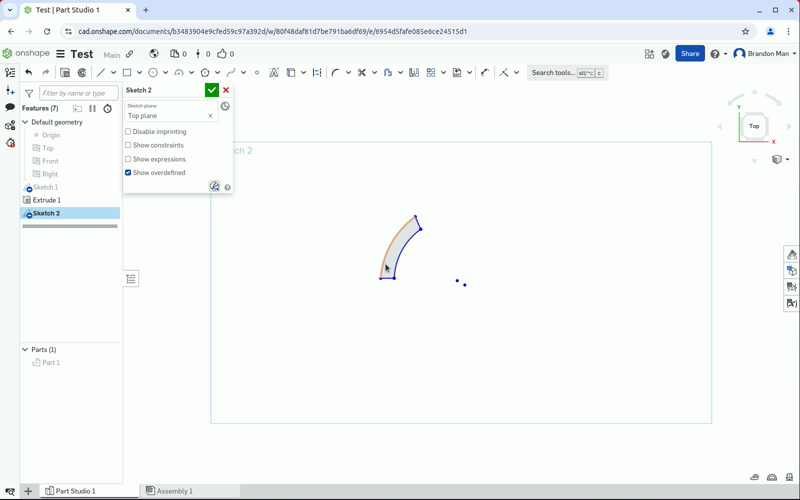
scroll(6)
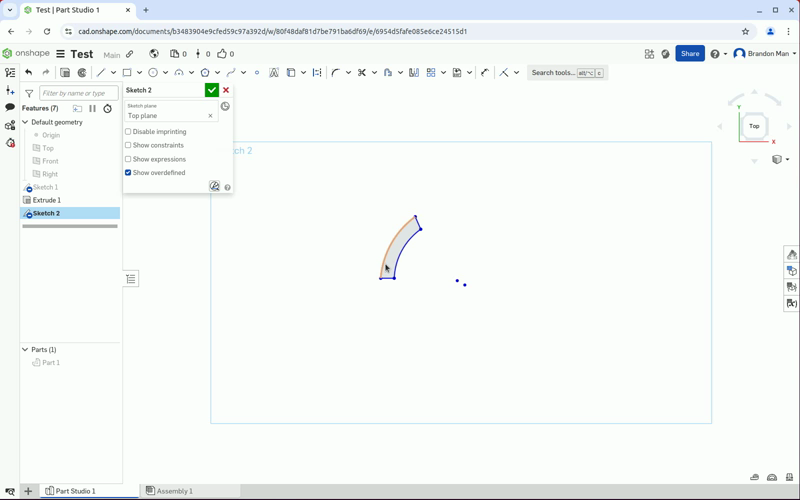
scroll(6)
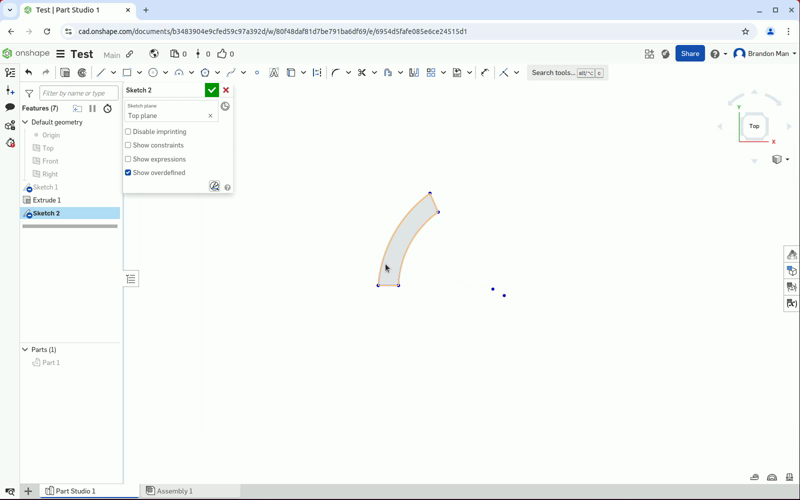
scroll(6)
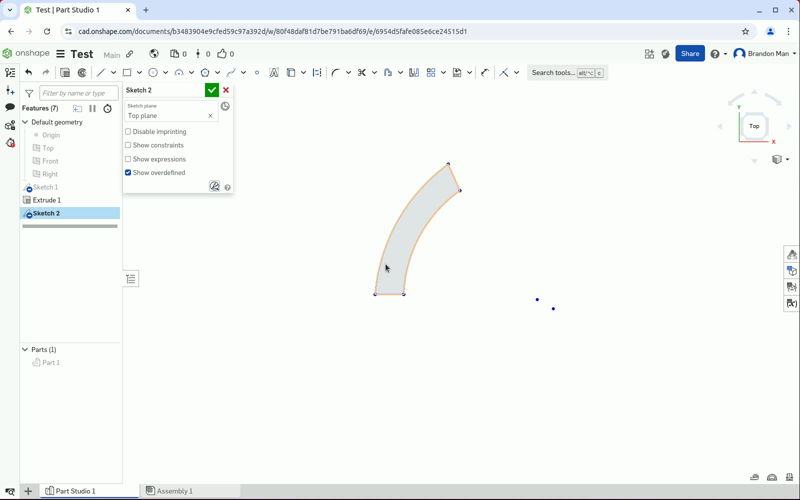
scroll(6)
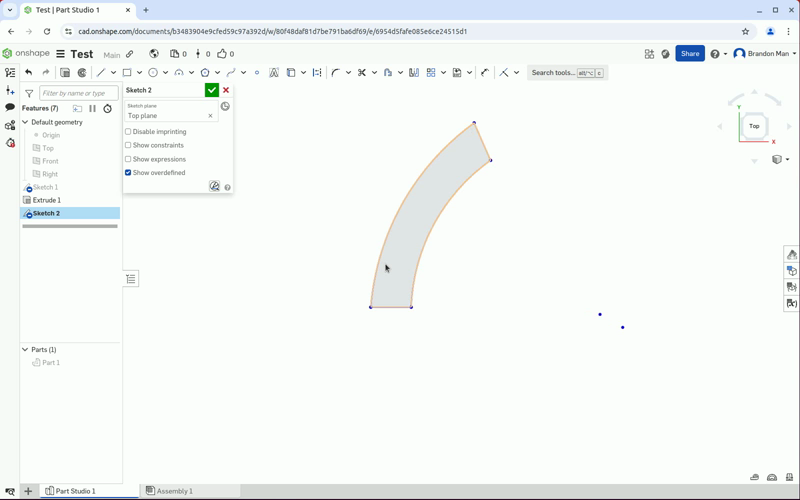
scroll(6)
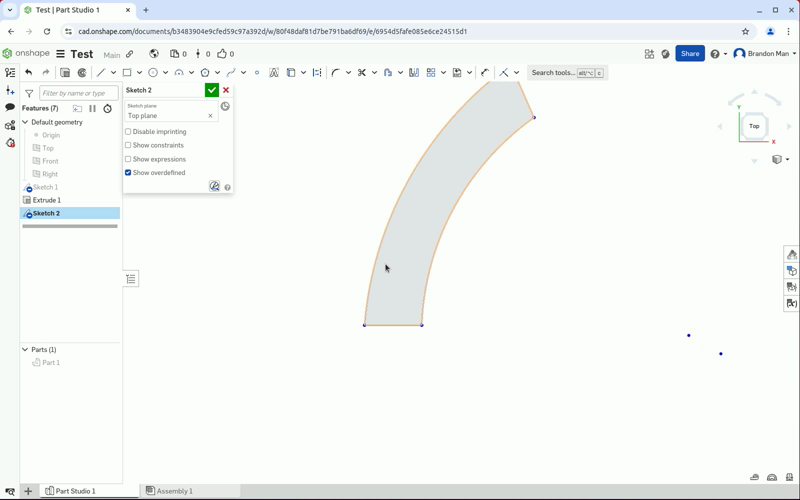
scroll(6)
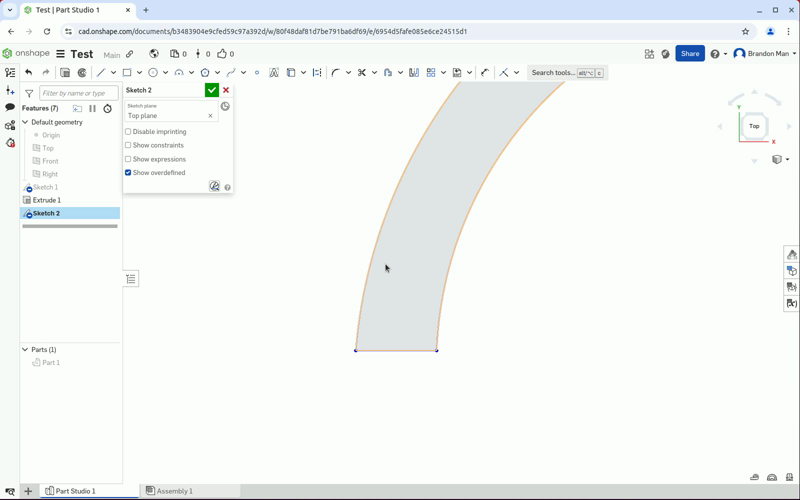
scroll(6)
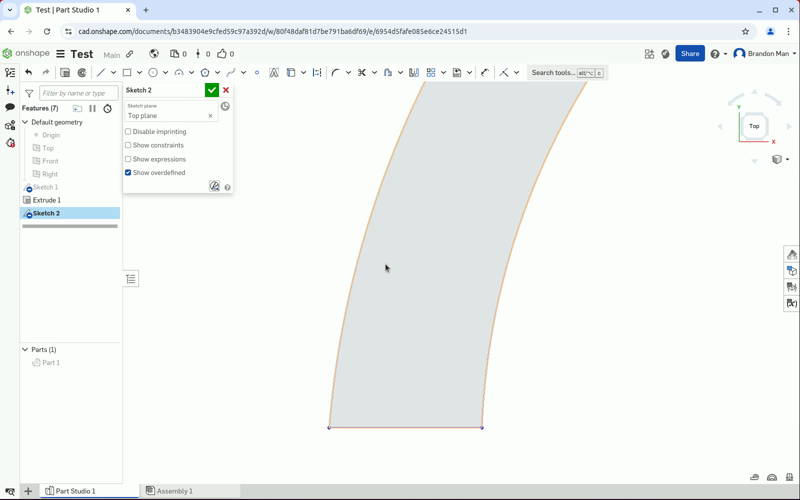
click(385, 263)
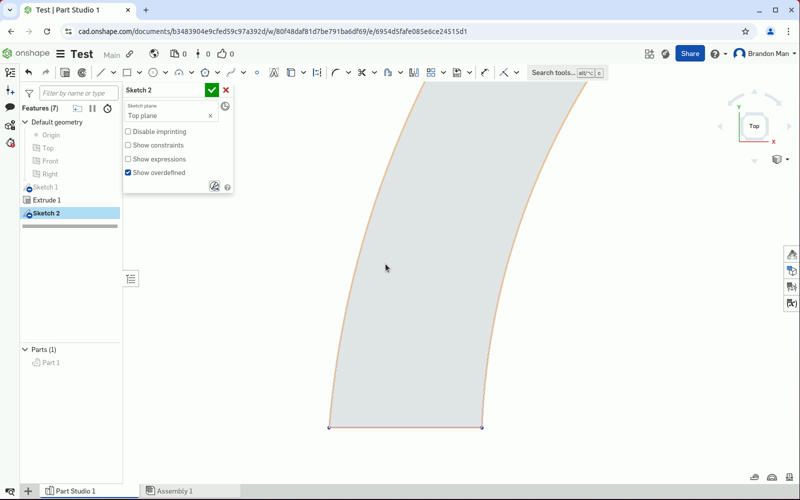
scroll(-6)
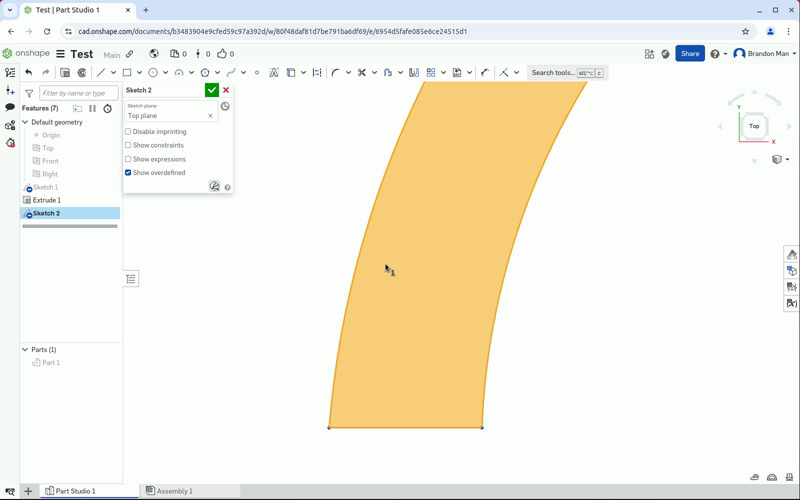
scroll(-6)
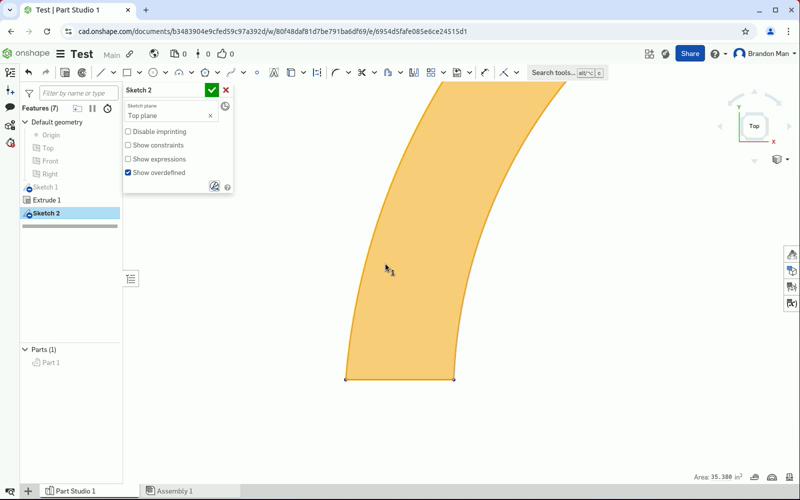
scroll(-6)
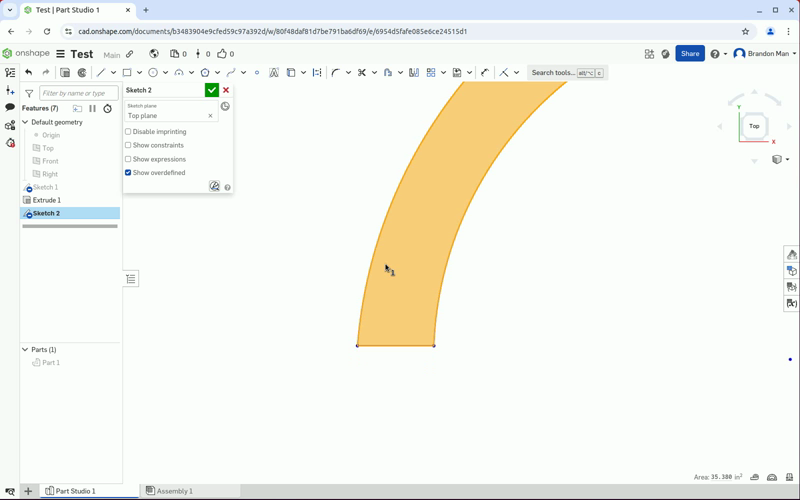
scroll(-6)
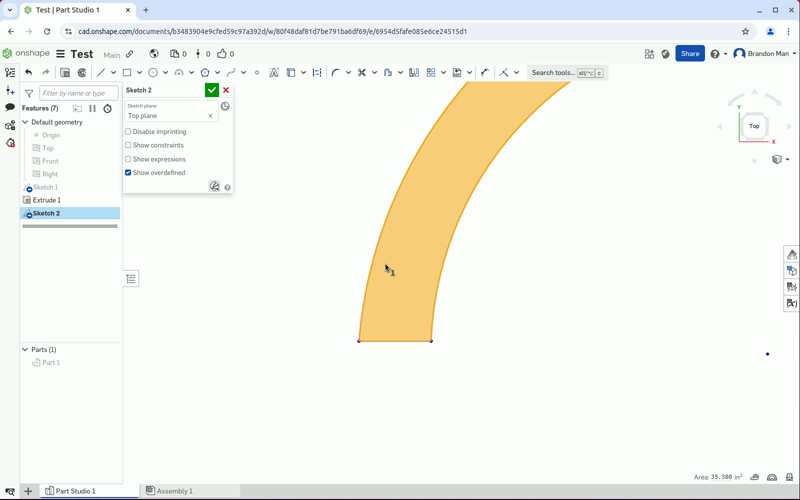
scroll(-6)
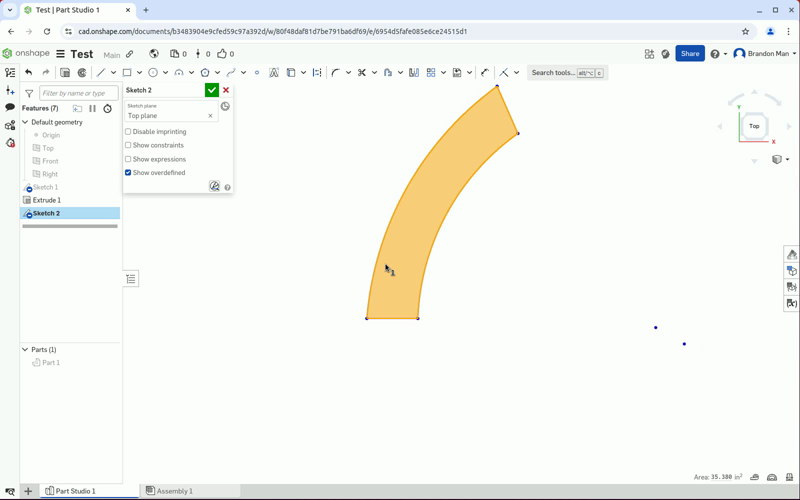
scroll(-6)
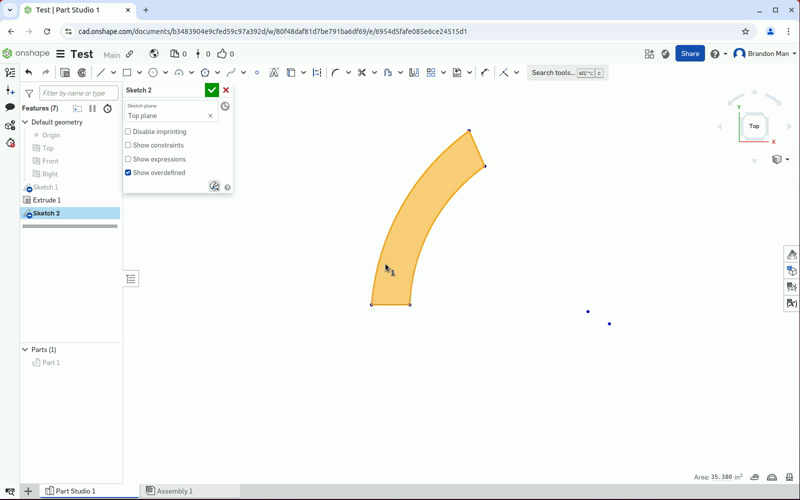
scroll(-6)
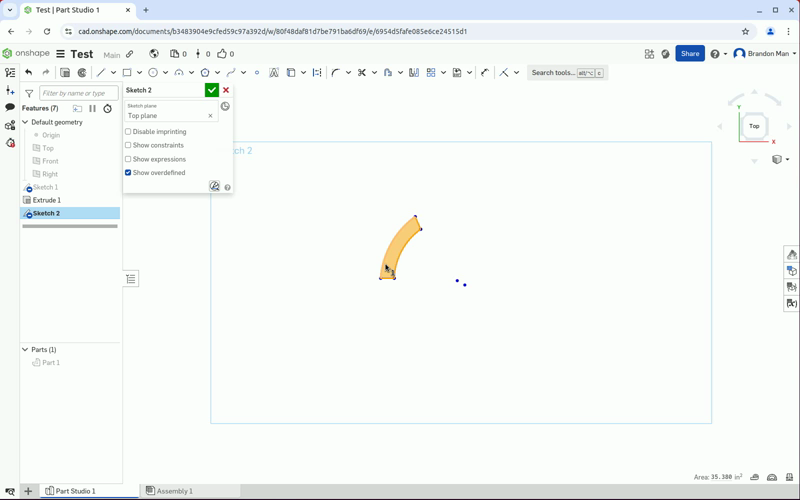
mouse_move(73, 352)
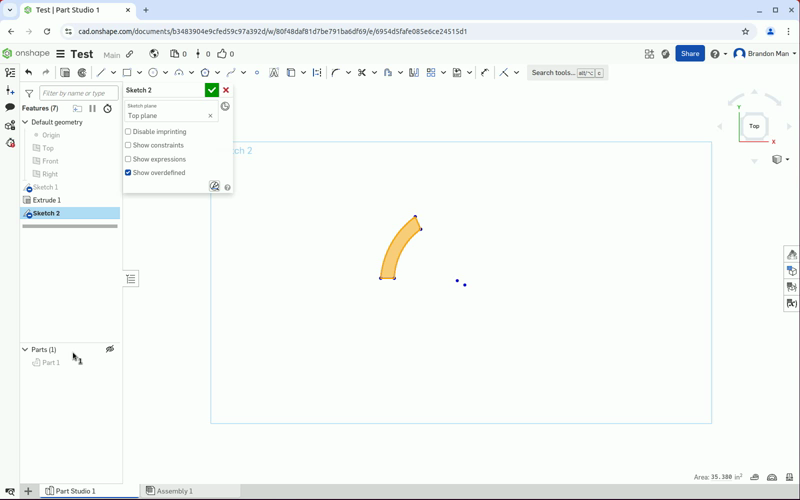
key(shift+y)
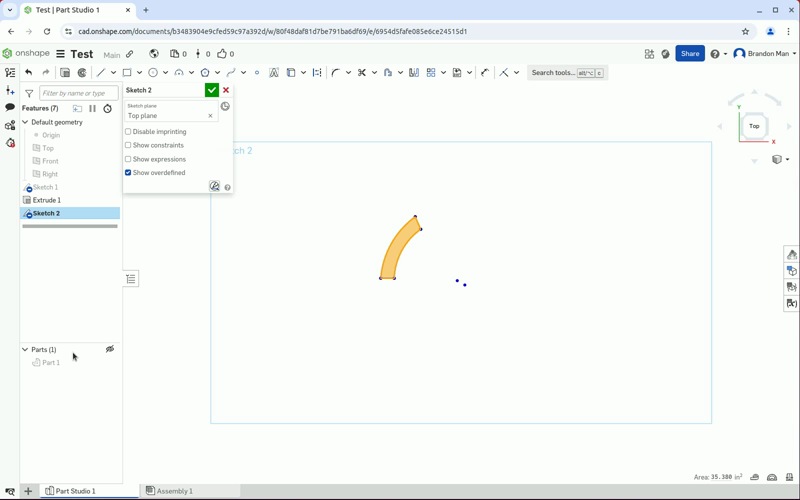
key(shift+e)
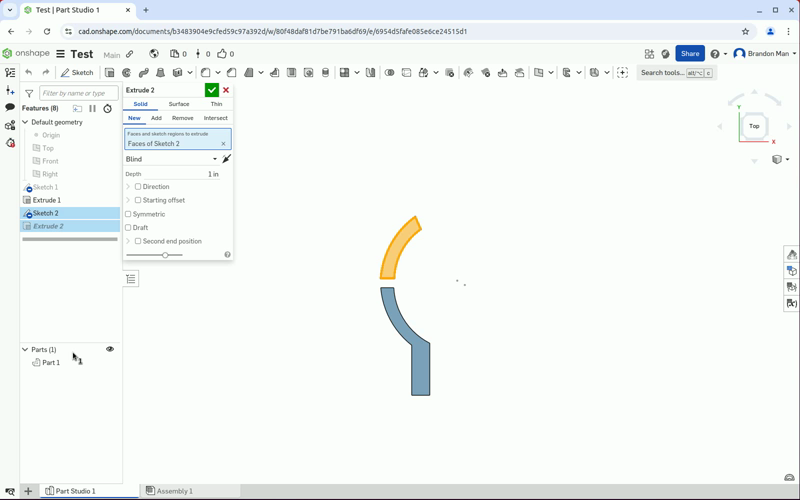
mouse_move(143, 106)
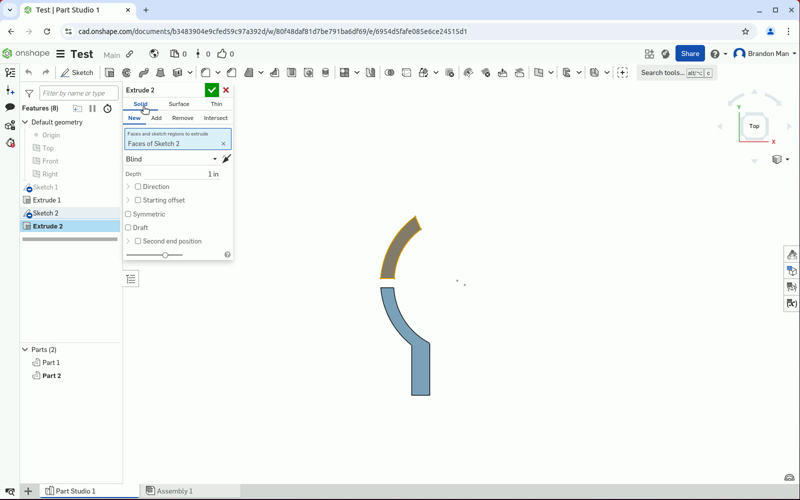
click(143, 106)
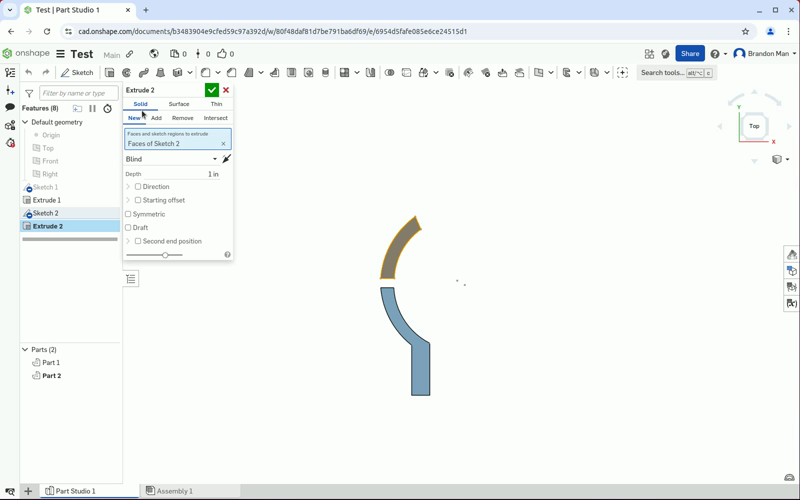
mouse_move(137, 120)
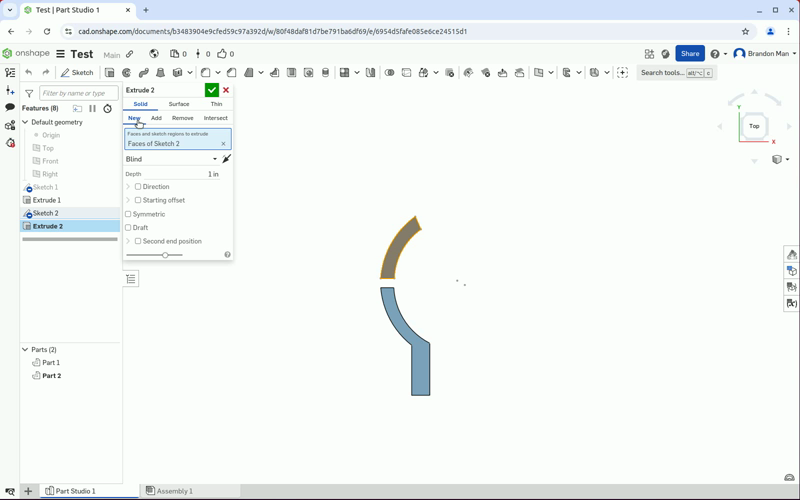
click(137, 120)
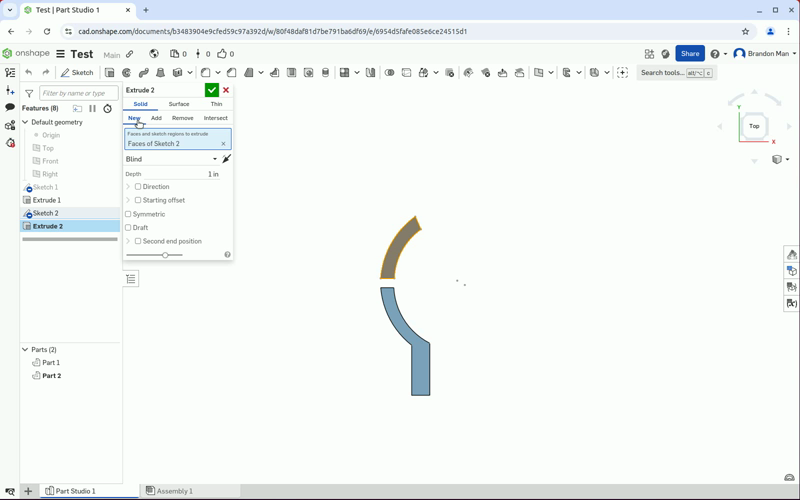
key(tab, 4)
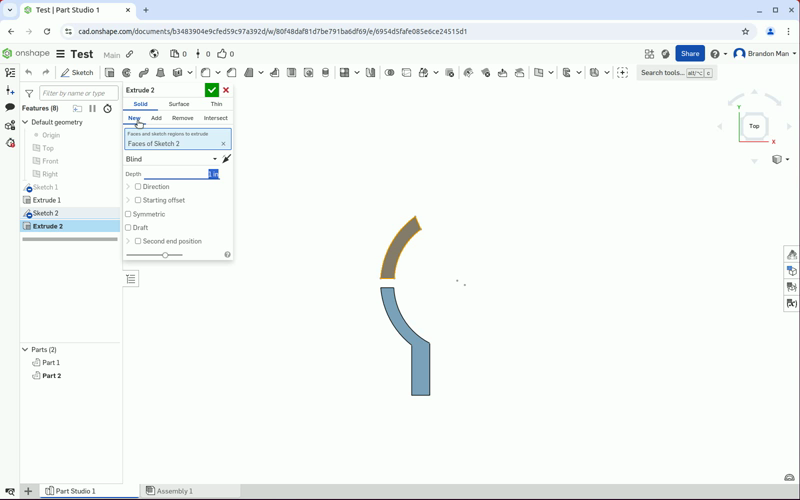
text(2.648)
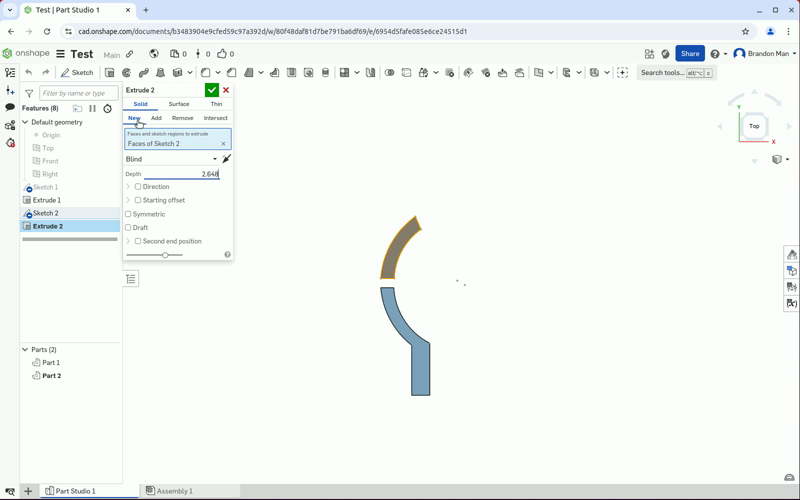
key(enter)
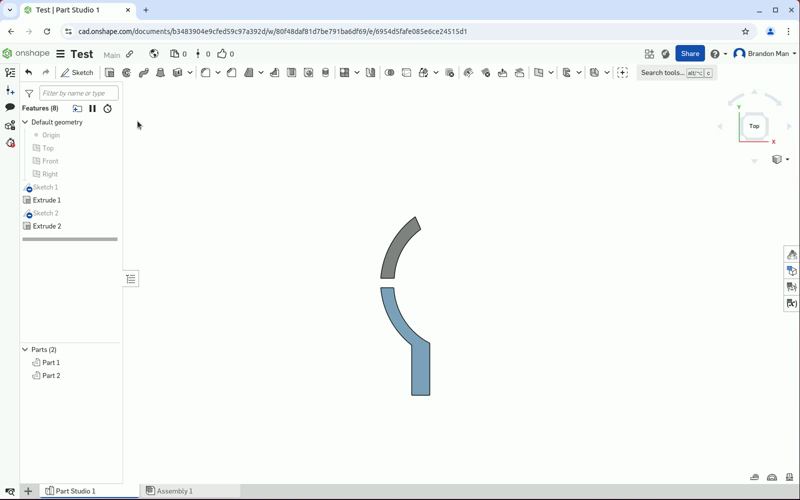
key(shift+h)
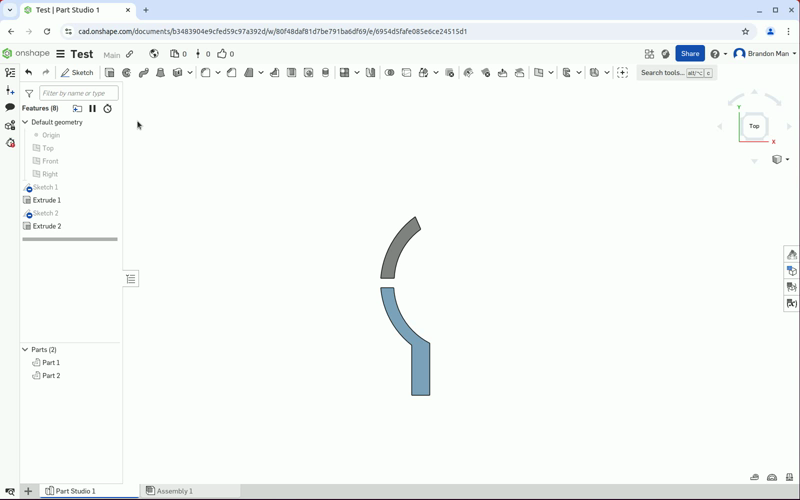
key(shift+h)
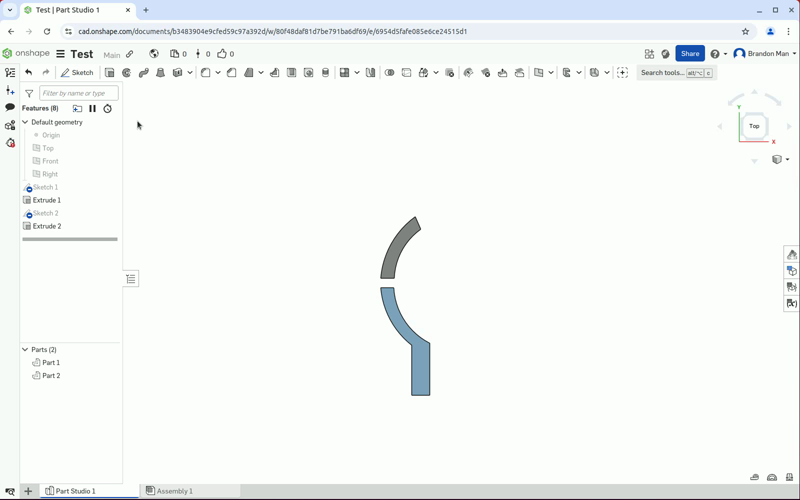
mouse_move(73, 189)
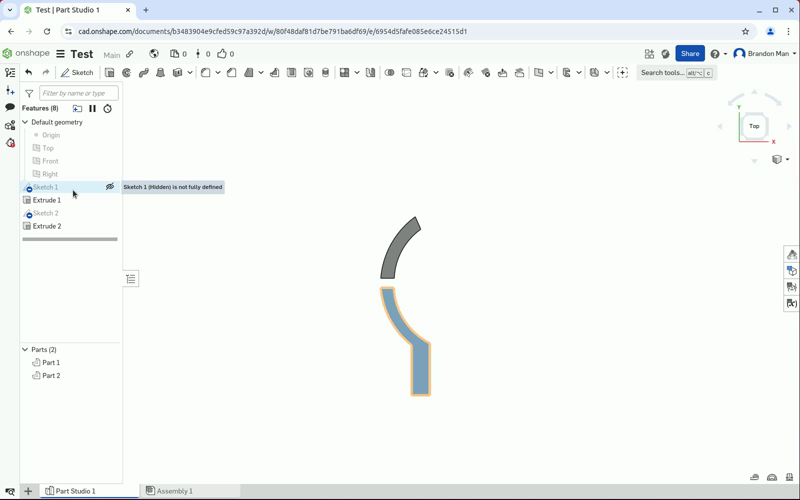
click(73, 189)
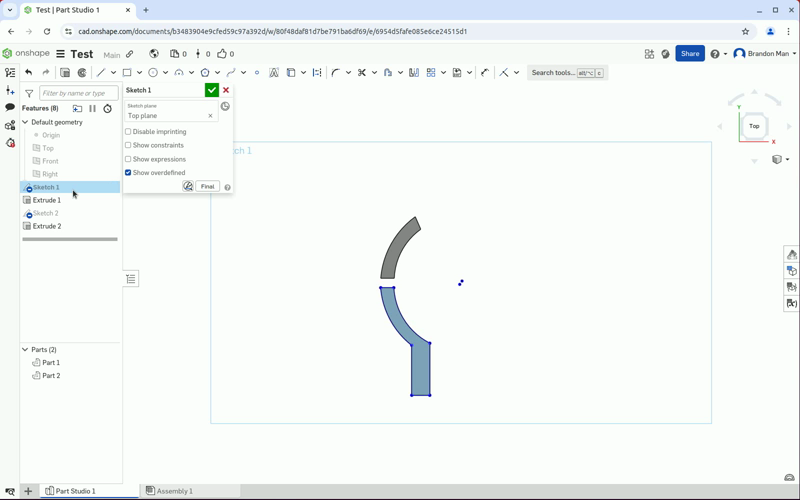
mouse_move(229, 92)
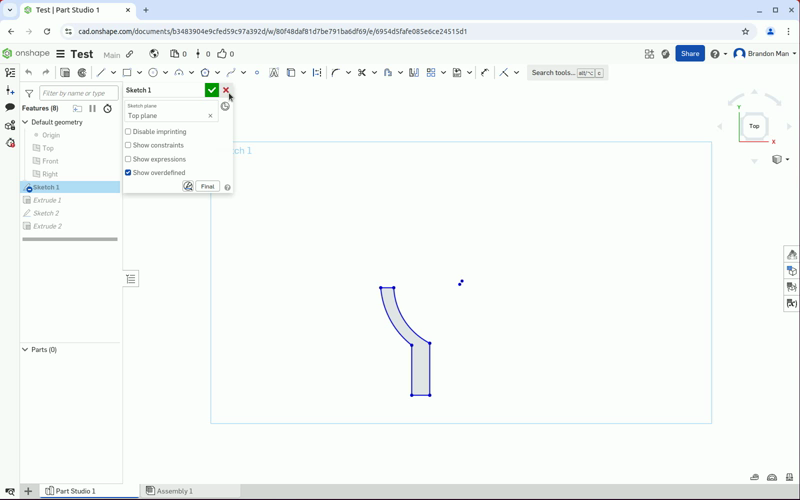
click(229, 92)
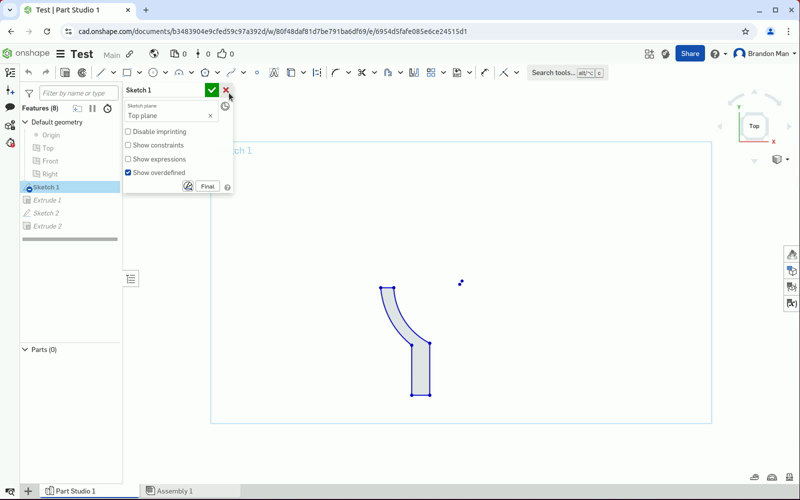
key(shift+s)
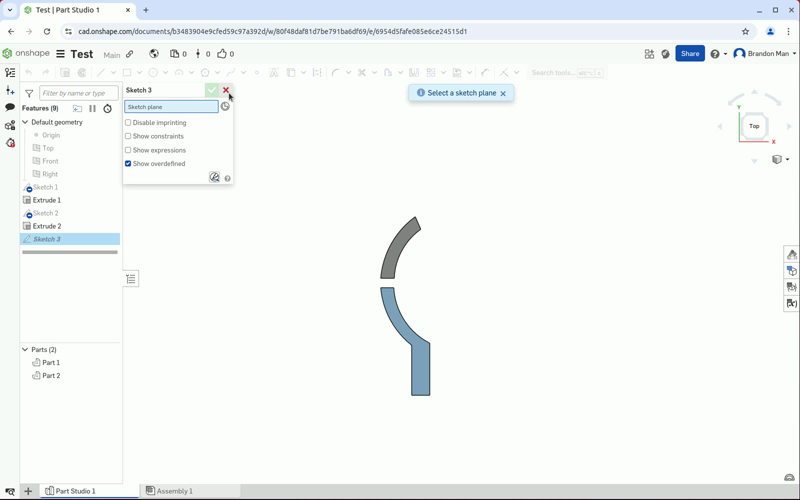
mouse_move(73, 150)
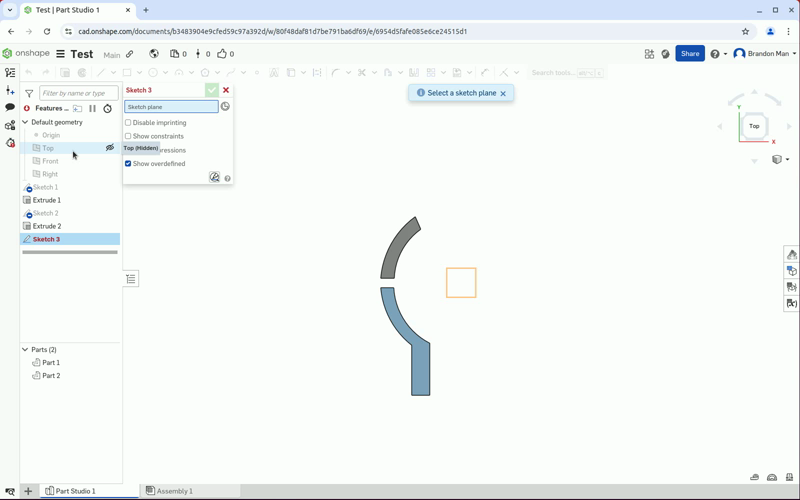
click(73, 150)
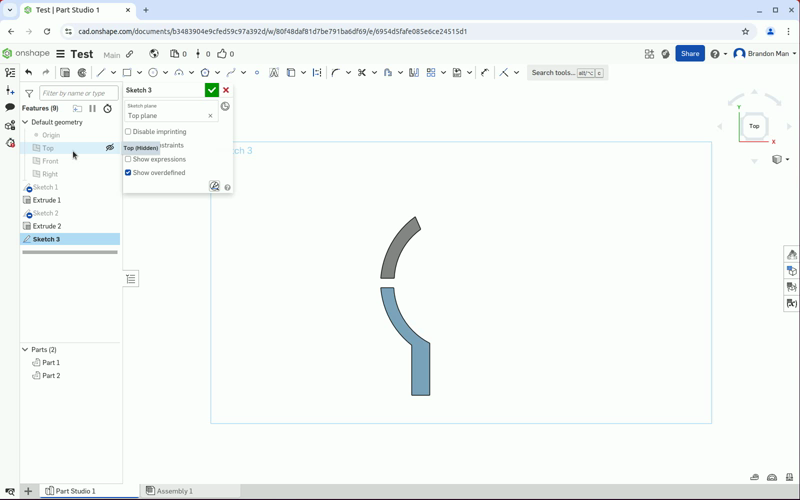
mouse_move(73, 352)
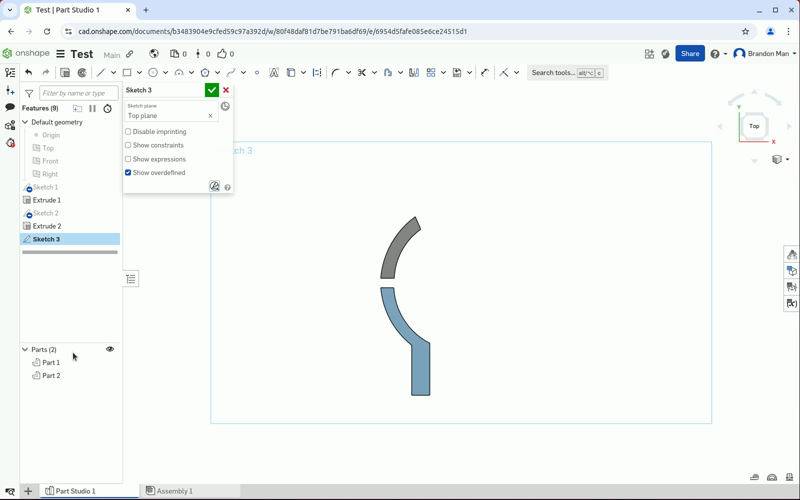
key(y)
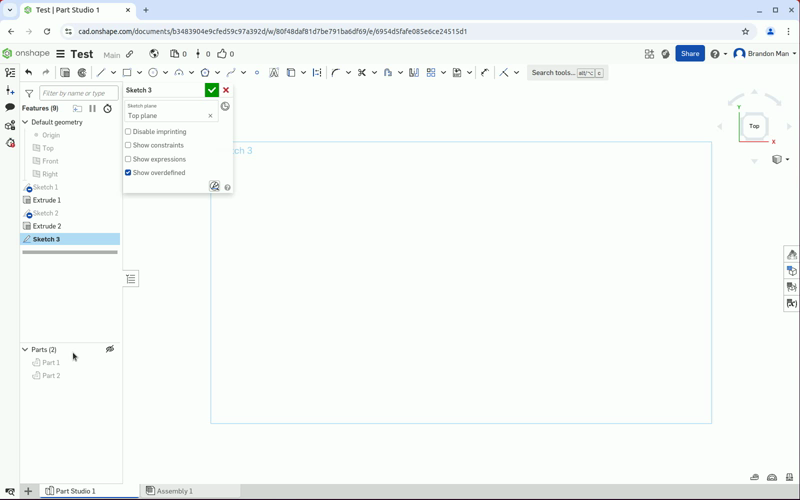
key(l)
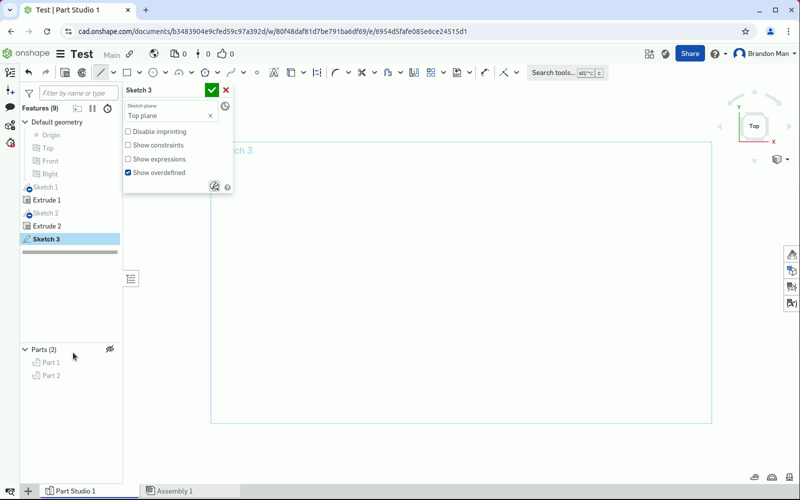
key_down(shift)
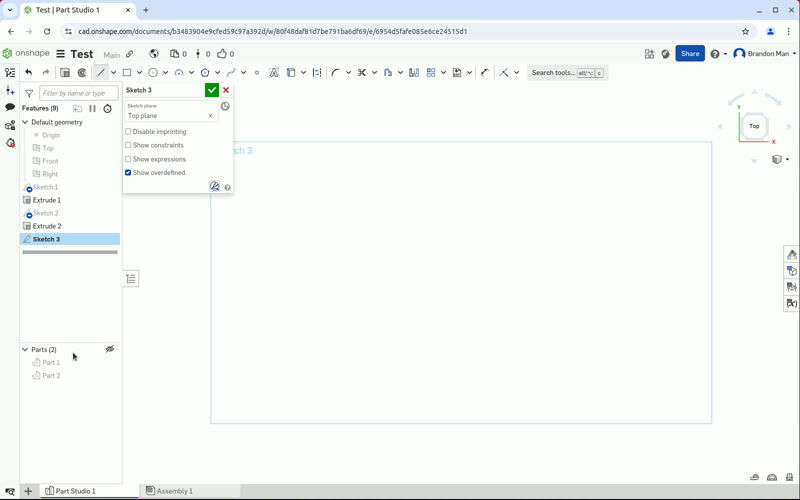
mouse_move(380, 287)
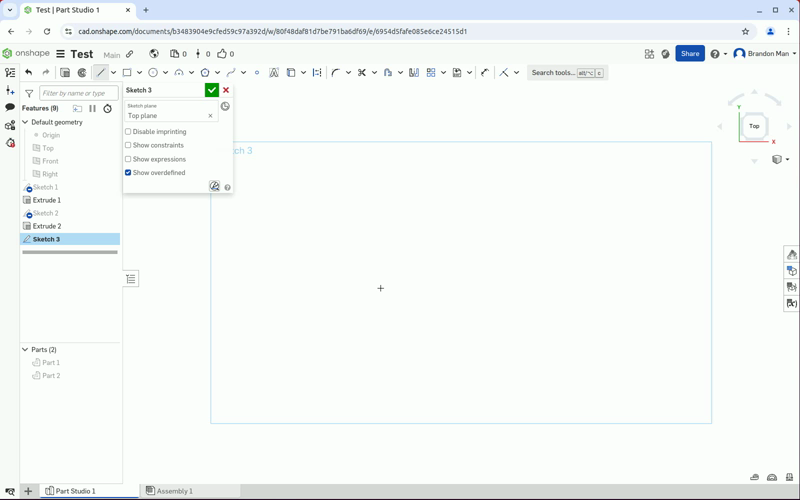
click(380, 287)
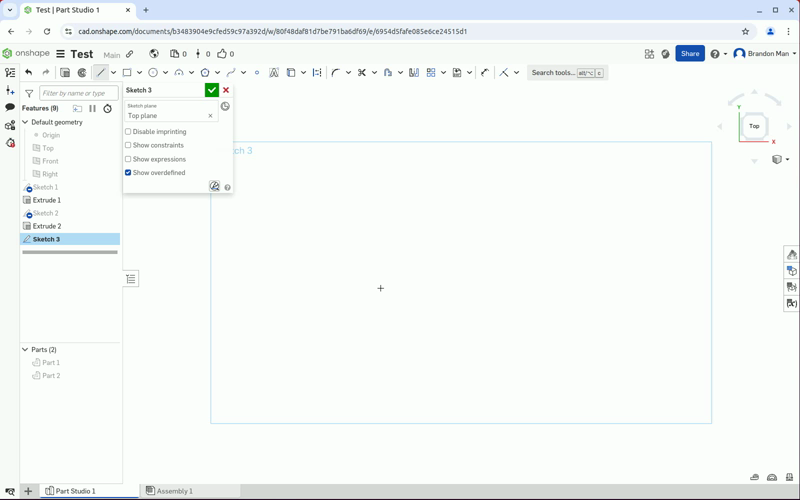
key_up(shift)
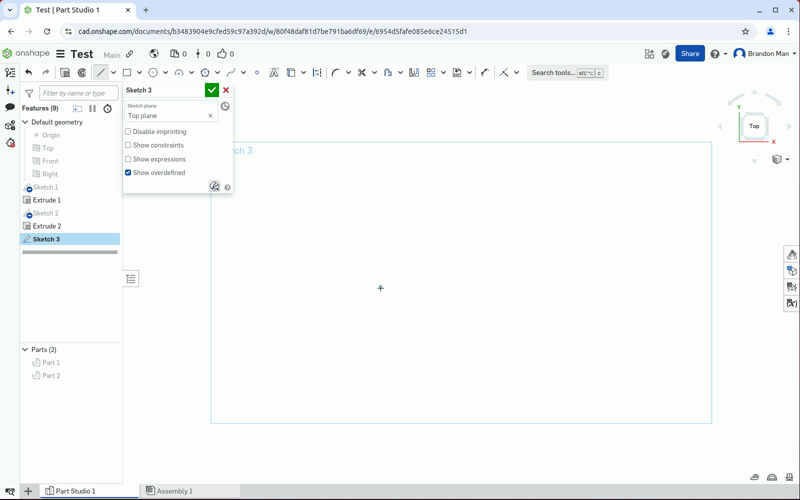
key_down(shift)
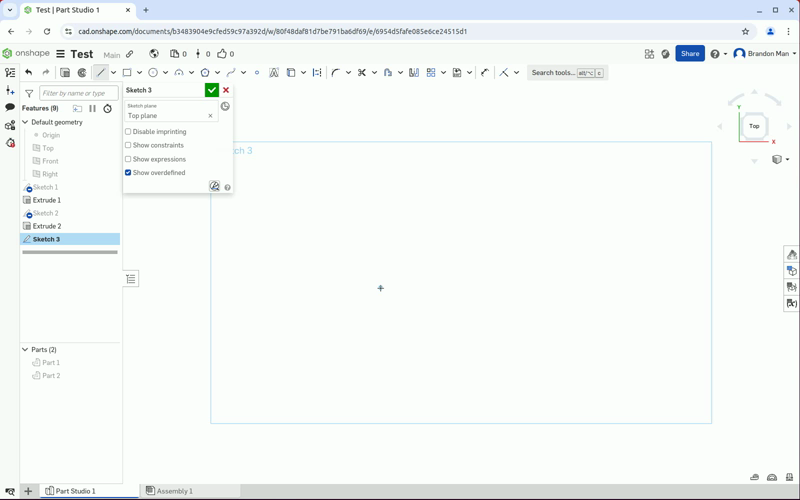
mouse_move(410, 287)
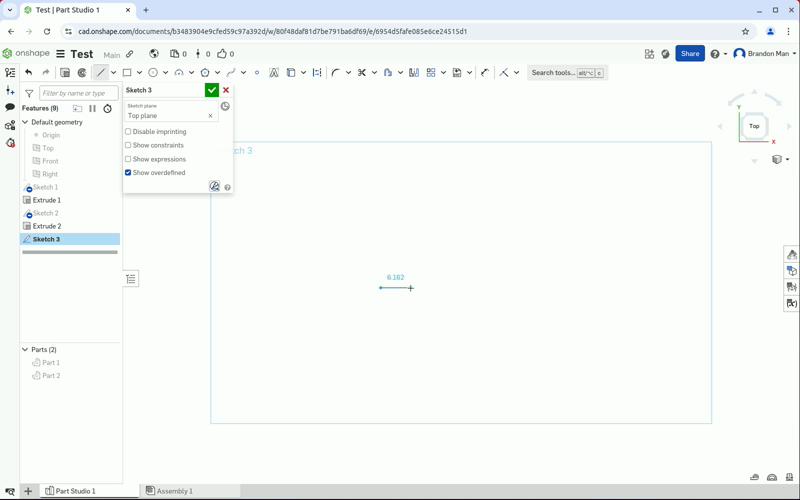
mouse_move(380, 277)
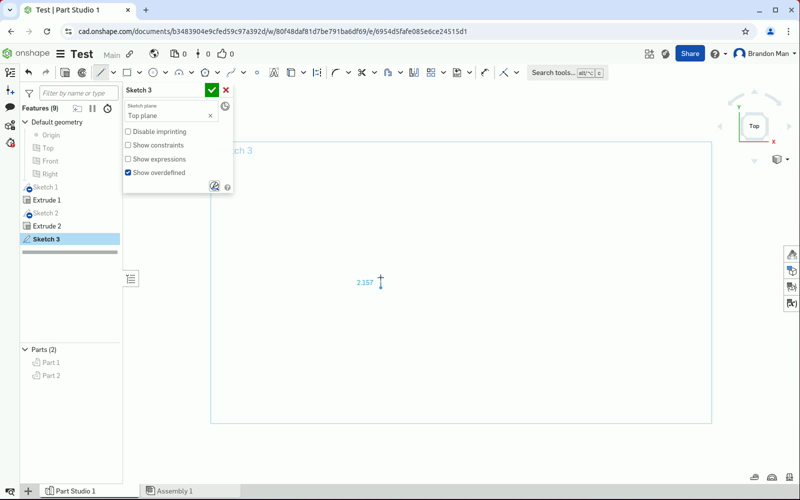
click(380, 277)
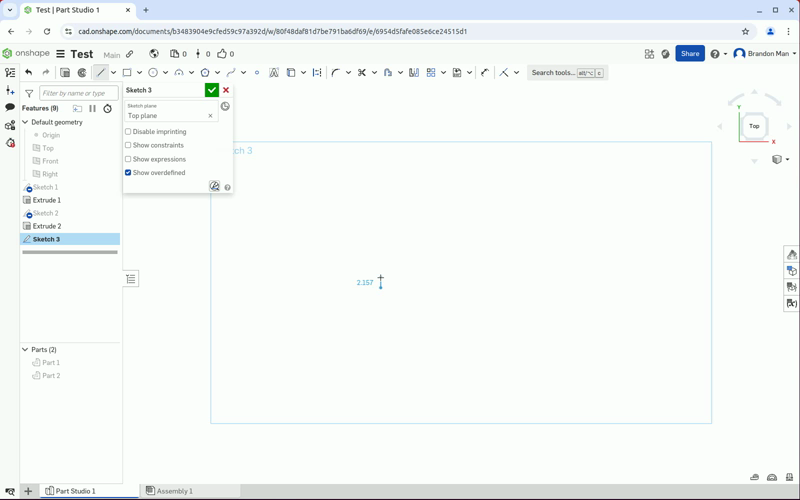
key_up(shift)
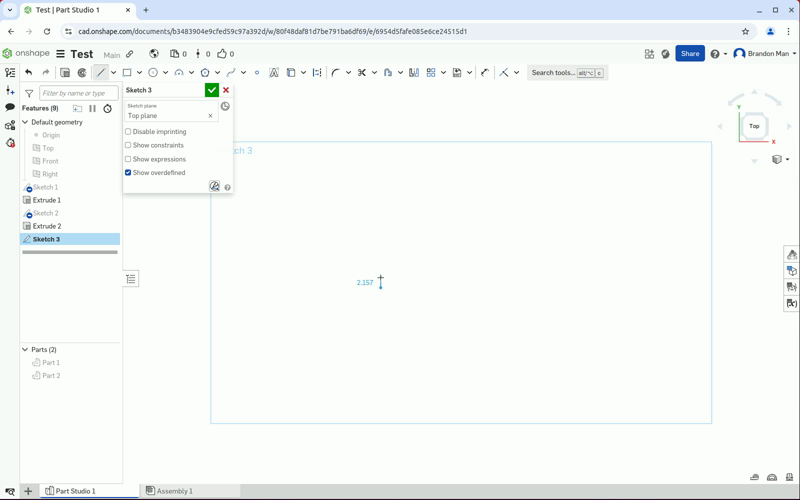
key(esc)
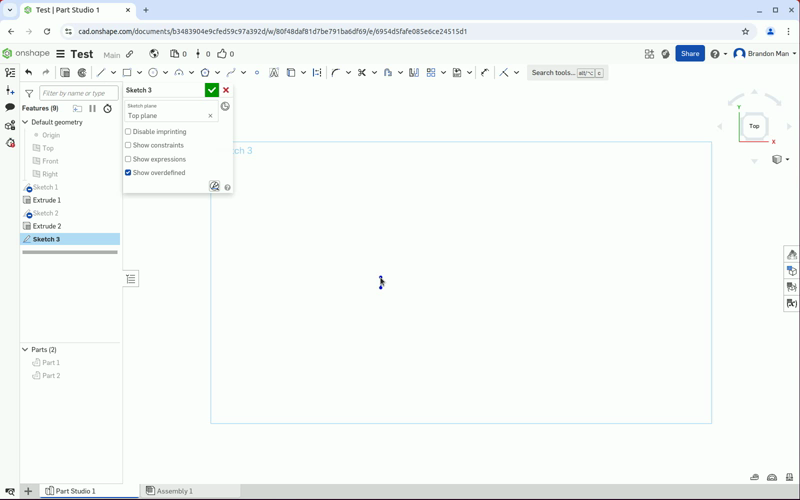
key(a)
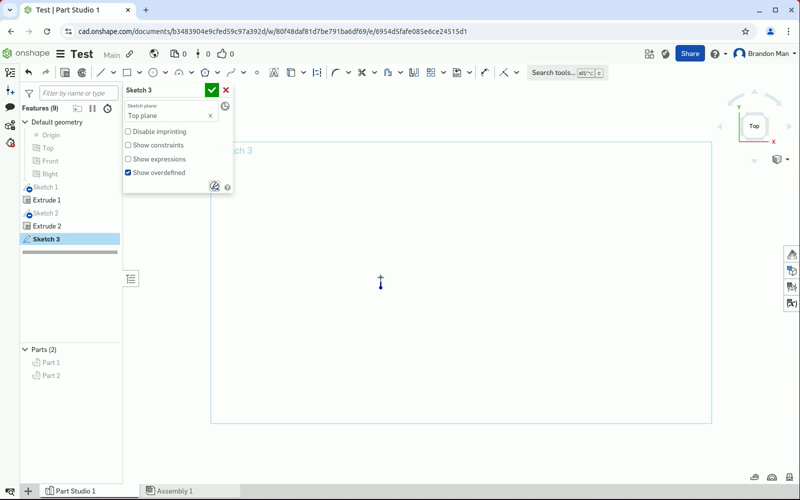
mouse_move(380, 277)
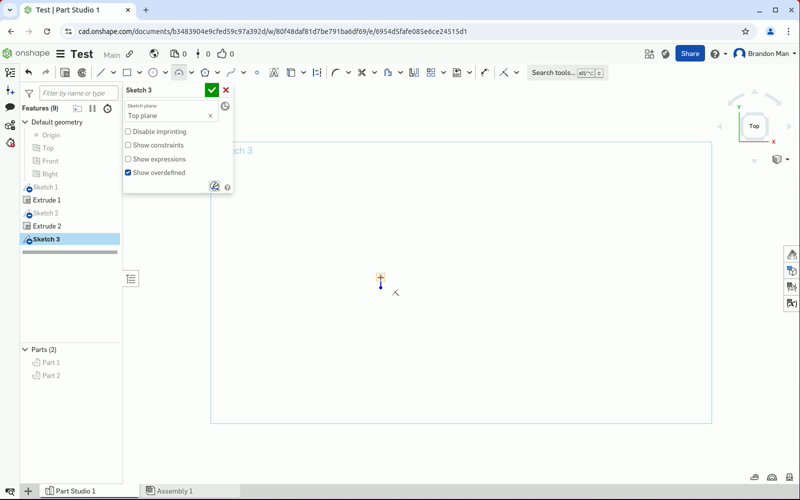
click(380, 277)
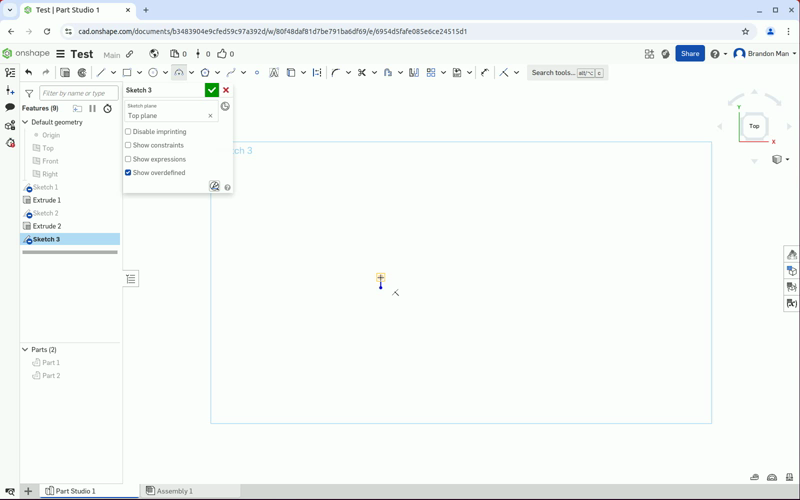
mouse_move(380, 287)
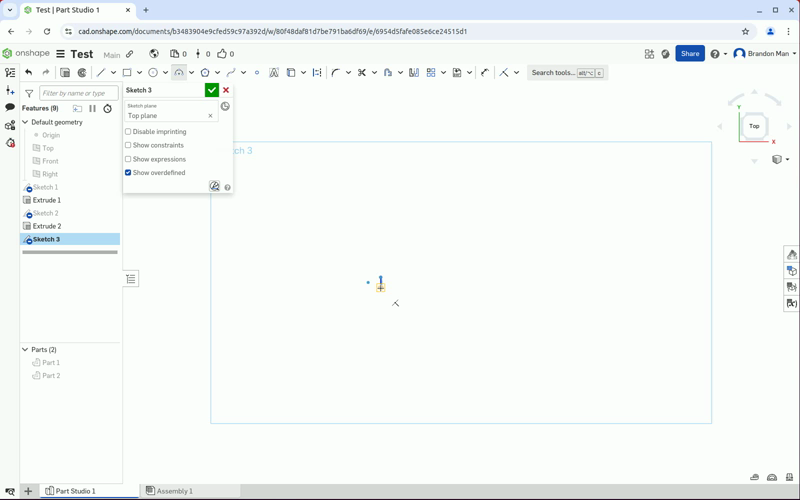
click(380, 287)
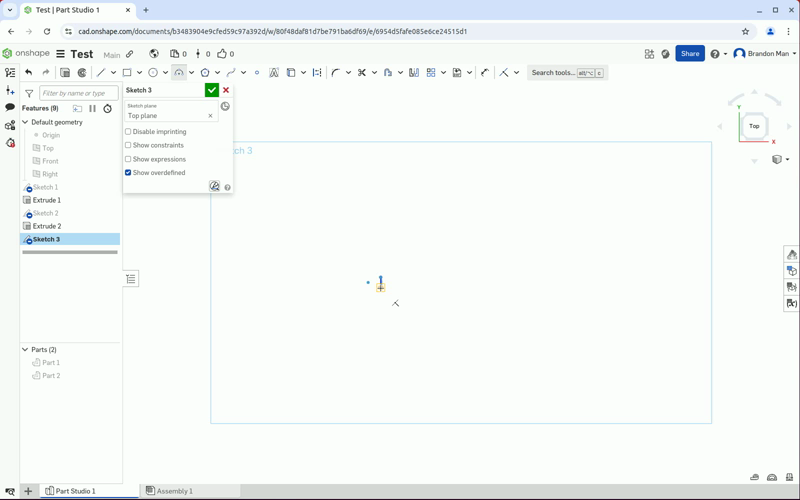
key_down(shift)
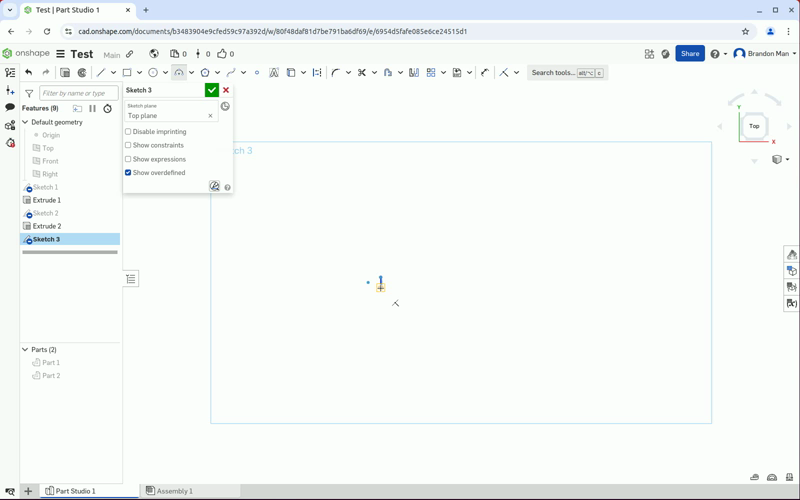
mouse_move(380, 282)
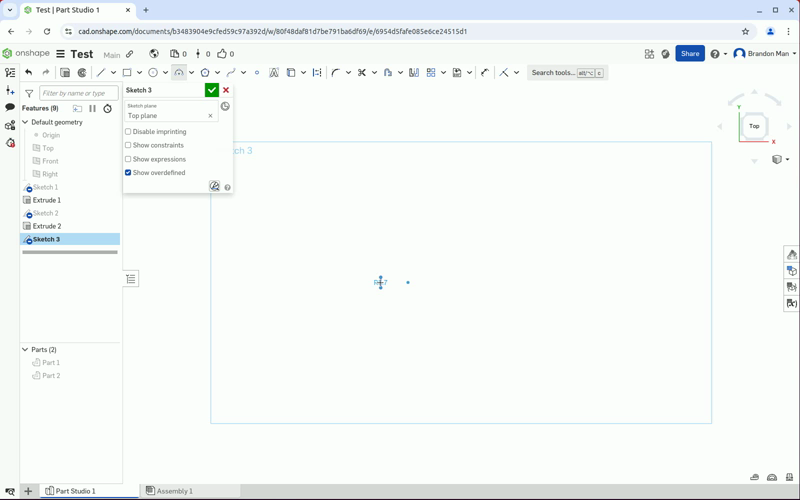
click(380, 282)
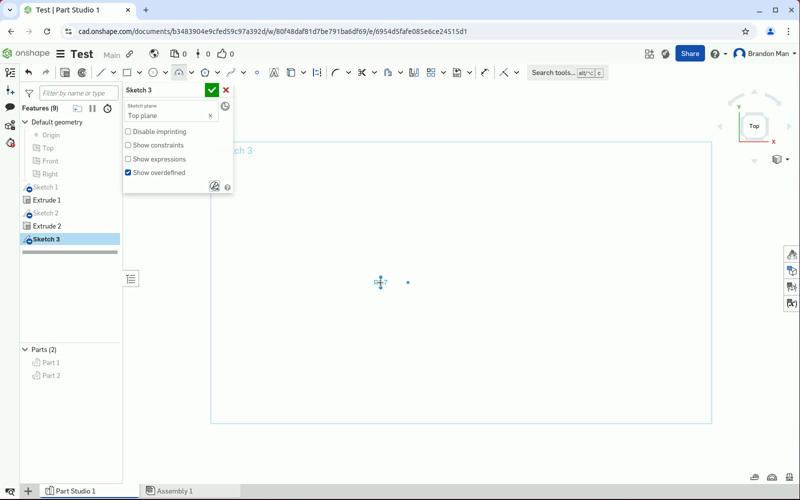
key_up(shift)
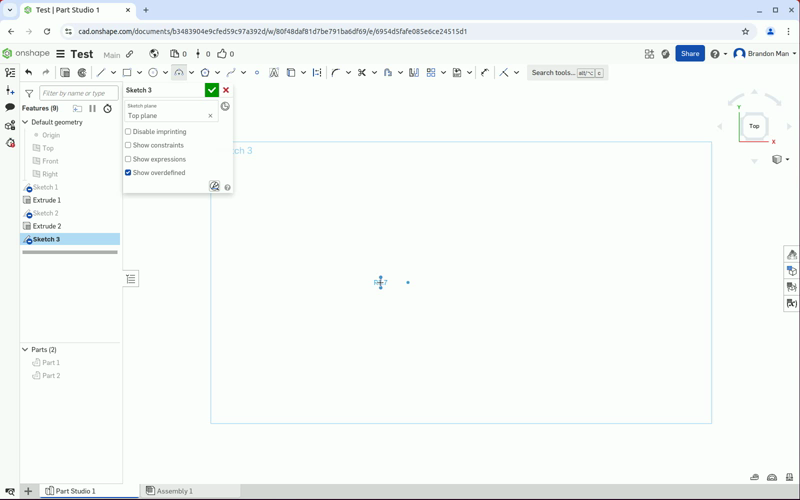
key(esc)
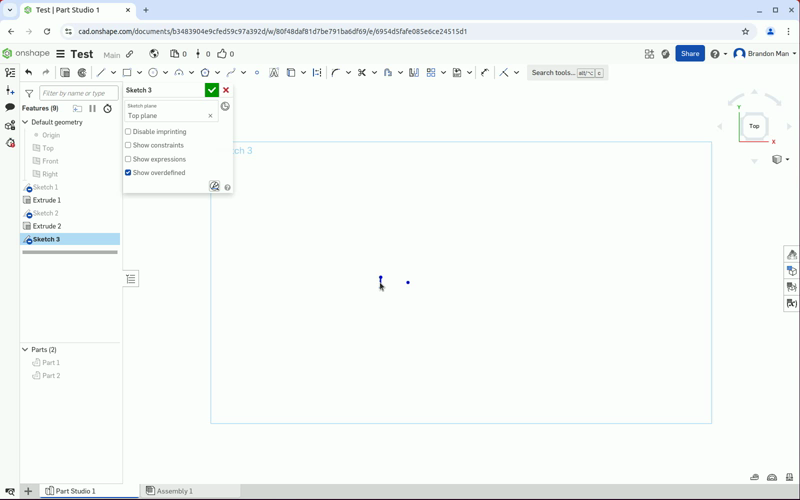
mouse_move(381, 287)
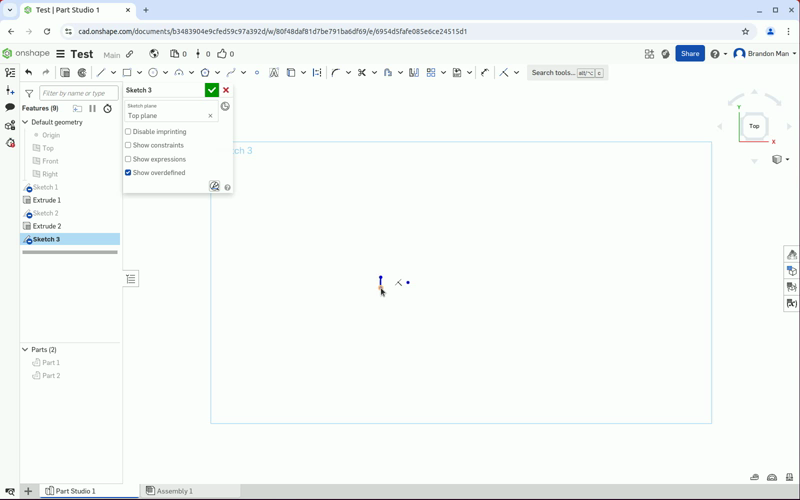
scroll(6)
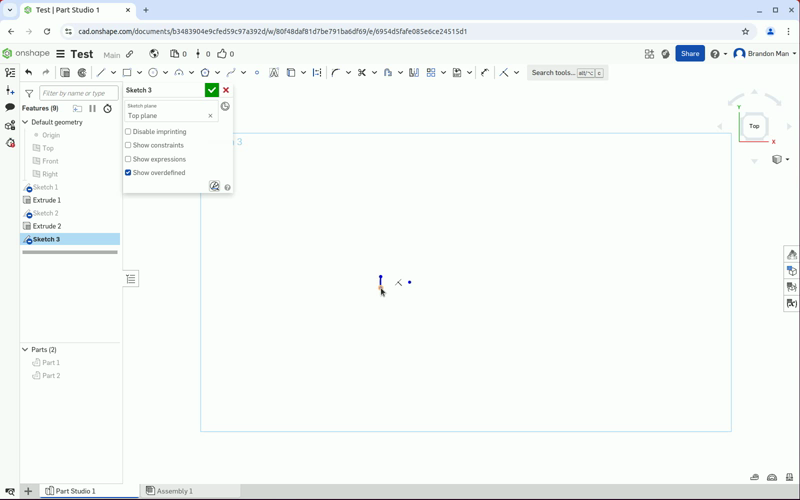
scroll(6)
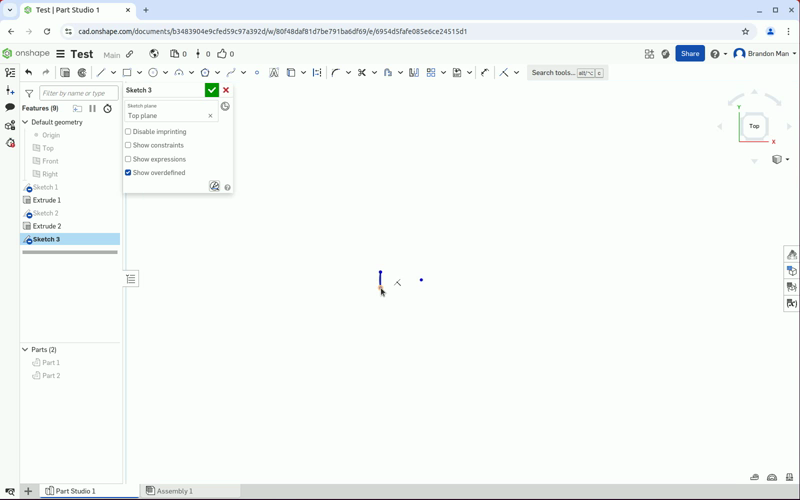
scroll(6)
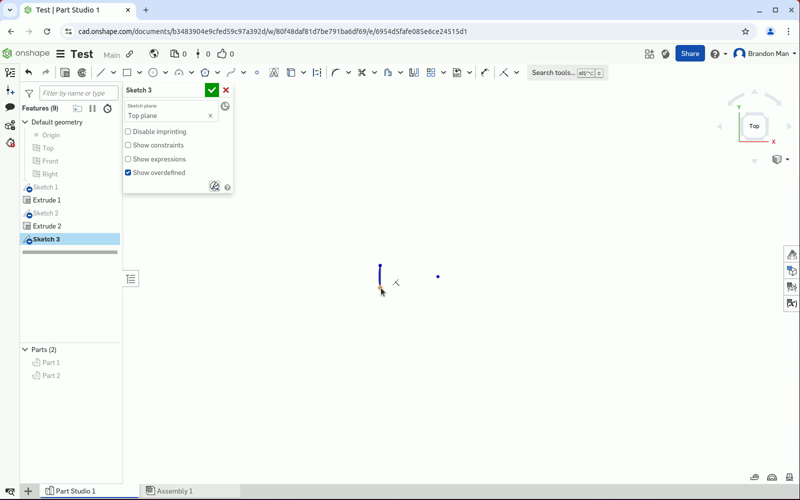
scroll(6)
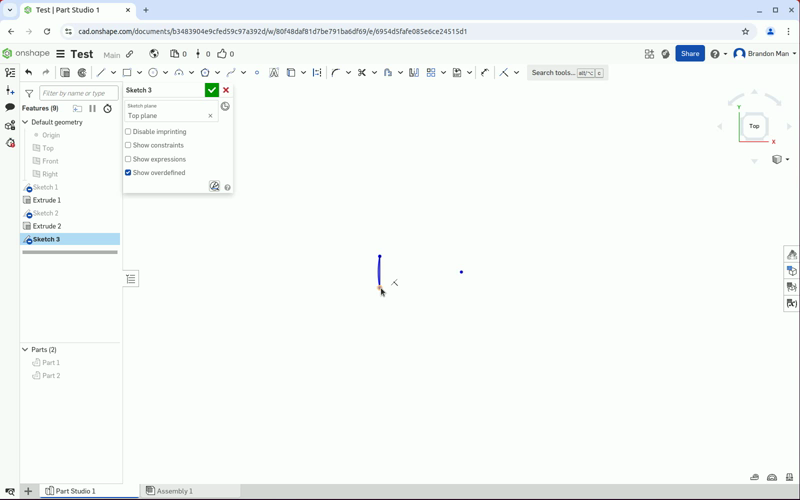
scroll(6)
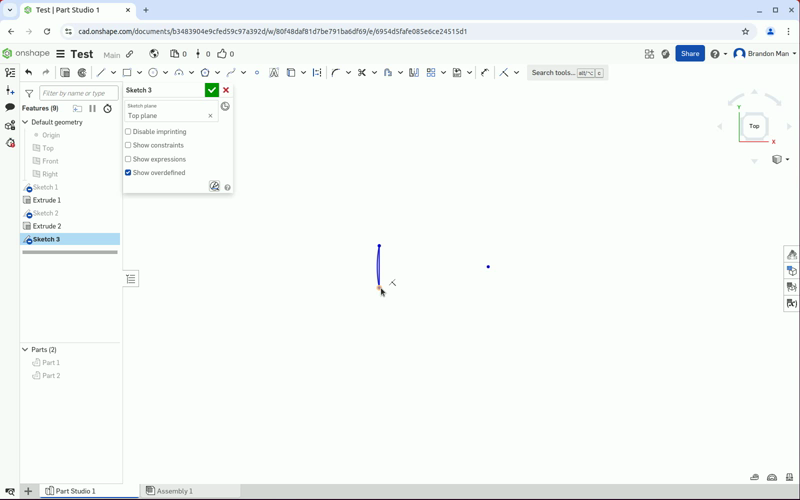
scroll(6)
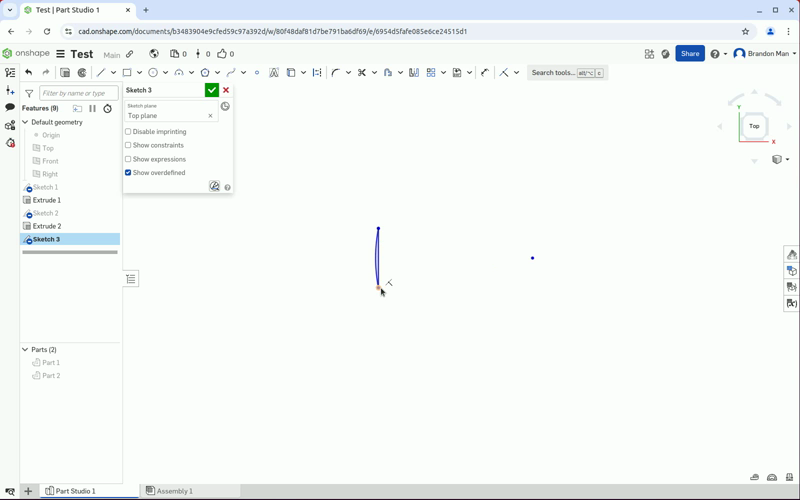
scroll(6)
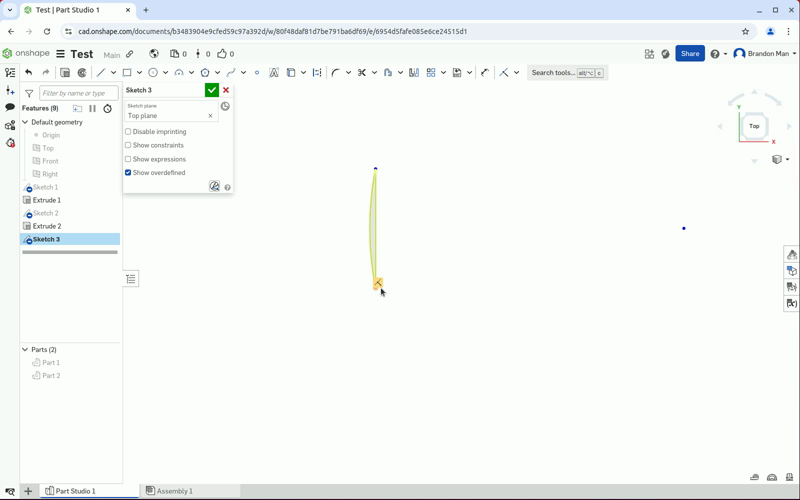
click(381, 287)
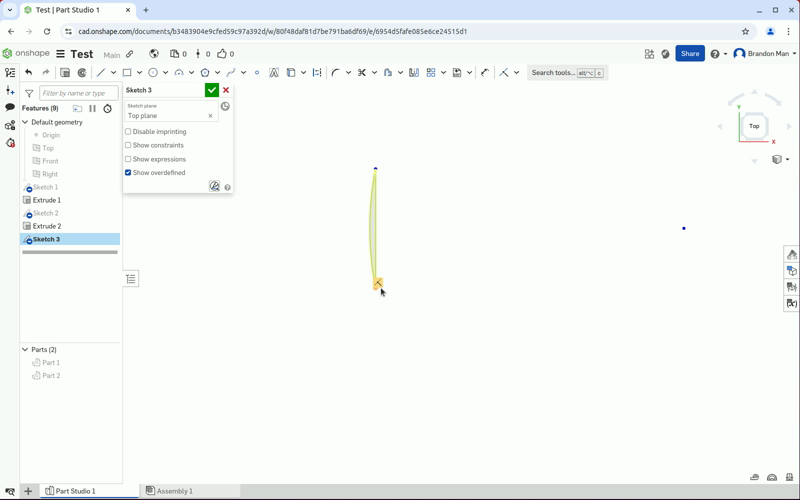
scroll(-6)
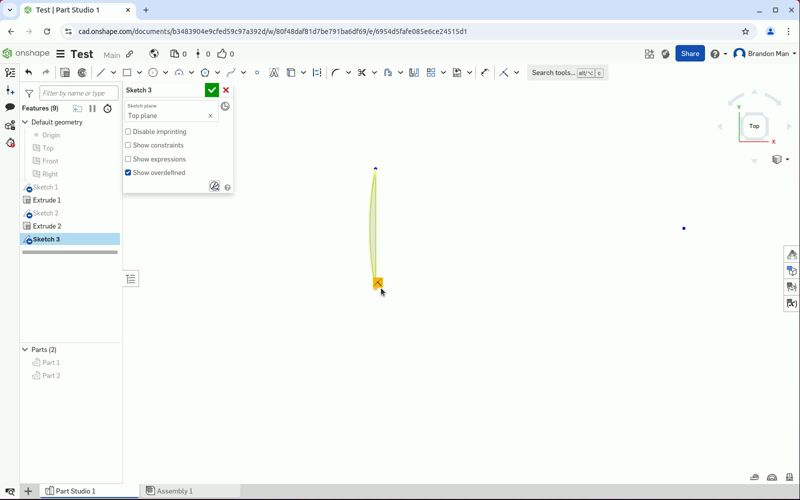
scroll(-6)
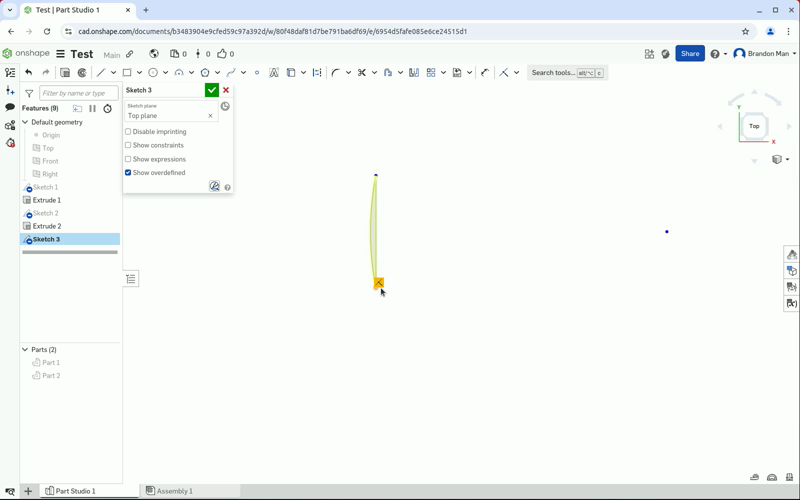
scroll(-6)
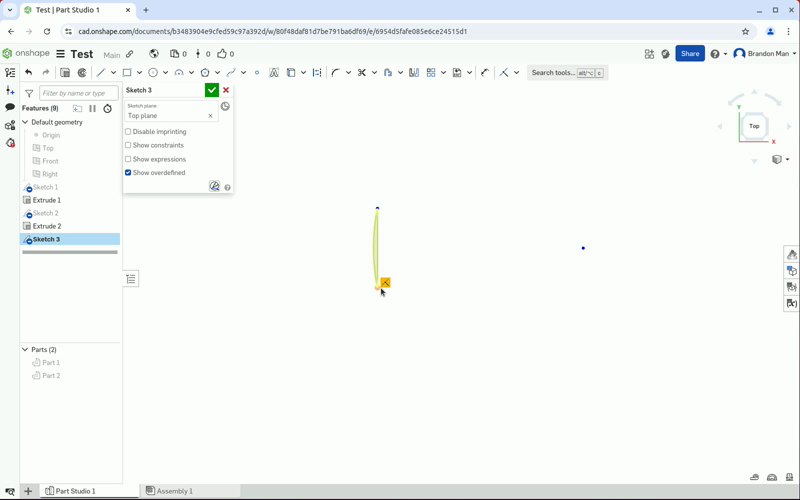
scroll(-6)
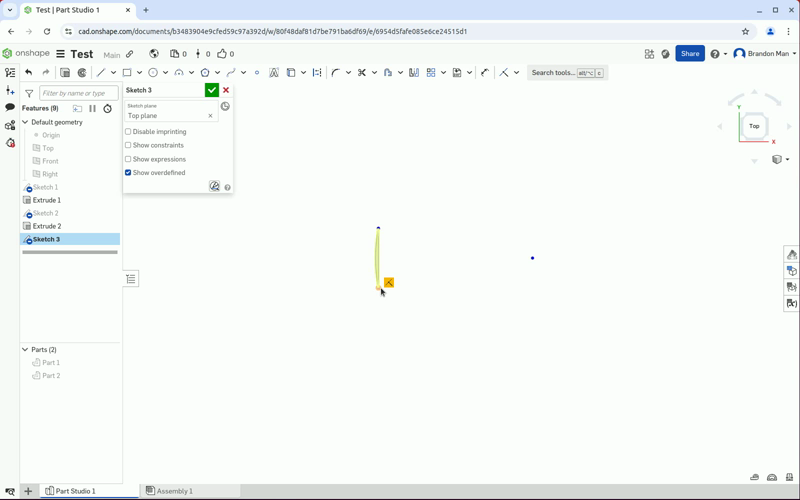
scroll(-6)
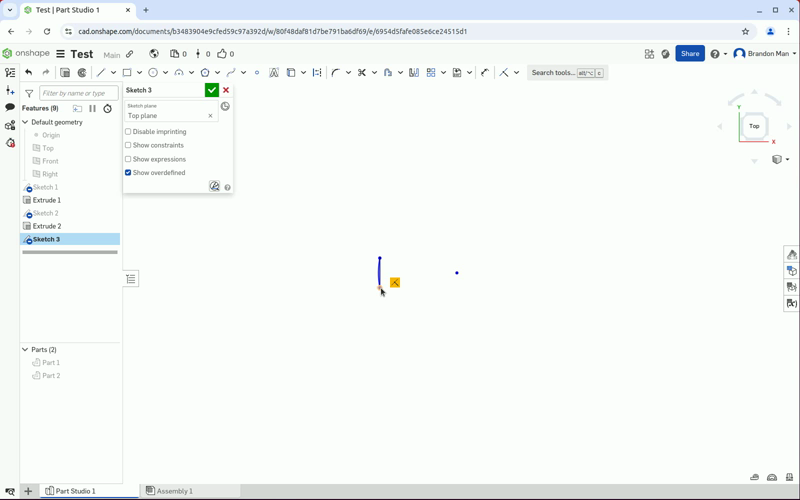
scroll(-6)
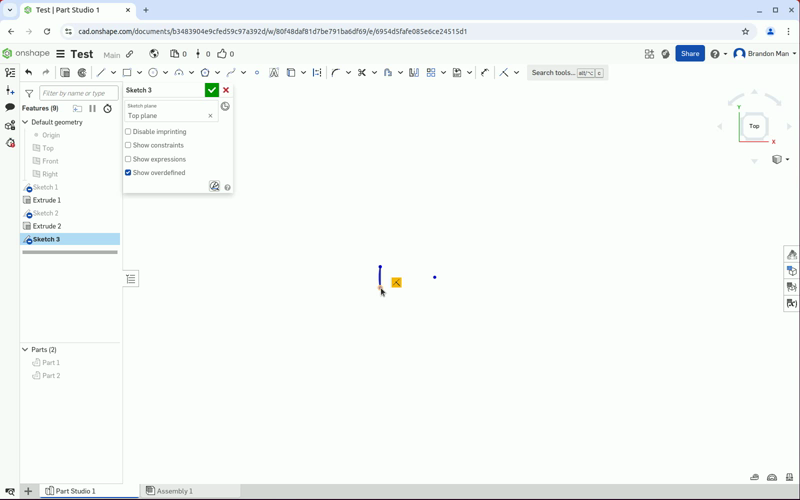
scroll(-6)
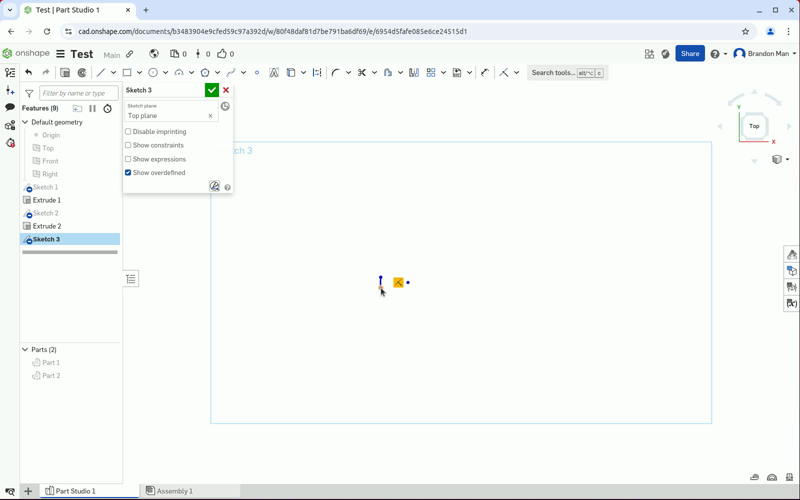
mouse_move(73, 352)
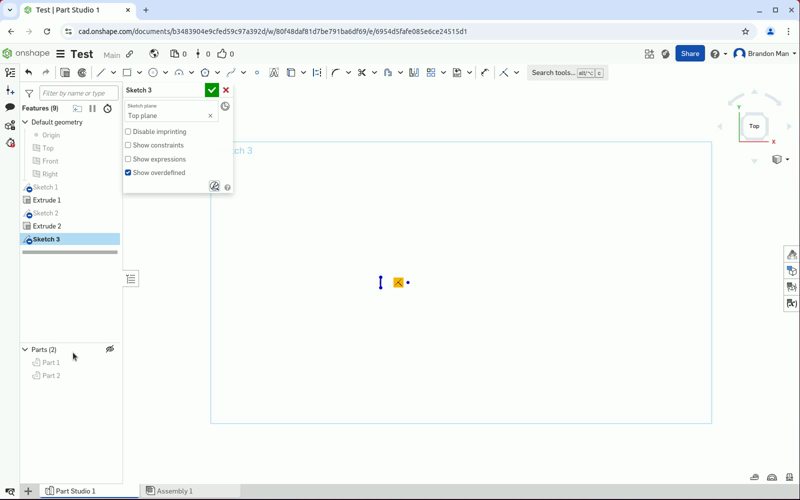
key(shift+y)
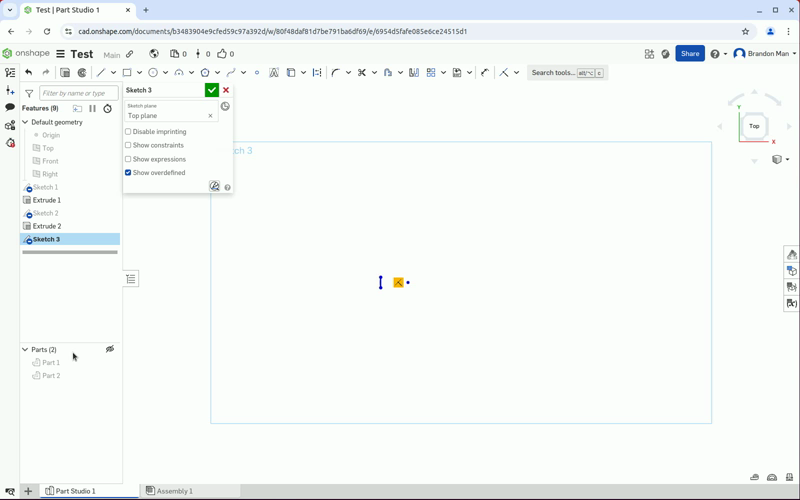
key(shift+e)
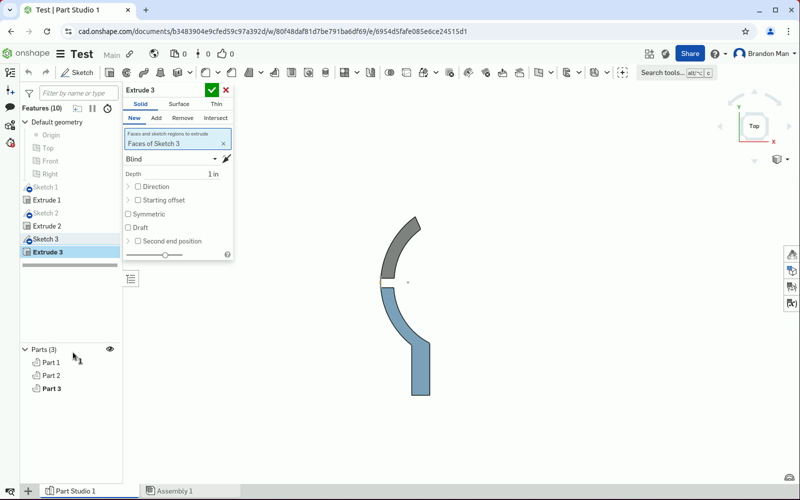
mouse_move(143, 106)
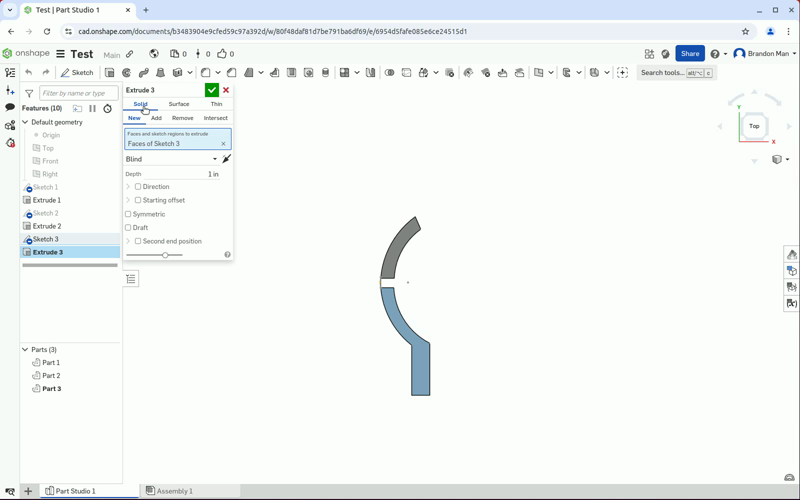
click(143, 106)
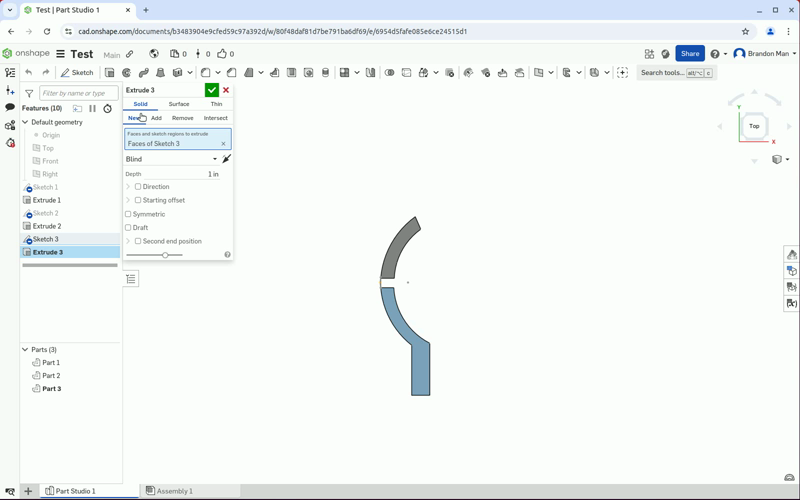
mouse_move(137, 120)
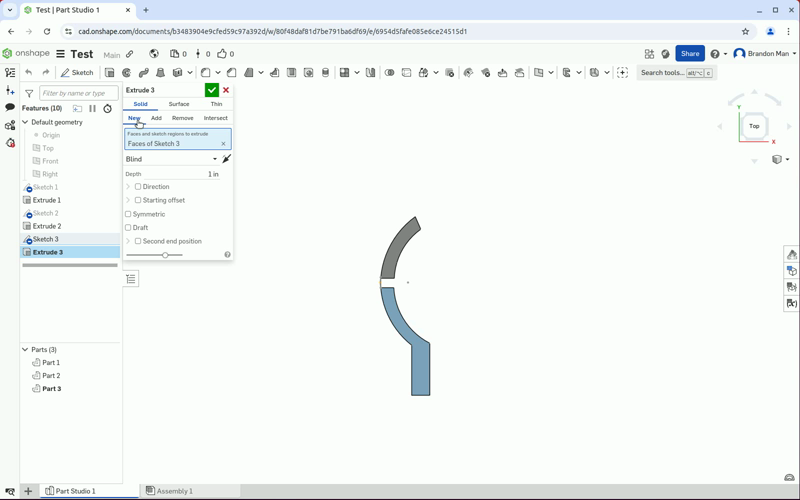
click(137, 120)
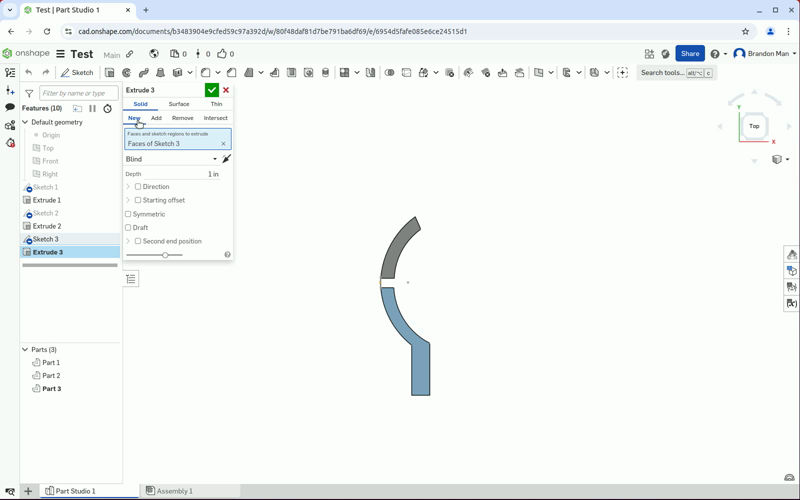
key(tab, 4)
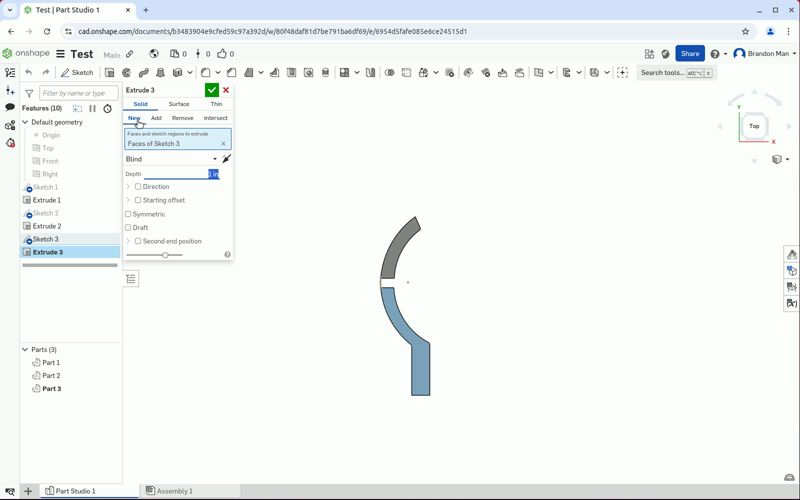
text(2.648)
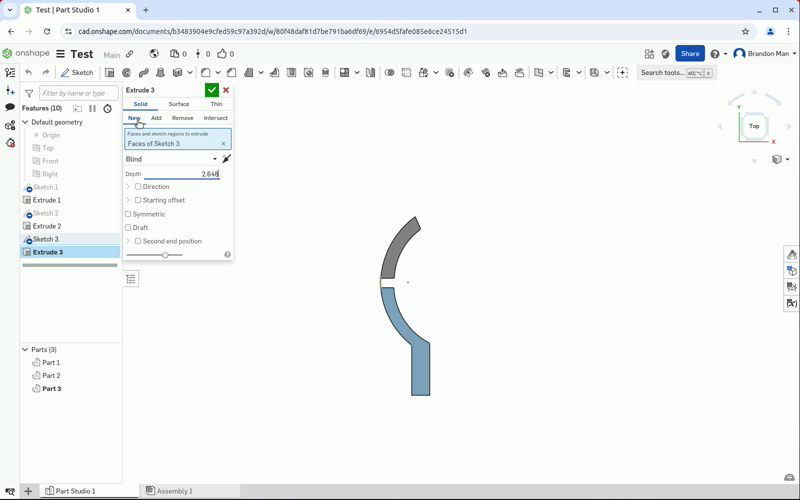
key(enter)
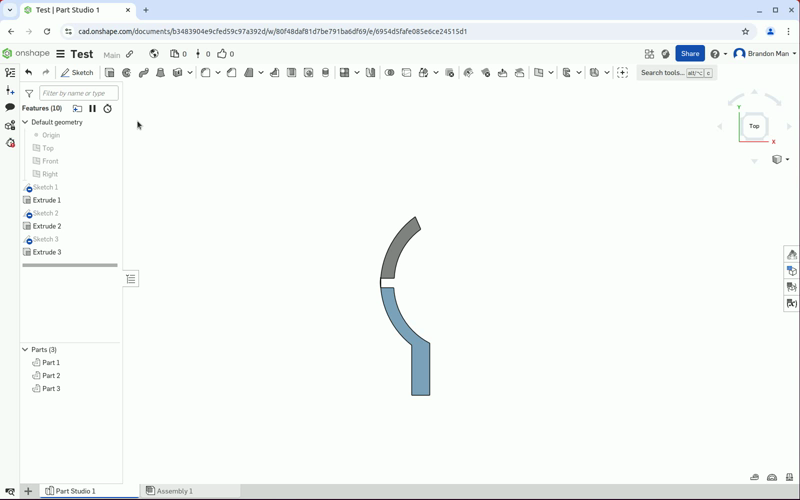
key(shift+h)
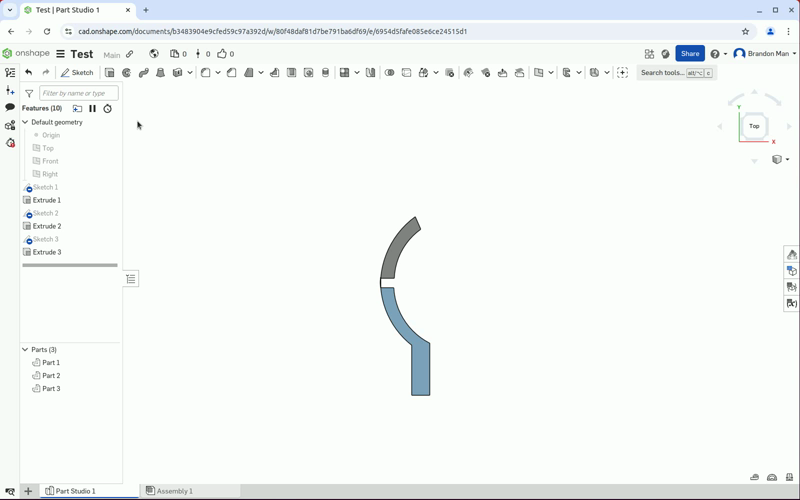
key(shift+h)
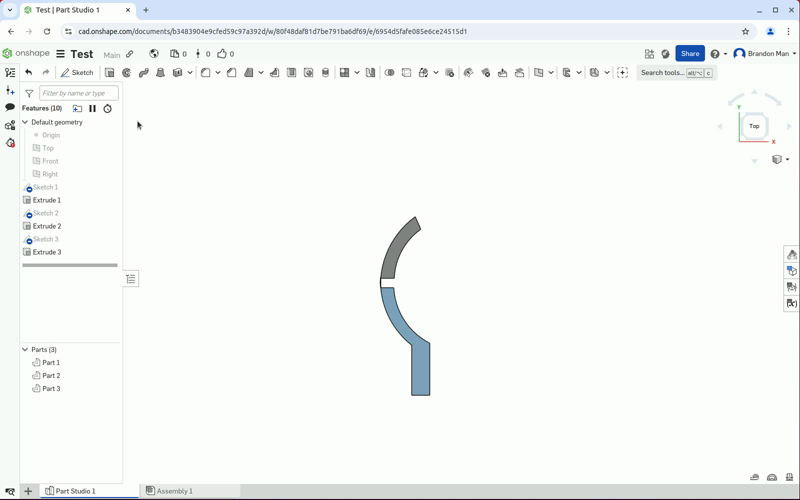
mouse_move(73, 189)
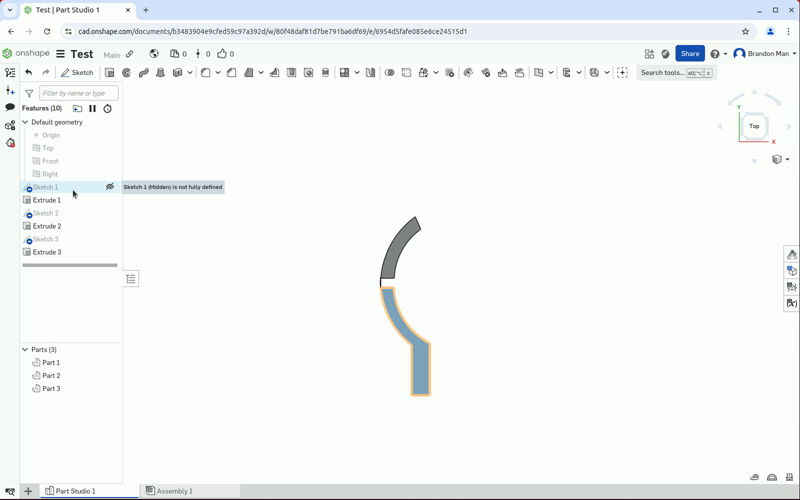
click(73, 189)
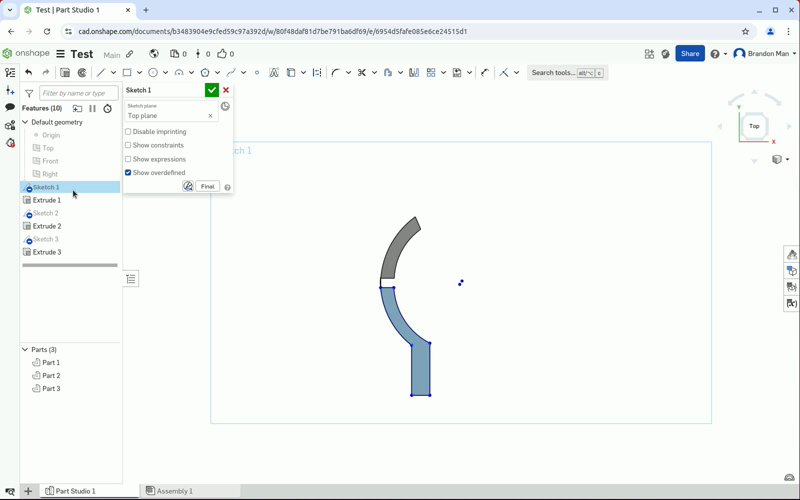
mouse_move(229, 92)
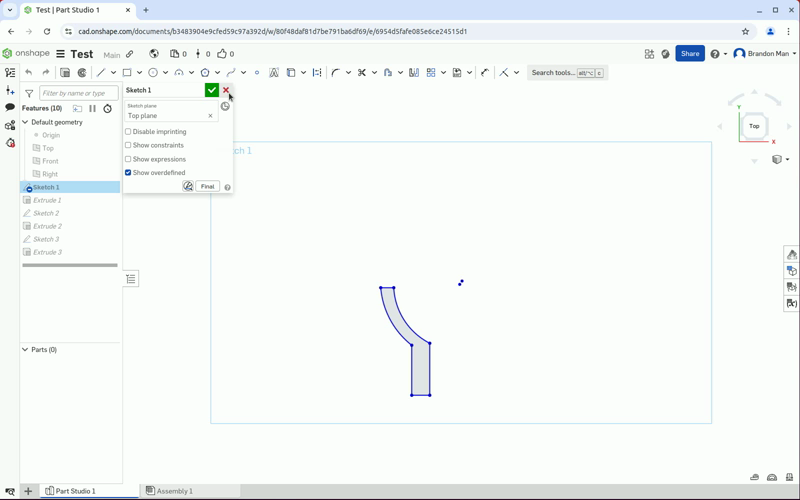
click(229, 92)
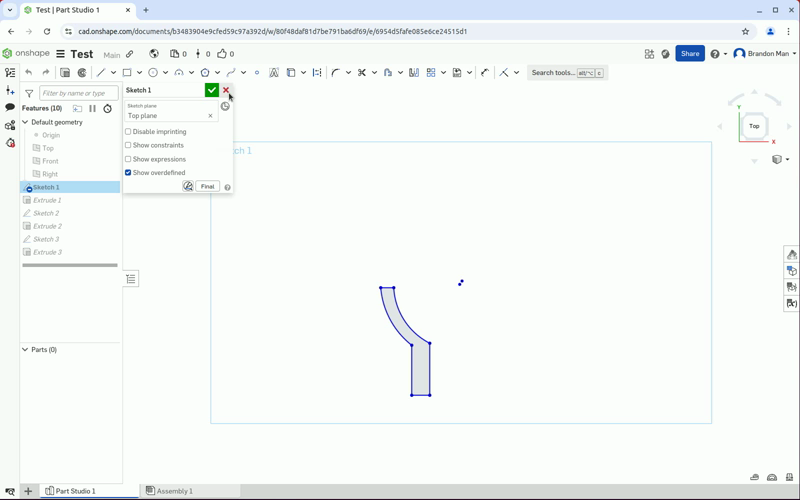
key(shift+s)
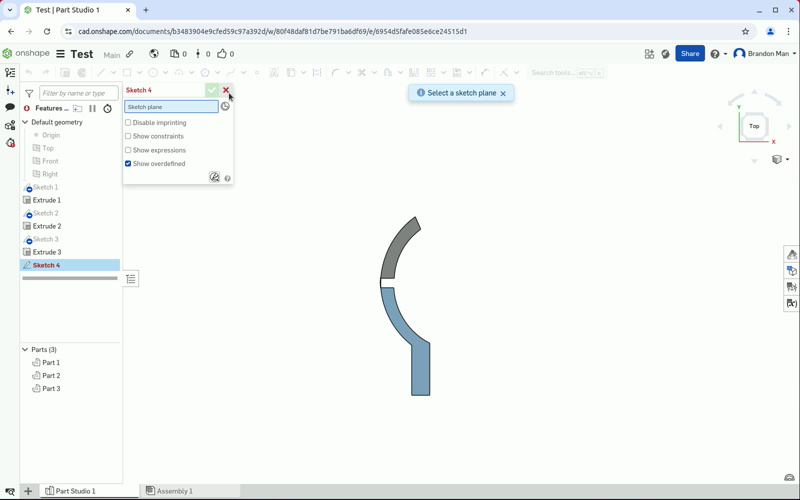
mouse_move(73, 150)
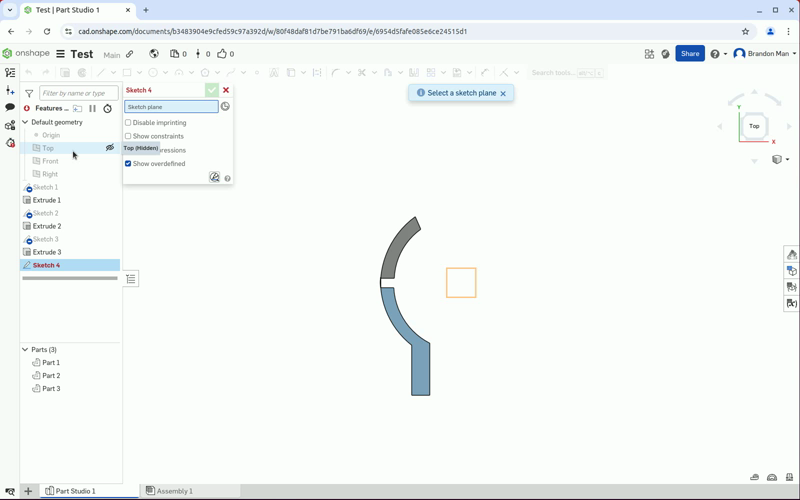
click(73, 150)
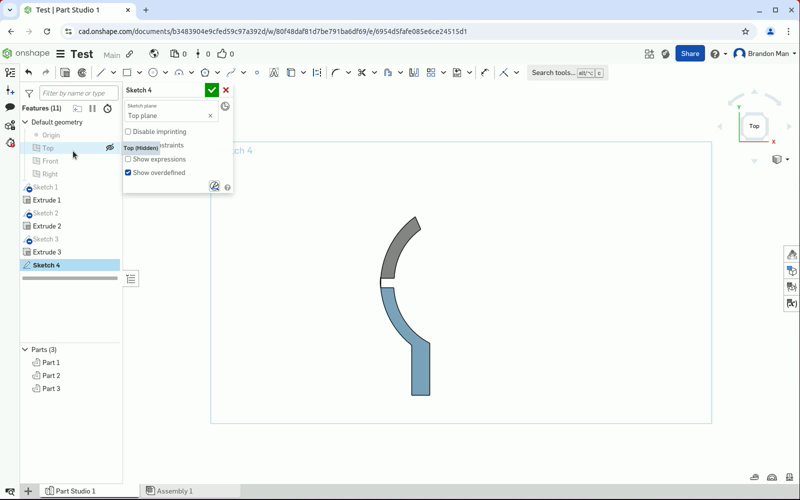
mouse_move(73, 352)
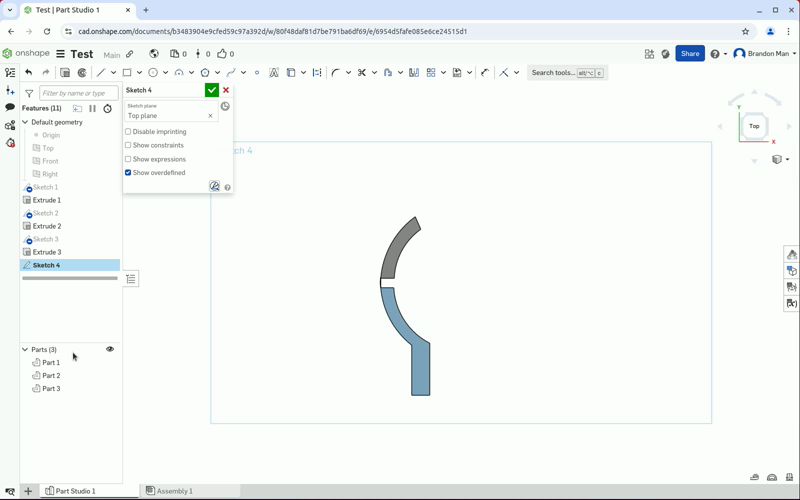
key(y)
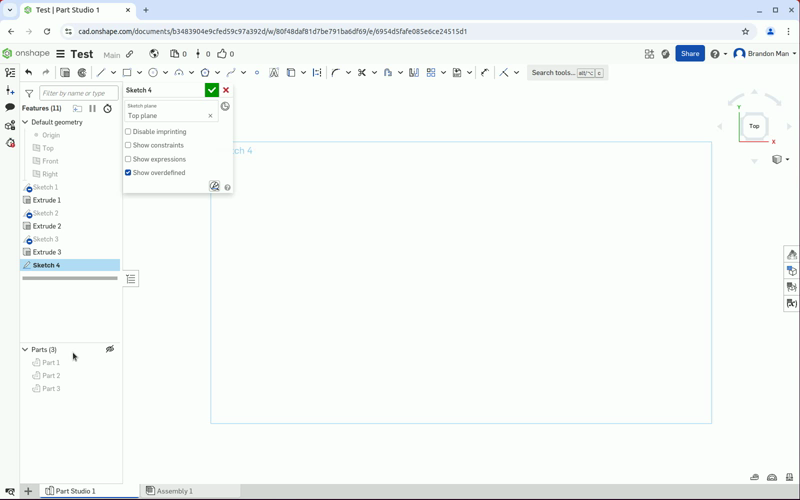
key(a)
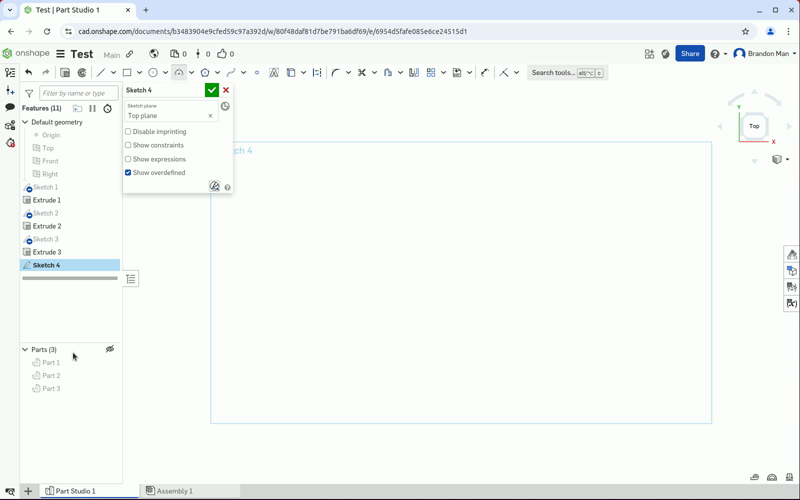
key_down(shift)
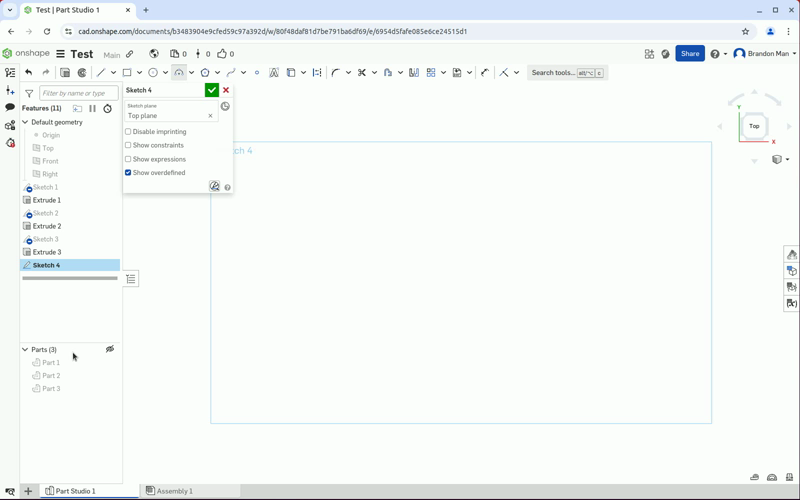
mouse_move(501, 228)
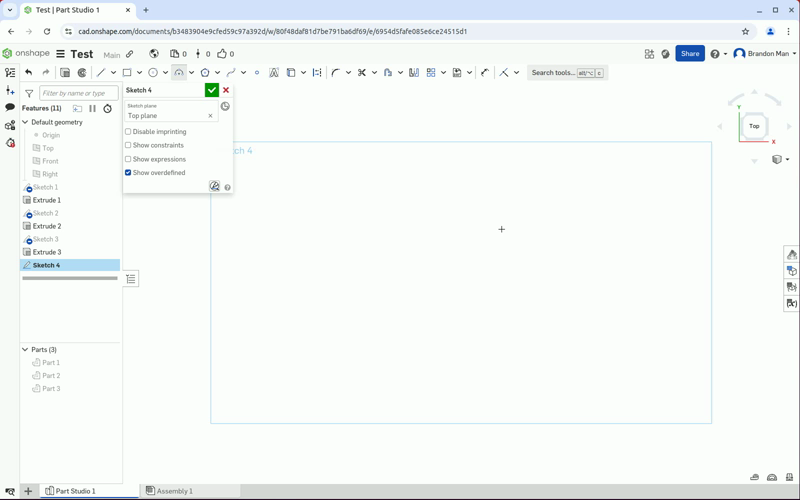
click(501, 228)
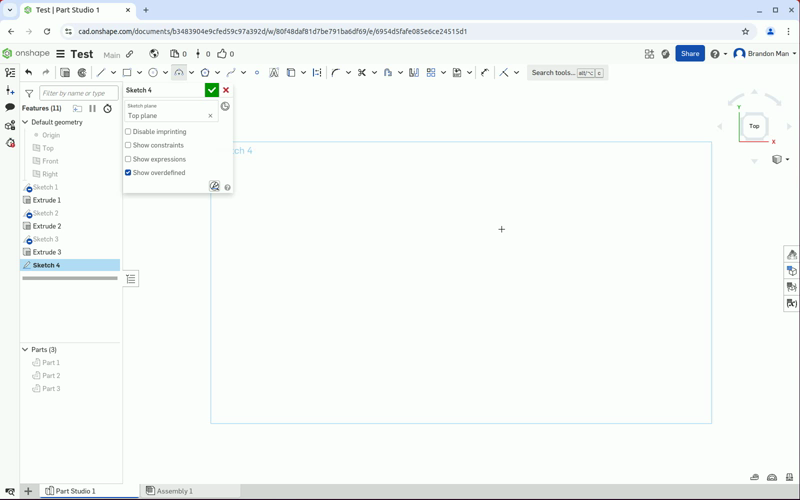
key_up(shift)
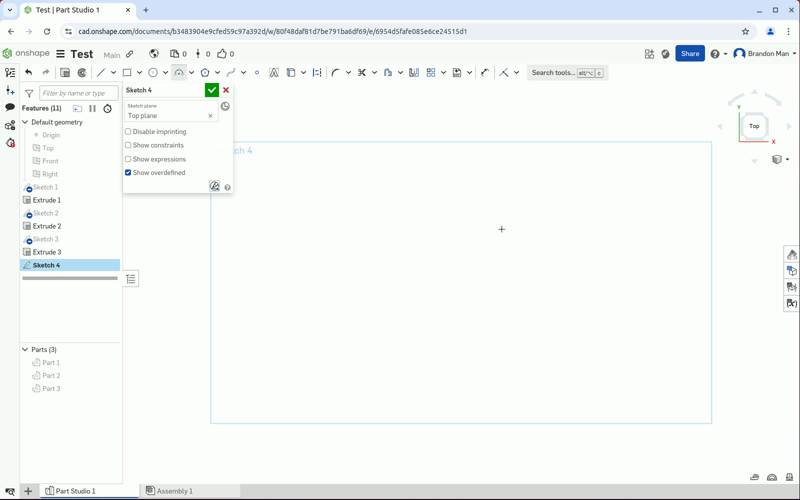
key_down(shift)
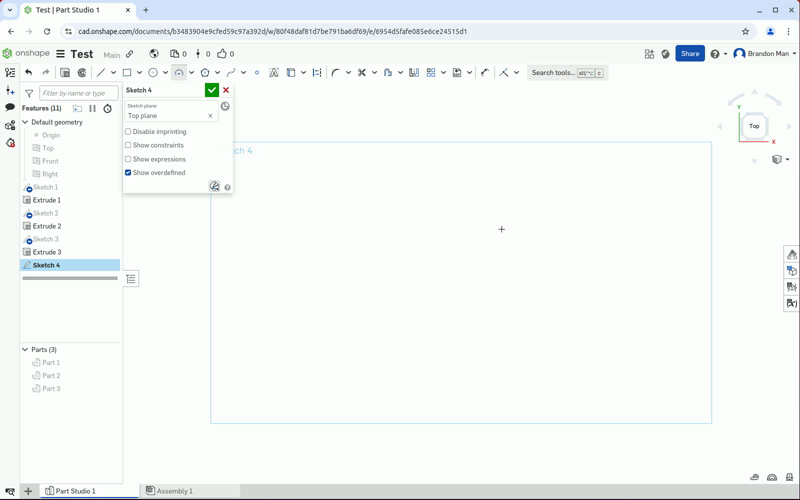
mouse_move(528, 279)
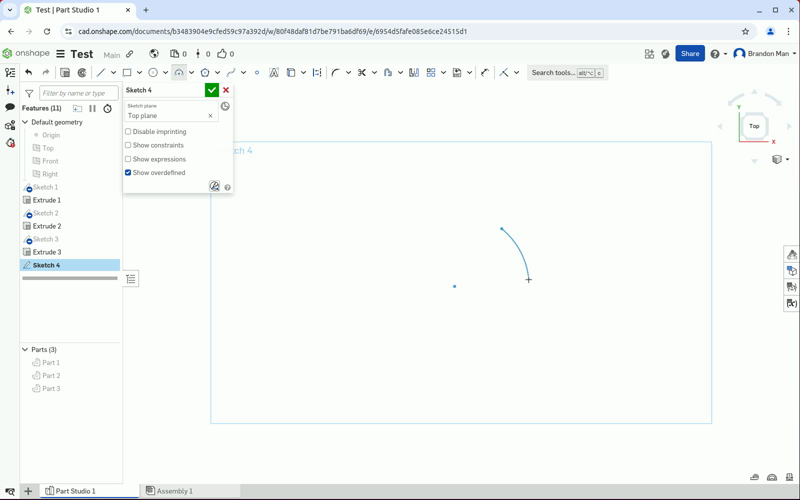
click(528, 279)
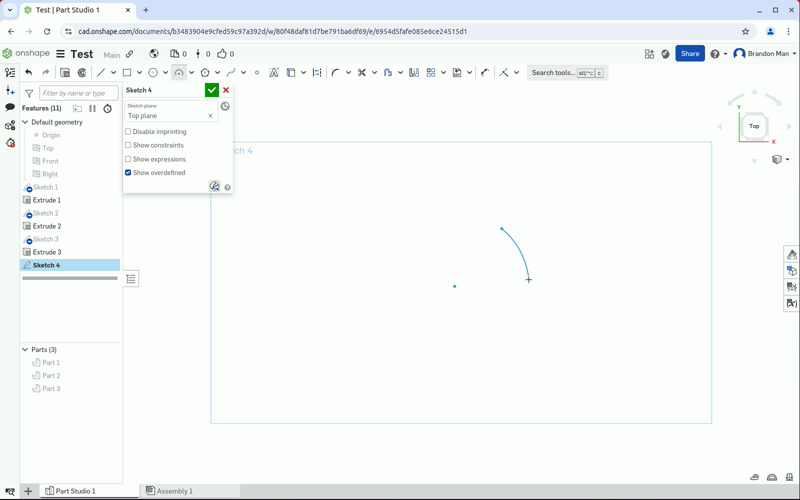
mouse_move(520, 251)
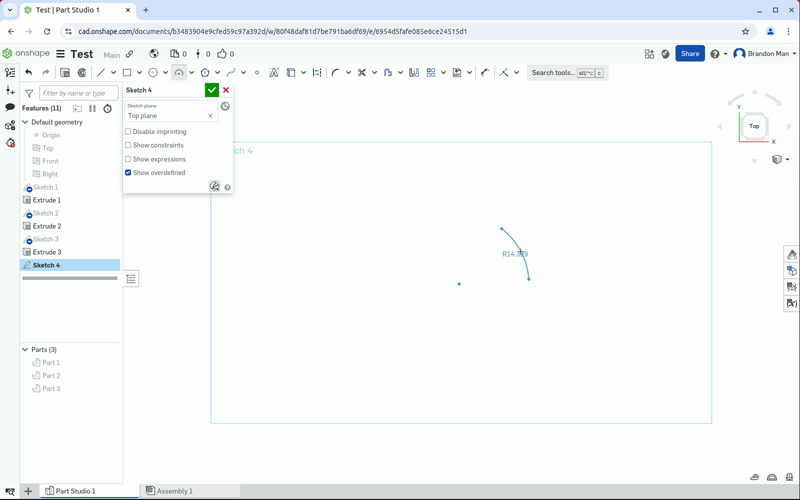
click(520, 251)
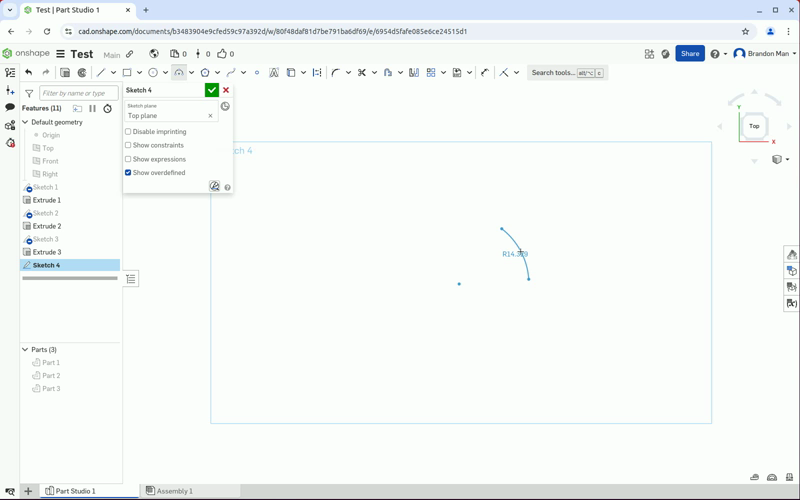
key_up(shift)
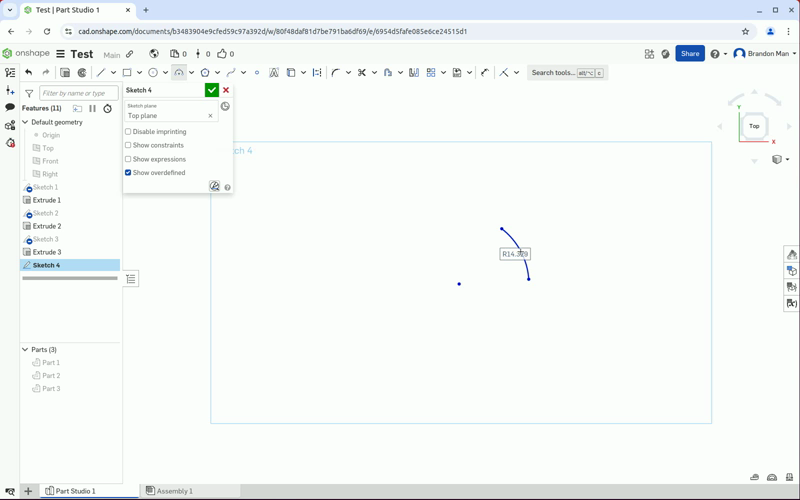
key(esc)
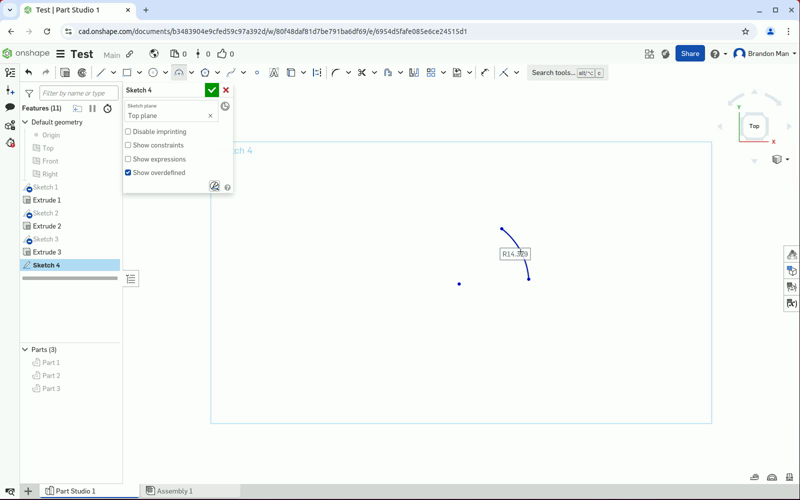
key(l)
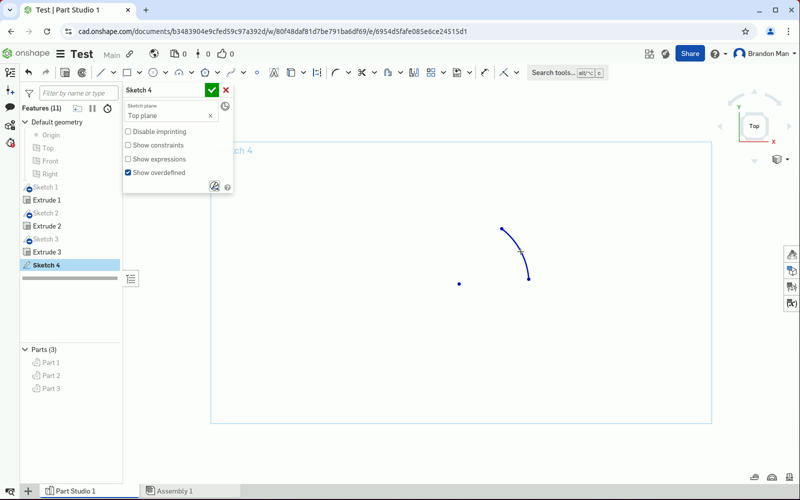
mouse_move(528, 279)
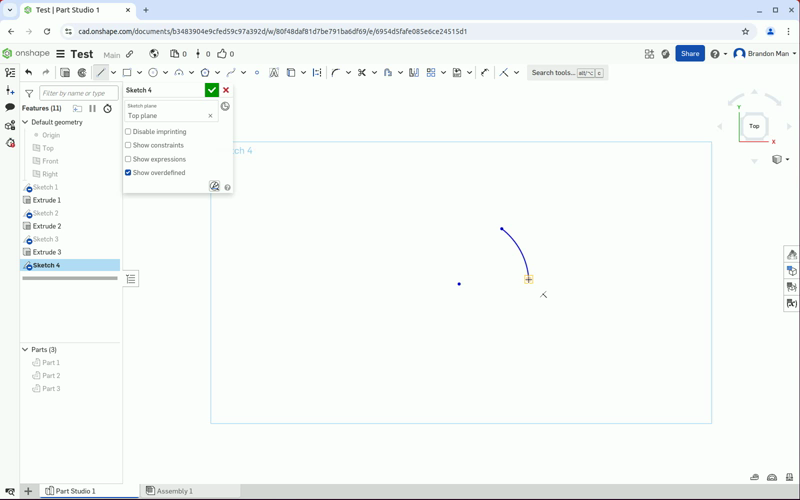
click(528, 279)
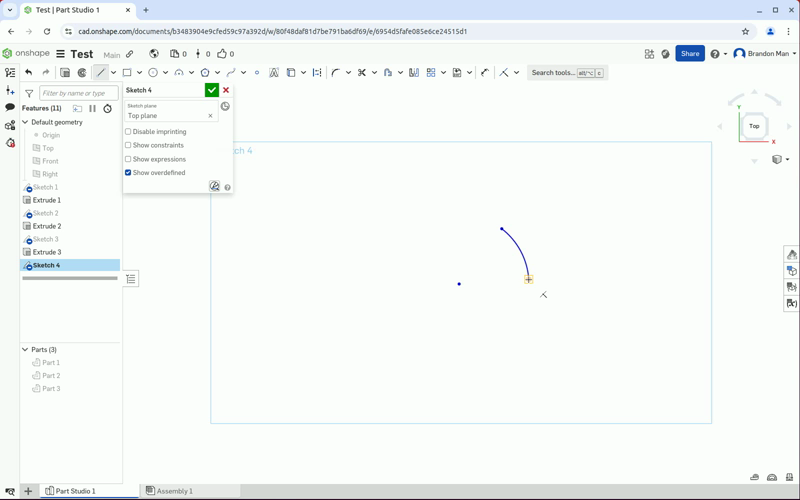
key_down(shift)
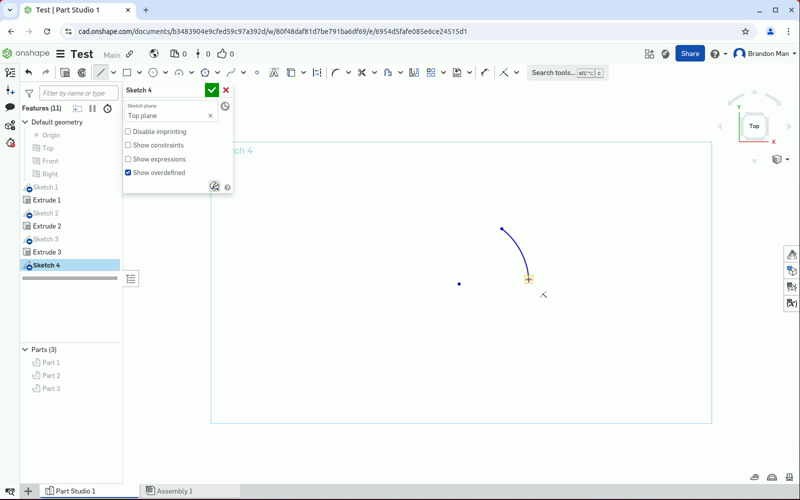
mouse_move(558, 279)
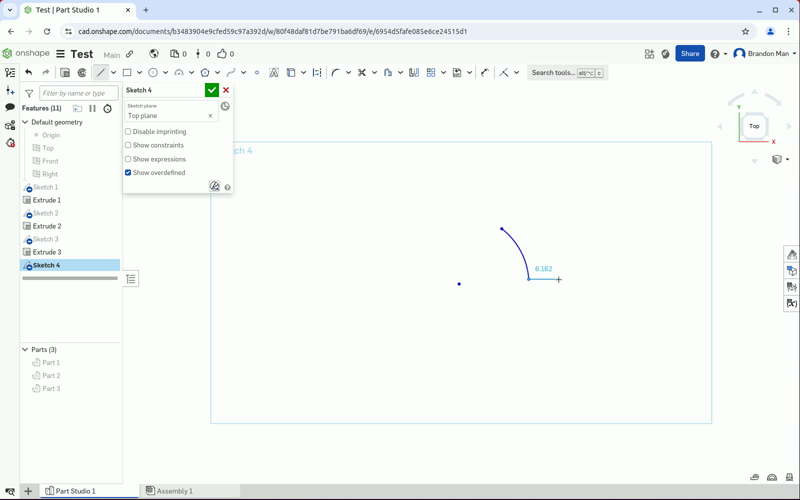
mouse_move(541, 279)
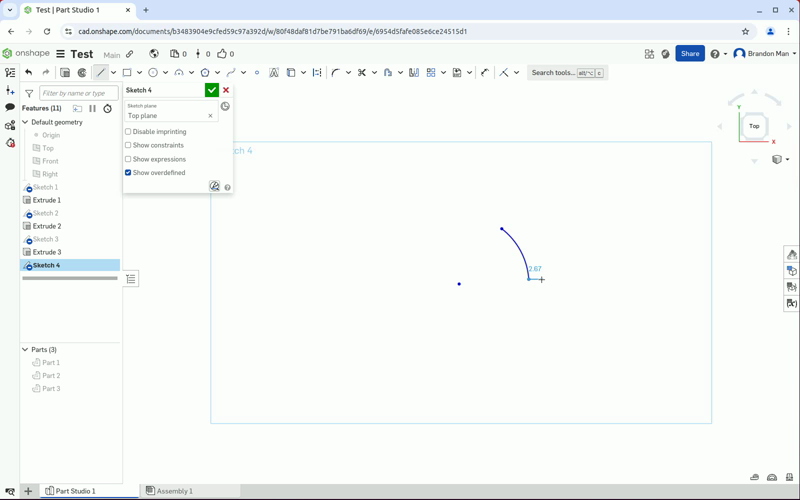
click(541, 279)
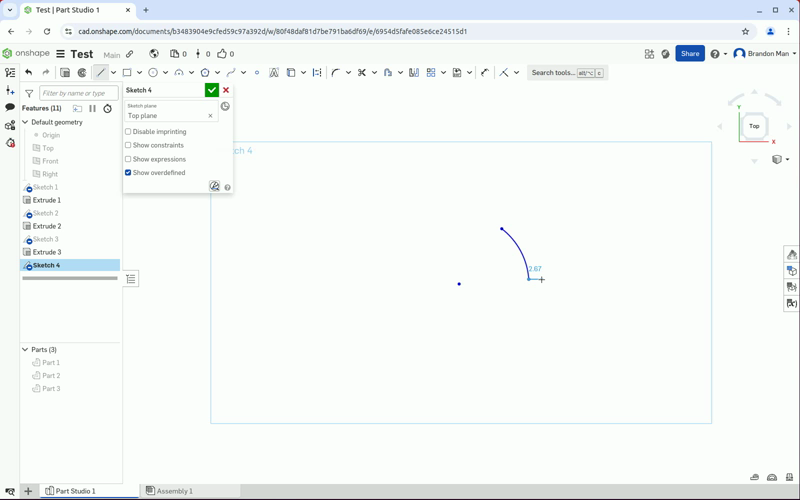
key_up(shift)
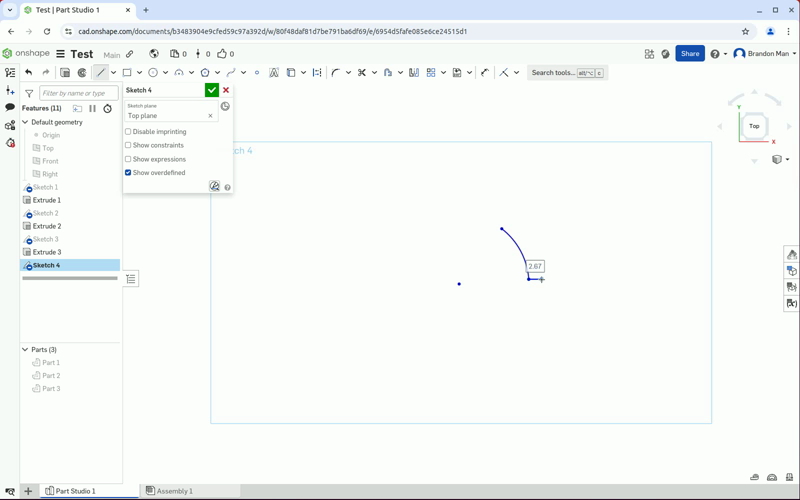
key(esc)
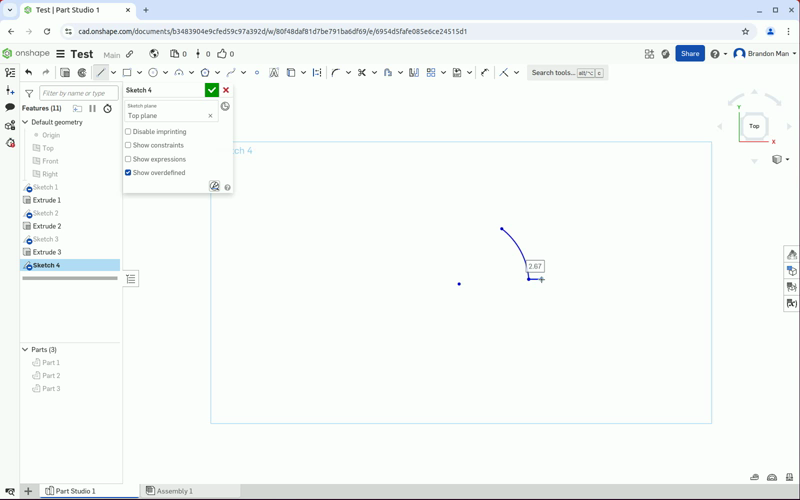
key(a)
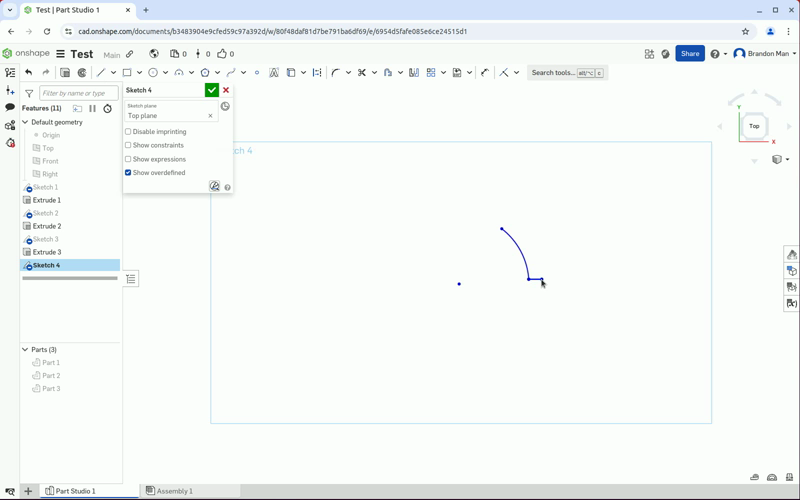
mouse_move(541, 279)
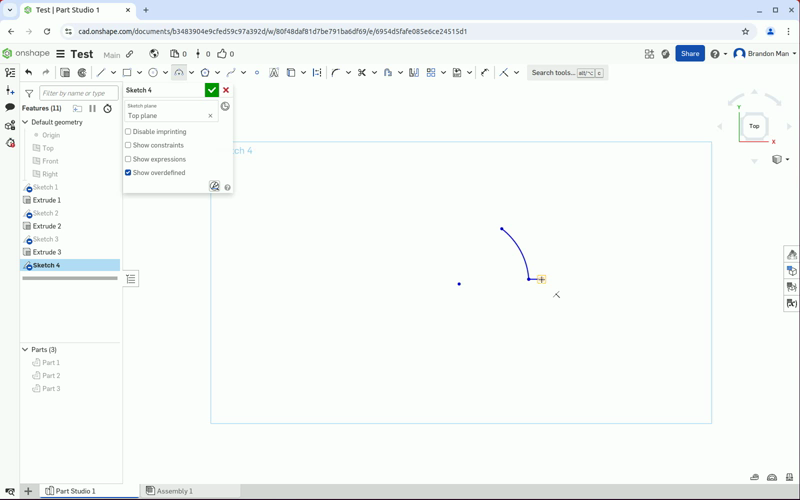
click(541, 279)
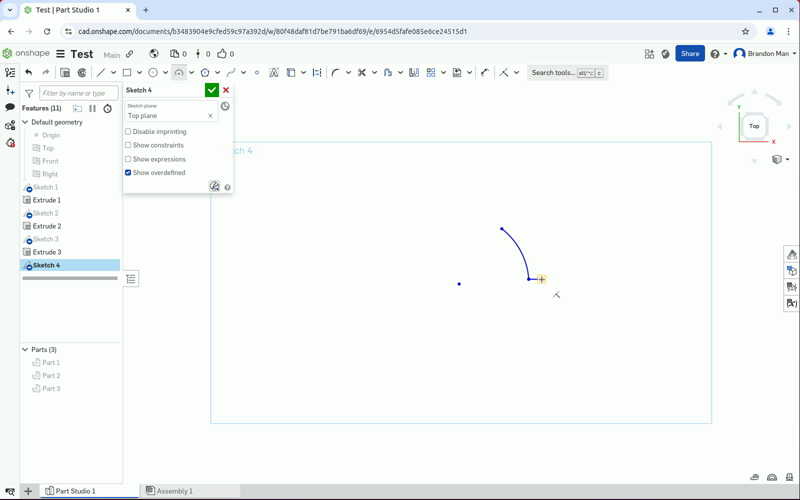
key_down(shift)
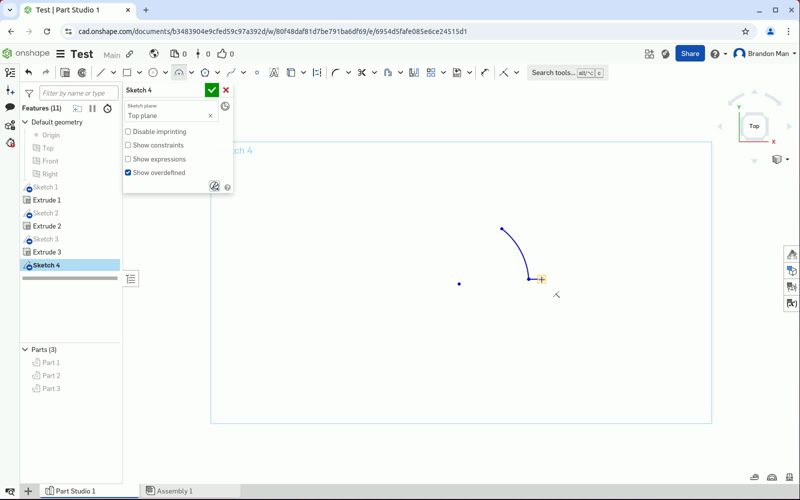
mouse_move(506, 216)
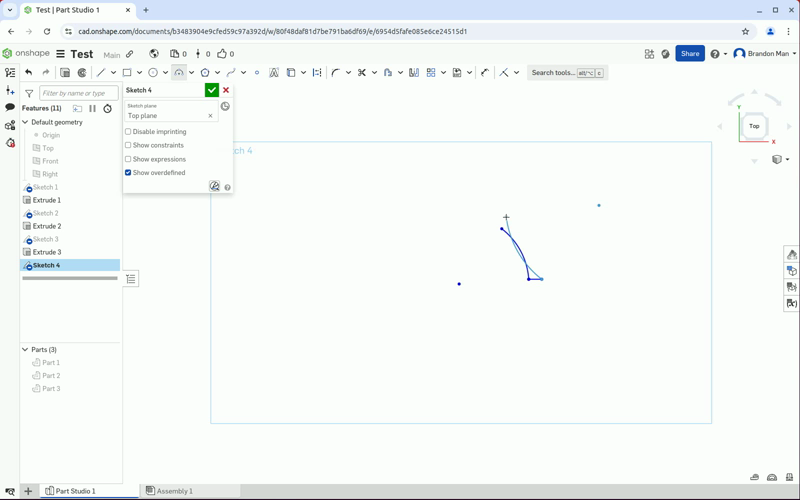
click(506, 216)
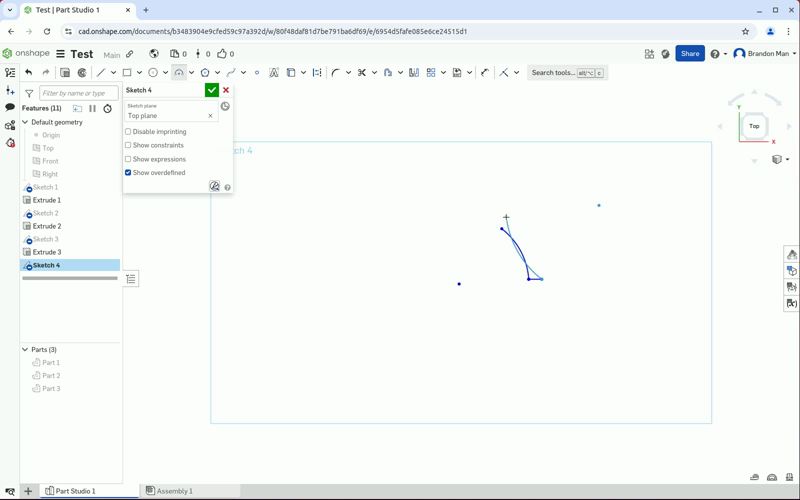
mouse_move(531, 243)
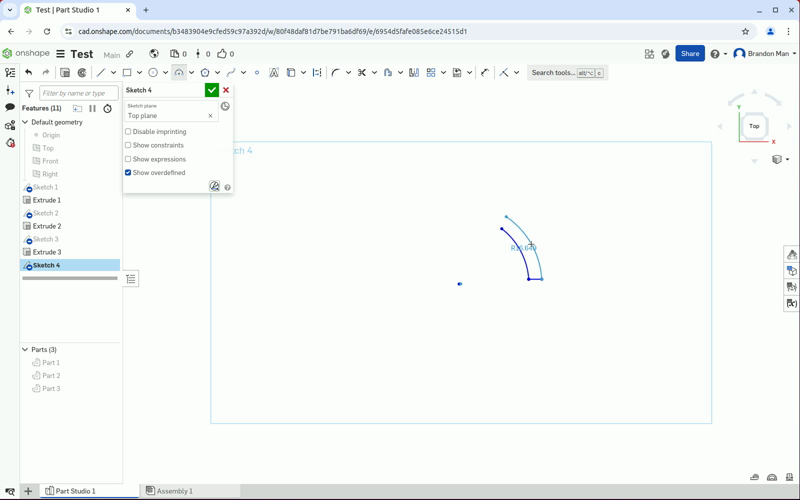
click(531, 243)
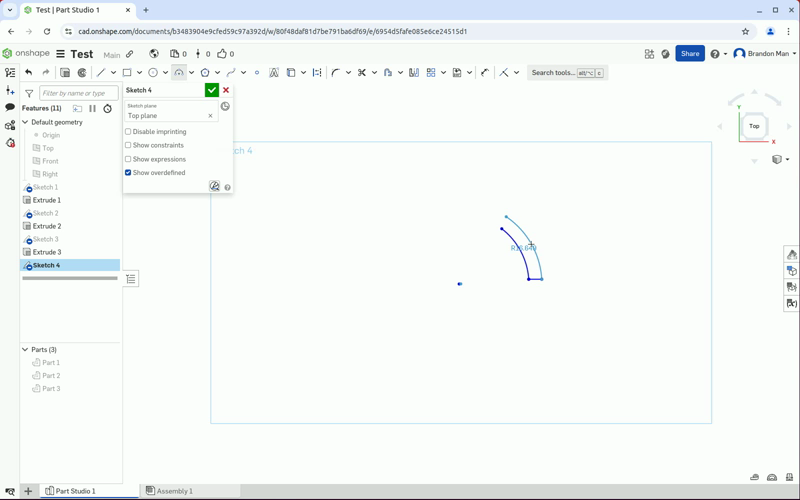
key_up(shift)
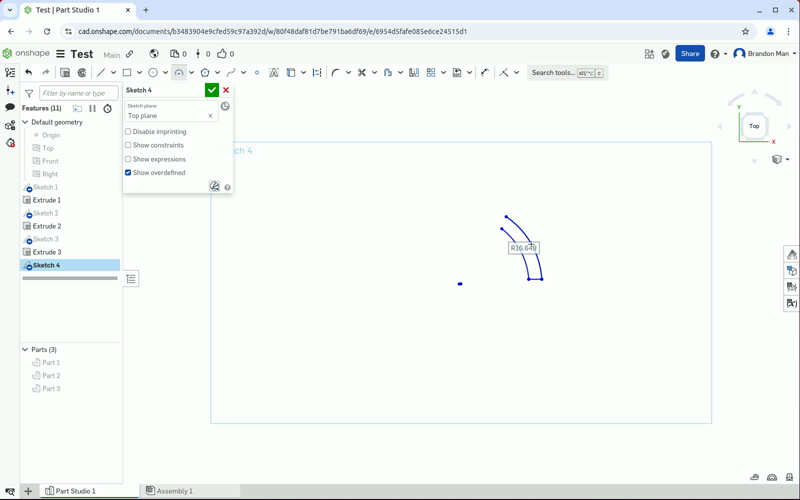
key(esc)
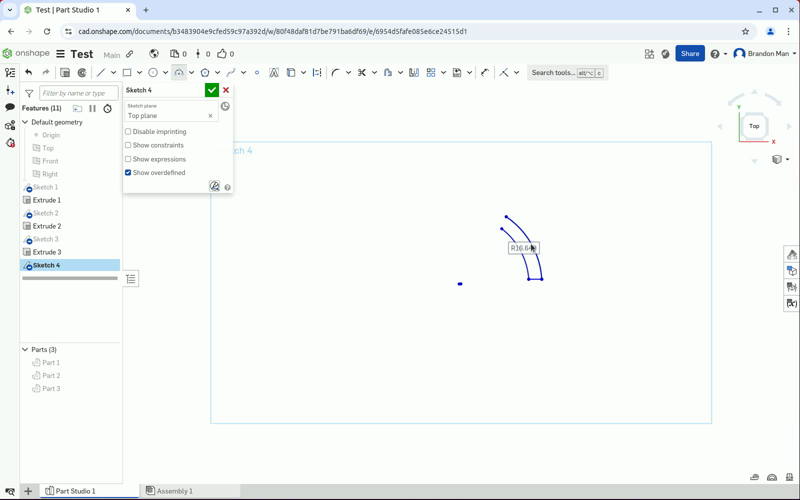
key(l)
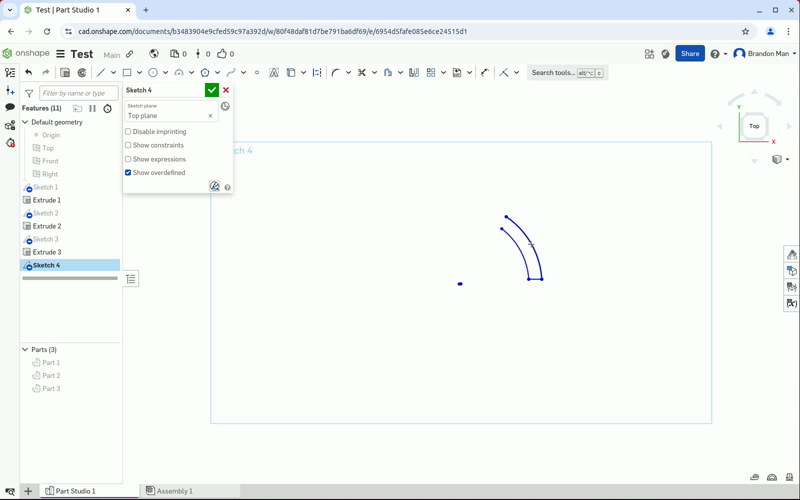
mouse_move(506, 216)
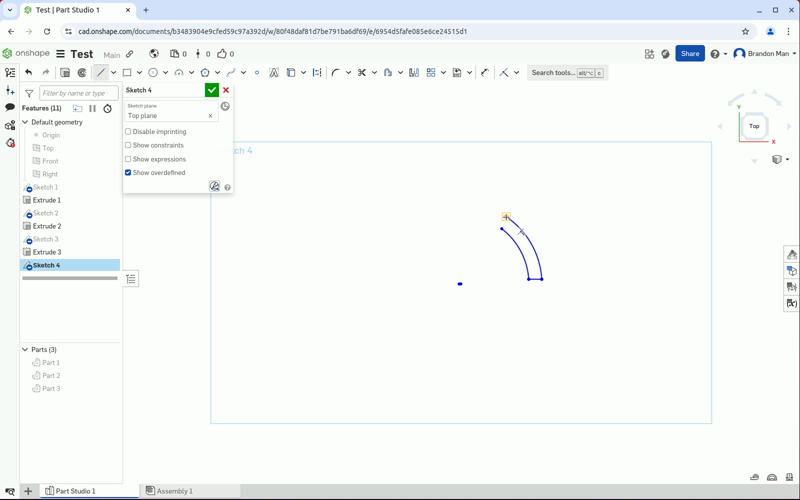
click(506, 216)
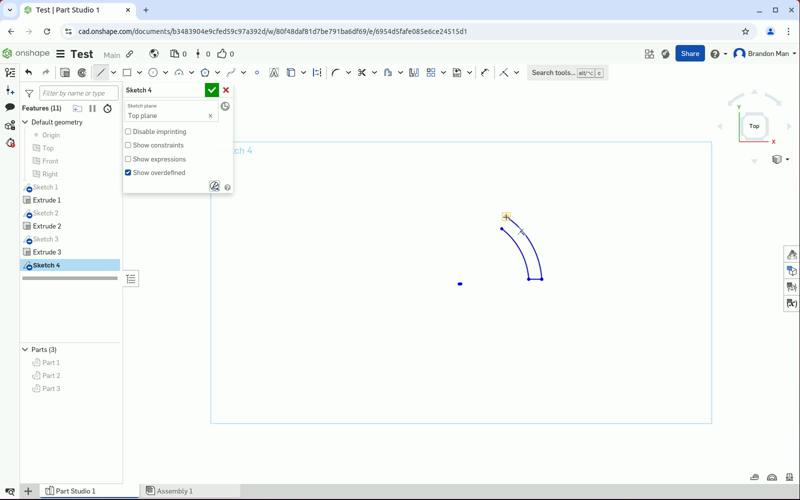
mouse_move(536, 216)
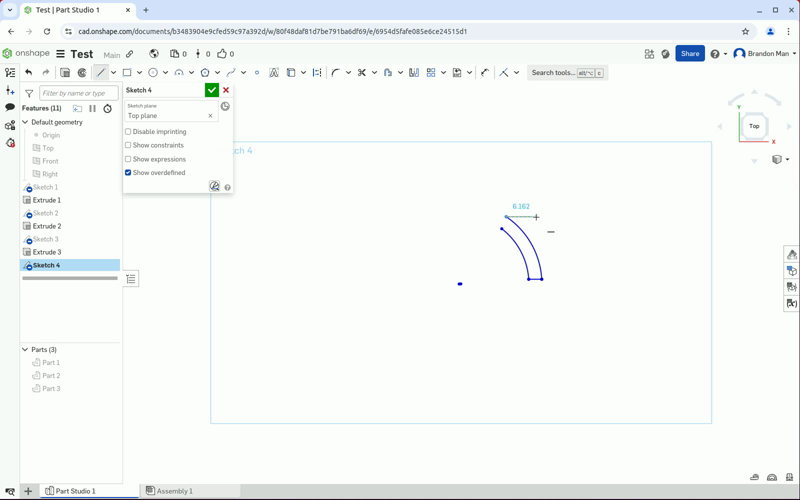
key_down(shift)
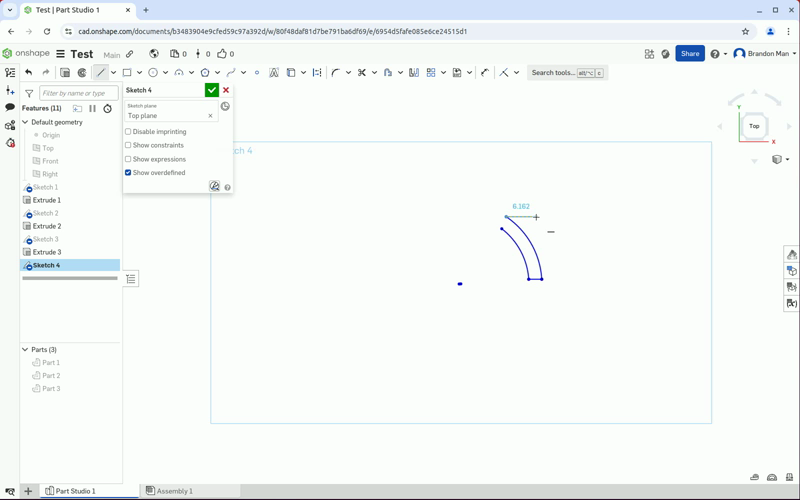
mouse_move(501, 228)
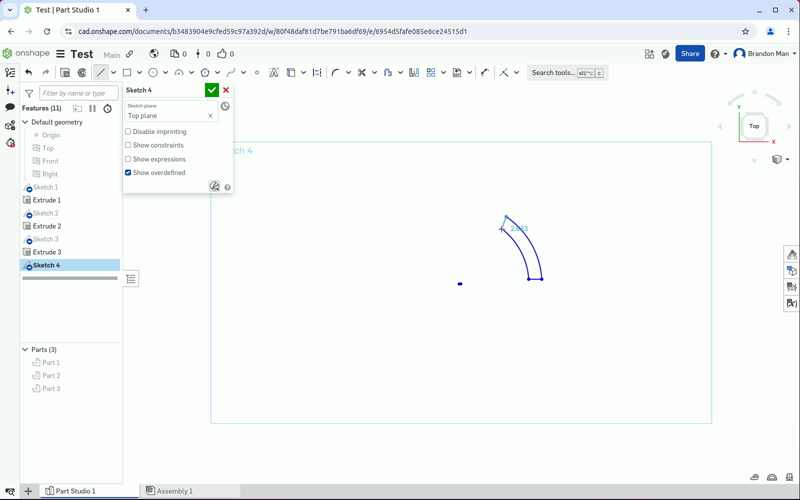
key_up(shift)
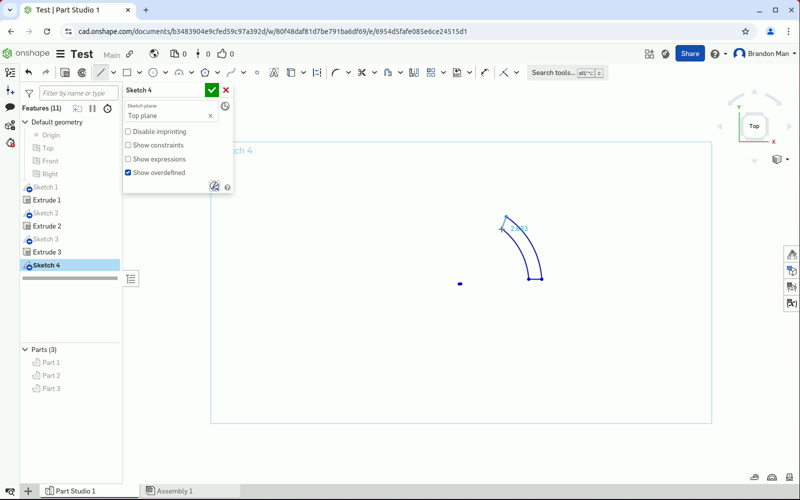
click(501, 228)
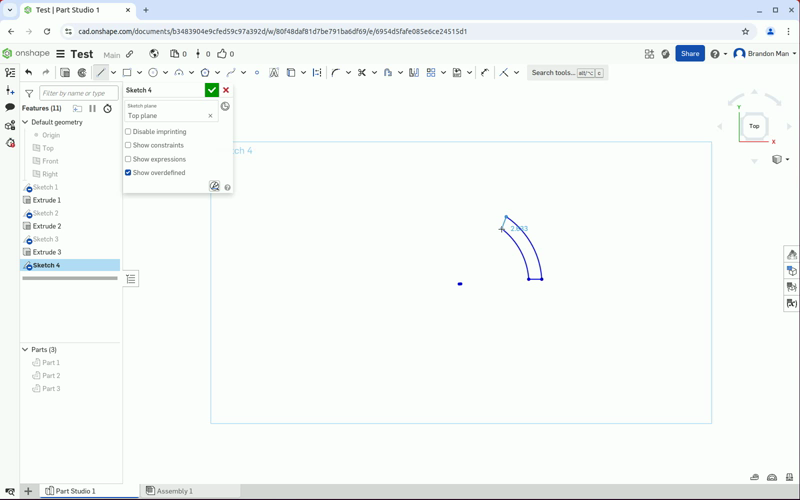
key(esc)
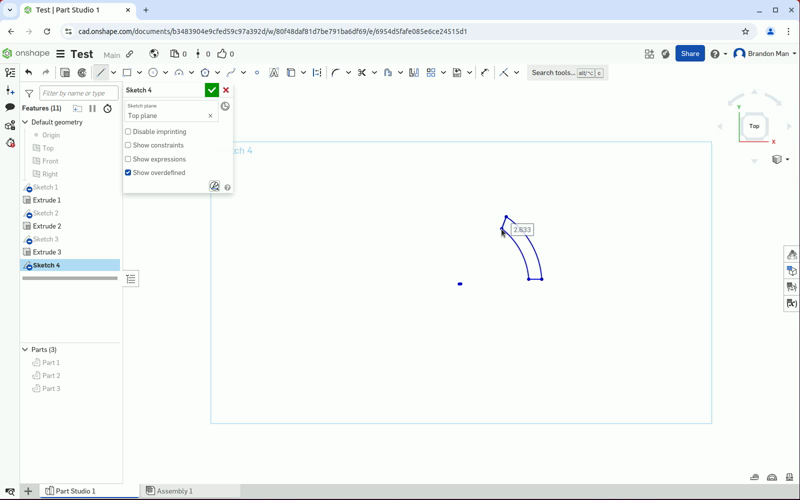
mouse_move(524, 241)
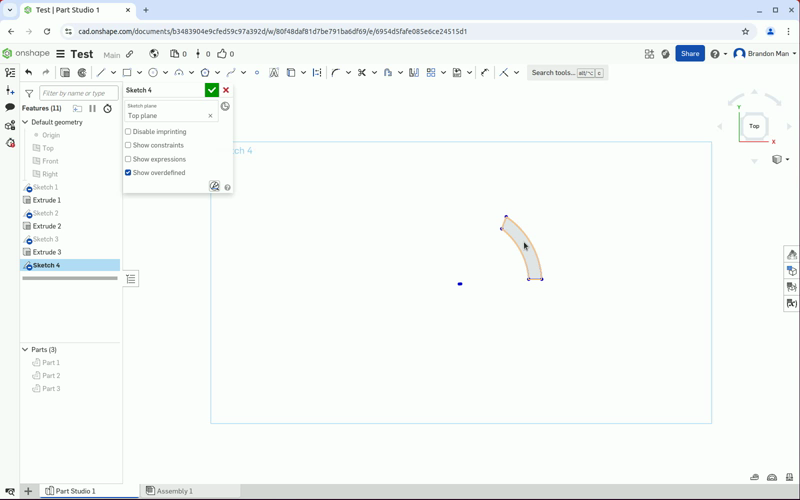
scroll(6)
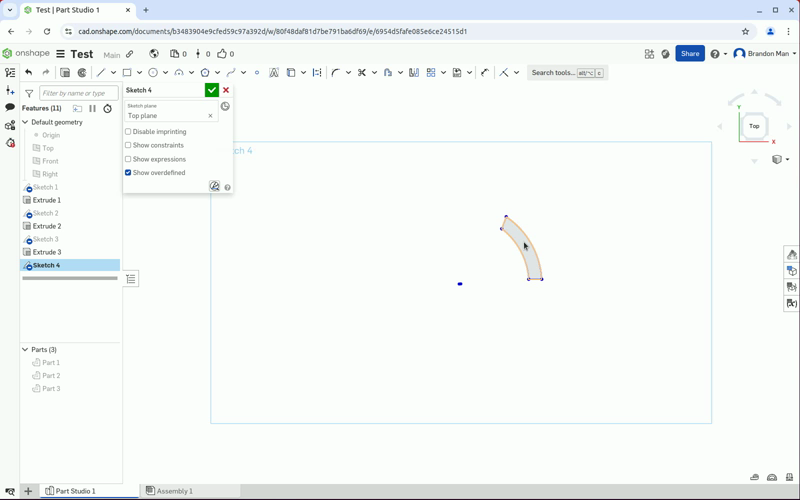
scroll(6)
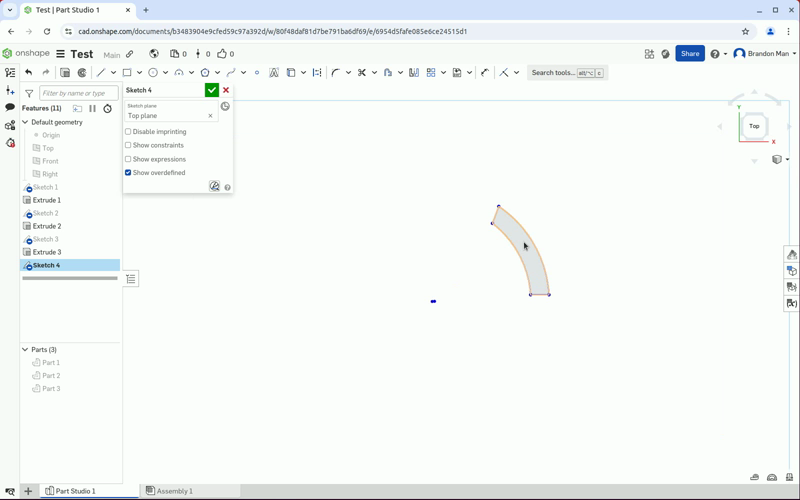
scroll(6)
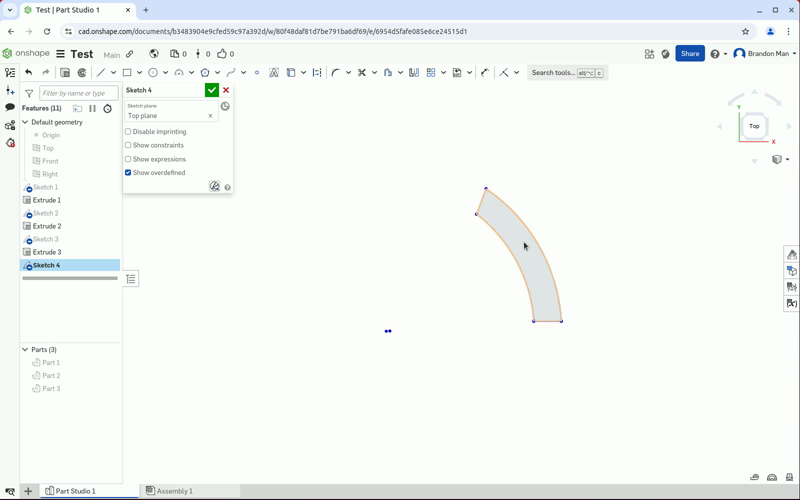
scroll(6)
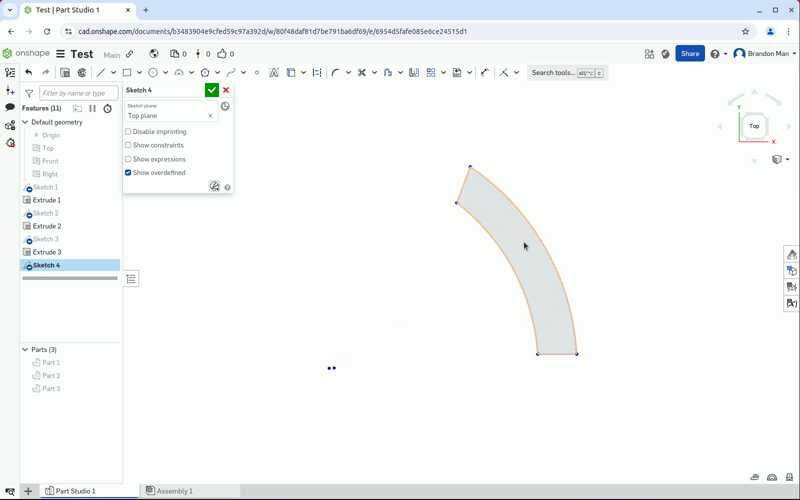
scroll(6)
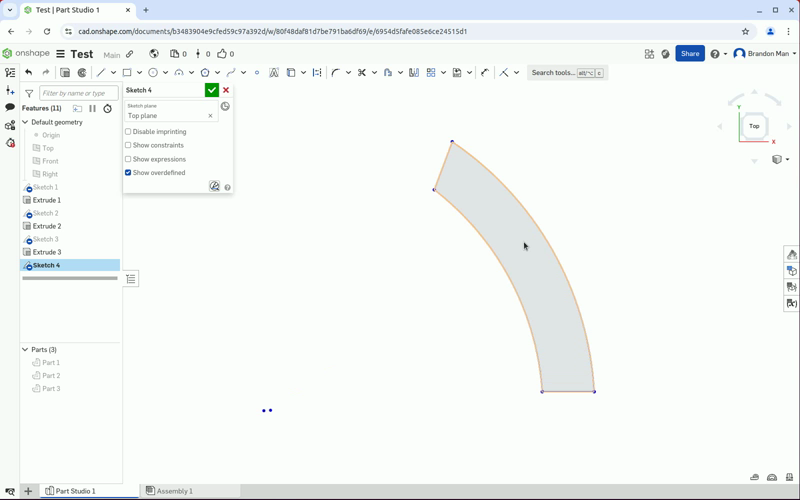
scroll(6)
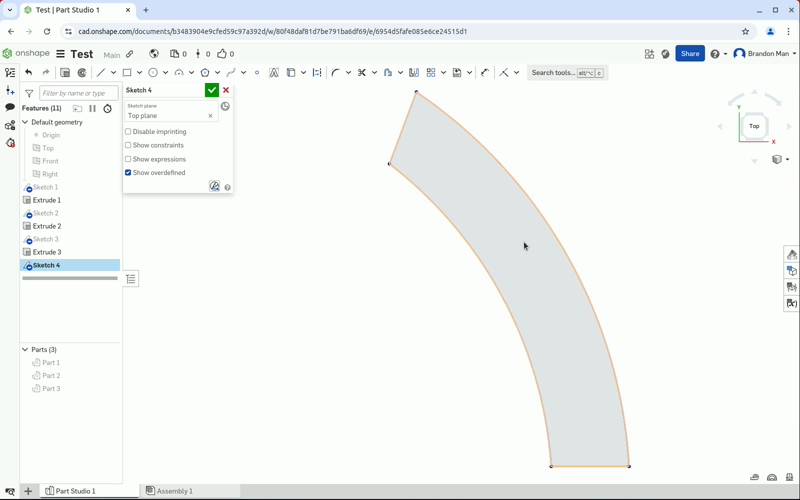
scroll(6)
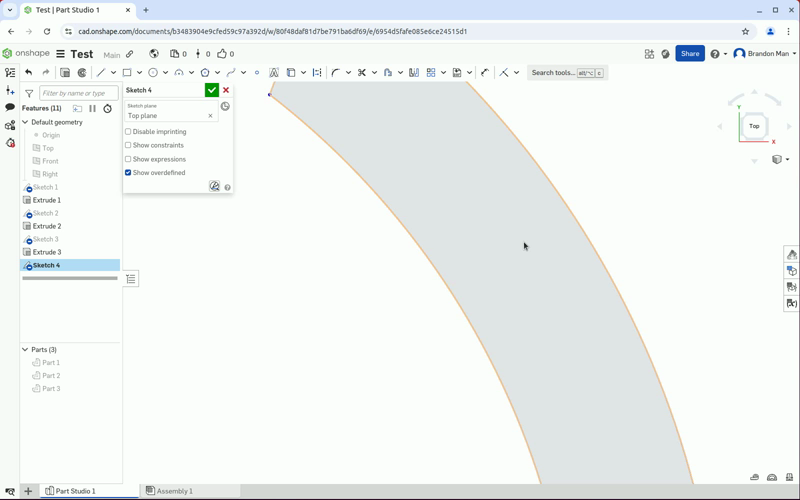
click(524, 241)
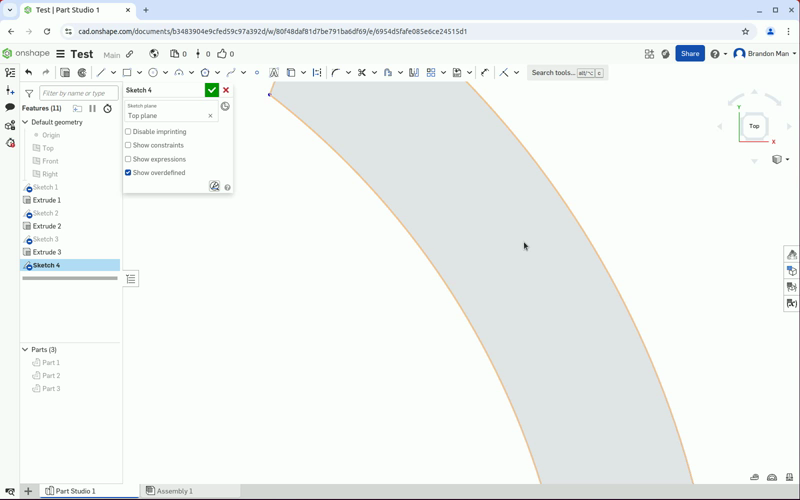
scroll(-6)
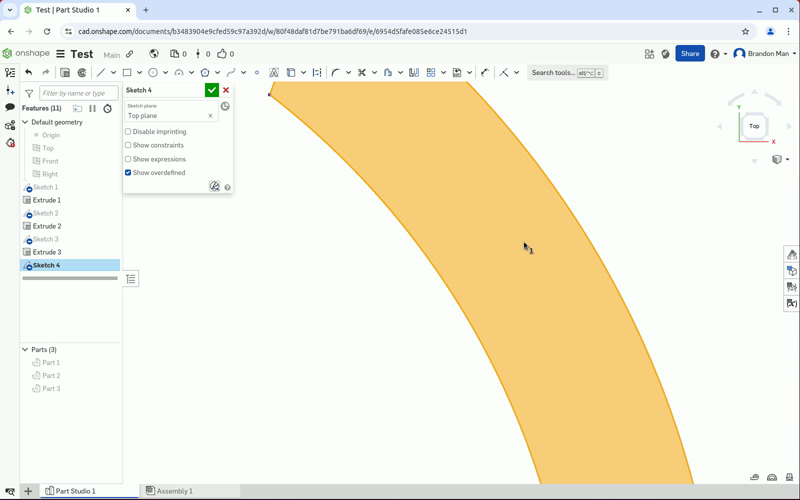
scroll(-6)
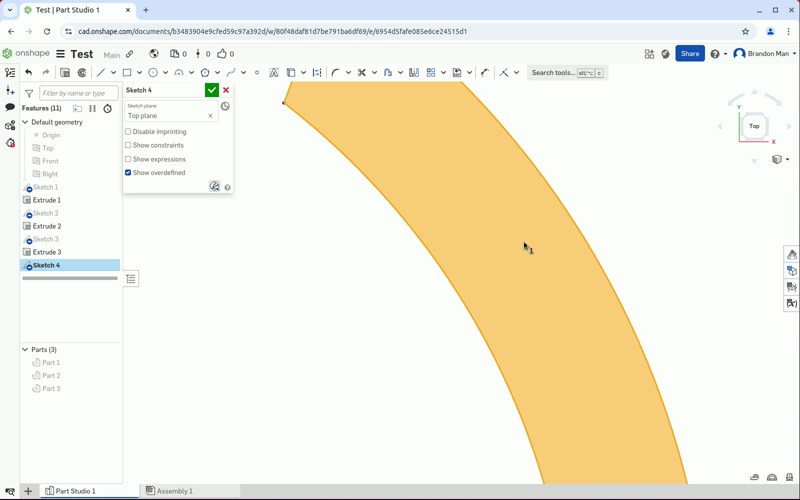
scroll(-6)
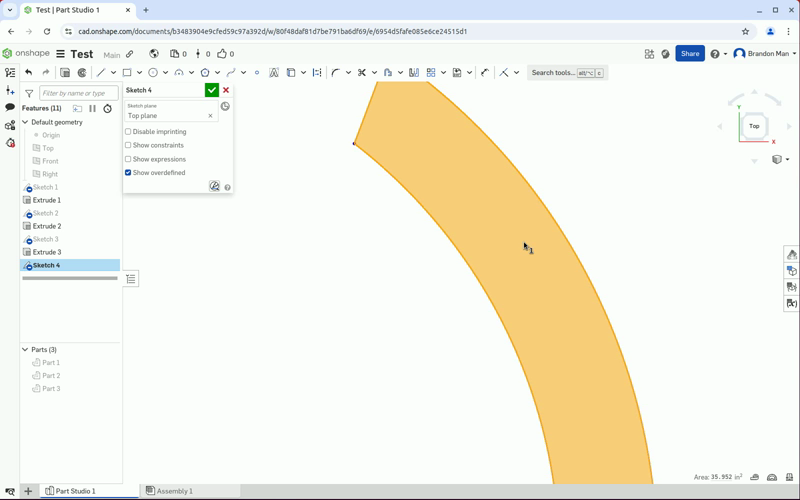
scroll(-6)
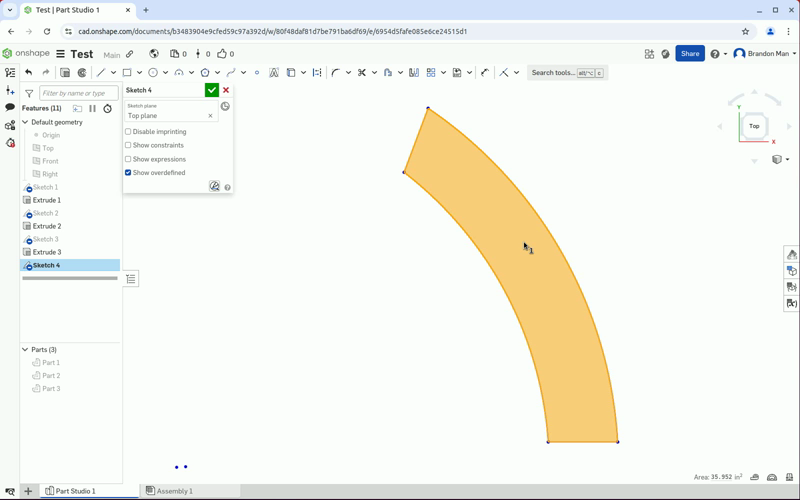
scroll(-6)
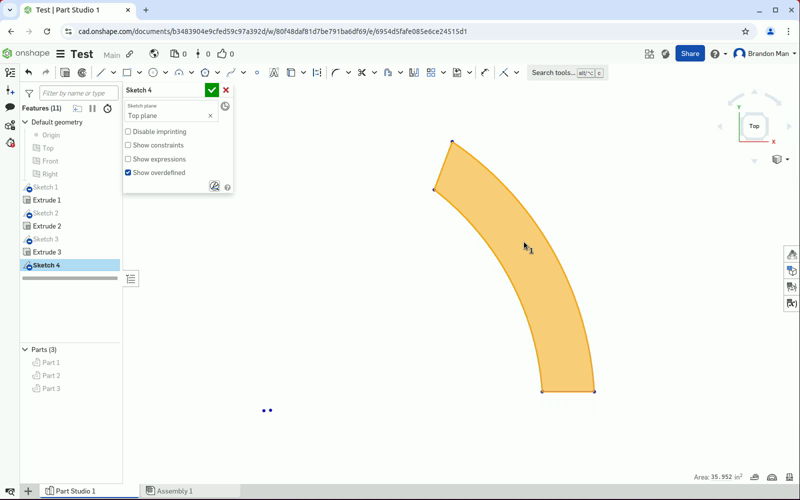
scroll(-6)
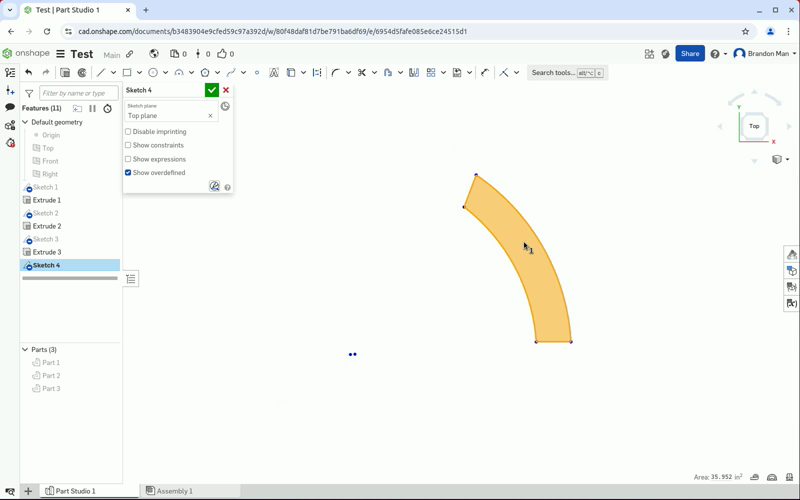
scroll(-6)
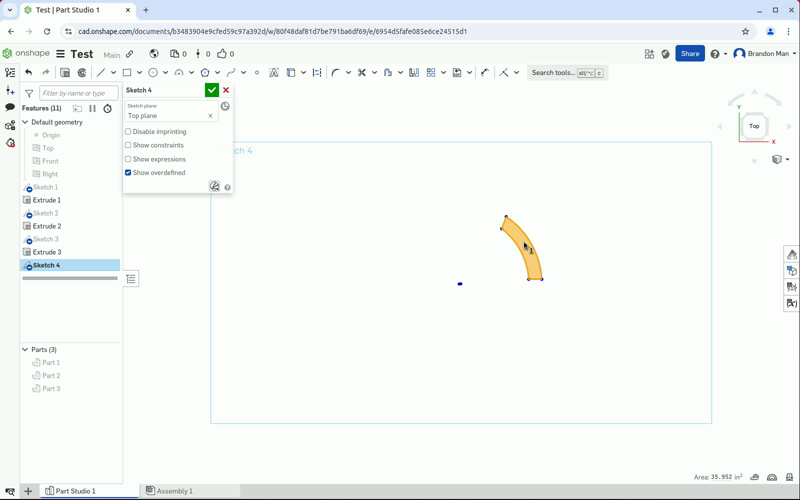
mouse_move(73, 352)
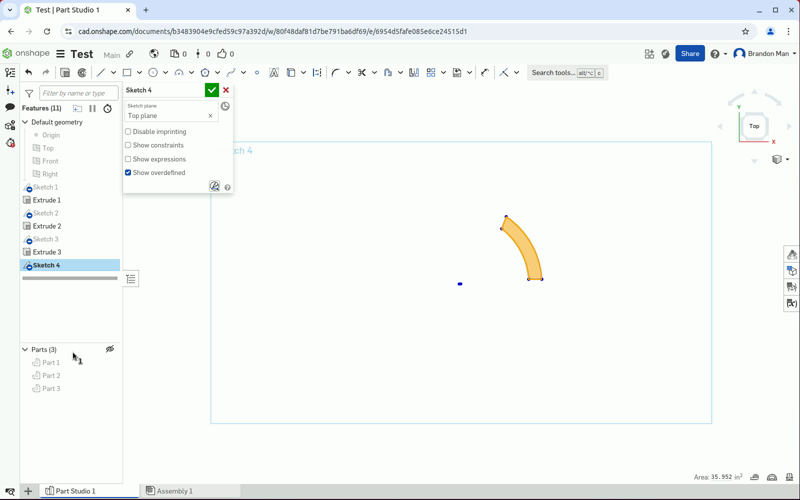
key(shift+y)
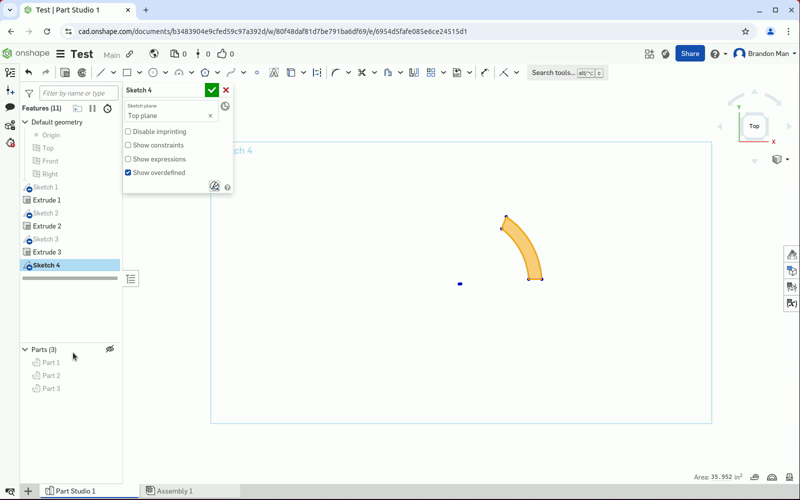
key(shift+e)
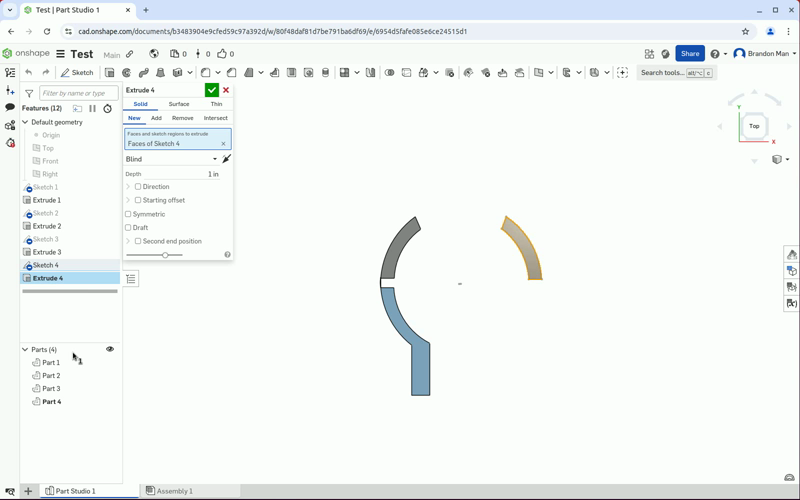
mouse_move(143, 106)
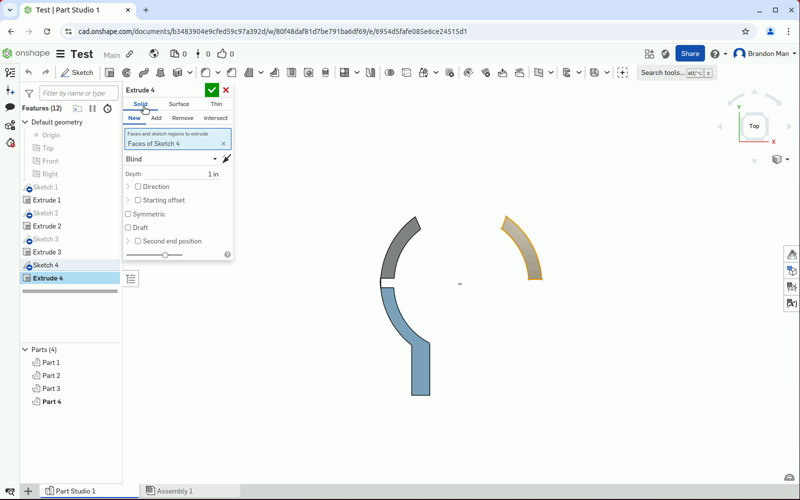
click(143, 106)
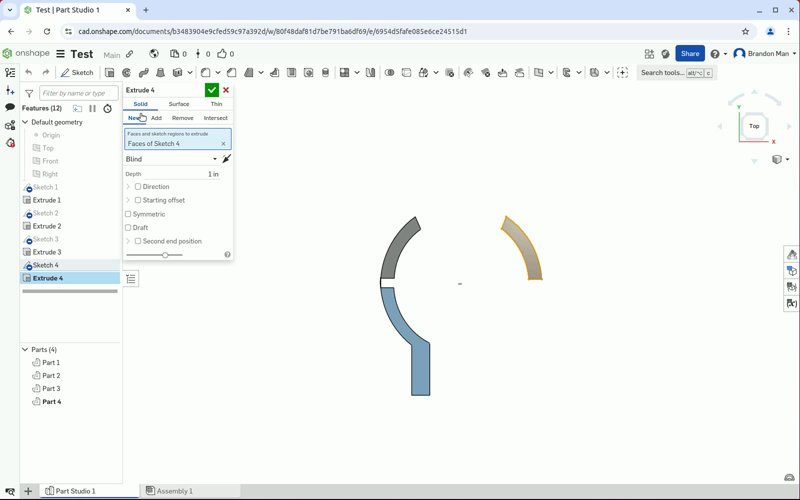
mouse_move(137, 120)
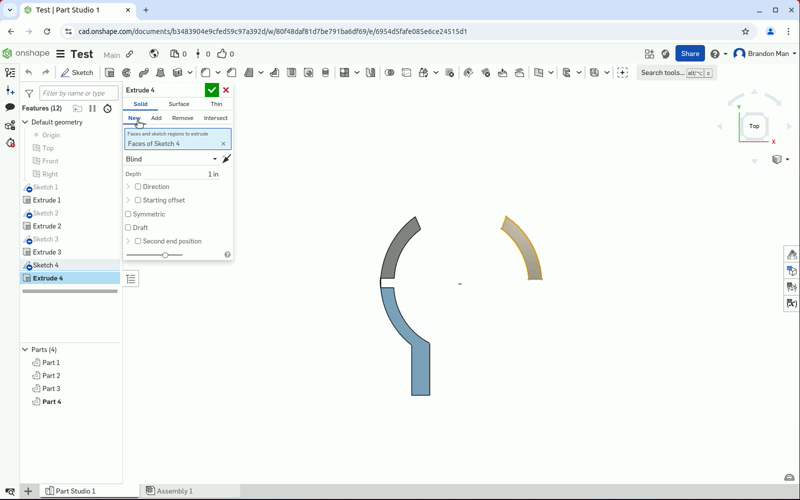
click(137, 120)
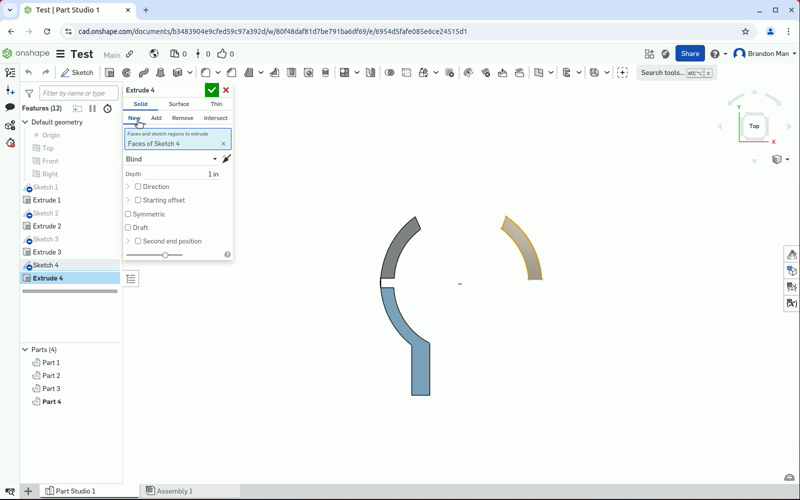
key(tab, 4)
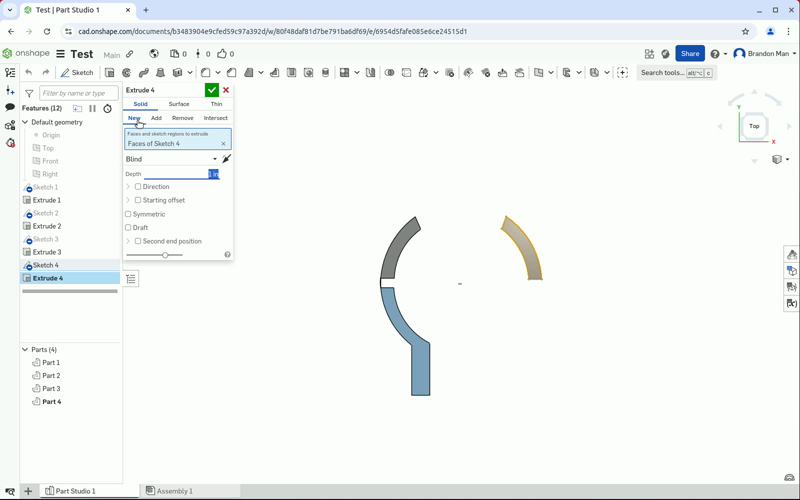
text(2.648)
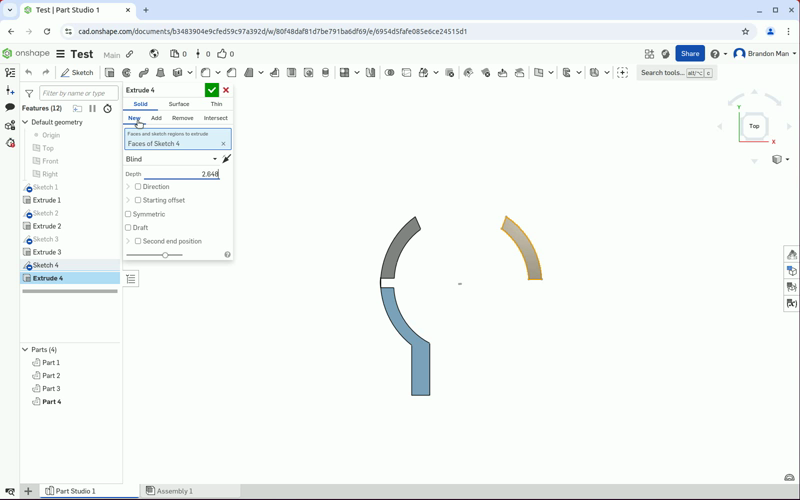
key(enter)
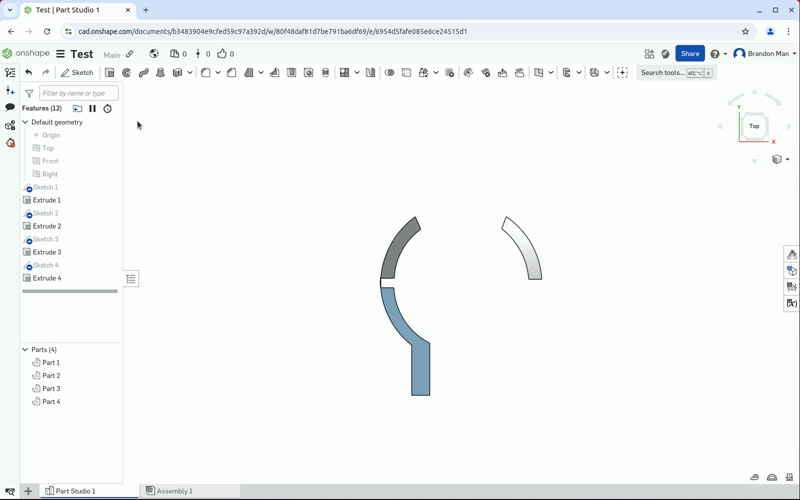
key(shift+h)
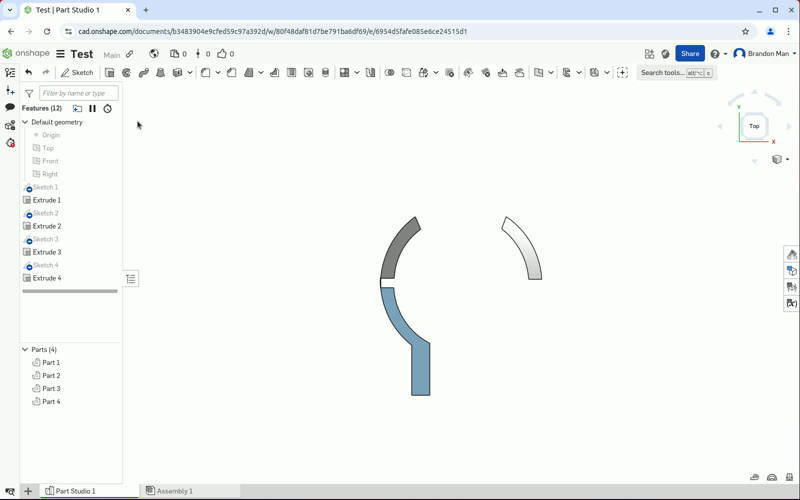
key(shift+h)
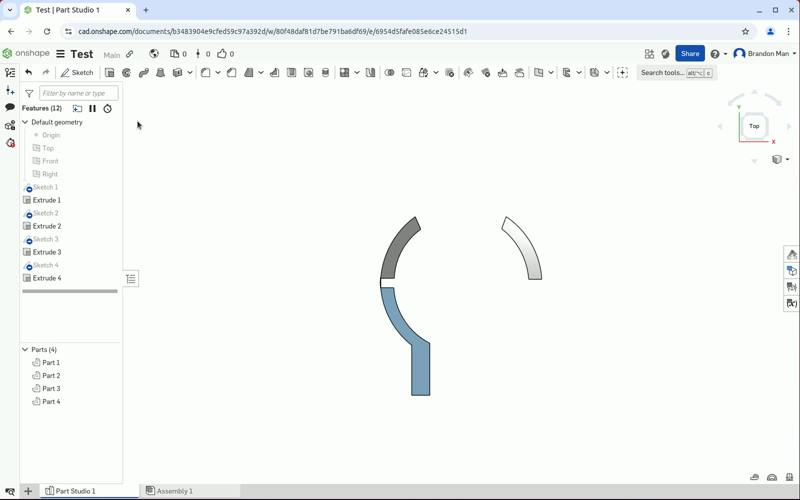
mouse_move(73, 189)
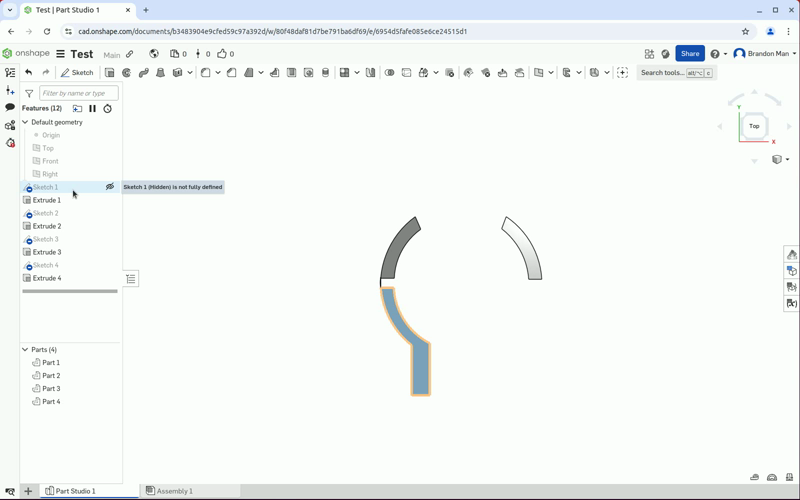
click(73, 189)
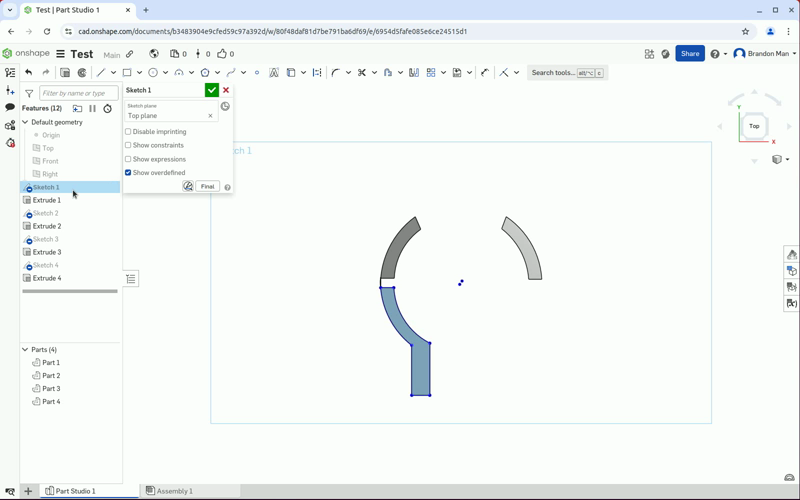
mouse_move(229, 92)
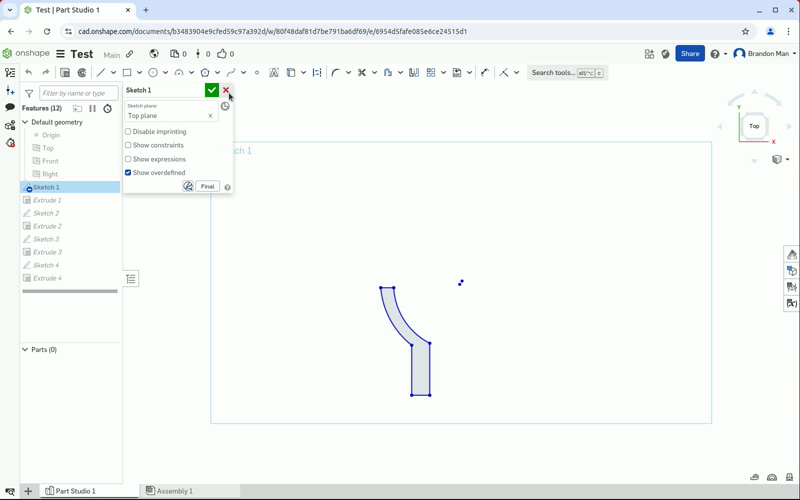
click(229, 92)
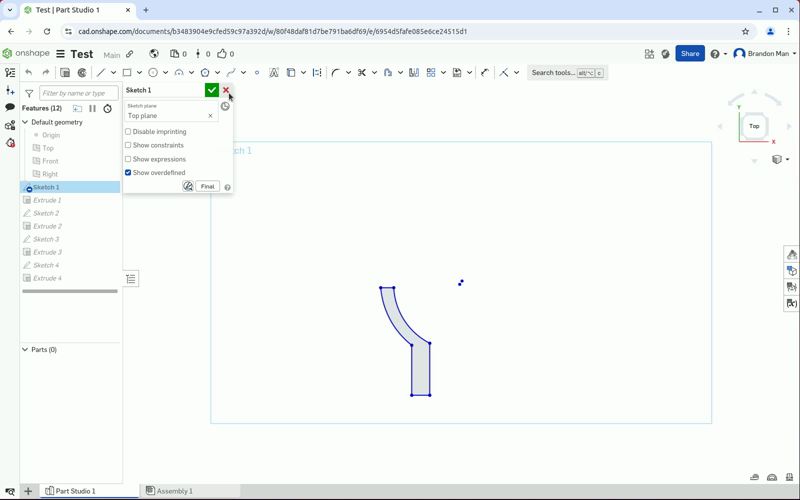
key(shift+s)
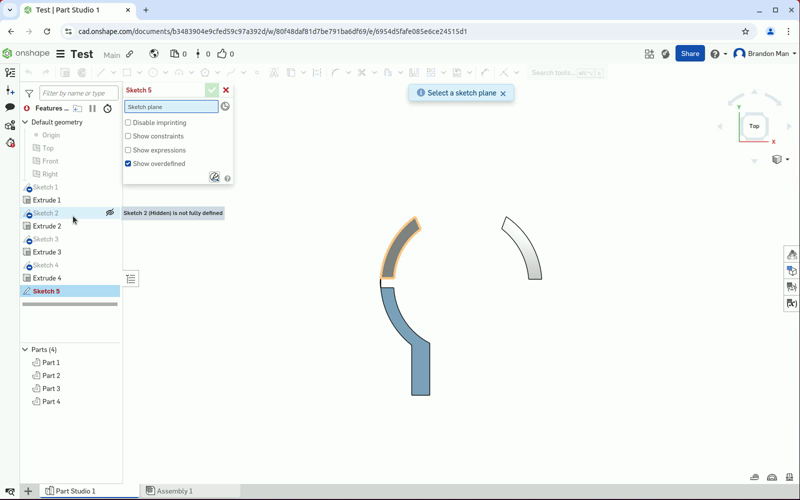
scroll(3)
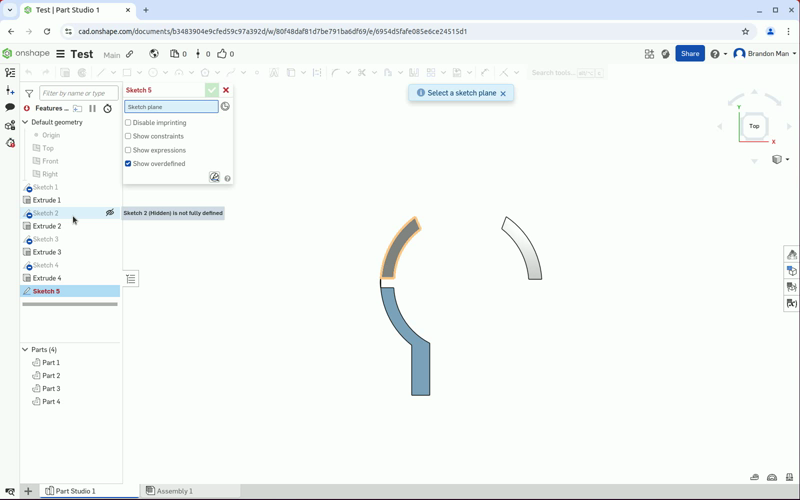
mouse_move(73, 150)
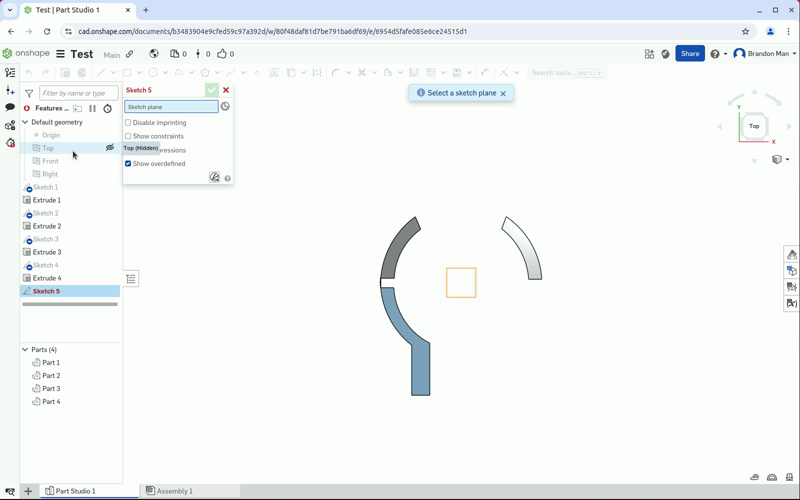
click(73, 150)
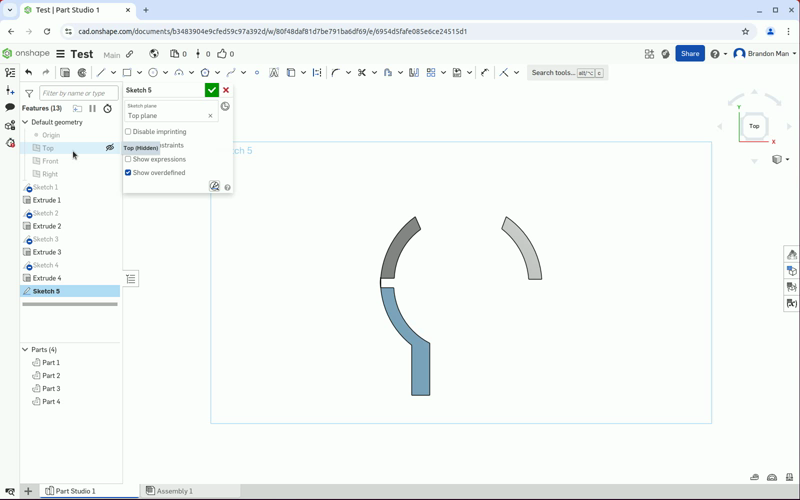
mouse_move(73, 352)
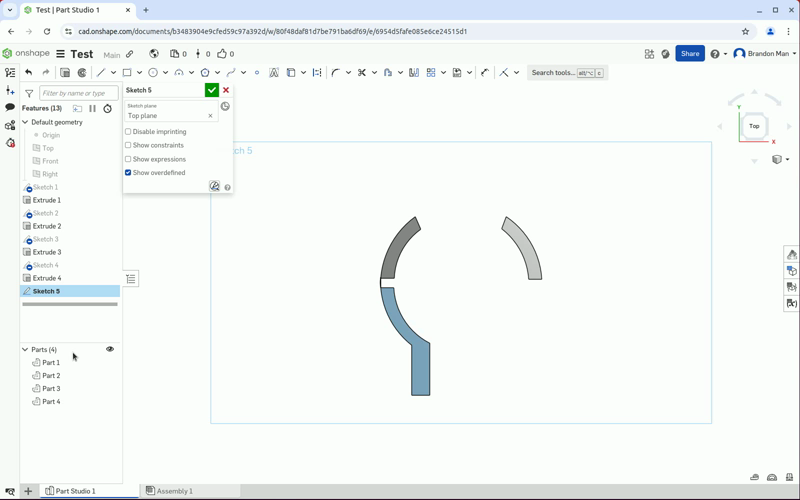
key(y)
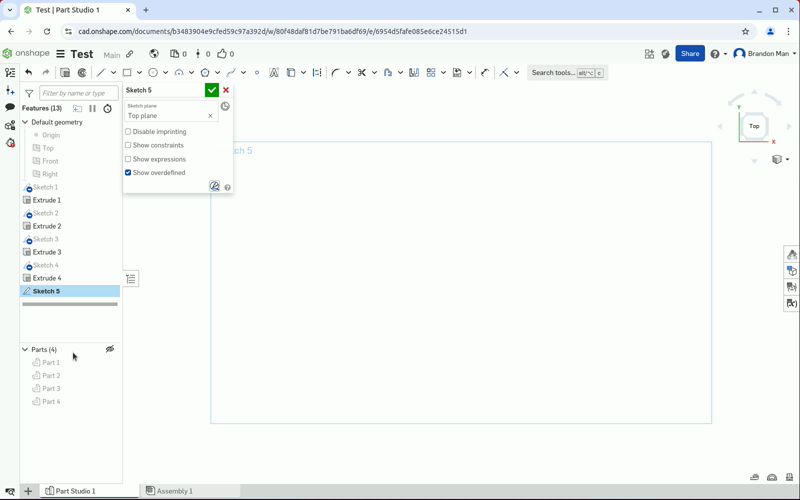
key(l)
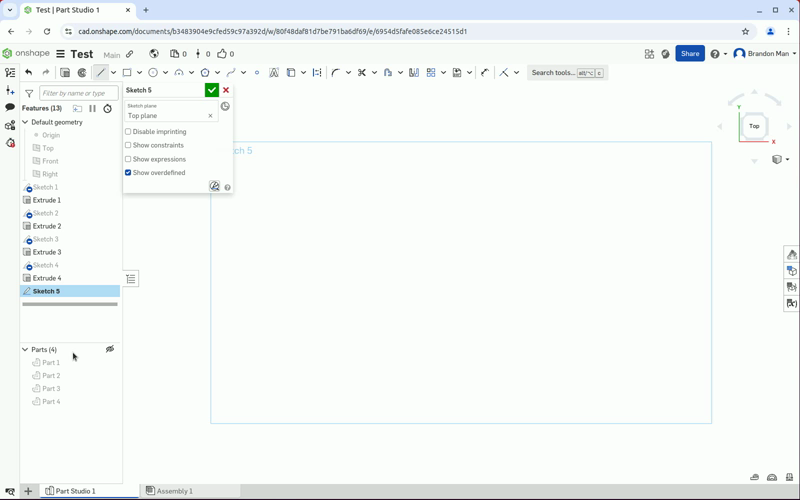
key_down(shift)
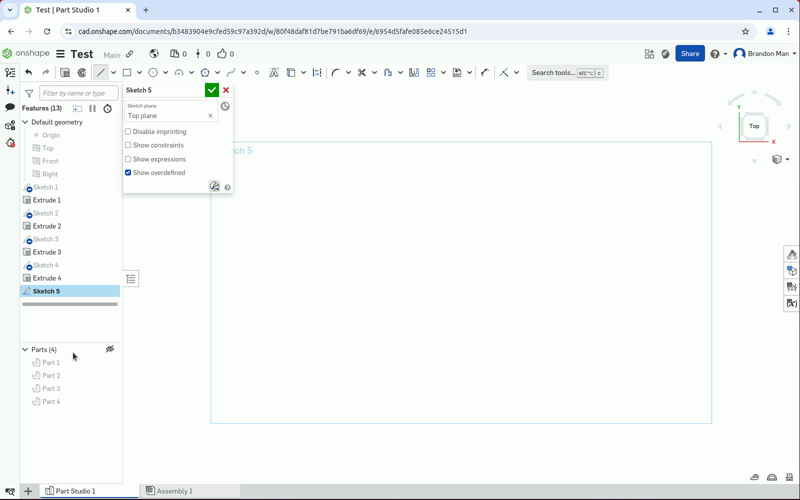
mouse_move(491, 395)
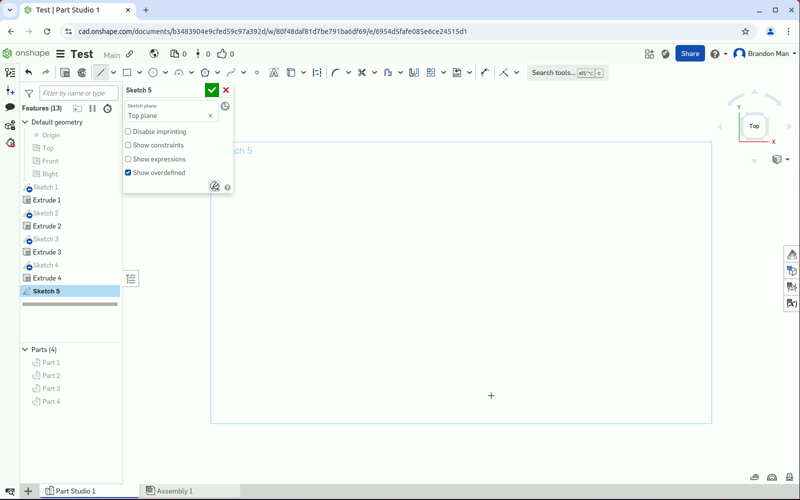
click(491, 395)
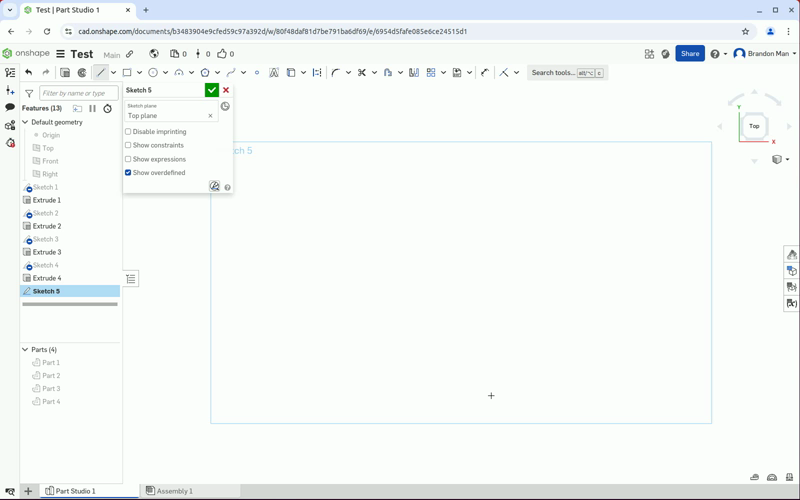
key_up(shift)
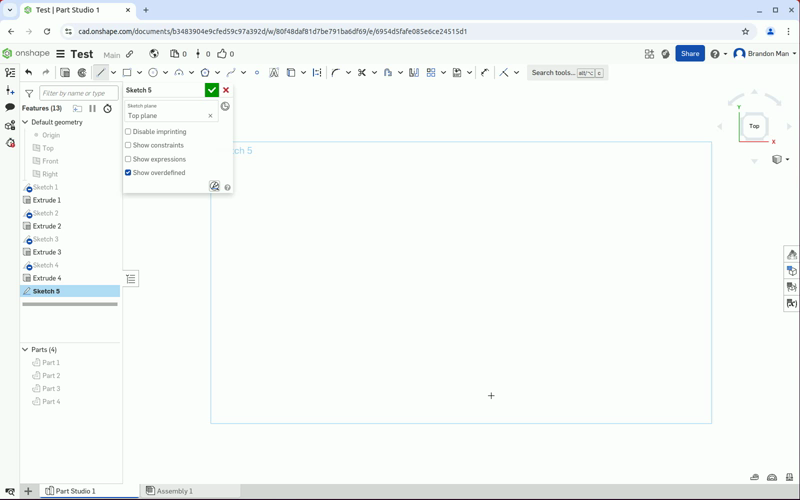
key_down(shift)
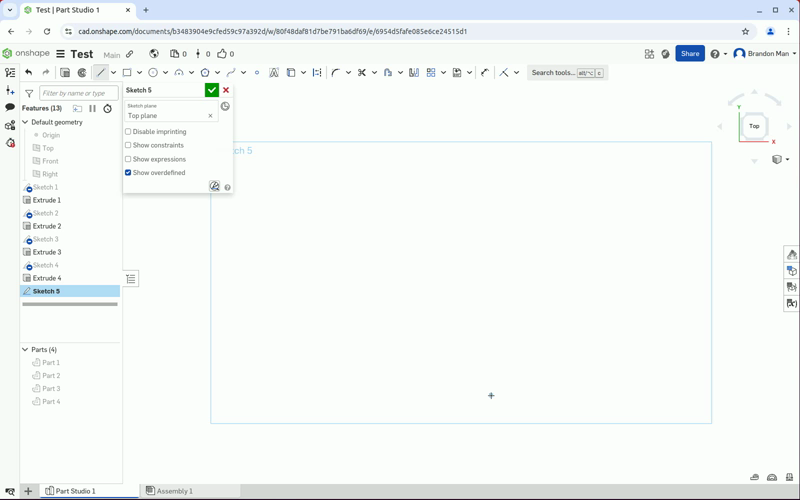
mouse_move(521, 395)
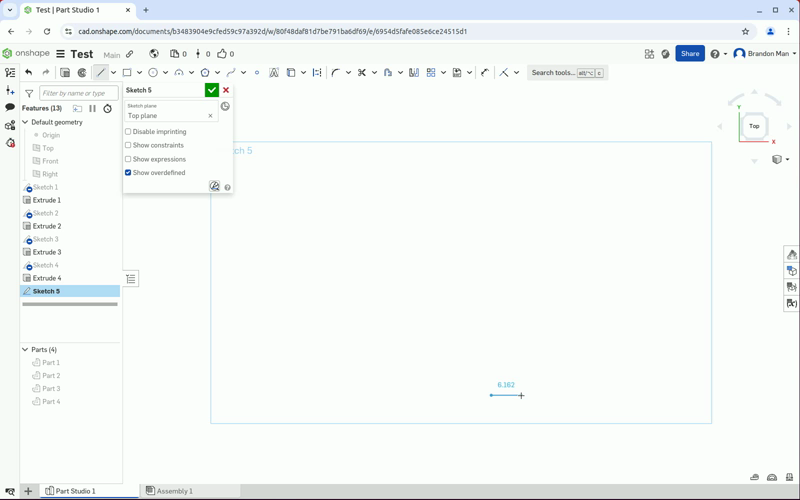
mouse_move(509, 395)
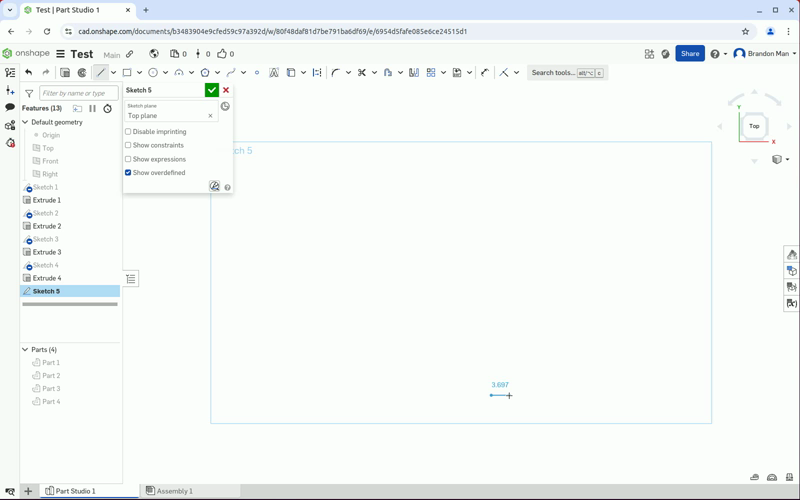
click(509, 395)
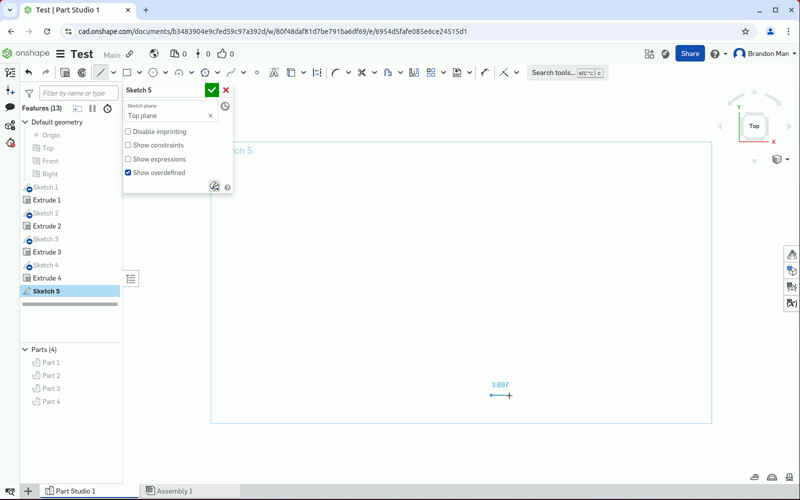
key_up(shift)
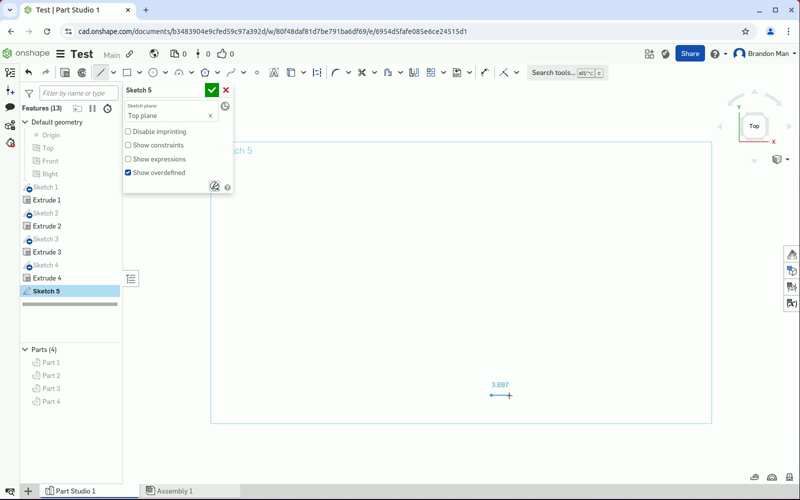
key_down(shift)
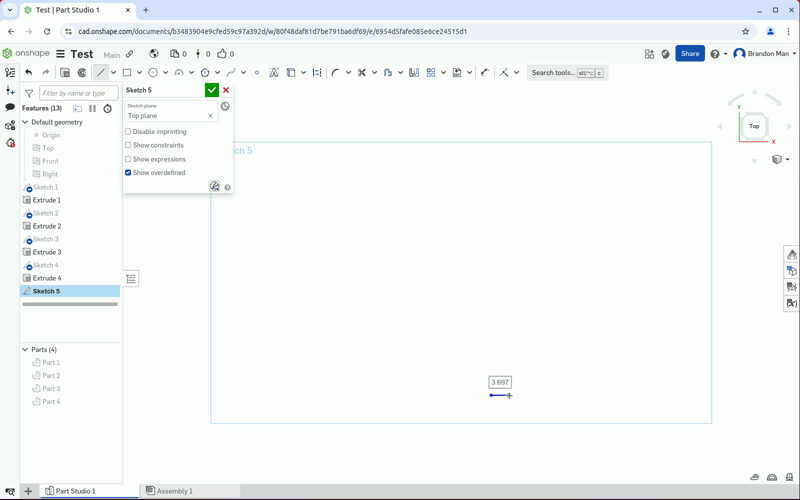
mouse_move(539, 395)
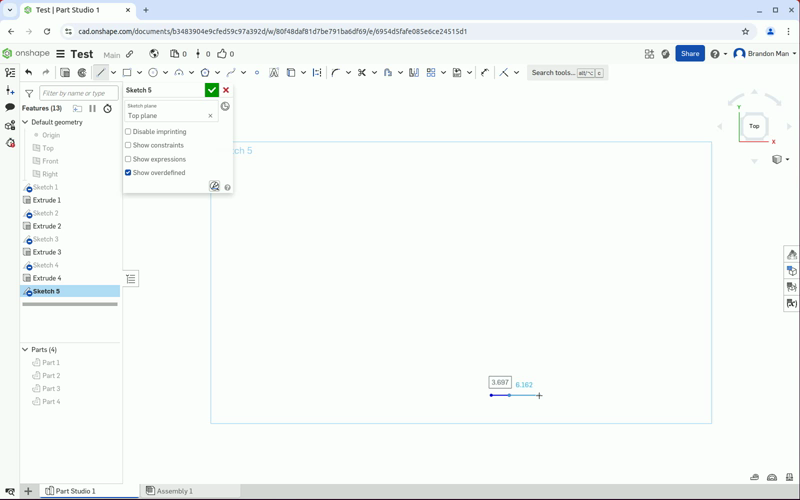
mouse_move(509, 345)
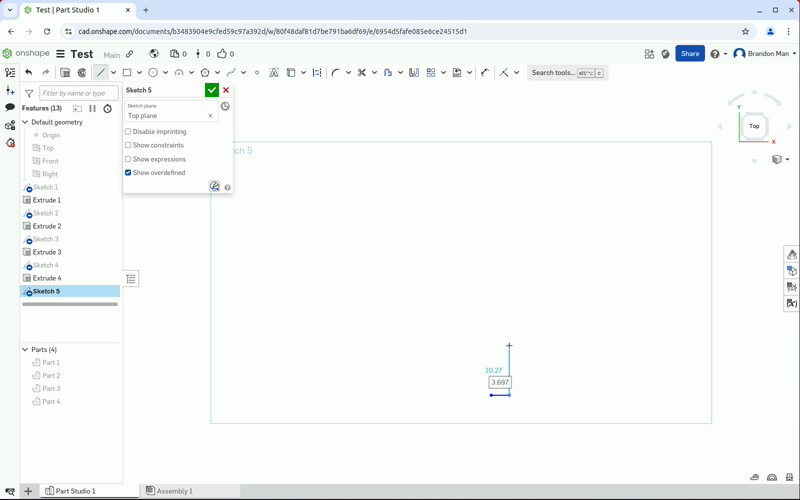
click(509, 345)
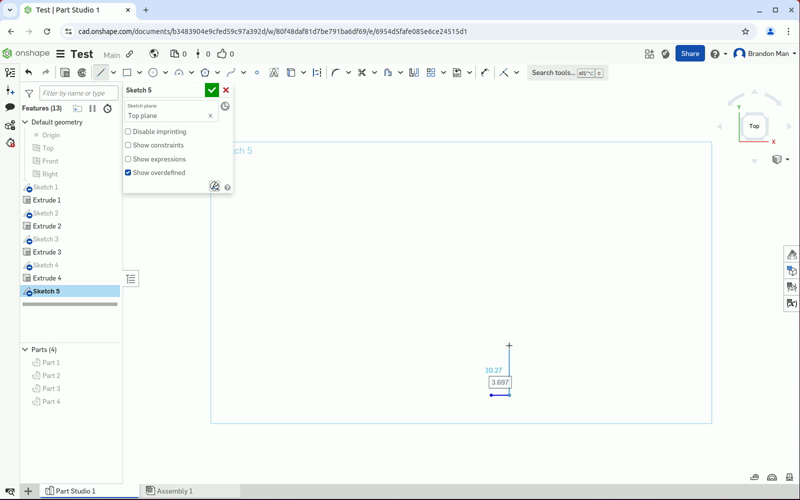
key_up(shift)
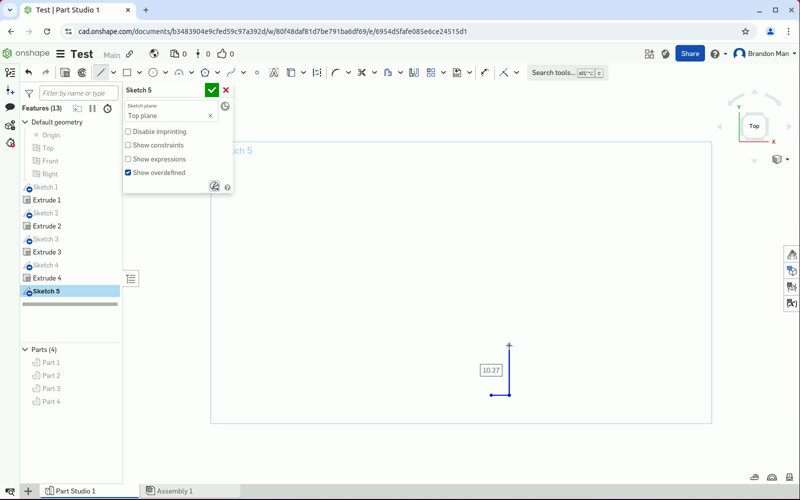
key(esc)
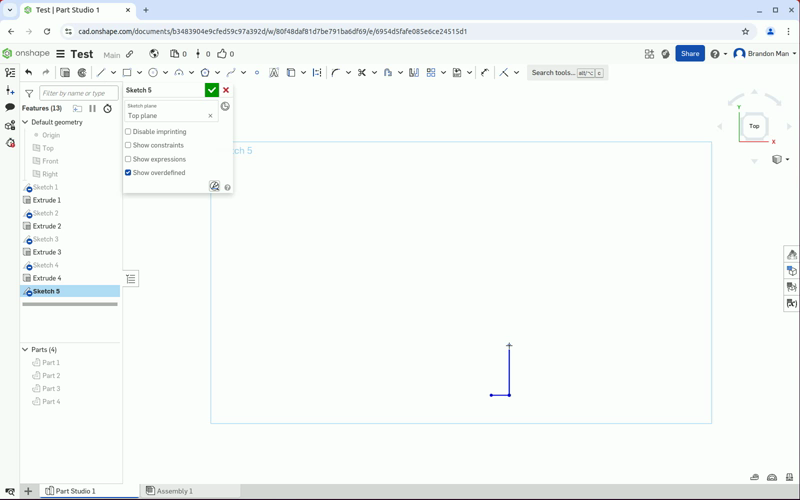
key(a)
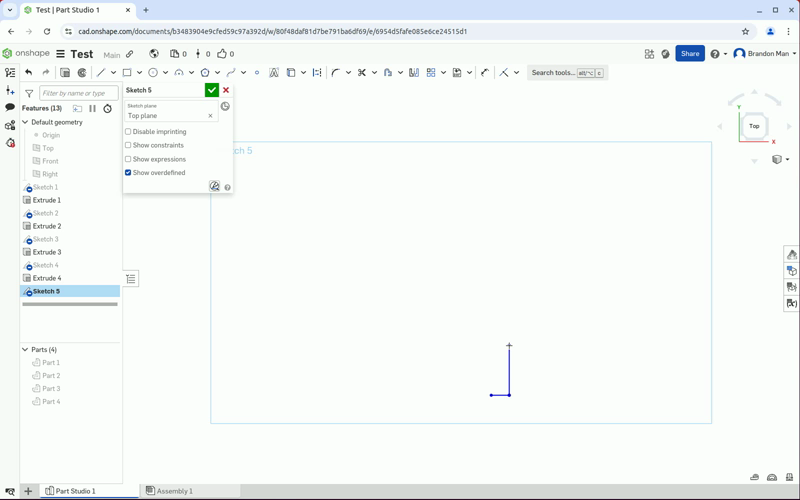
mouse_move(509, 345)
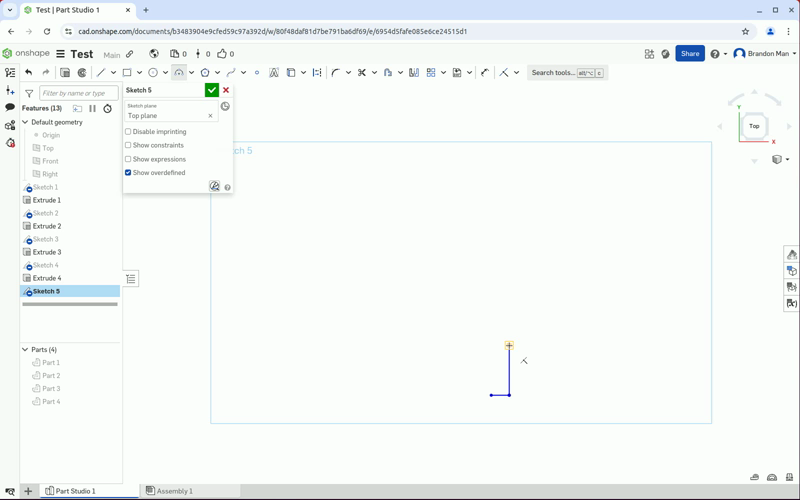
click(509, 345)
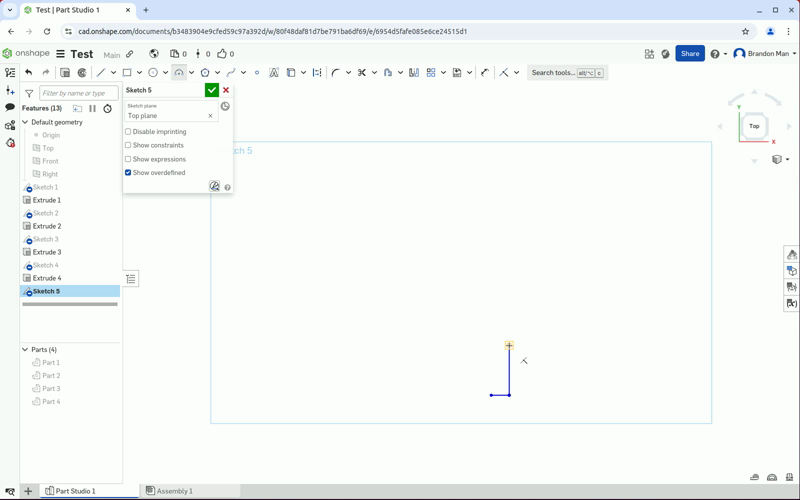
key_down(shift)
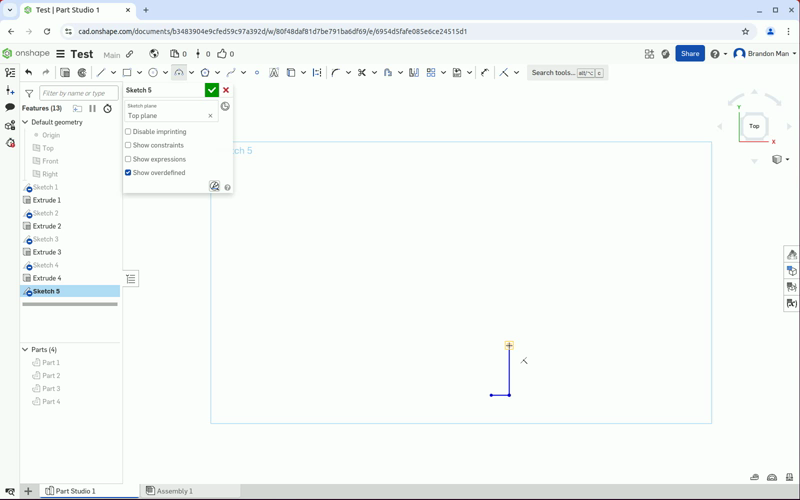
mouse_move(540, 287)
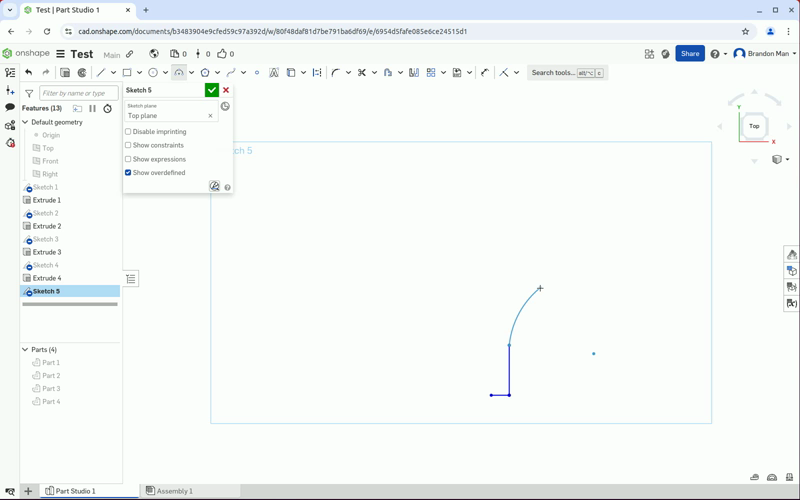
click(540, 287)
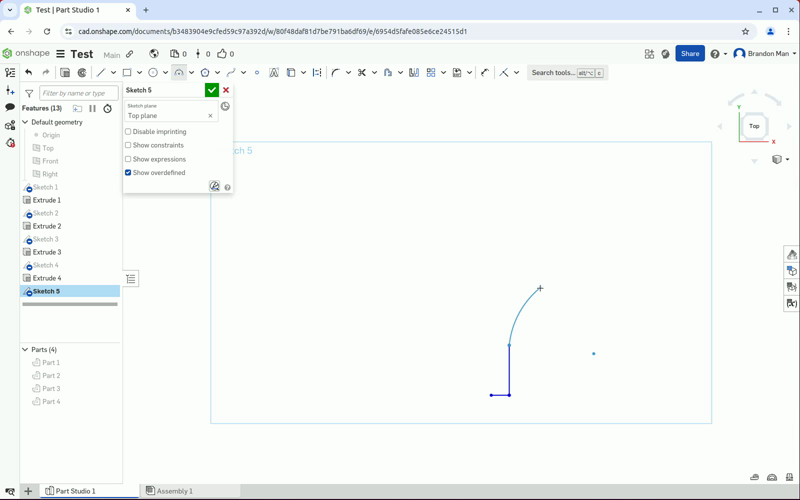
mouse_move(531, 319)
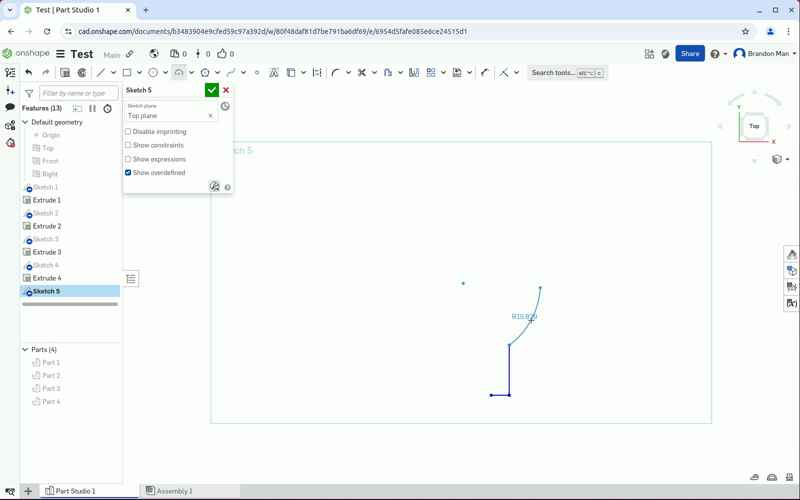
click(531, 319)
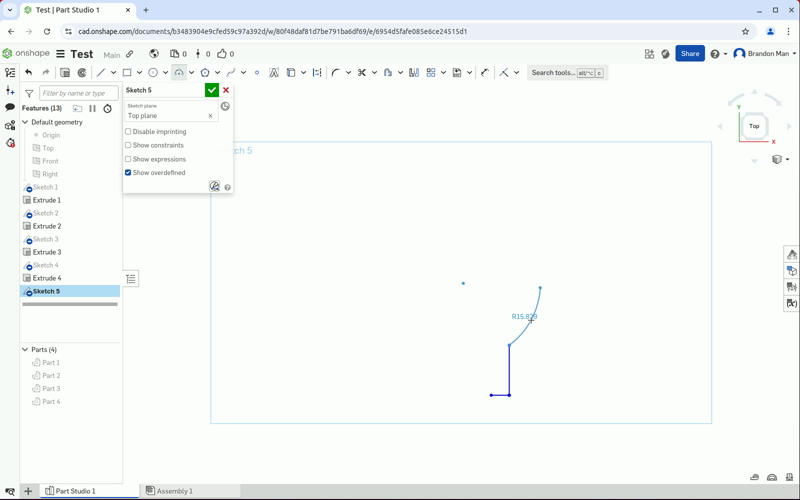
key_up(shift)
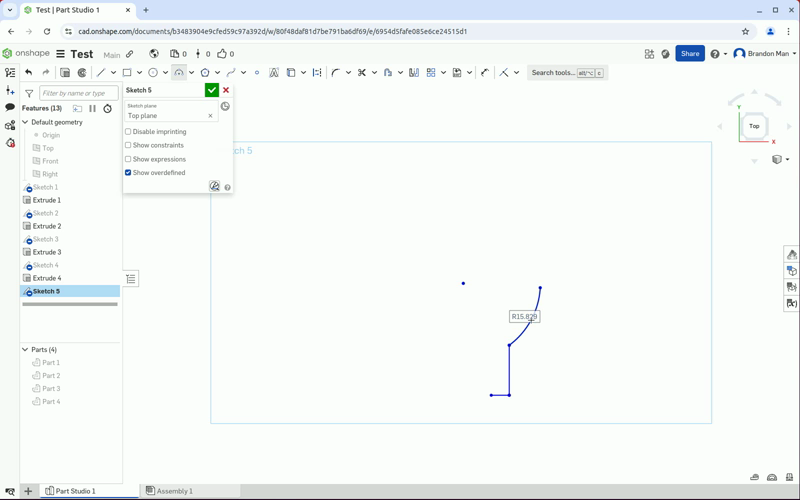
key(esc)
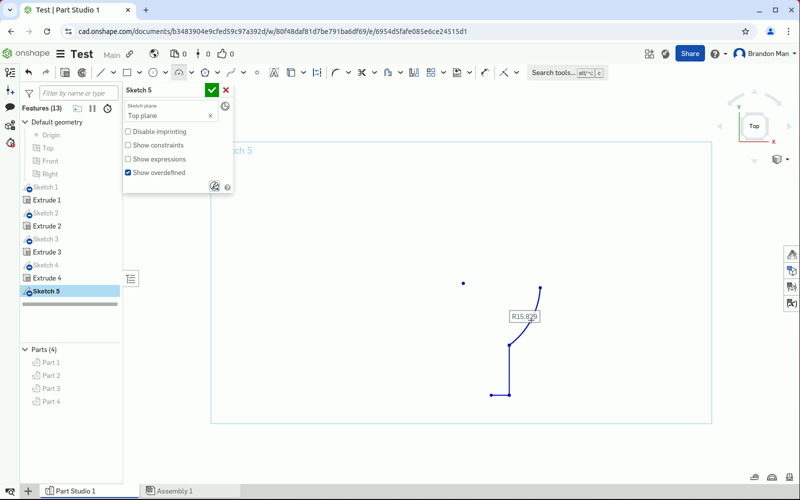
key(l)
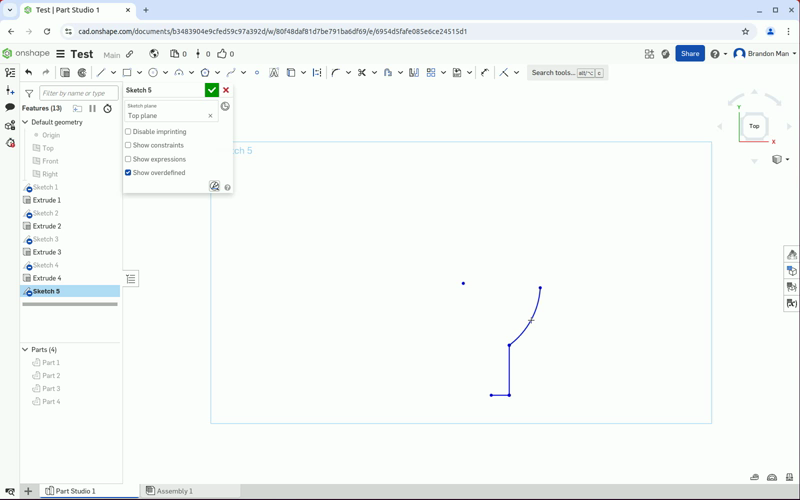
mouse_move(540, 287)
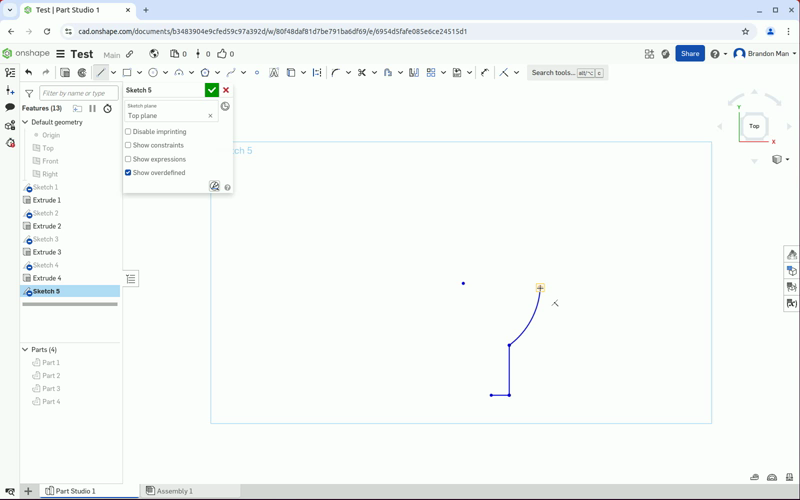
click(540, 287)
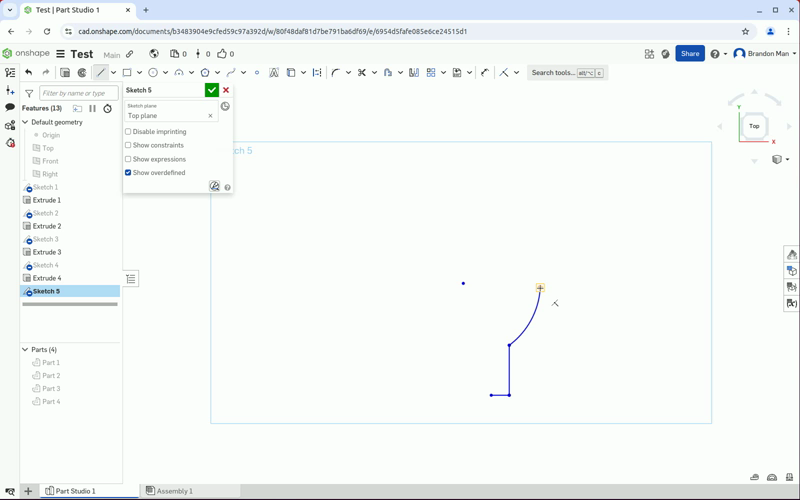
key_down(shift)
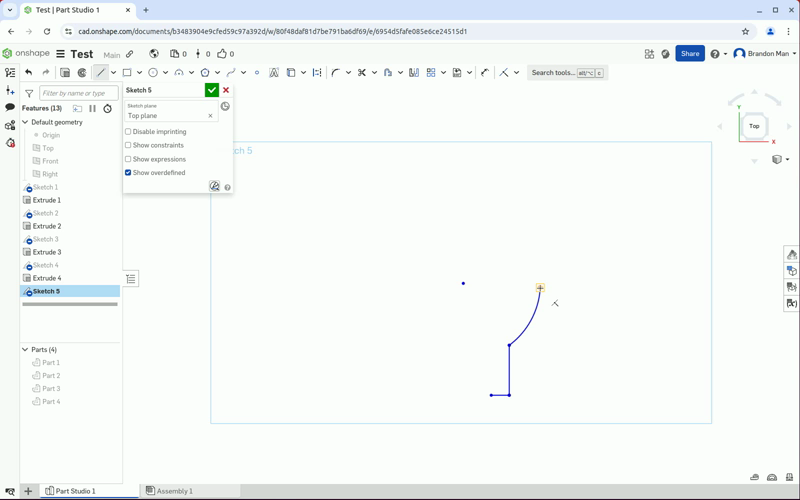
mouse_move(570, 287)
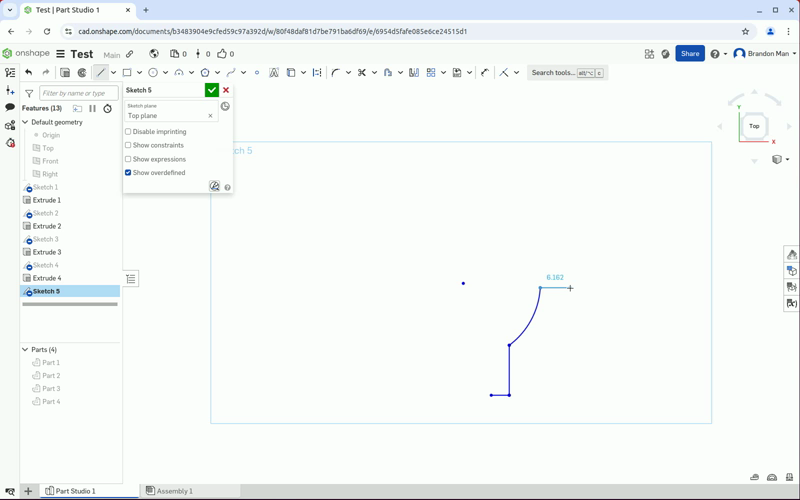
mouse_move(527, 287)
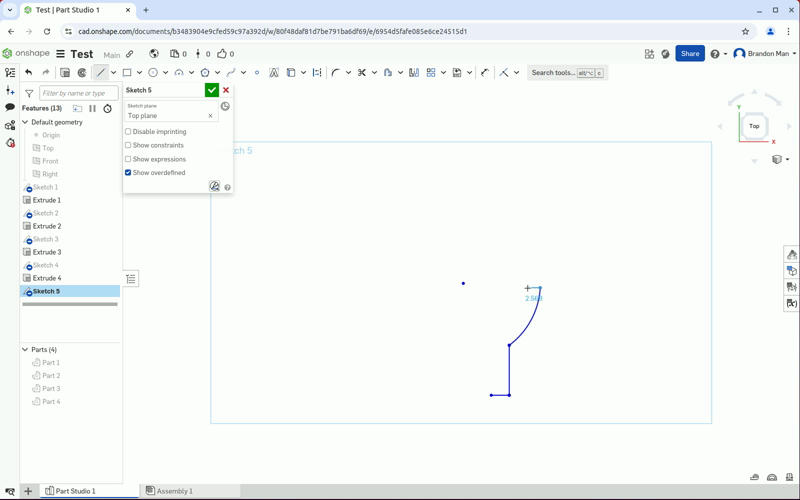
click(527, 287)
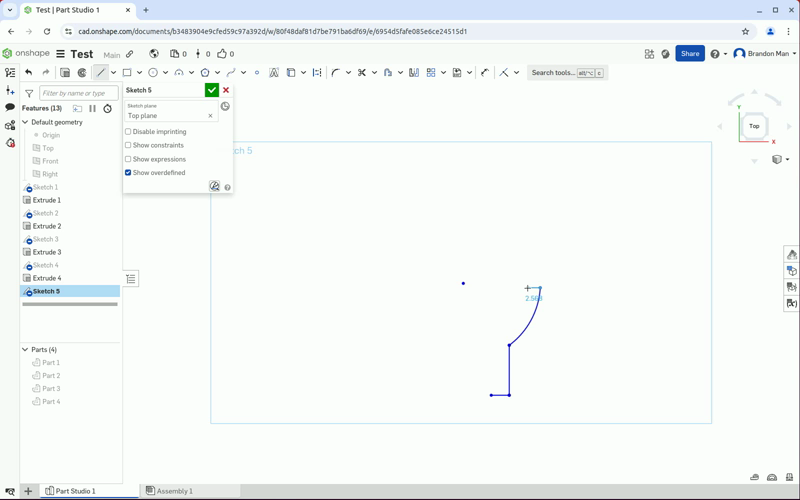
key_up(shift)
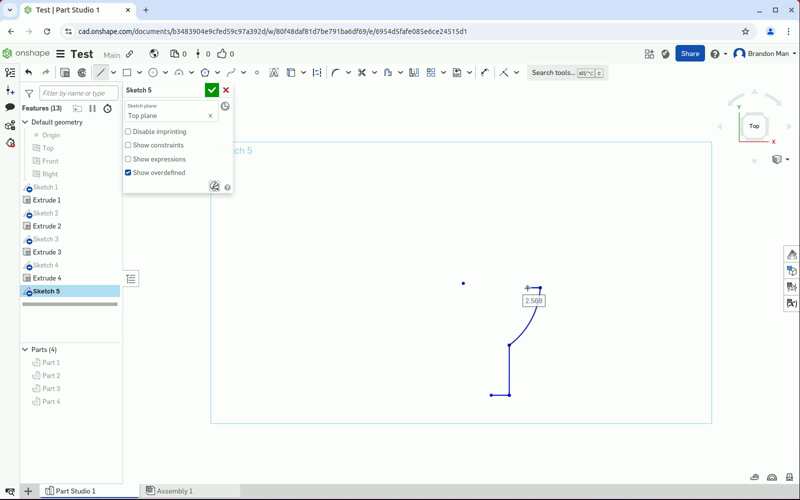
key(esc)
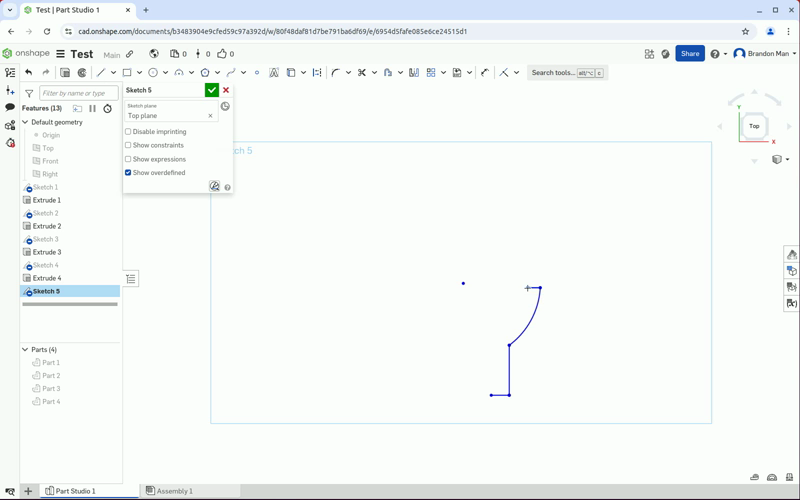
key(a)
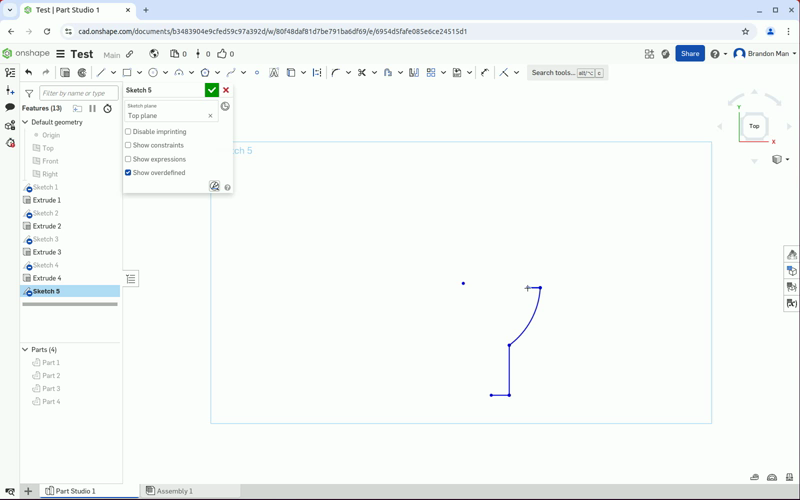
mouse_move(527, 287)
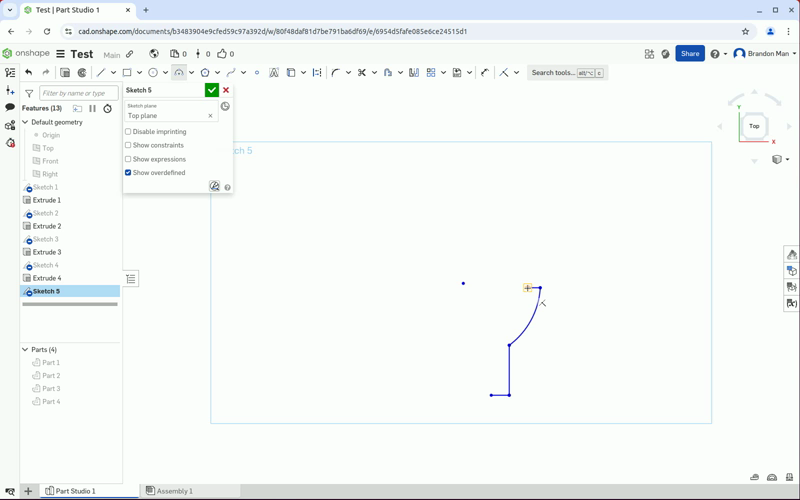
click(527, 287)
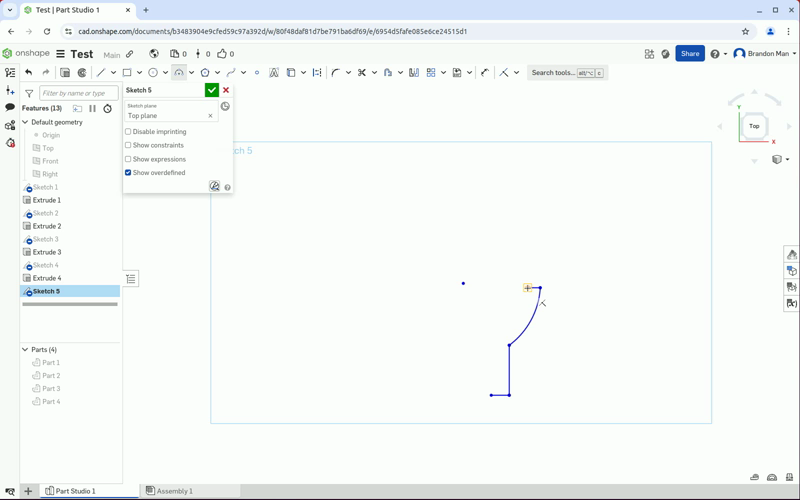
key_down(shift)
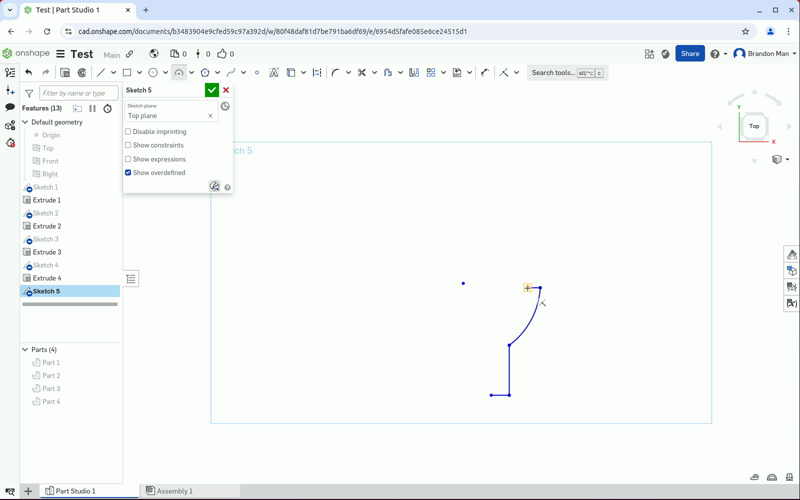
mouse_move(491, 343)
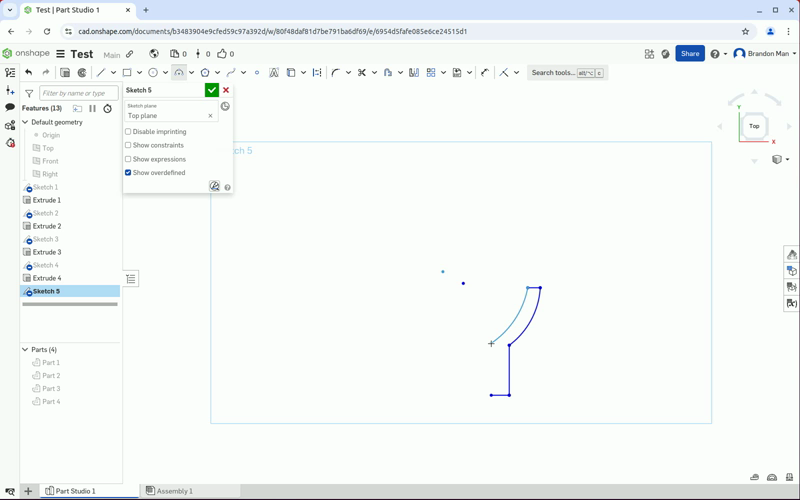
click(491, 343)
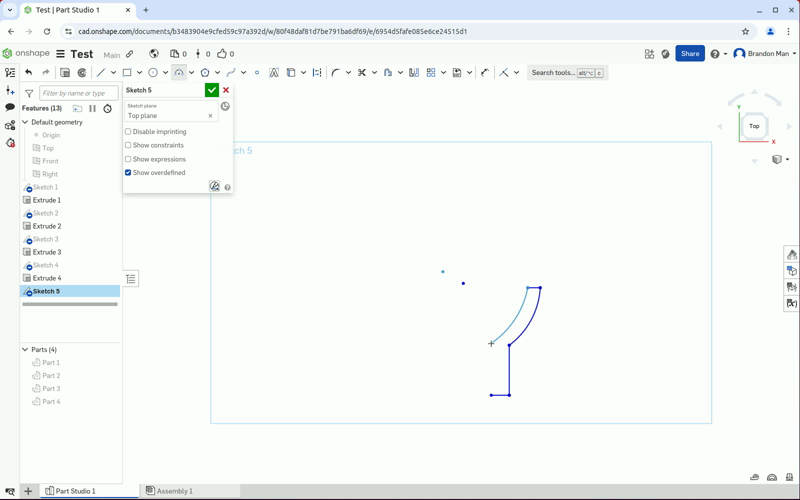
mouse_move(516, 320)
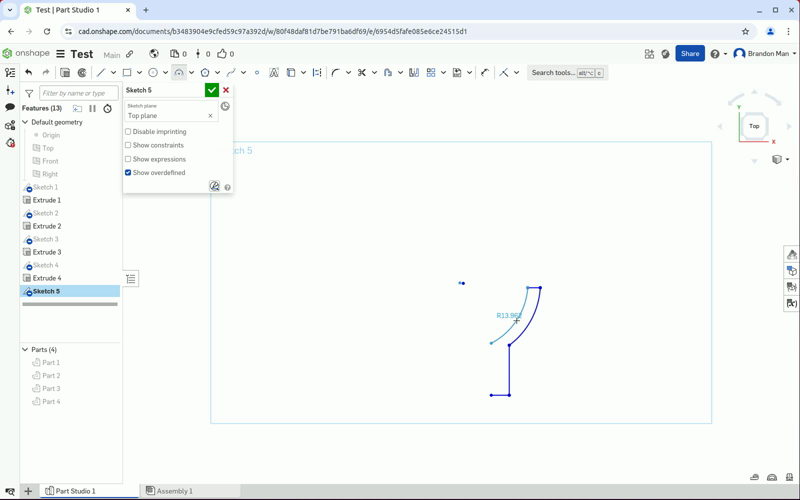
click(516, 320)
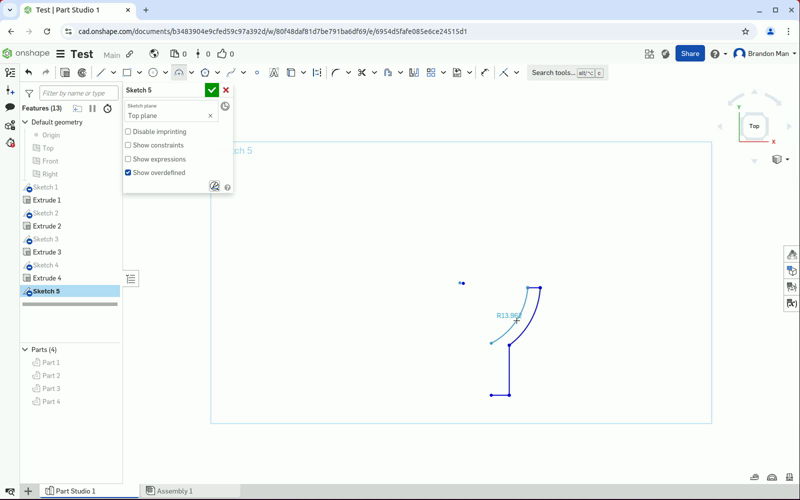
key_up(shift)
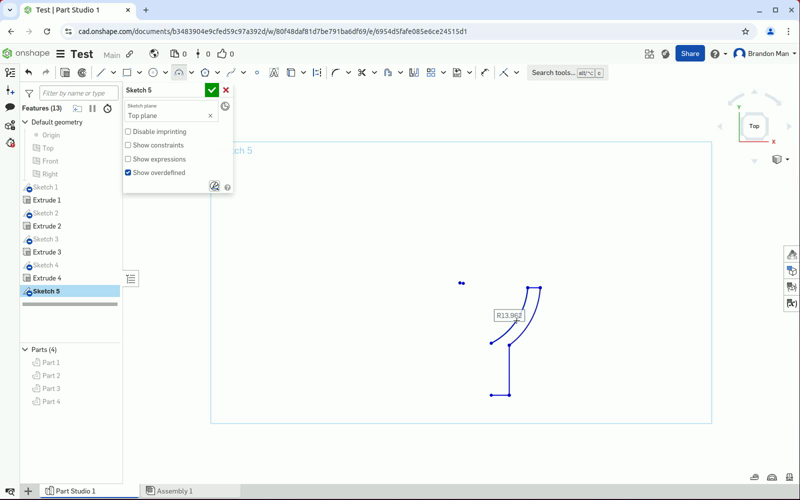
key(esc)
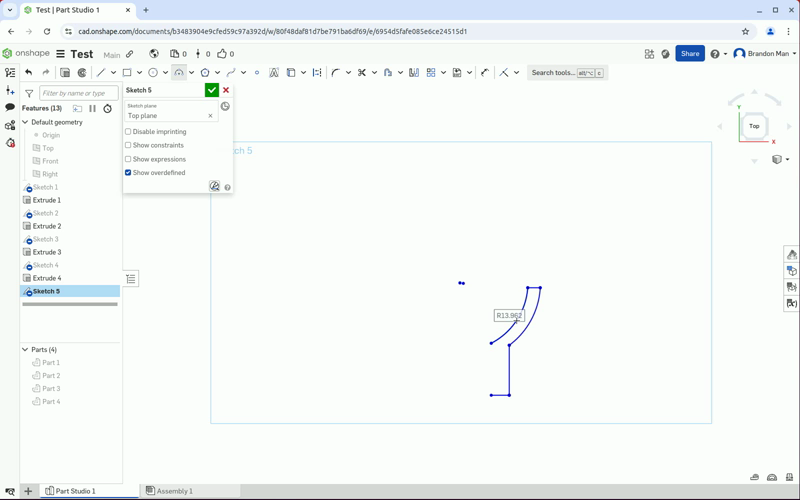
key(l)
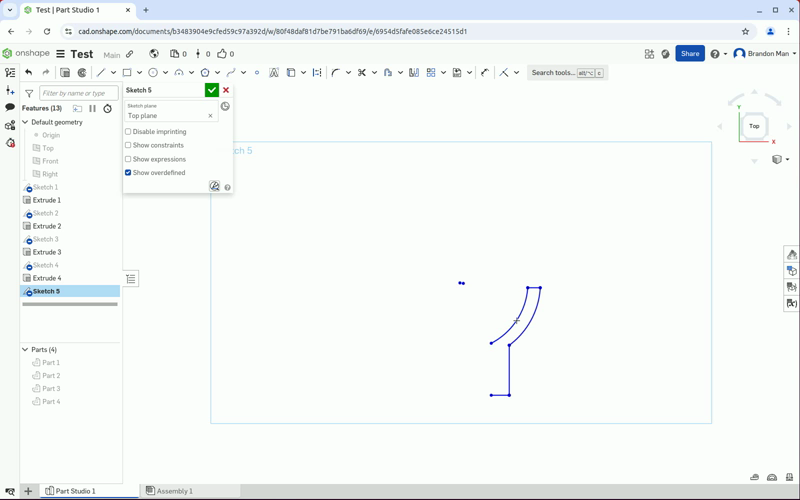
mouse_move(491, 343)
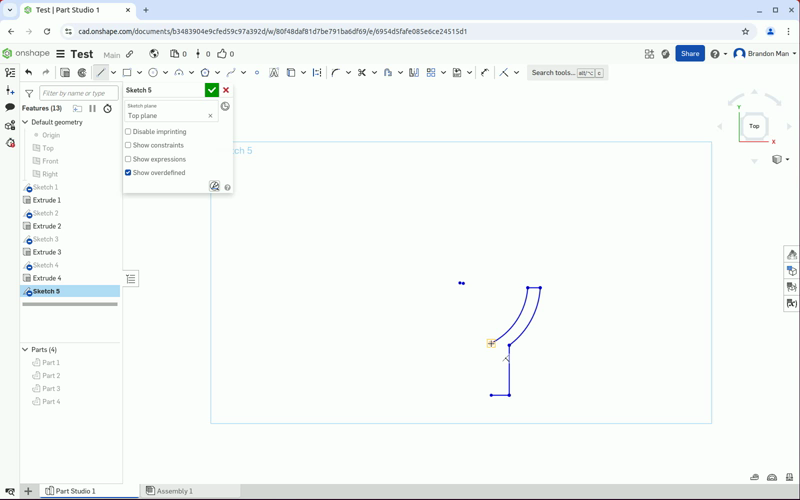
click(491, 343)
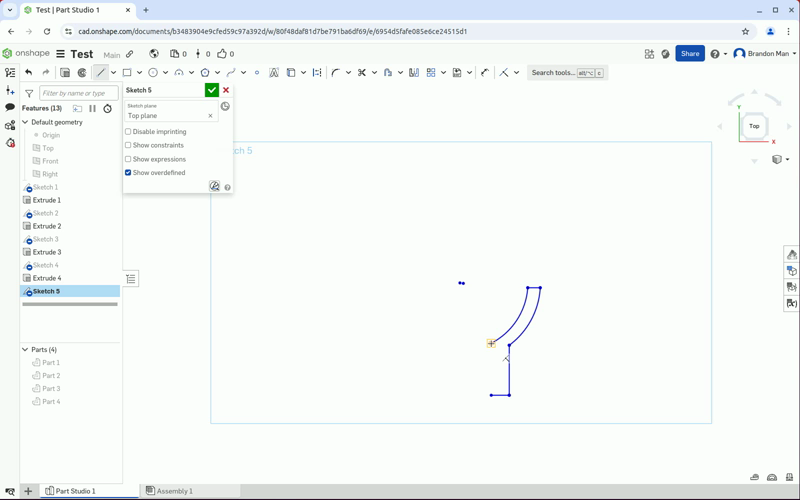
mouse_move(521, 343)
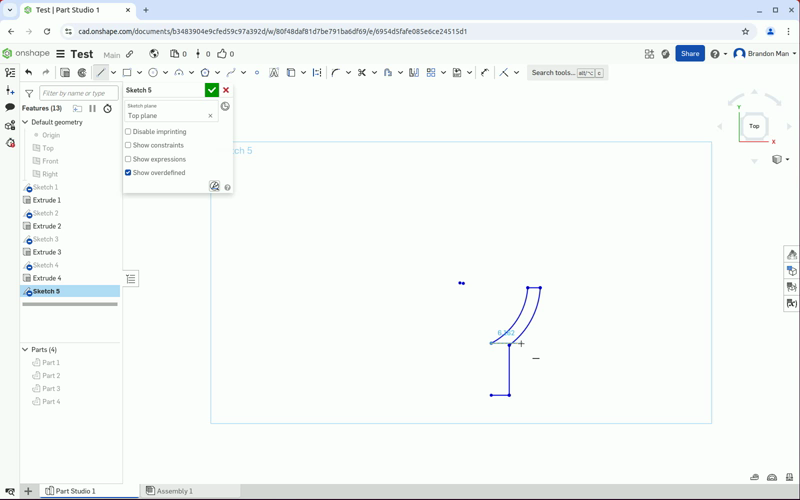
key_down(shift)
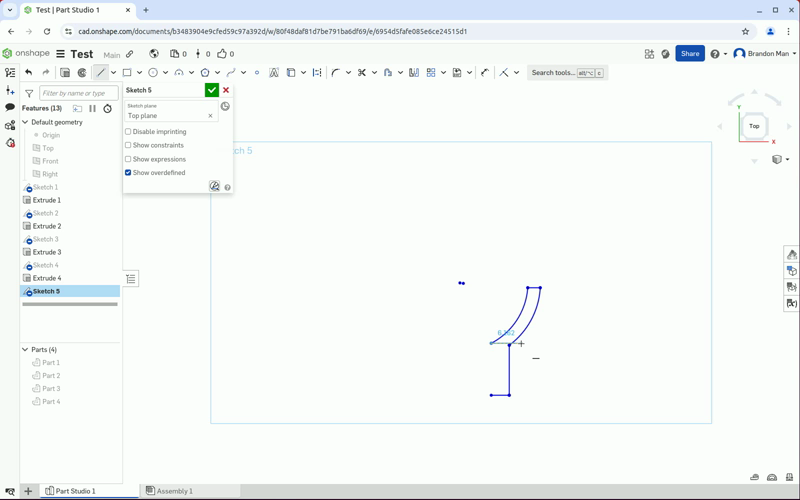
mouse_move(491, 395)
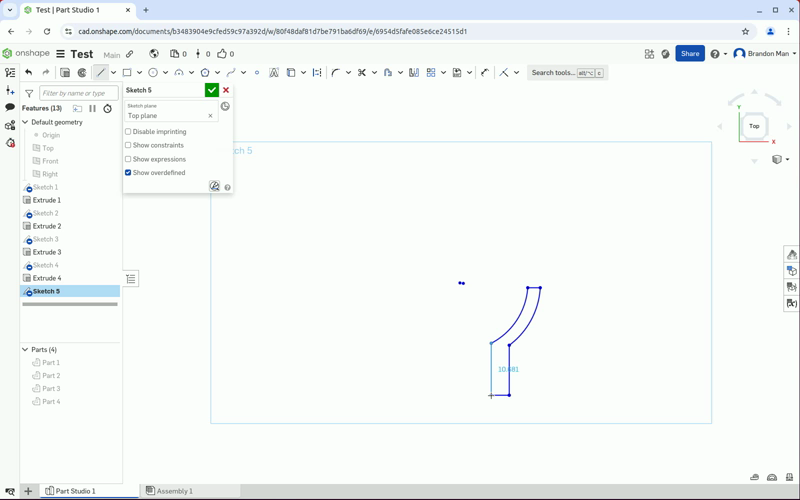
key_up(shift)
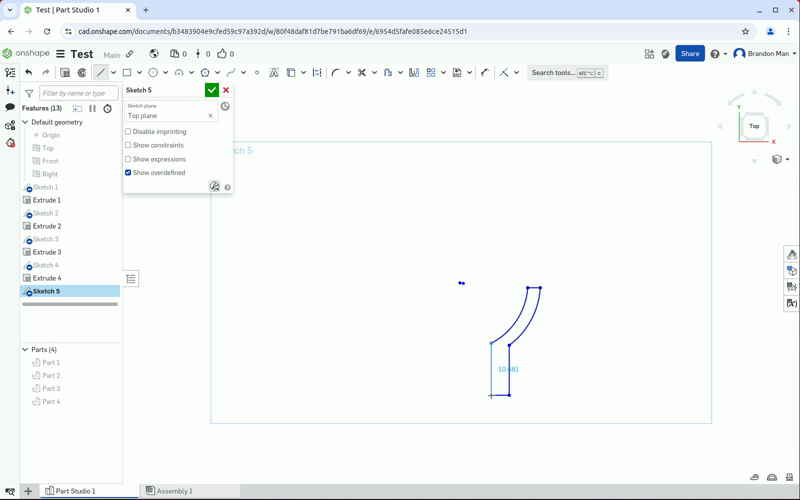
click(491, 395)
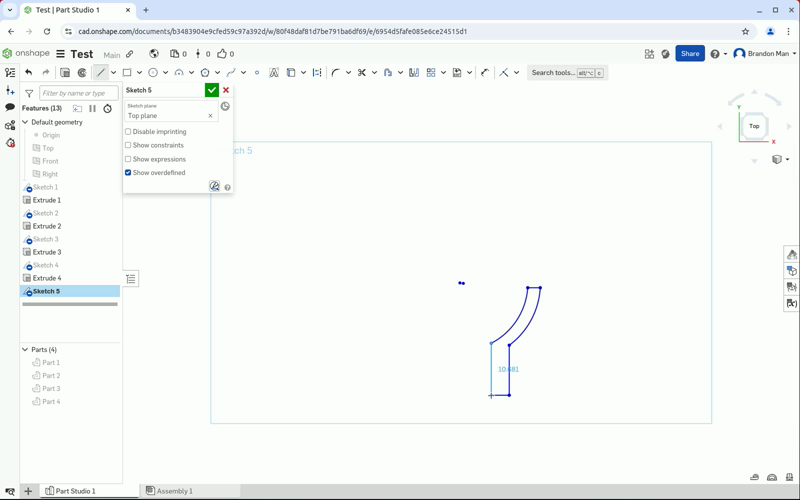
key(esc)
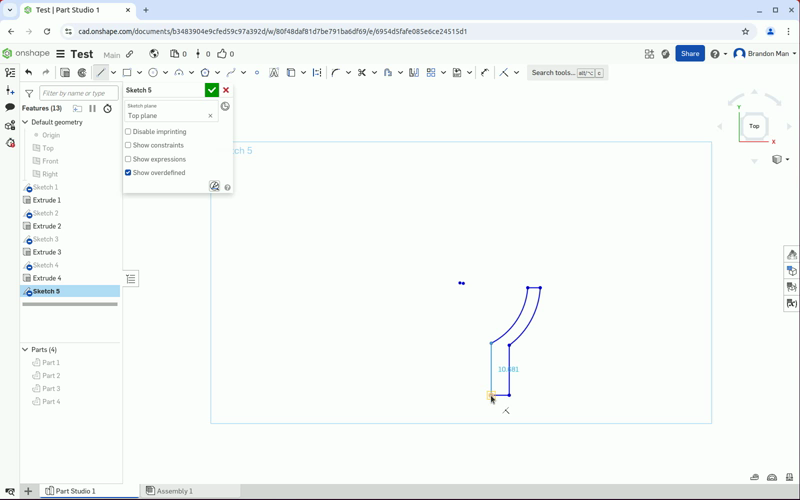
mouse_move(517, 323)
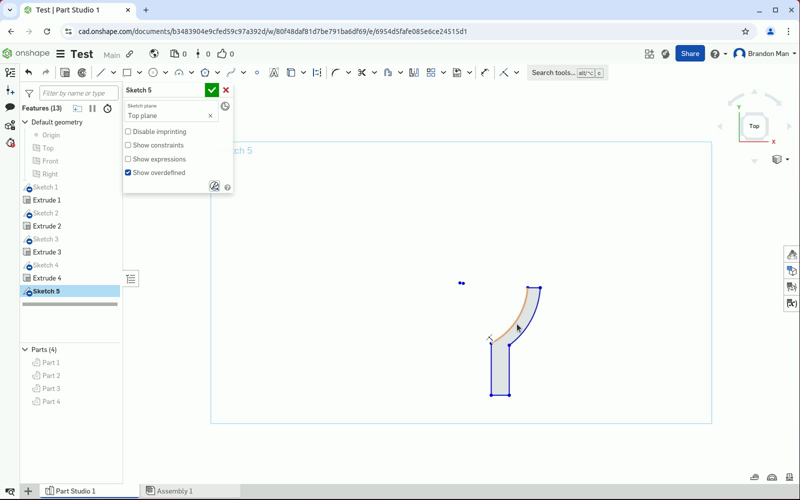
scroll(6)
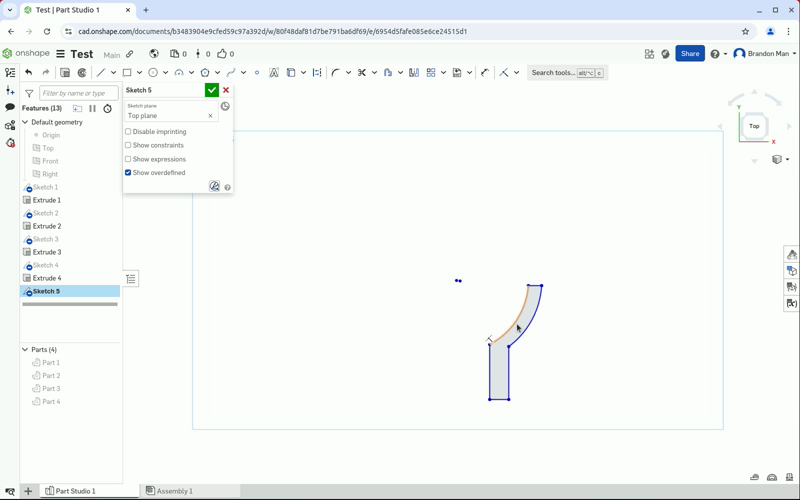
scroll(6)
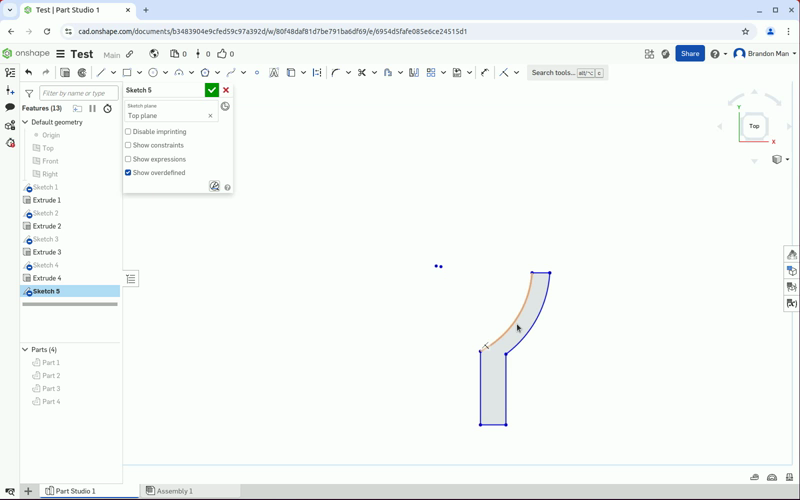
scroll(6)
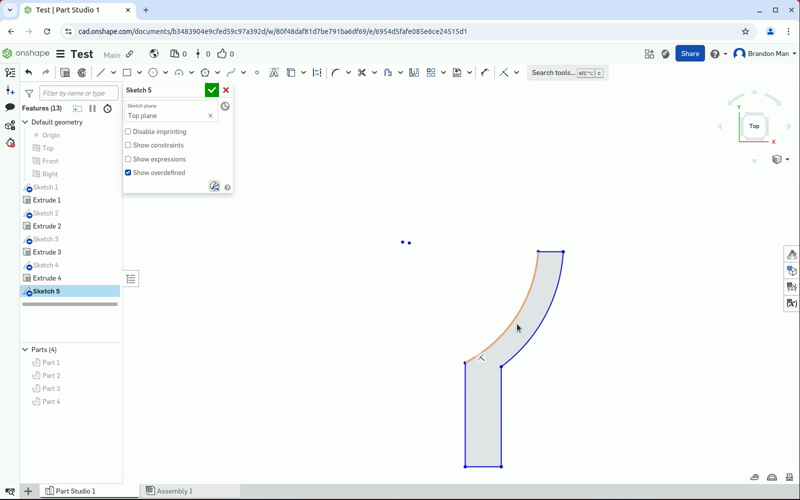
scroll(6)
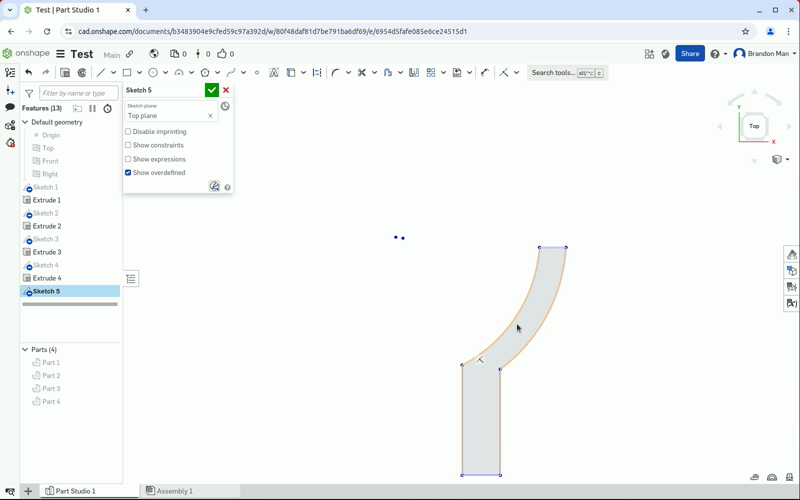
scroll(6)
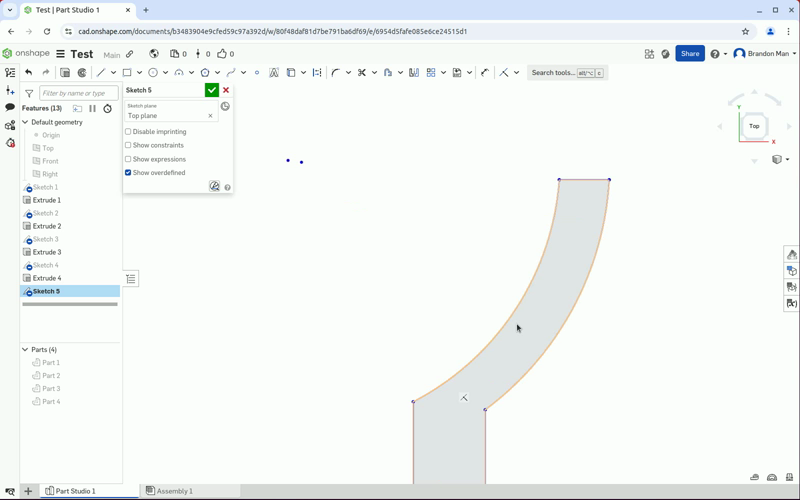
scroll(6)
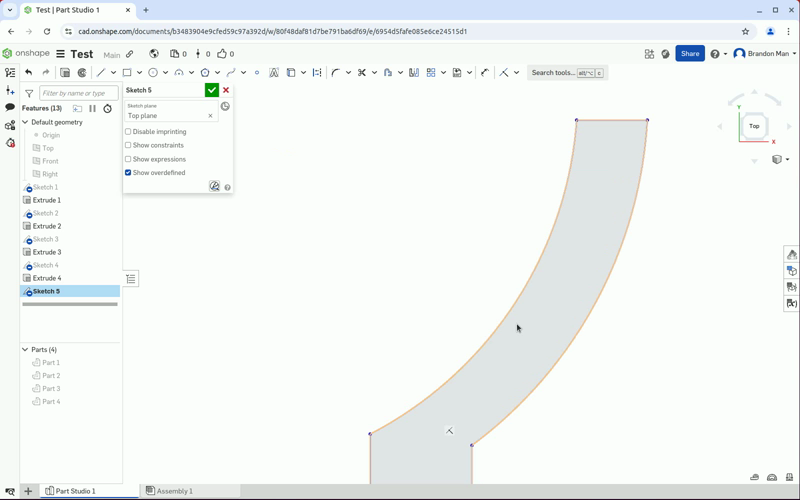
scroll(6)
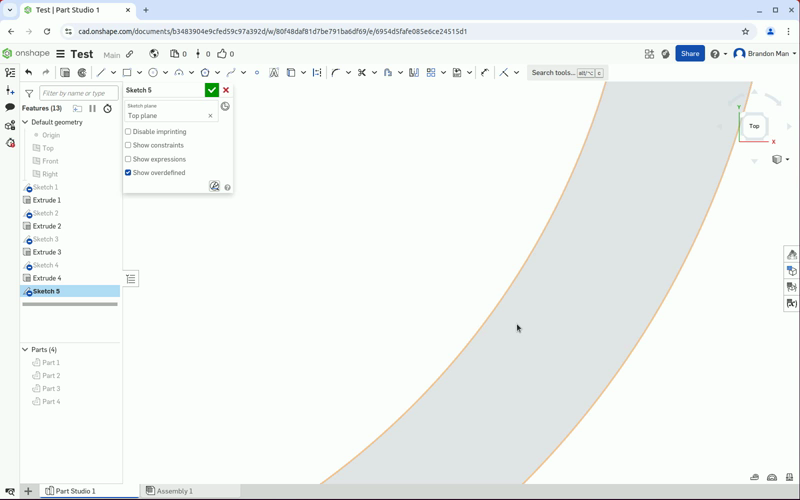
click(517, 323)
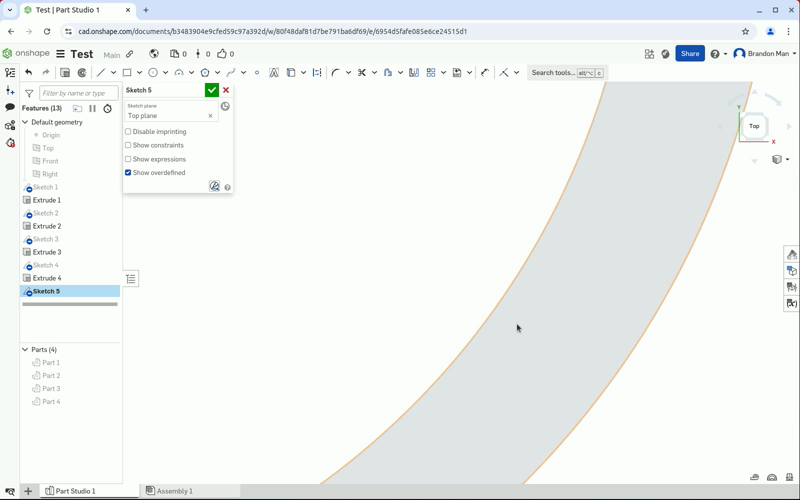
scroll(-6)
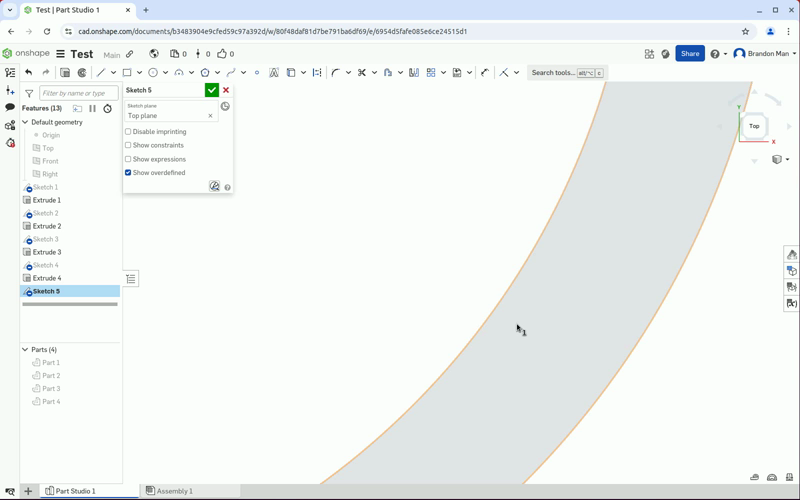
scroll(-6)
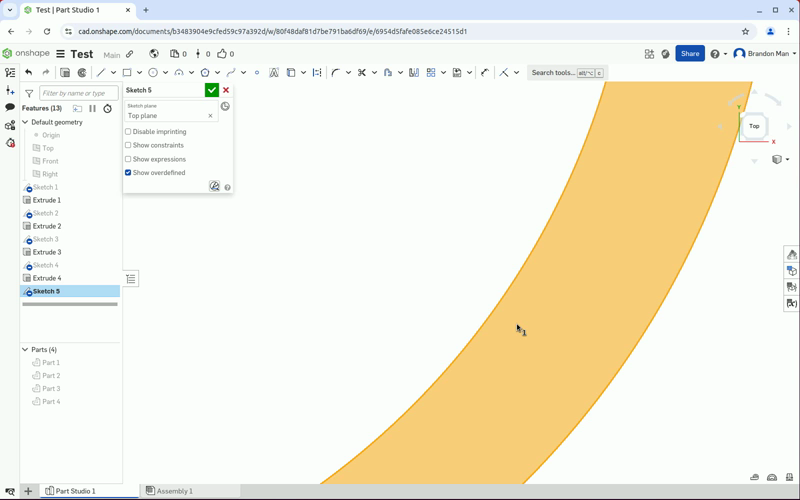
scroll(-6)
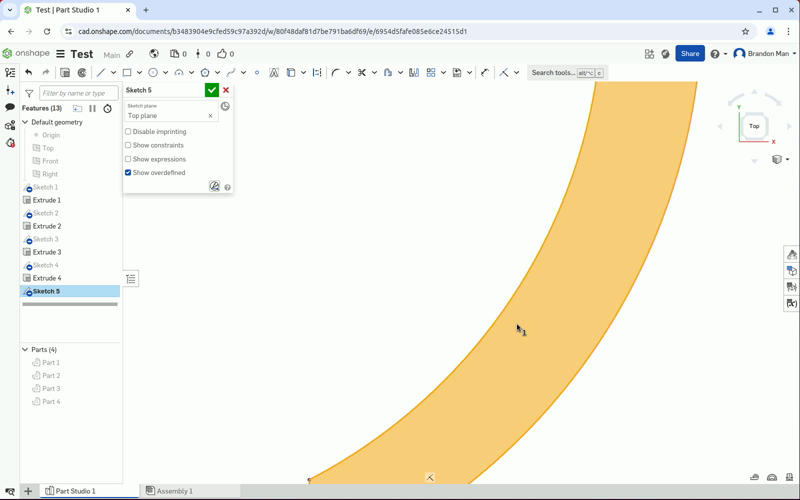
scroll(-6)
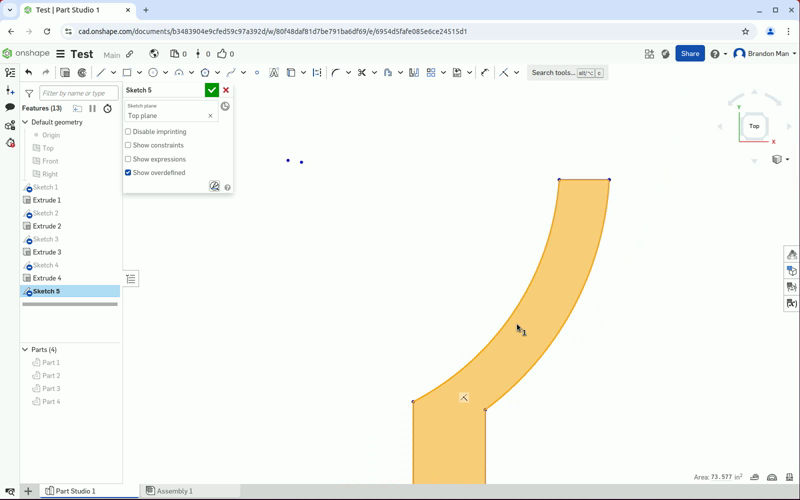
scroll(-6)
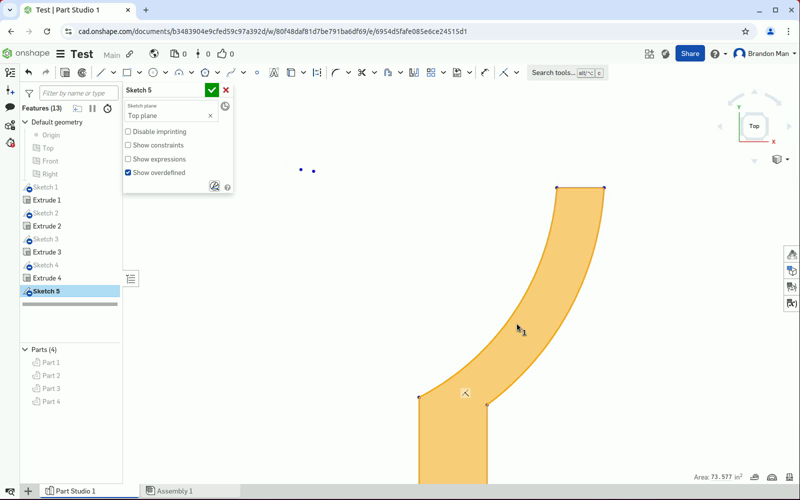
scroll(-6)
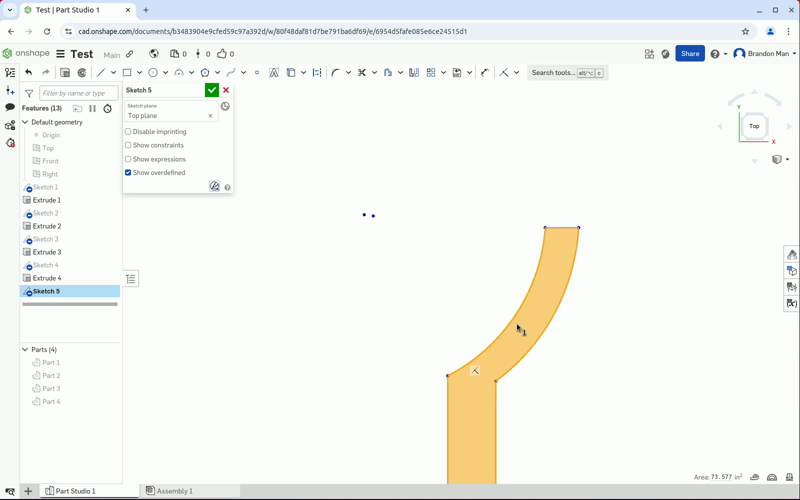
scroll(-6)
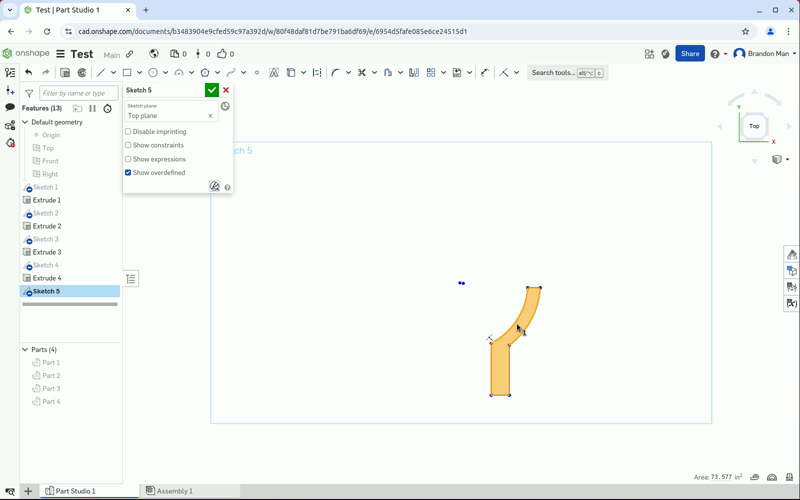
mouse_move(73, 352)
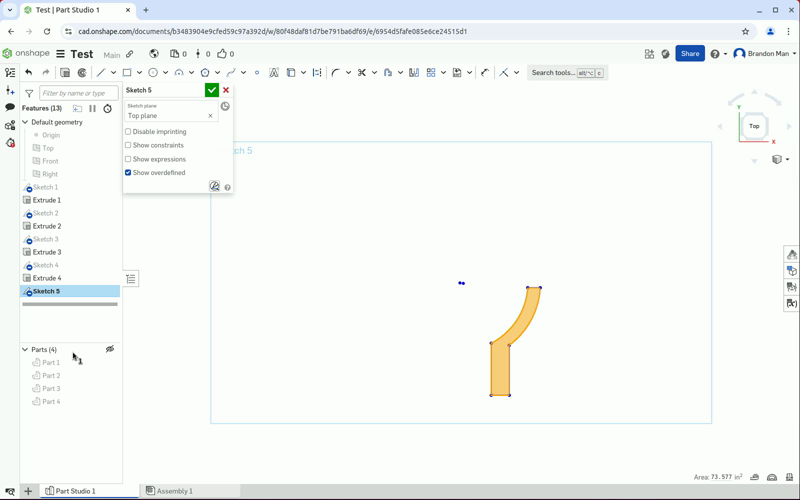
key(shift+y)
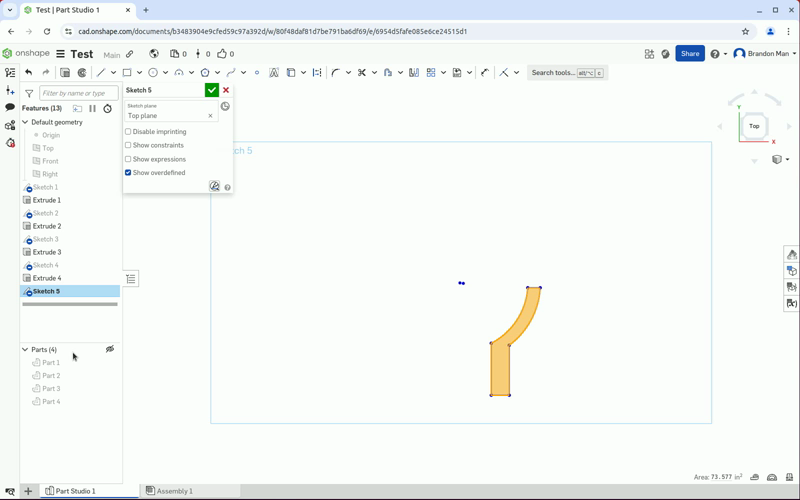
key(shift+e)
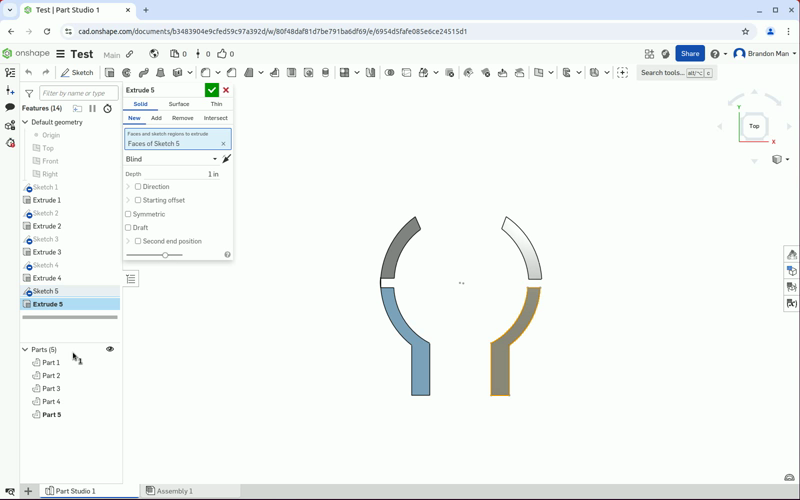
mouse_move(143, 106)
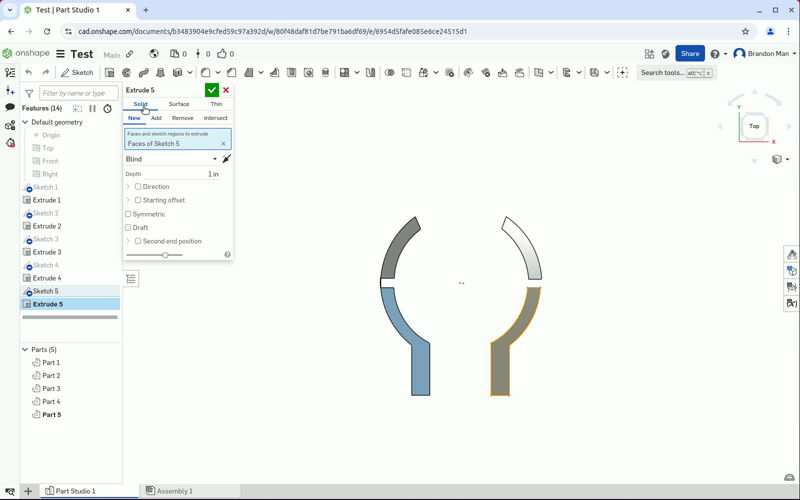
click(143, 106)
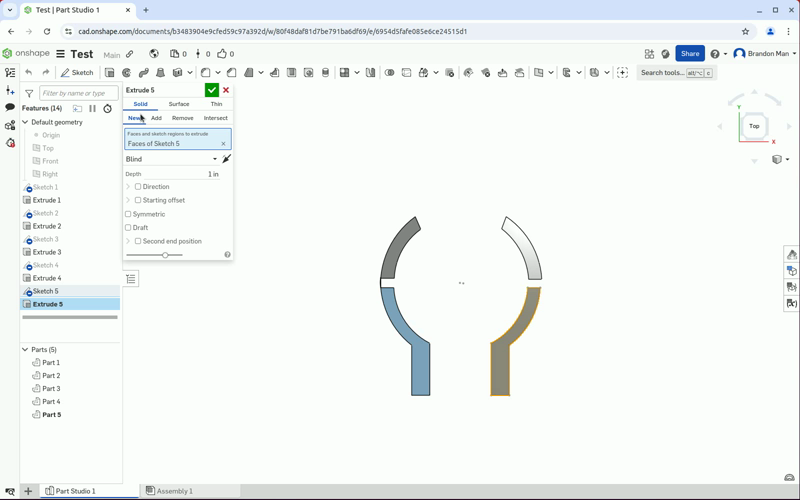
mouse_move(137, 120)
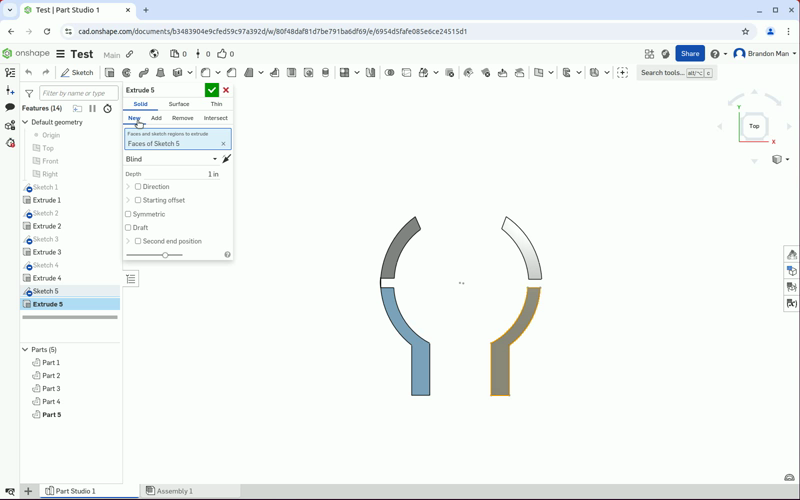
click(137, 120)
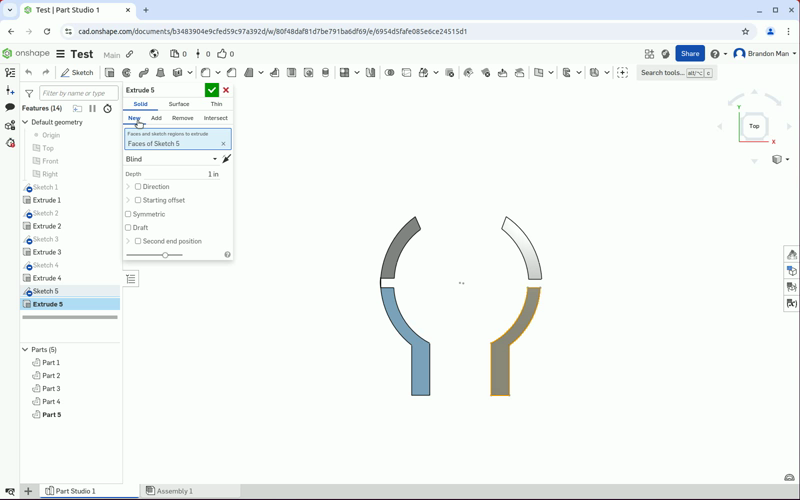
key(tab, 4)
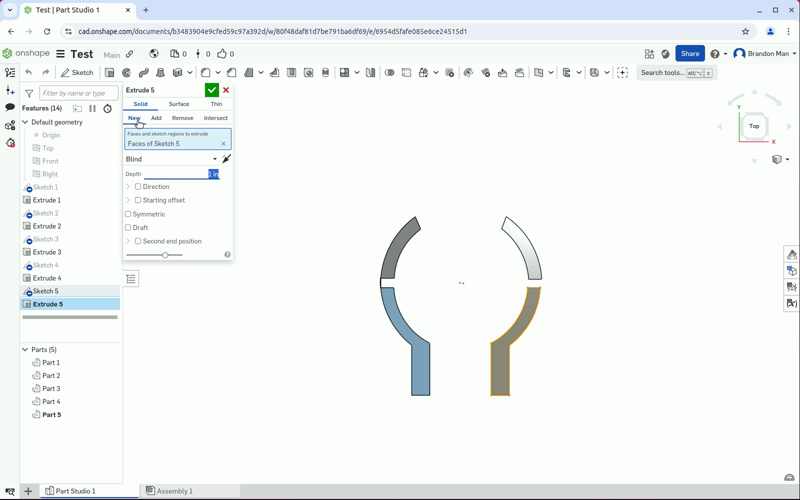
text(2.648)
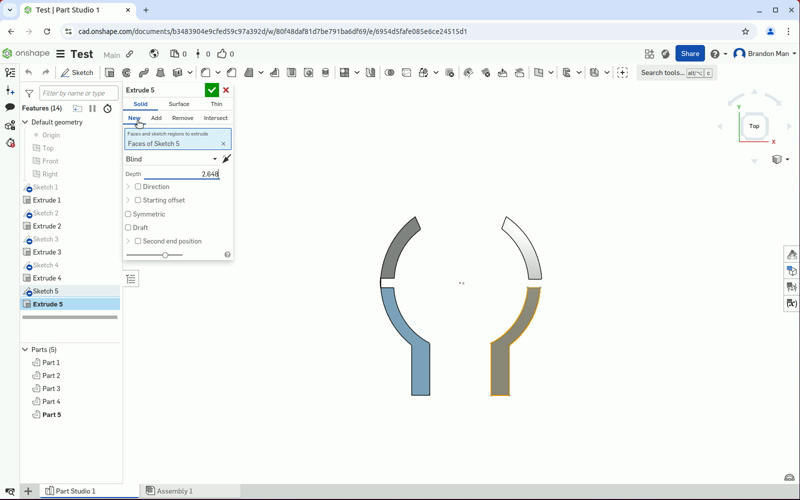
key(enter)
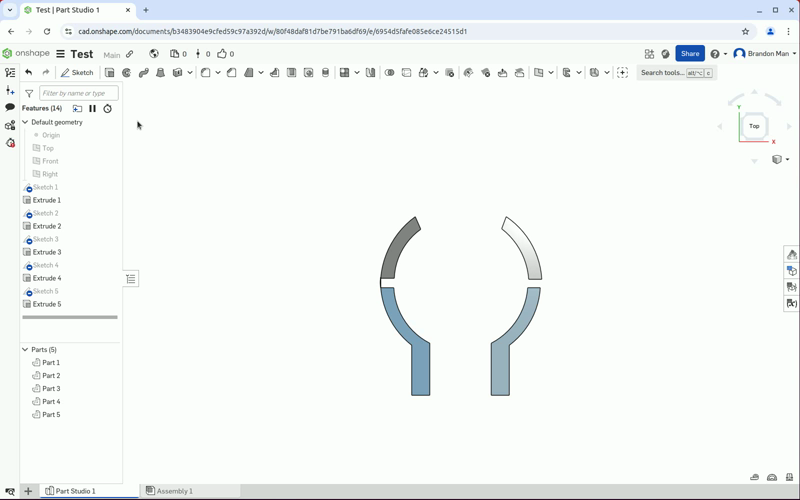
key(shift+h)
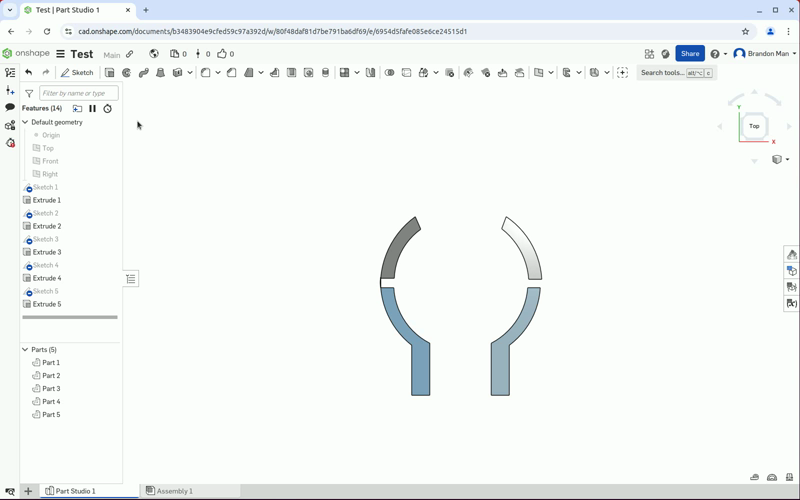
key(shift+h)
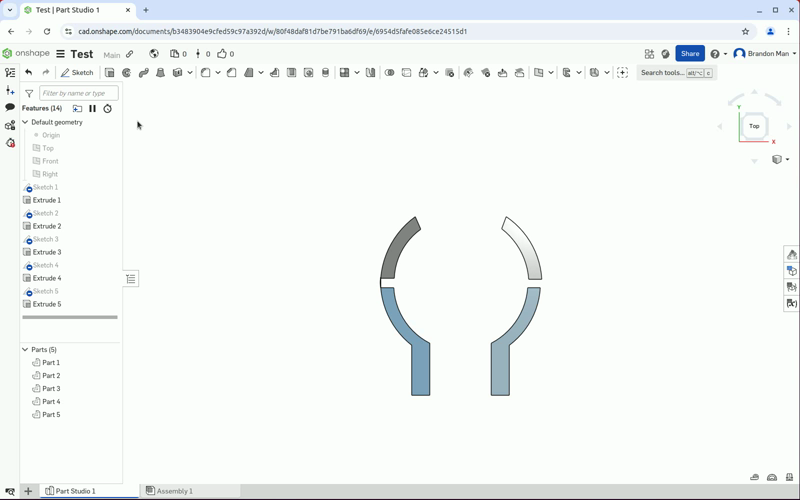
mouse_move(73, 189)
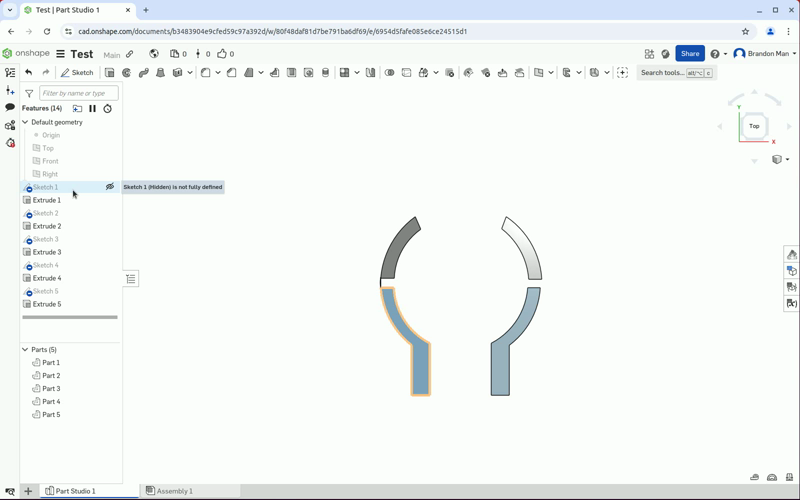
click(73, 189)
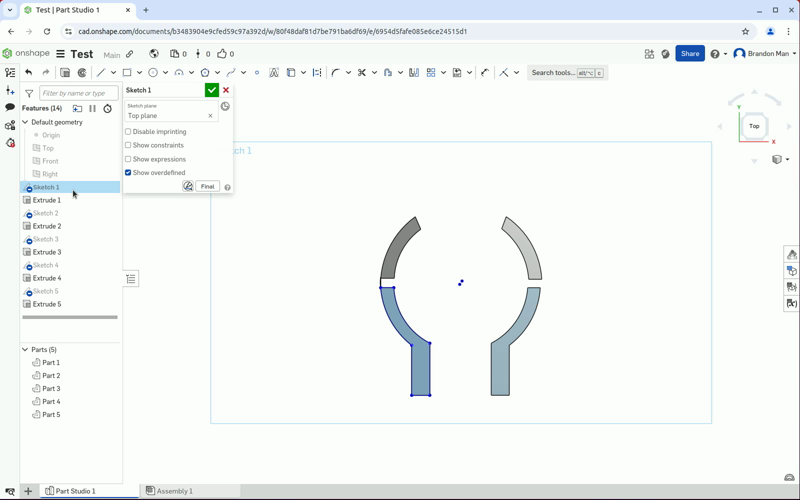
mouse_move(229, 92)
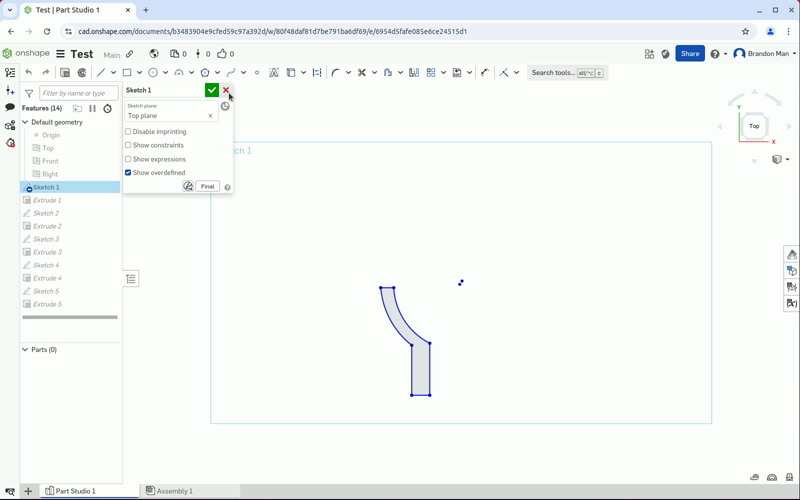
click(229, 92)
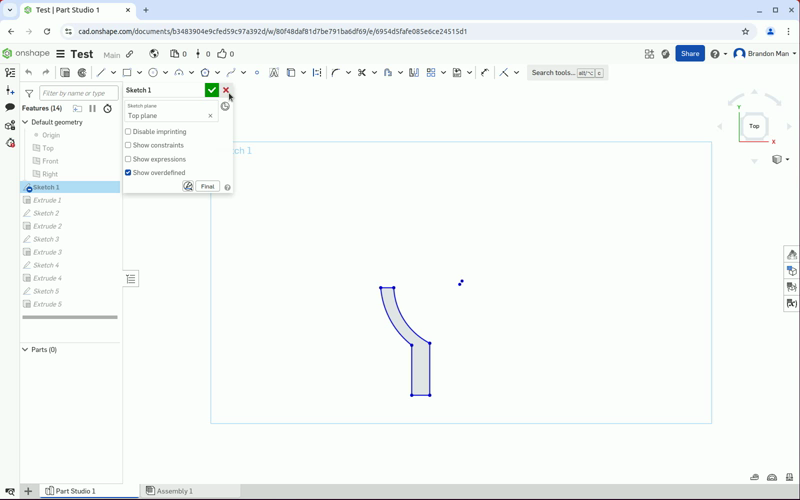
key(shift+s)
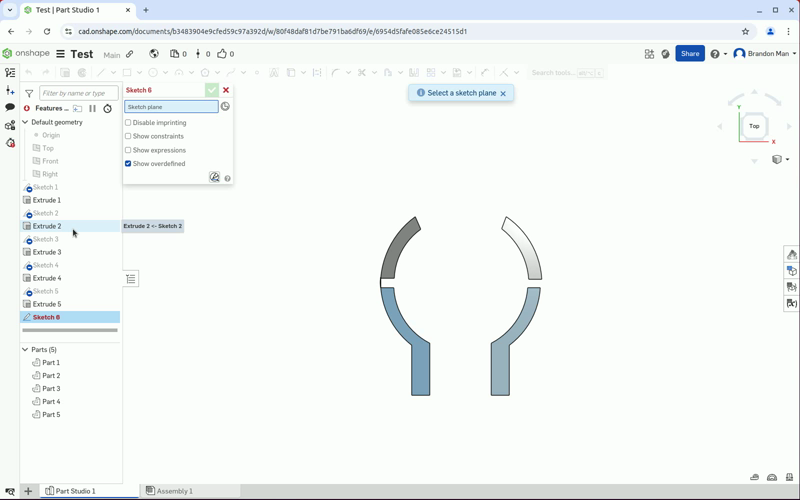
scroll(3)
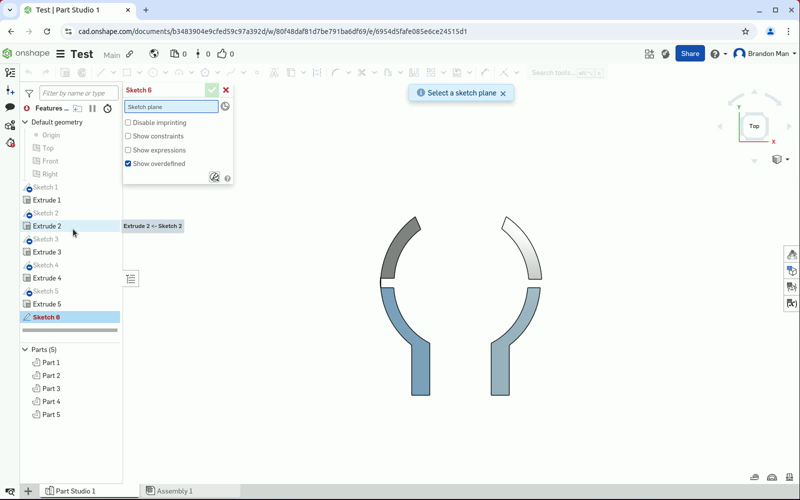
mouse_move(73, 150)
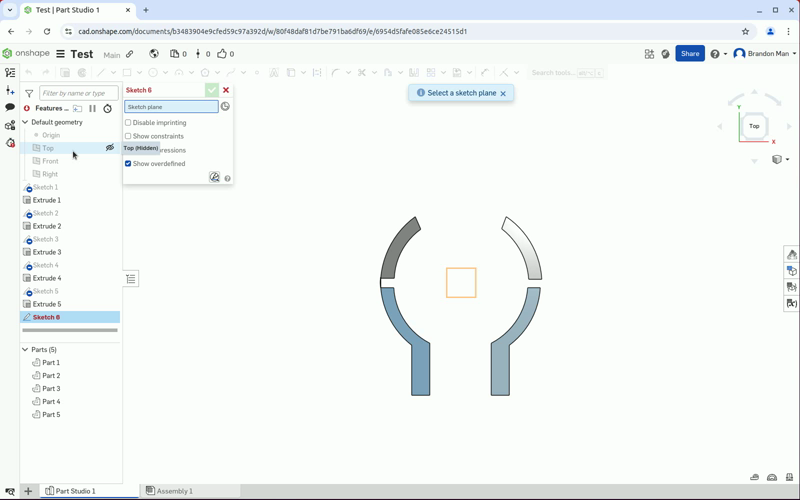
click(73, 150)
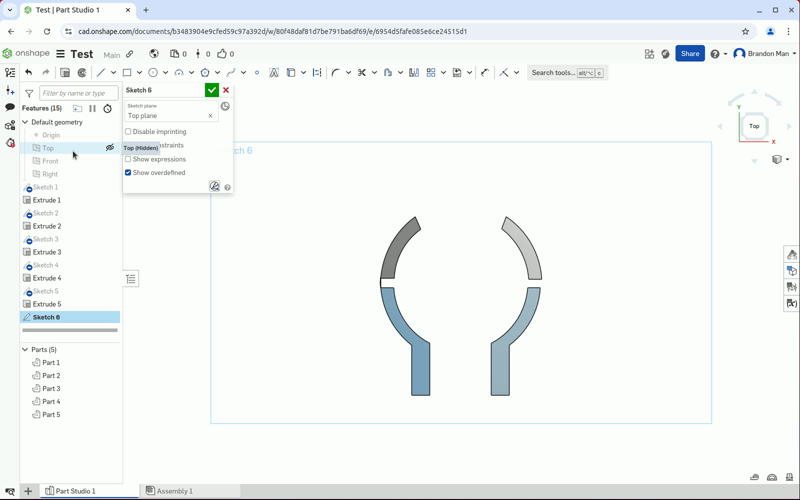
mouse_move(73, 352)
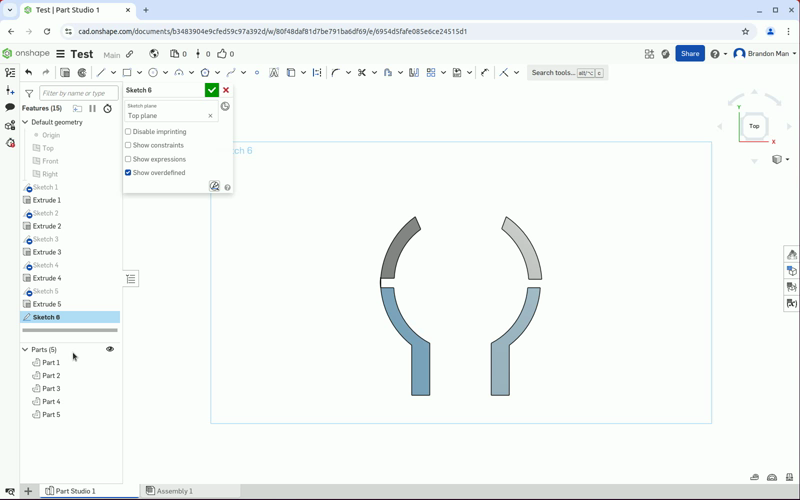
key(y)
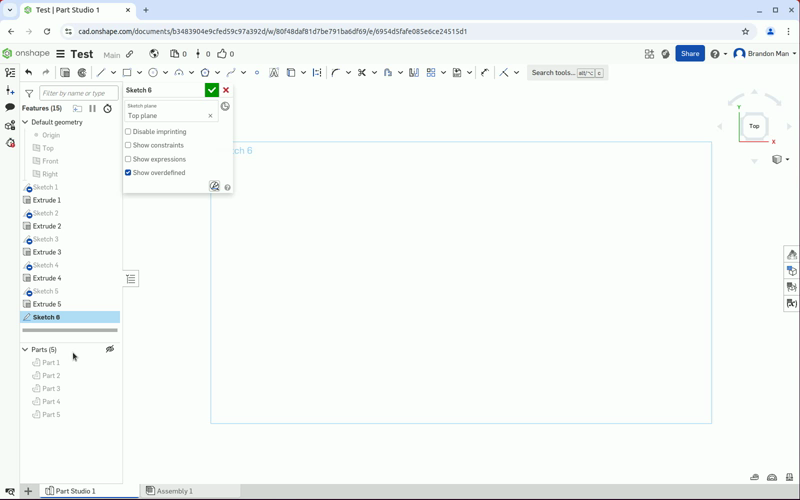
key(a)
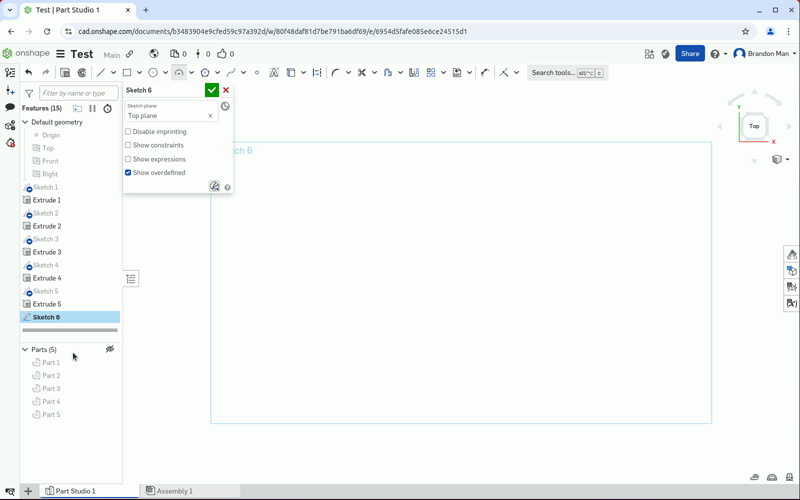
key_down(shift)
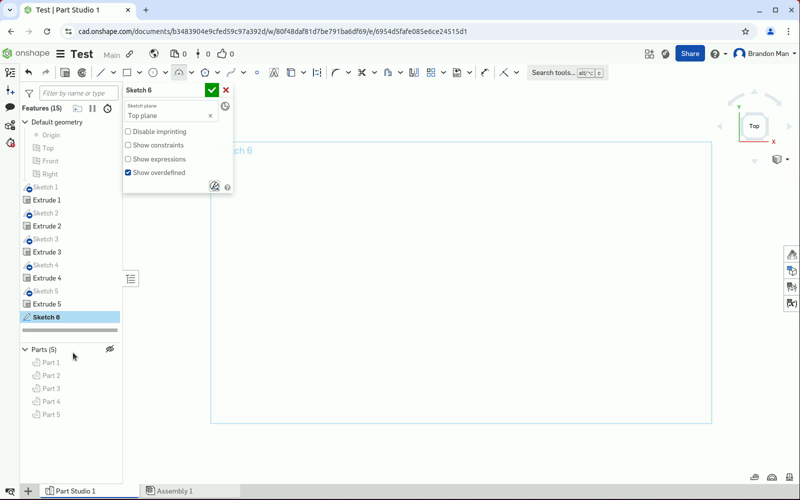
mouse_move(540, 287)
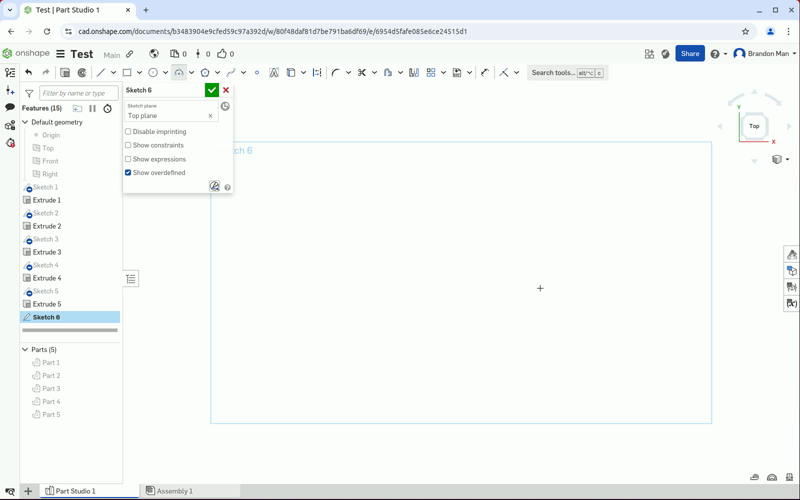
click(540, 287)
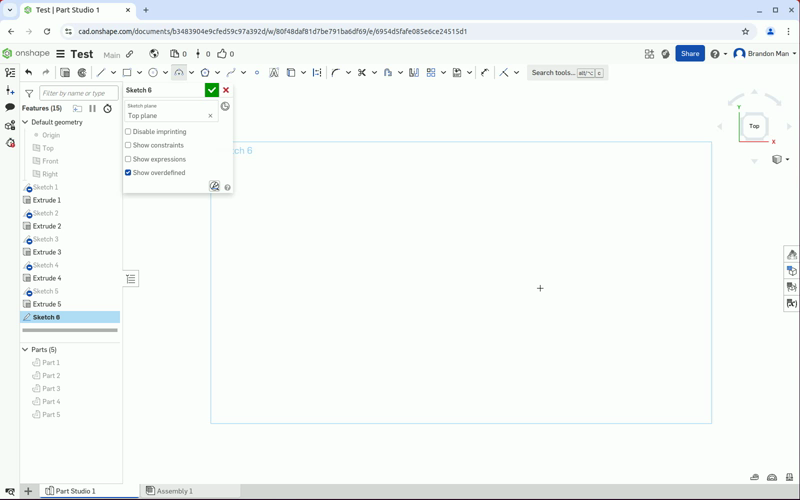
key_up(shift)
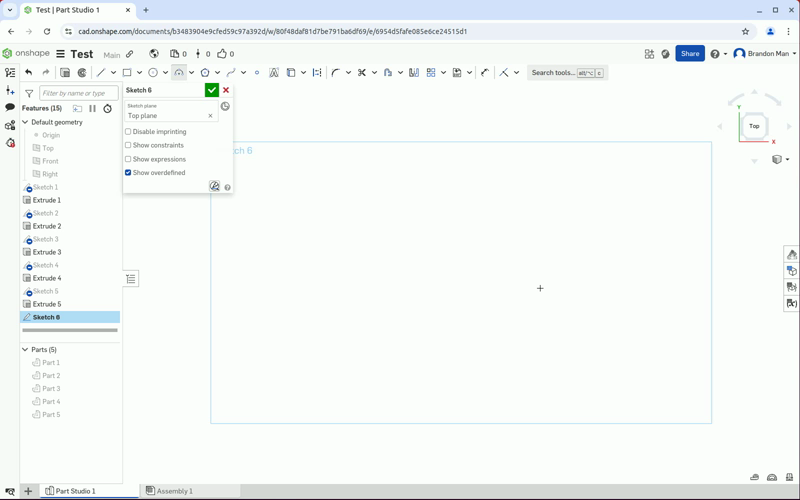
key_down(shift)
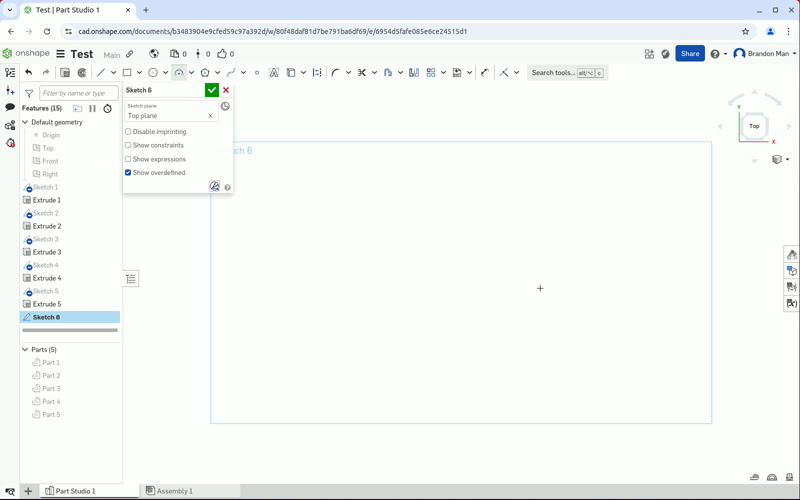
mouse_move(540, 277)
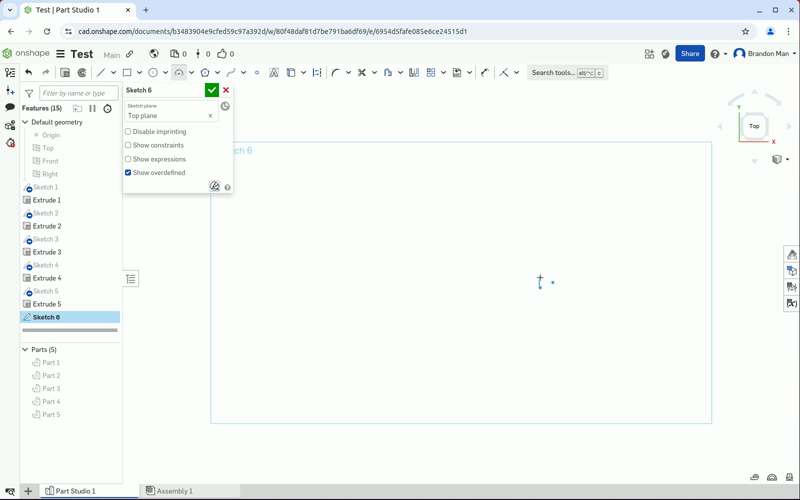
click(540, 277)
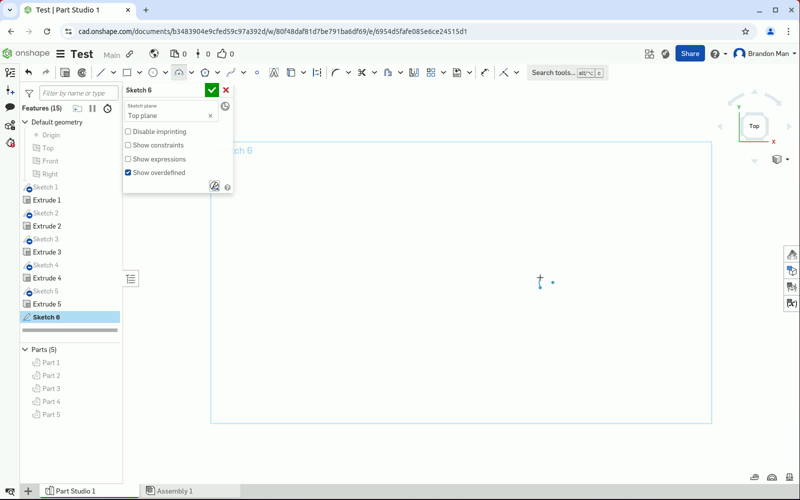
mouse_move(541, 282)
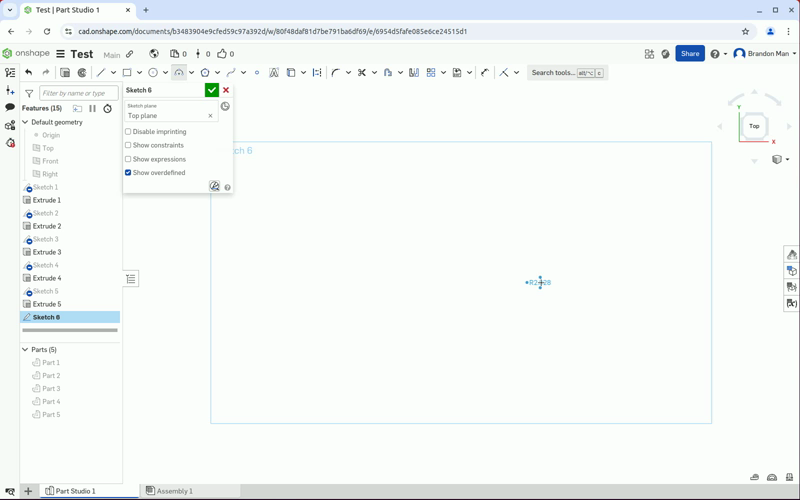
click(541, 282)
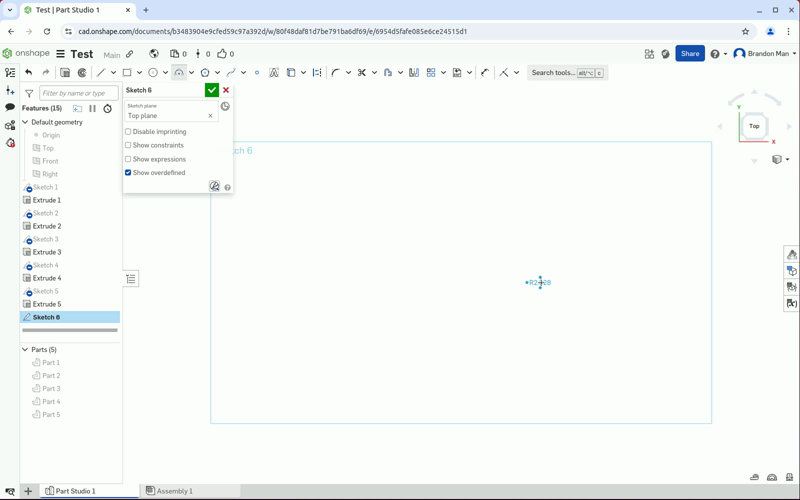
key_up(shift)
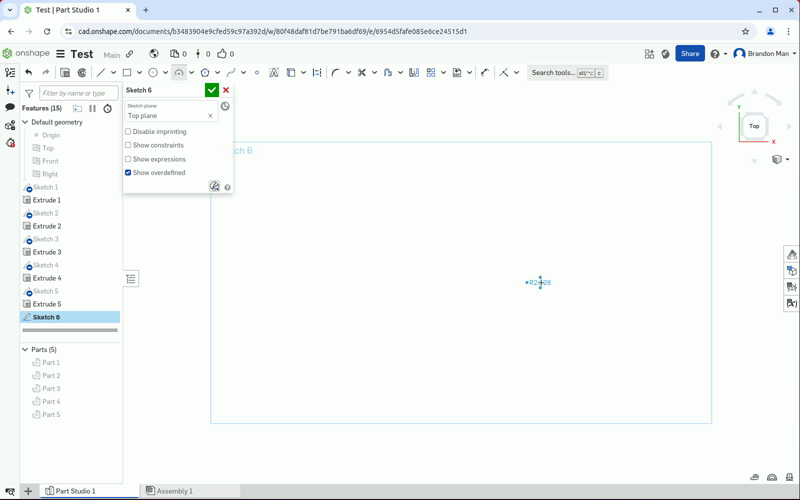
key(esc)
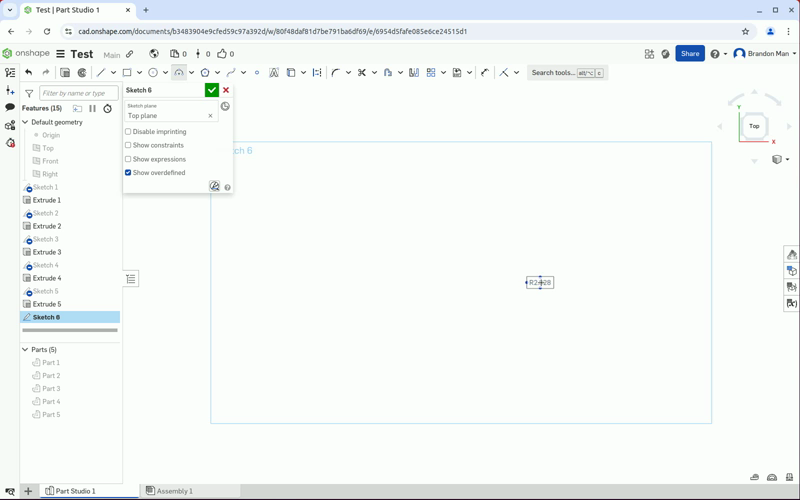
key(l)
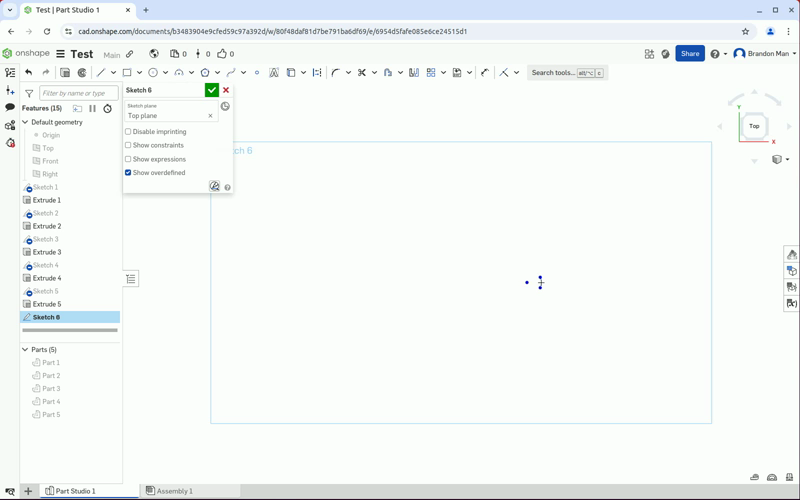
mouse_move(540, 277)
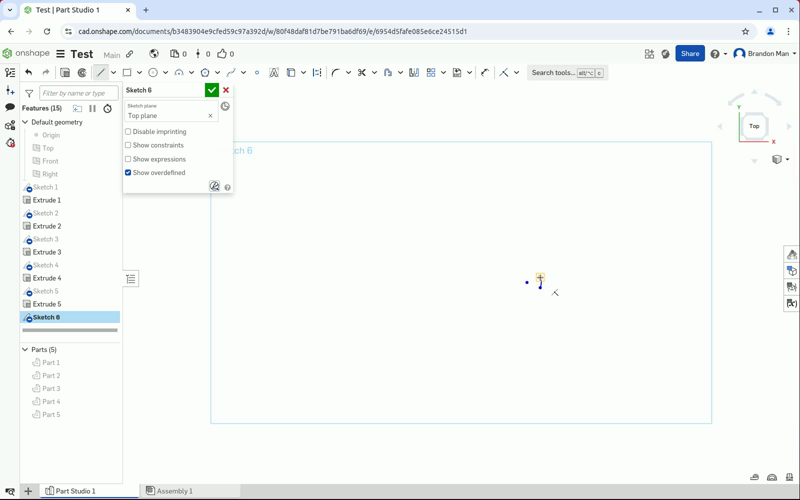
click(540, 277)
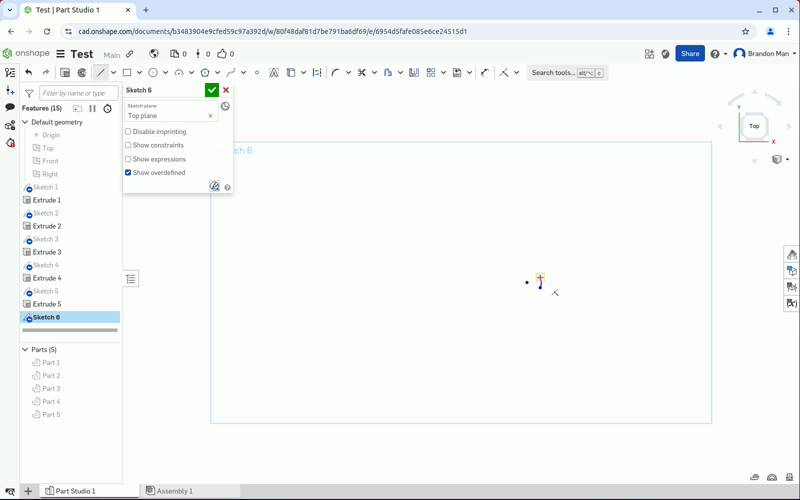
mouse_move(570, 277)
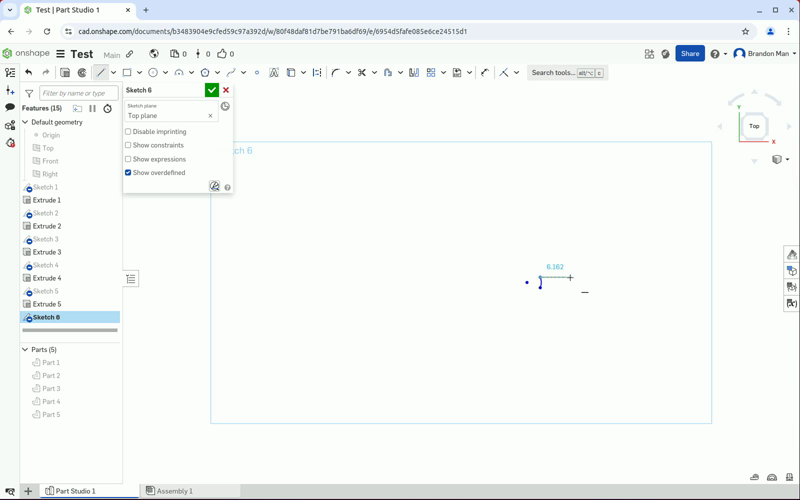
key_down(shift)
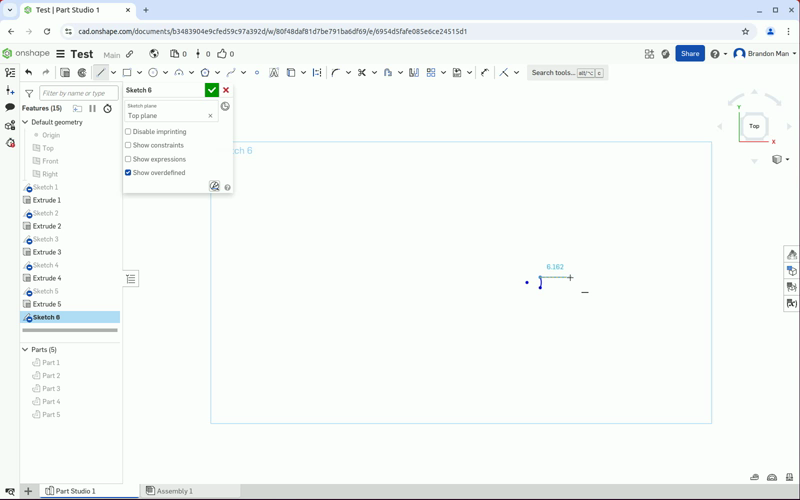
mouse_move(540, 287)
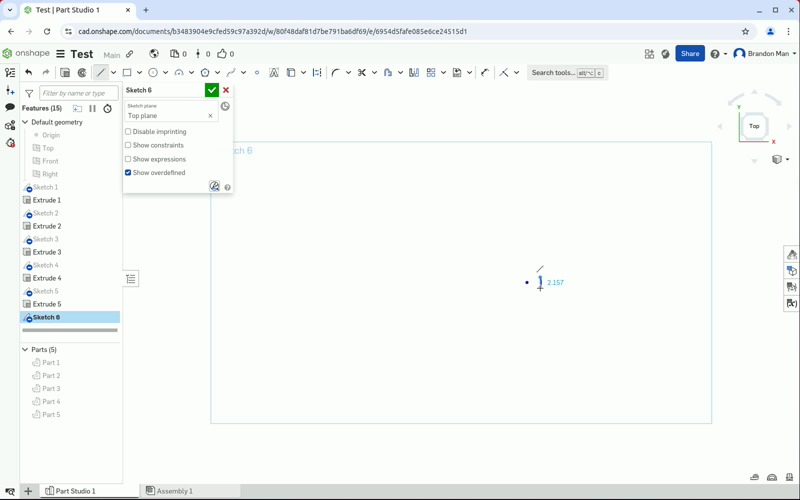
key_up(shift)
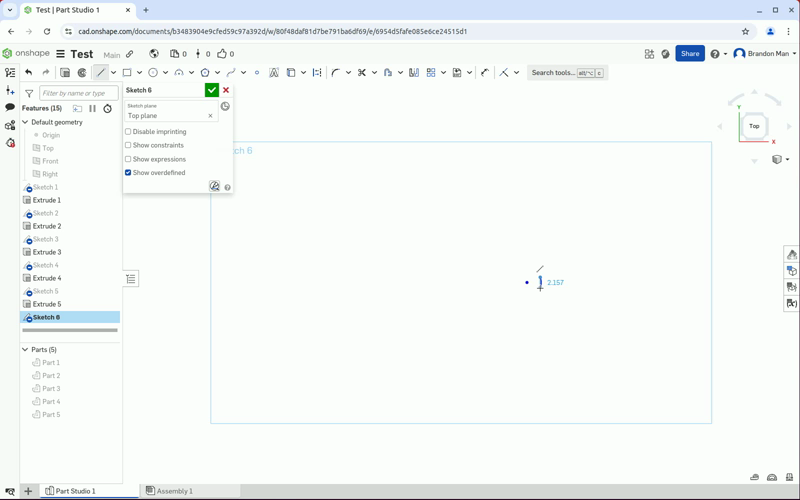
click(540, 287)
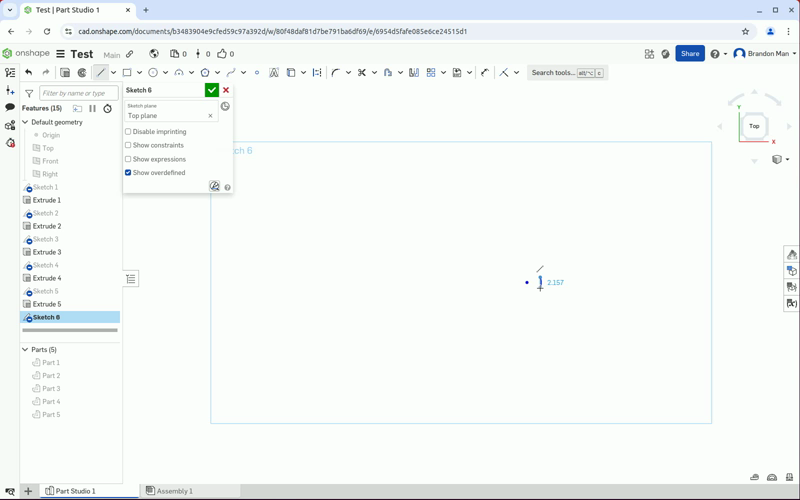
key(esc)
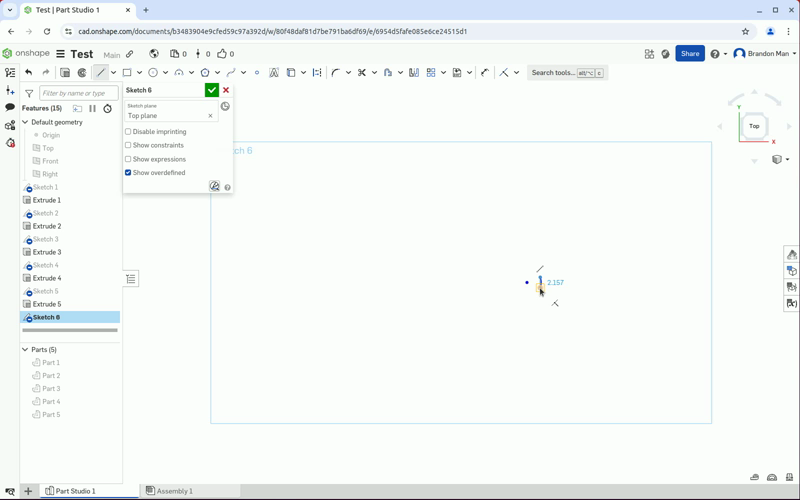
mouse_move(540, 286)
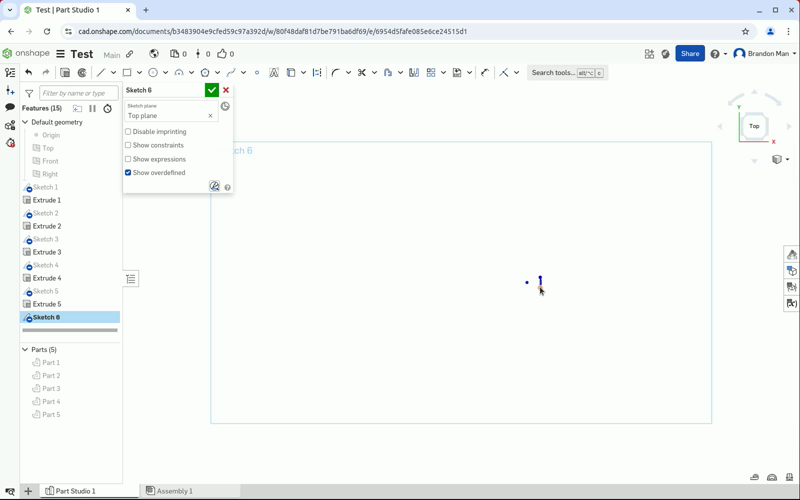
scroll(6)
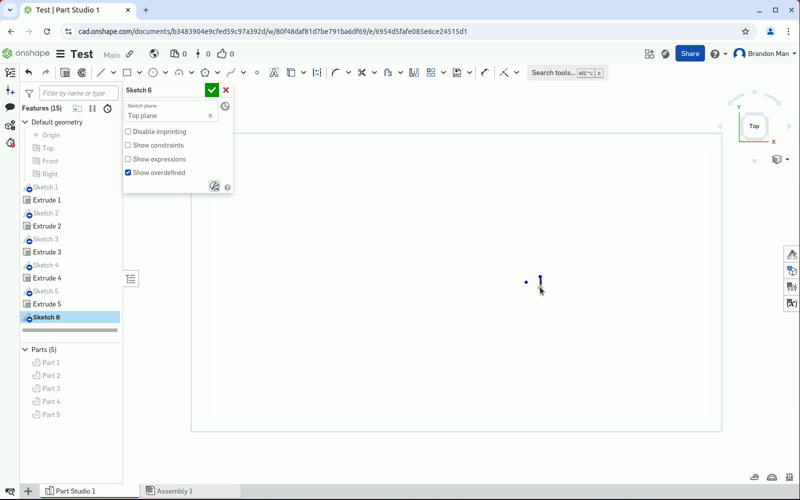
scroll(6)
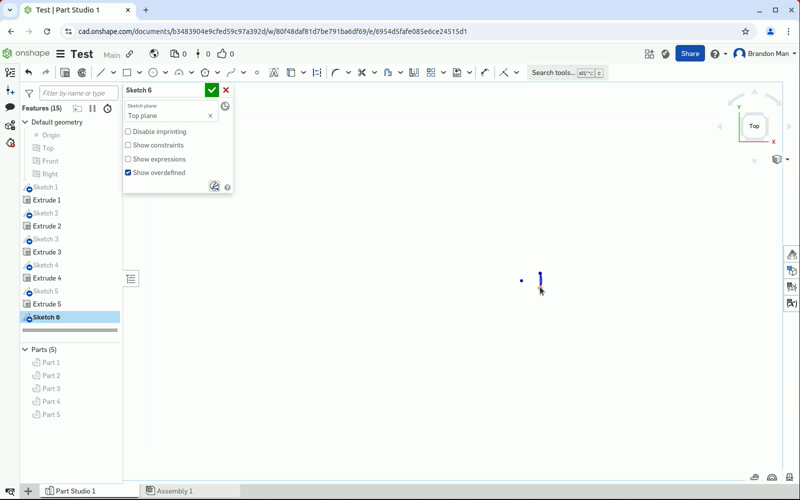
scroll(6)
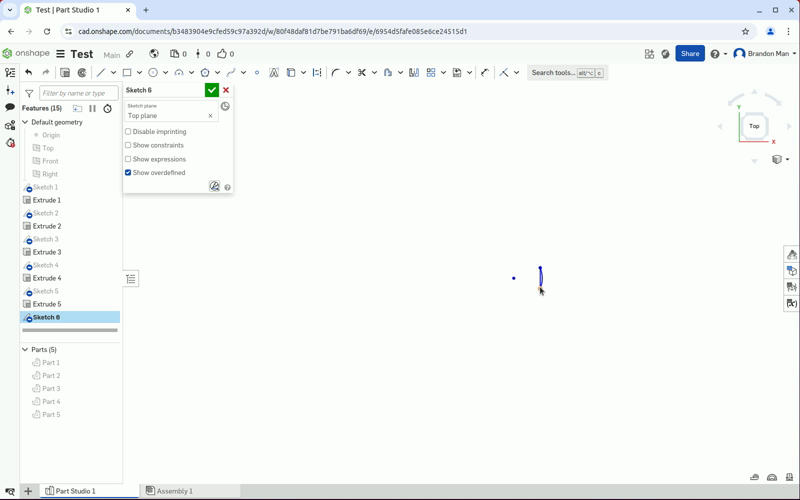
scroll(6)
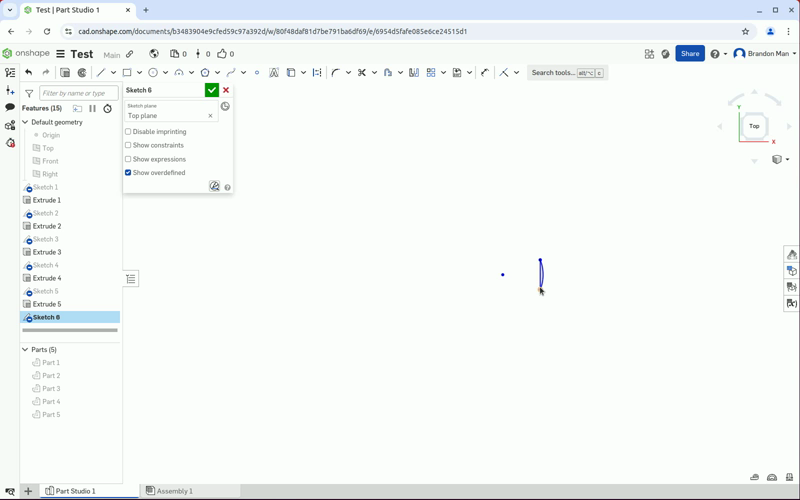
scroll(6)
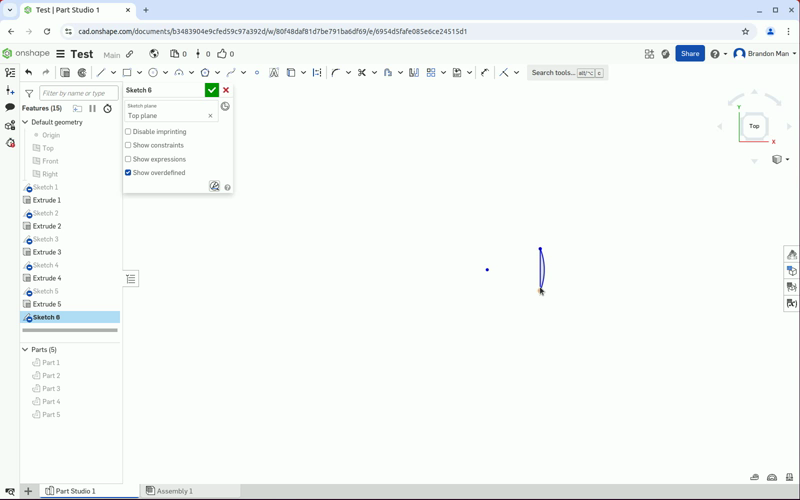
scroll(6)
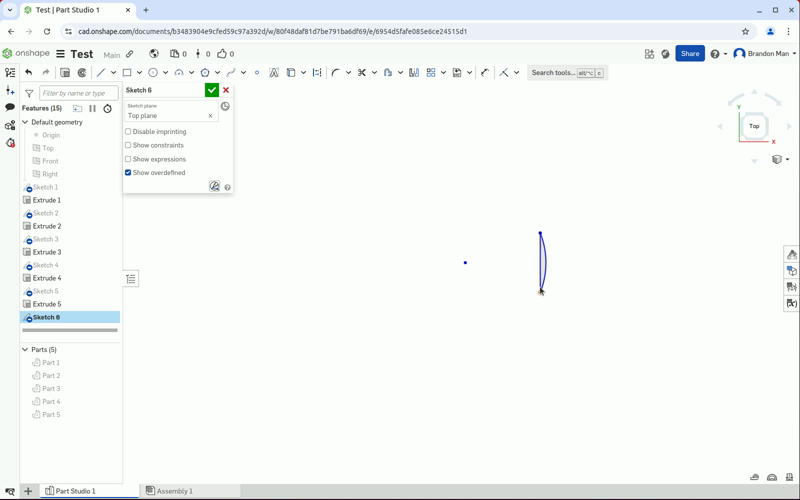
scroll(6)
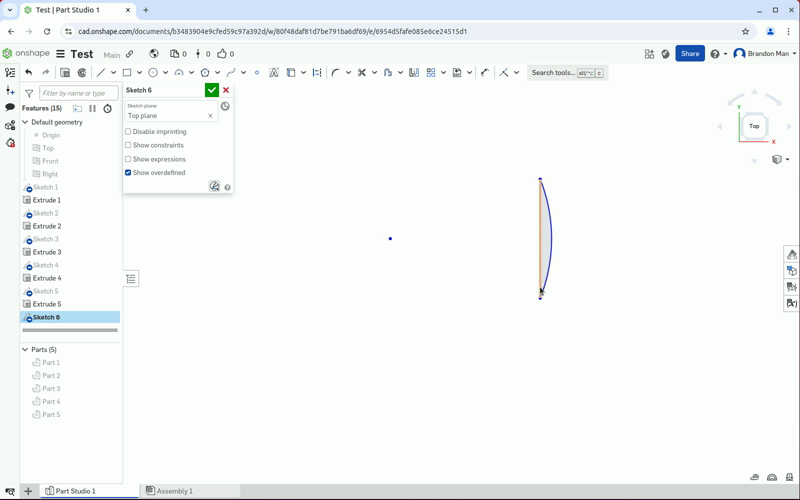
click(540, 286)
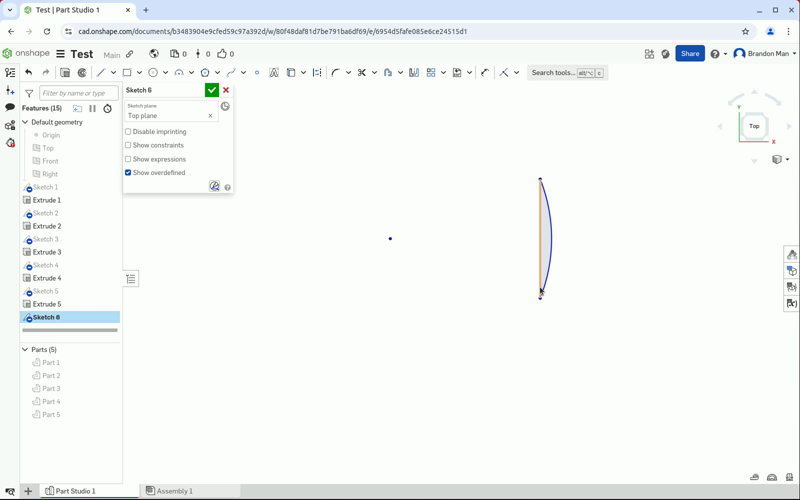
scroll(-6)
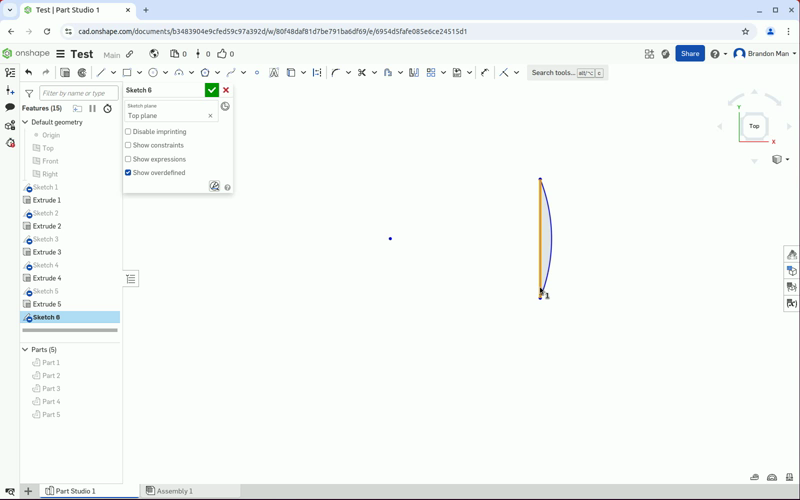
scroll(-6)
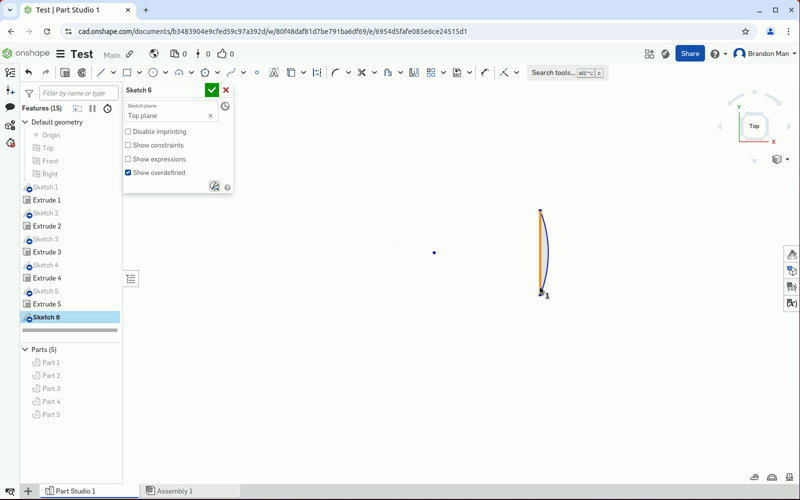
scroll(-6)
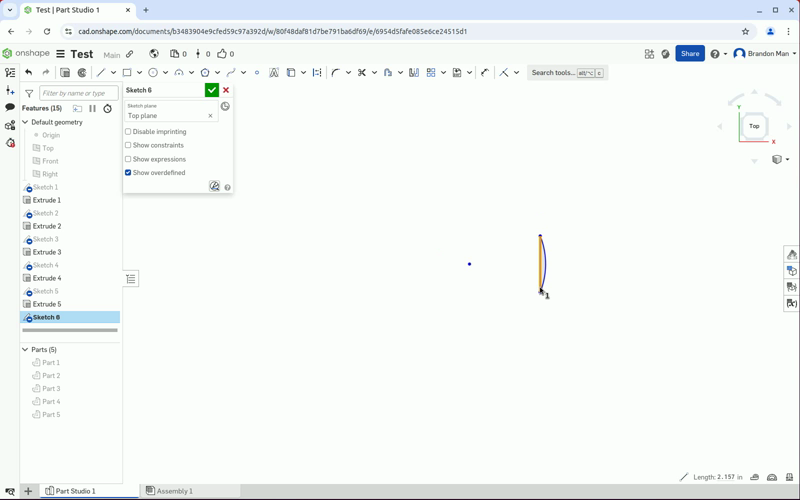
scroll(-6)
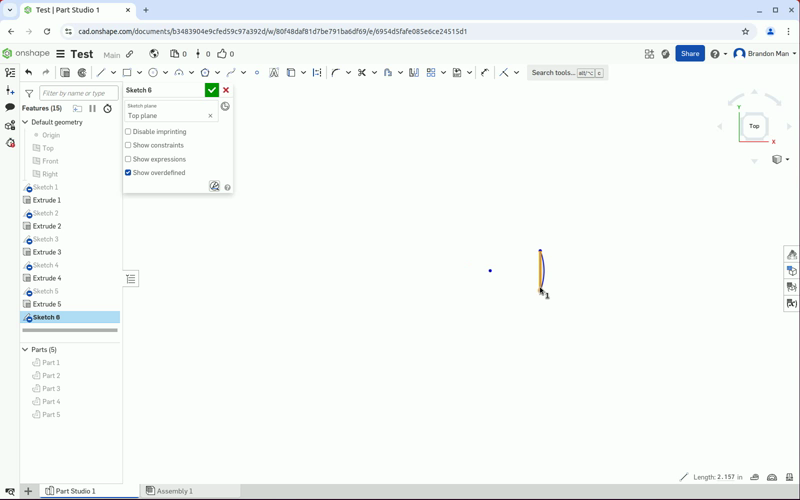
scroll(-6)
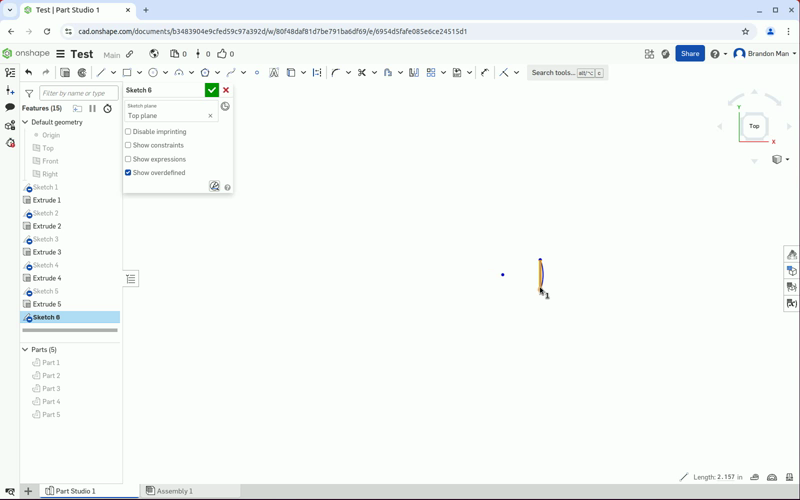
scroll(-6)
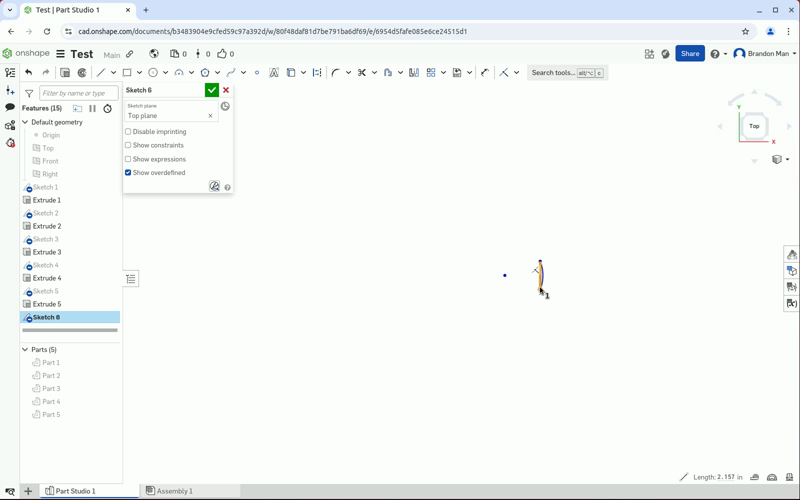
scroll(-6)
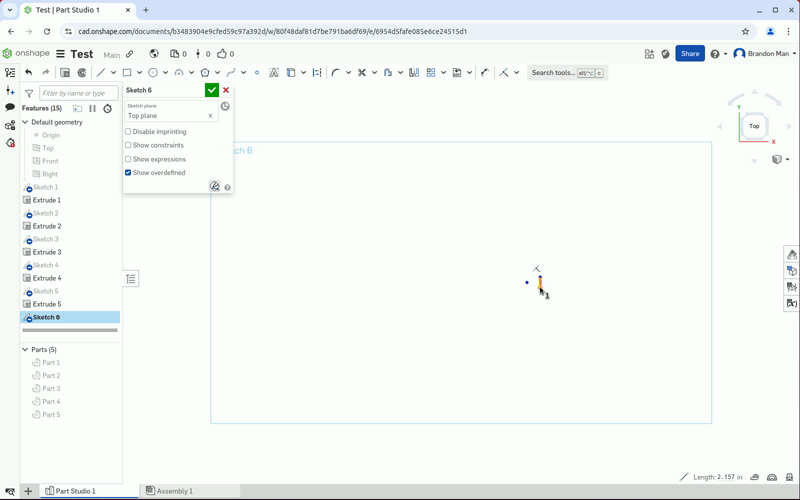
mouse_move(73, 352)
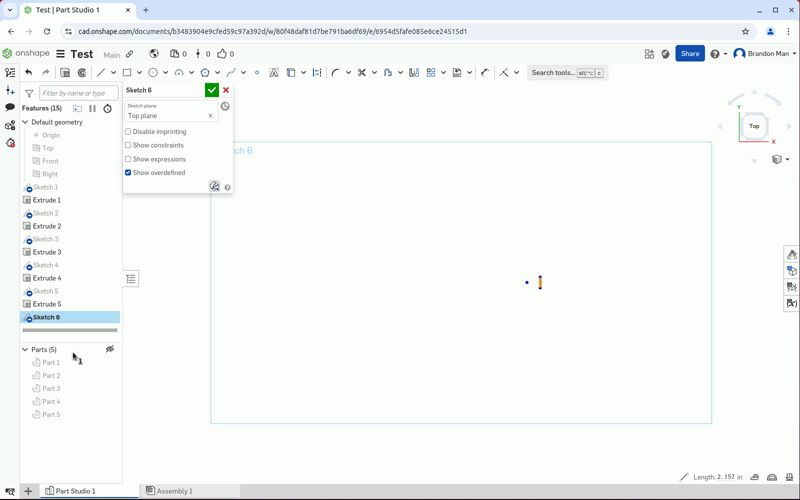
key(shift+y)
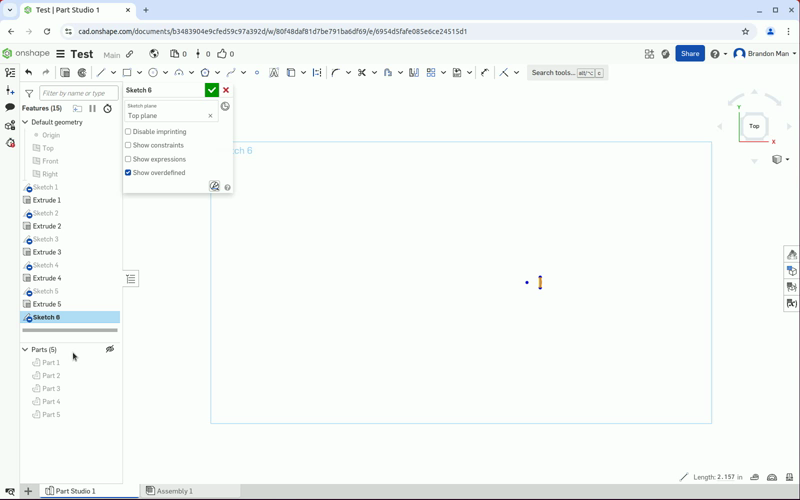
key(shift+e)
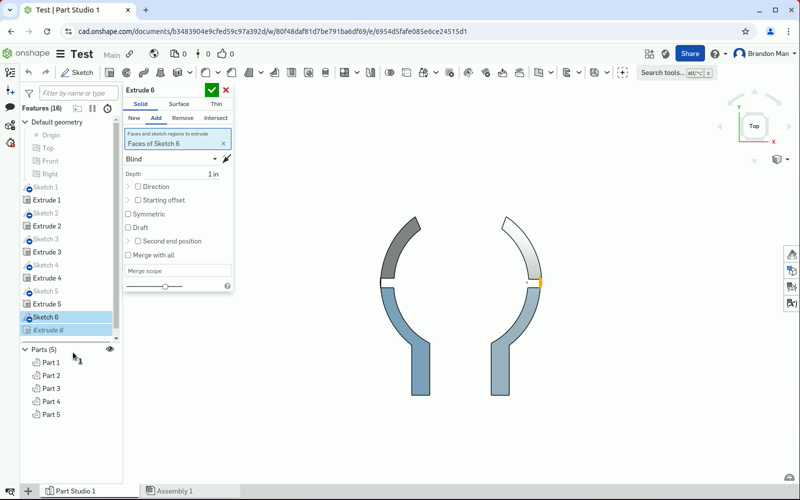
mouse_move(143, 106)
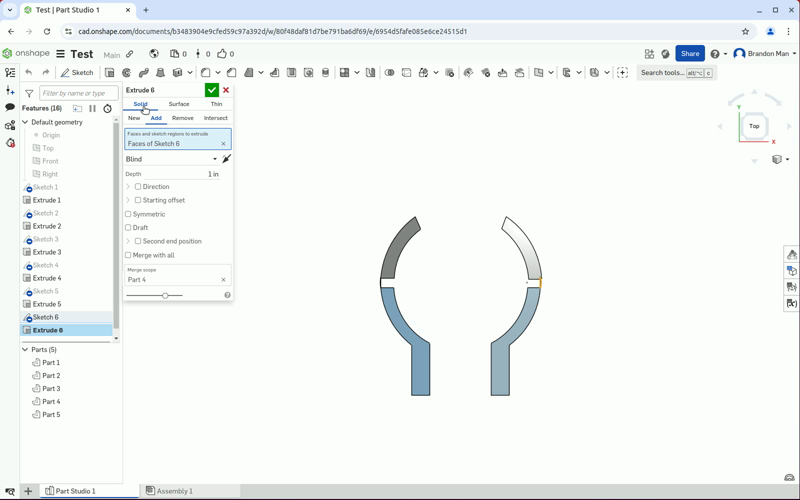
click(143, 106)
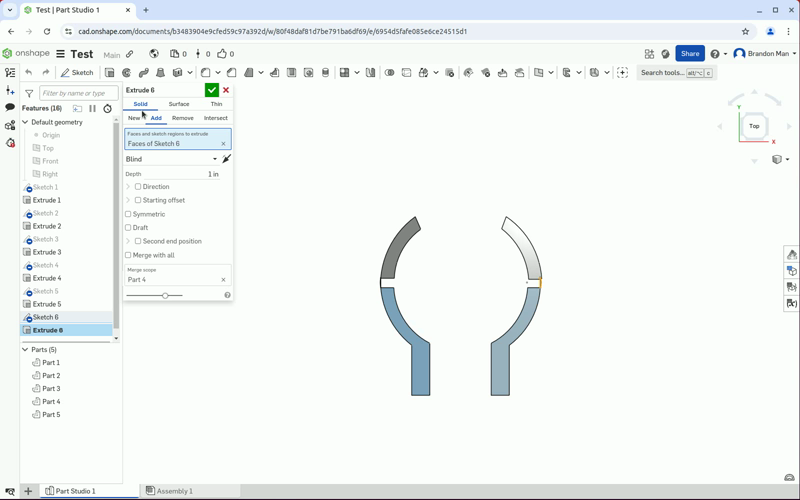
mouse_move(137, 120)
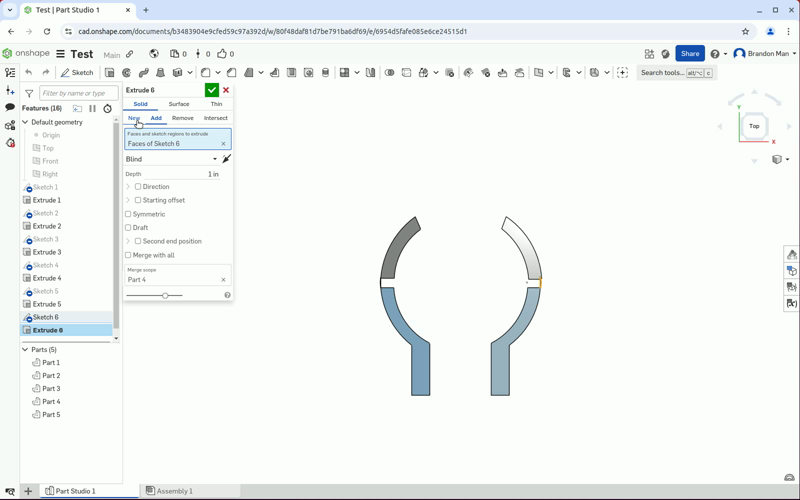
click(137, 120)
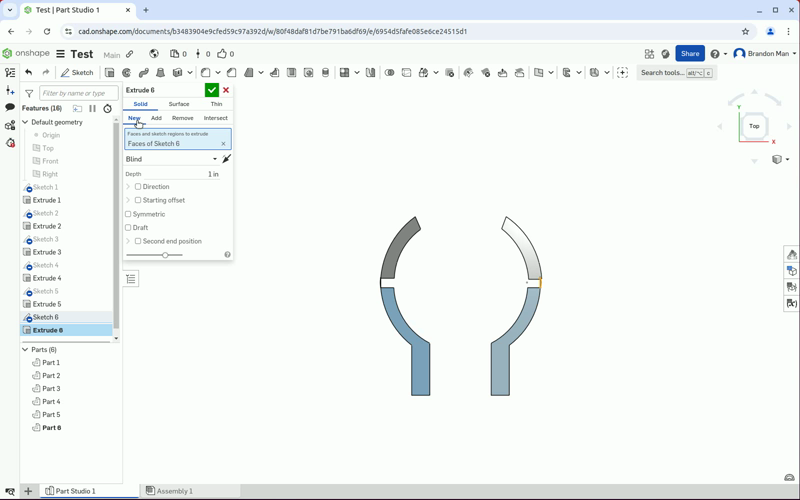
key(tab, 4)
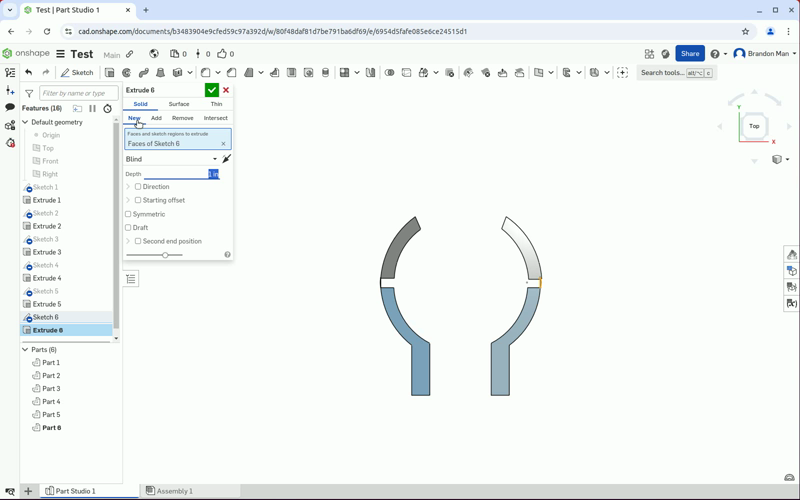
text(2.648)
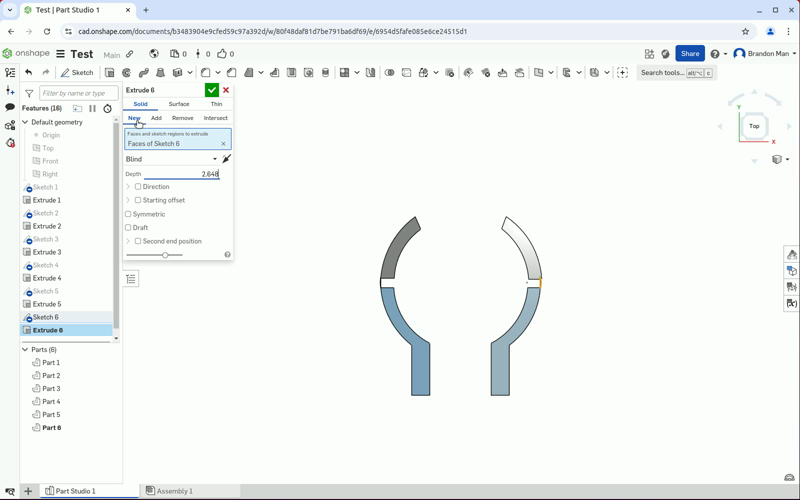
key(enter)
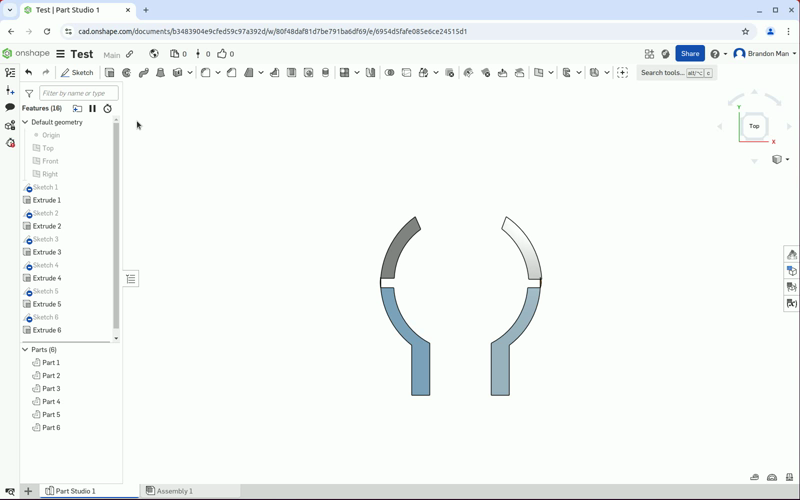
key(shift+h)
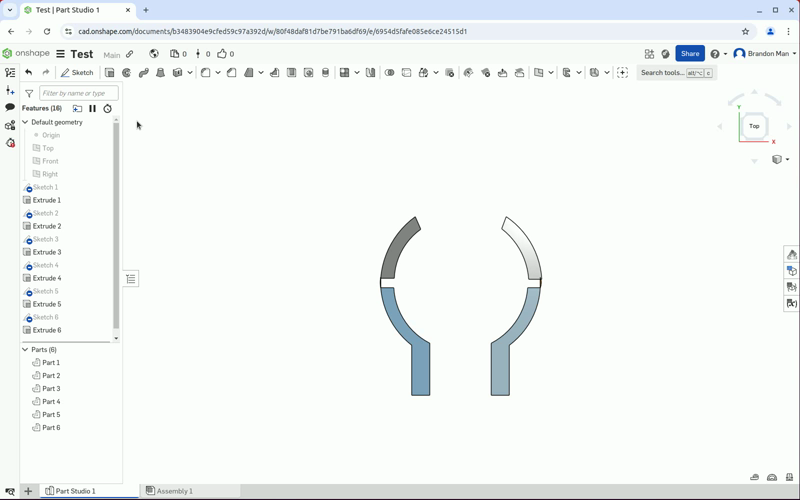
key(shift+h)
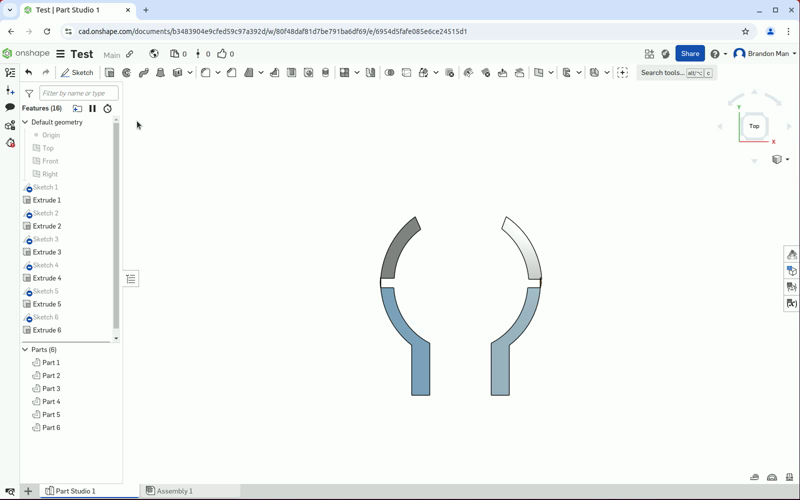
mouse_move(69, 189)
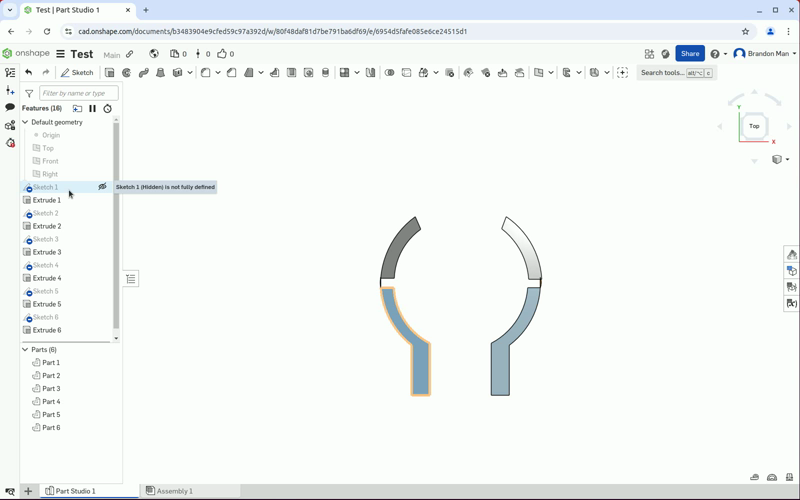
click(69, 189)
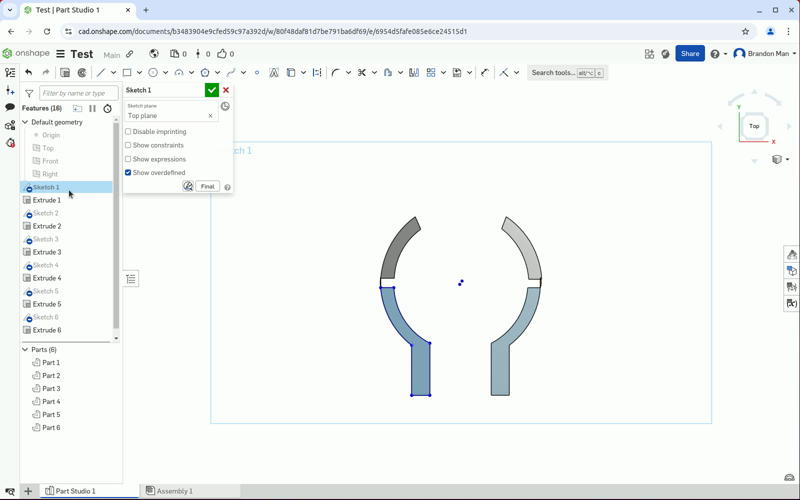
mouse_move(229, 92)
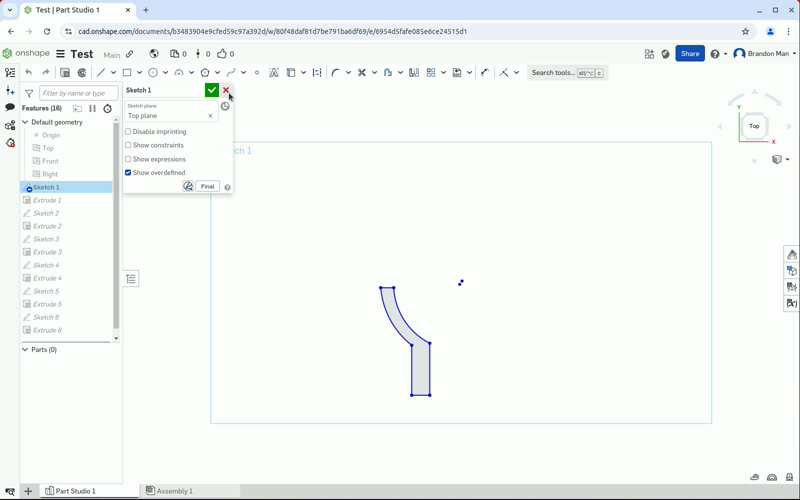
click(229, 92)
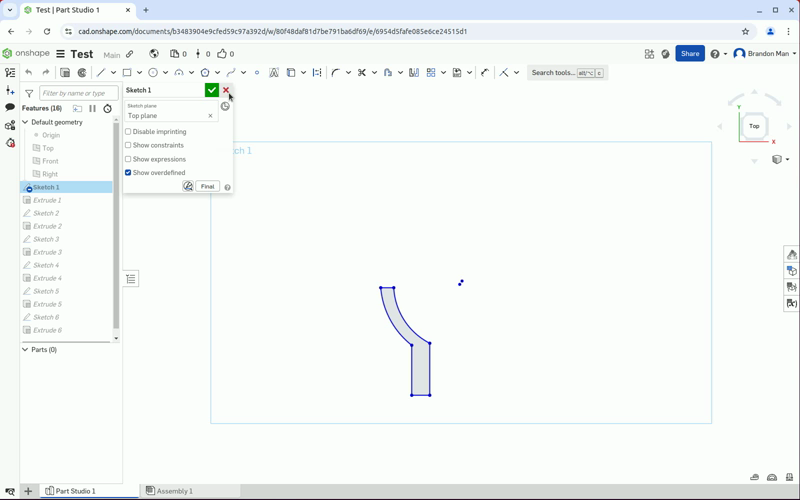
key(shift+s)
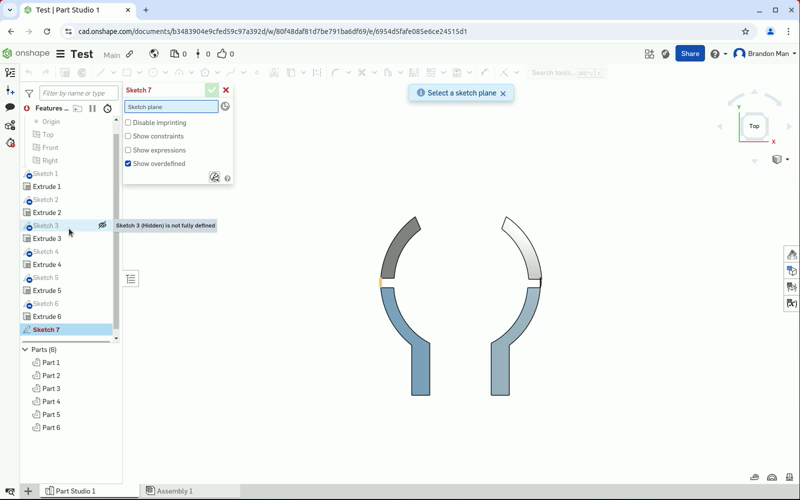
scroll(3)
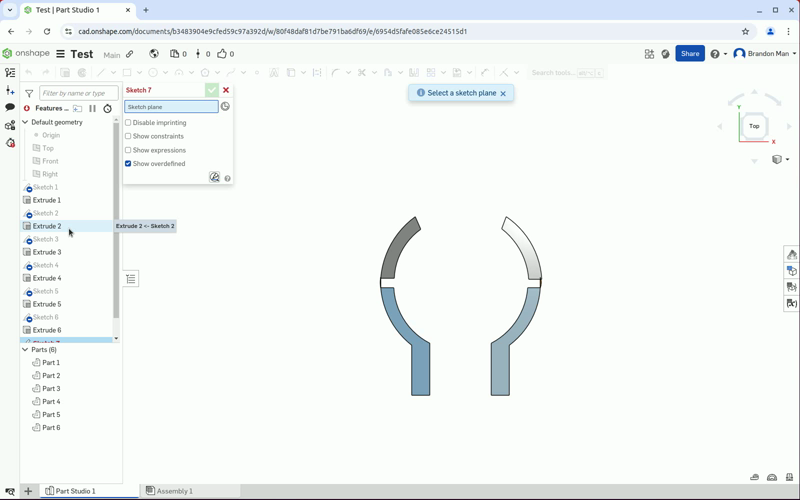
mouse_move(69, 150)
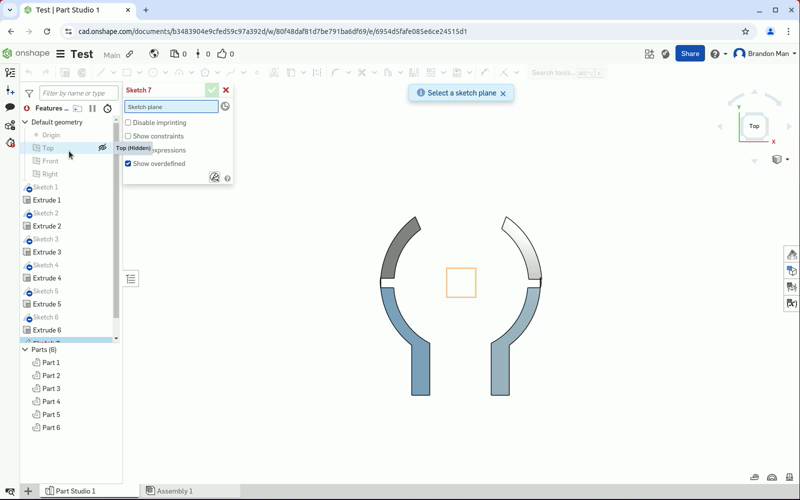
click(69, 150)
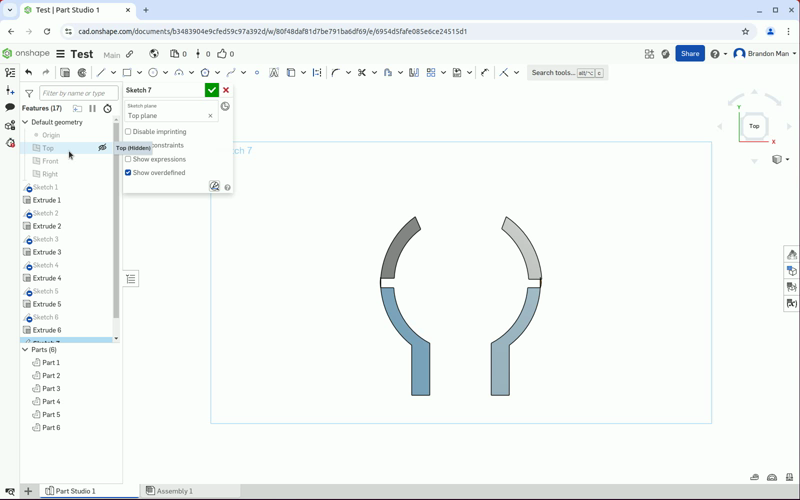
mouse_move(73, 352)
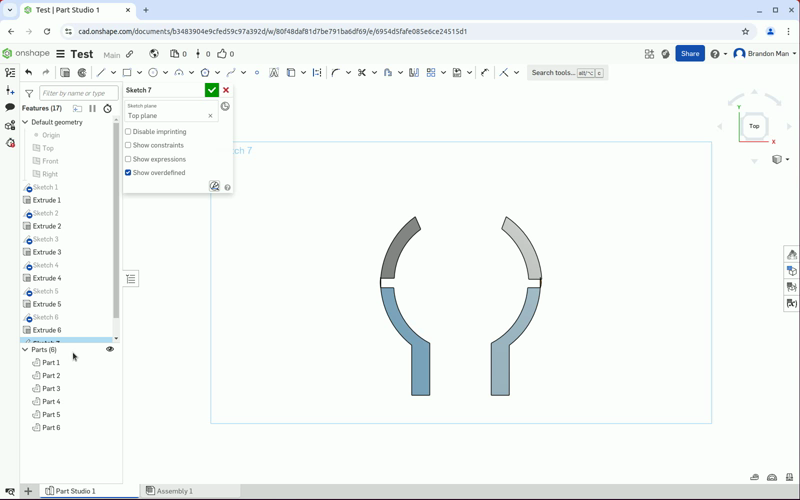
key(y)
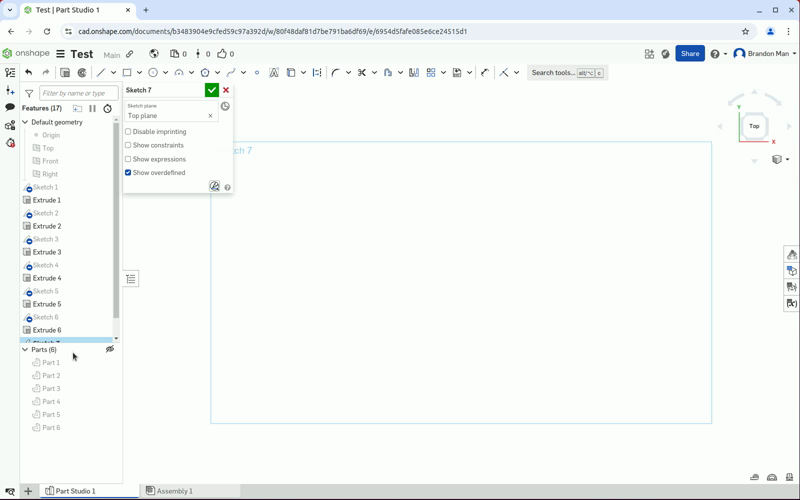
key(l)
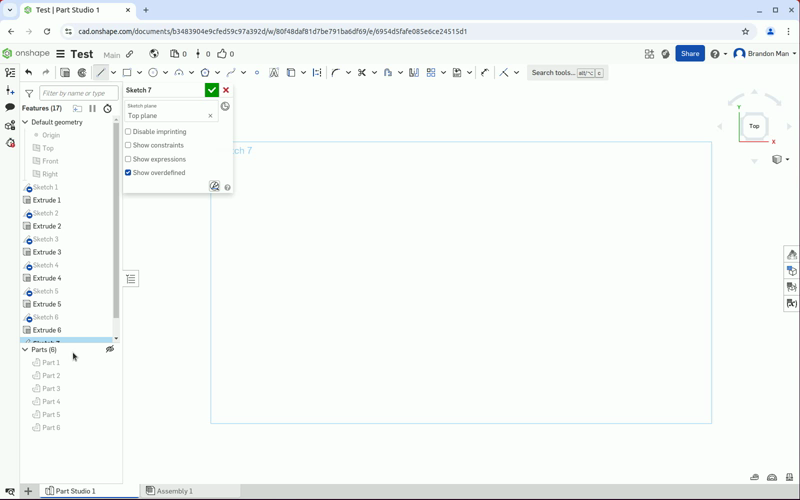
key_down(shift)
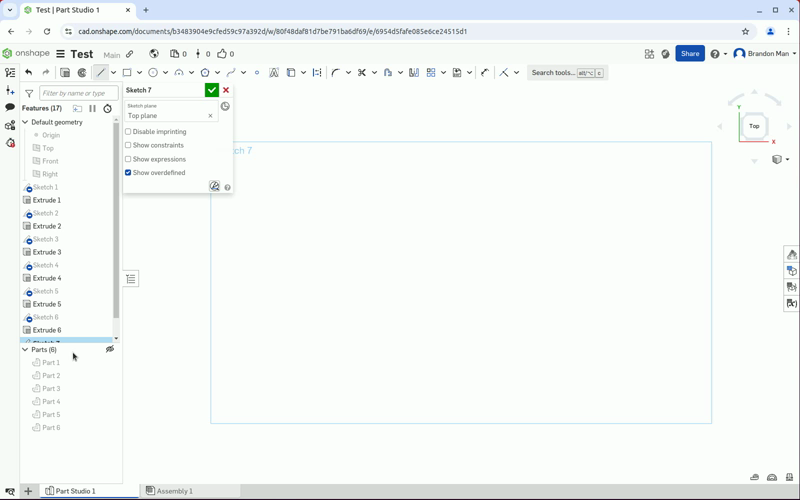
mouse_move(527, 287)
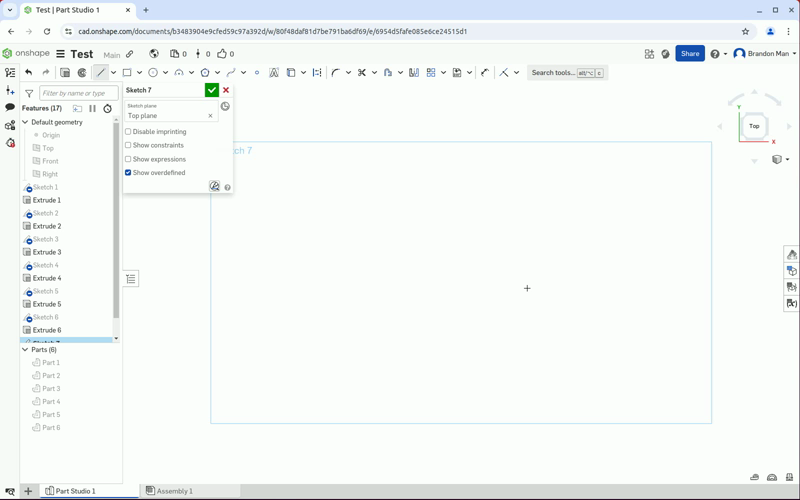
click(527, 287)
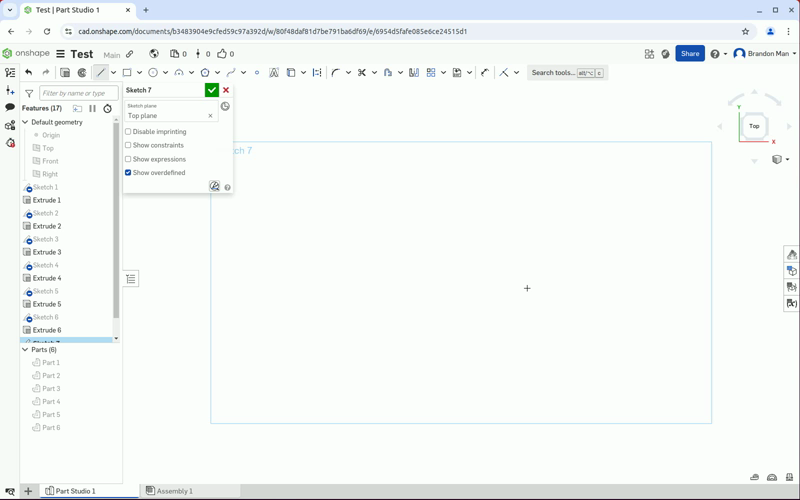
key_up(shift)
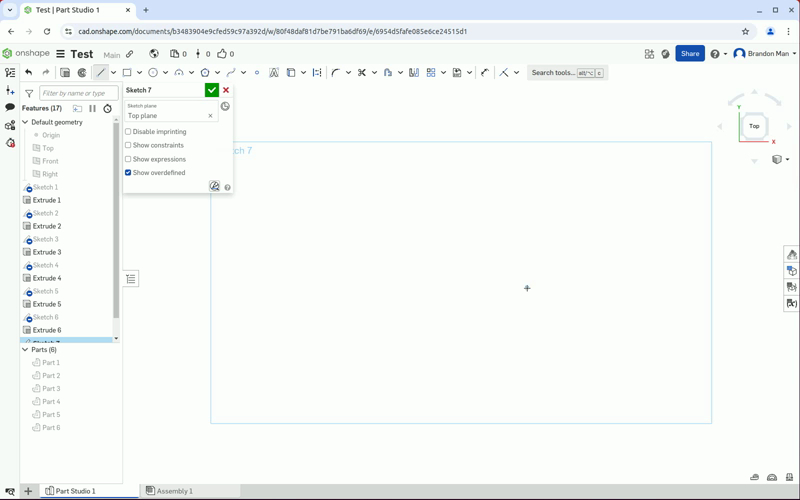
key_down(shift)
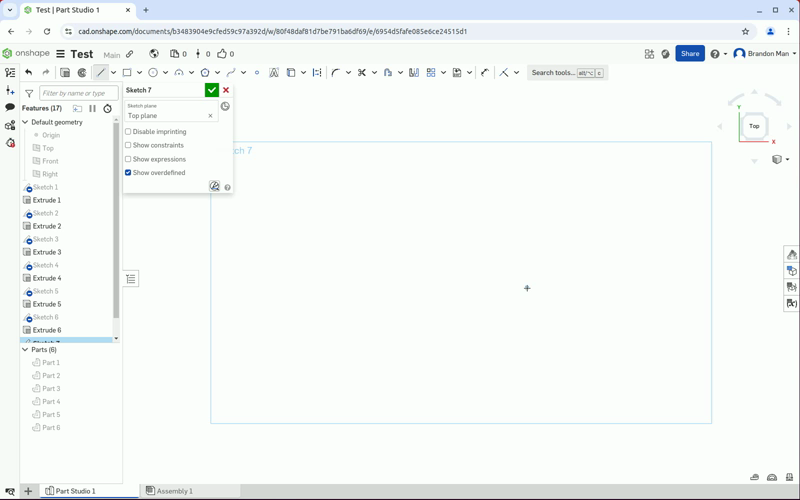
mouse_move(557, 287)
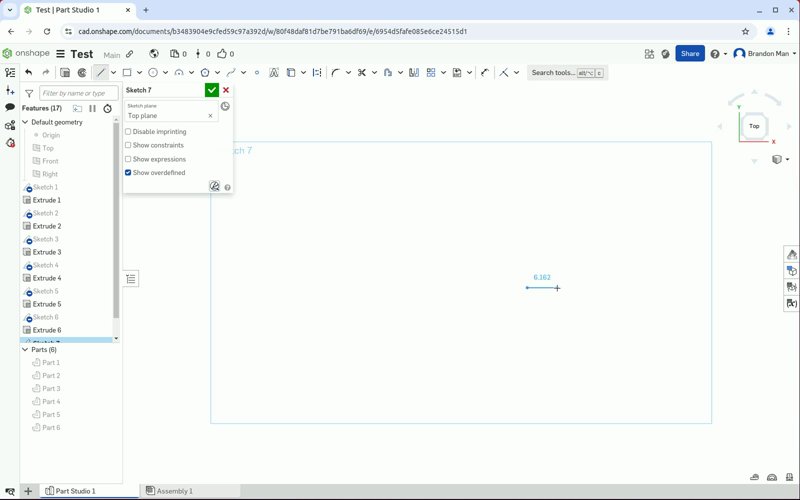
mouse_move(541, 287)
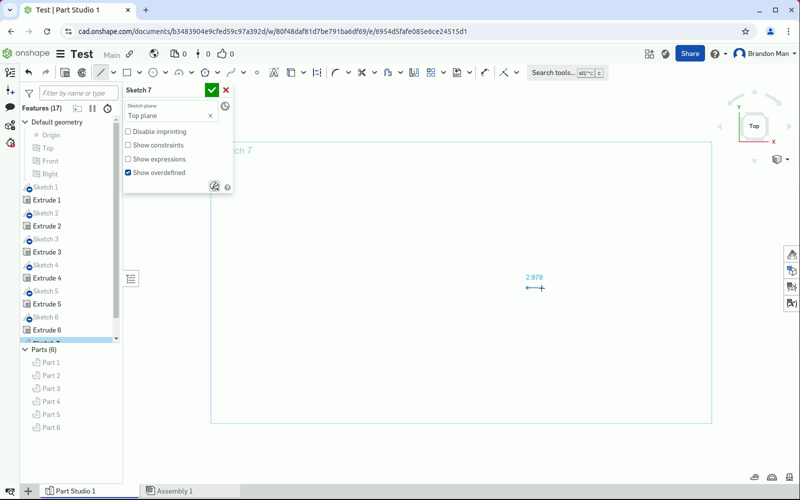
click(541, 287)
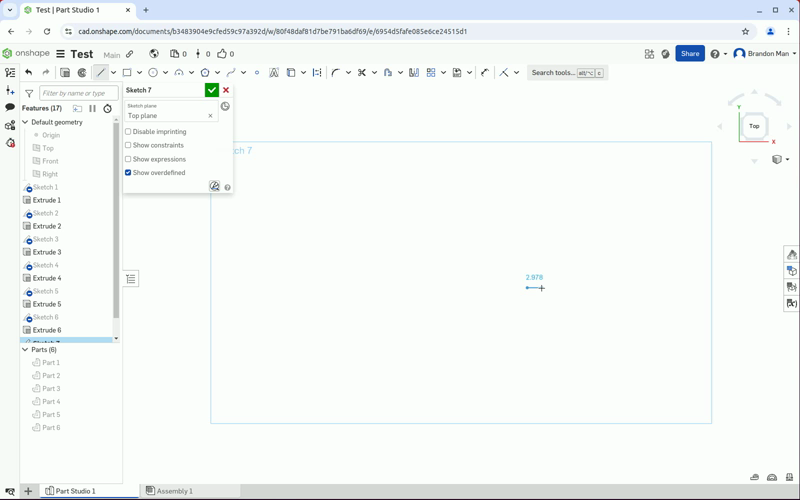
key_up(shift)
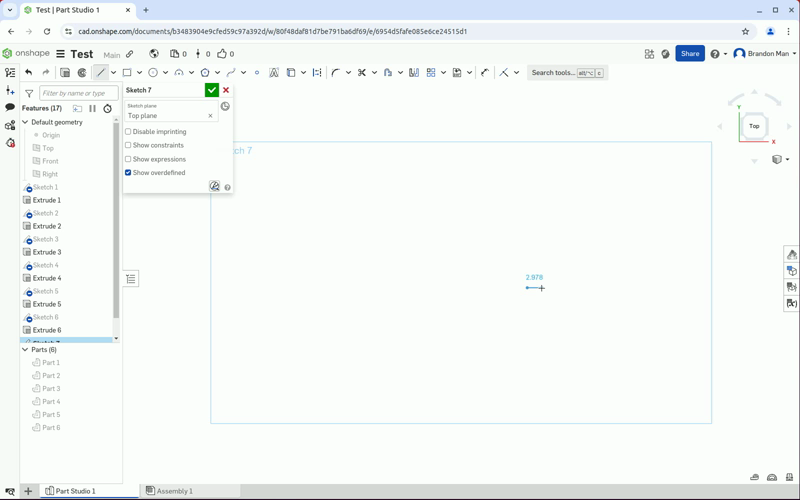
key_down(shift)
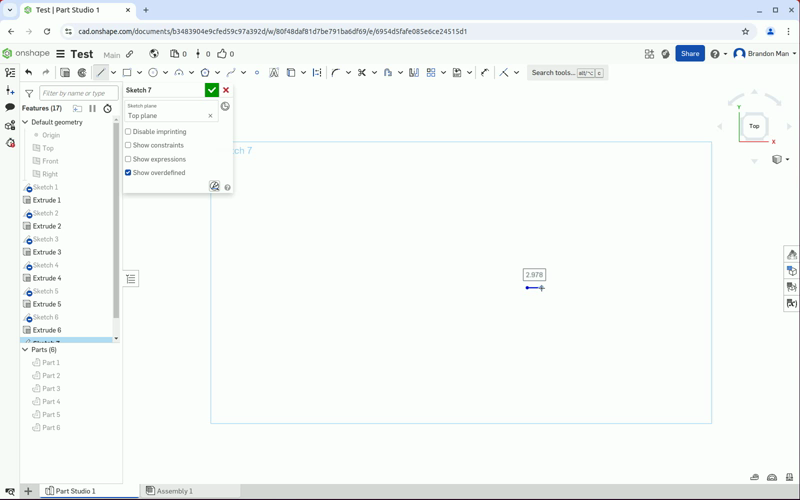
mouse_move(571, 287)
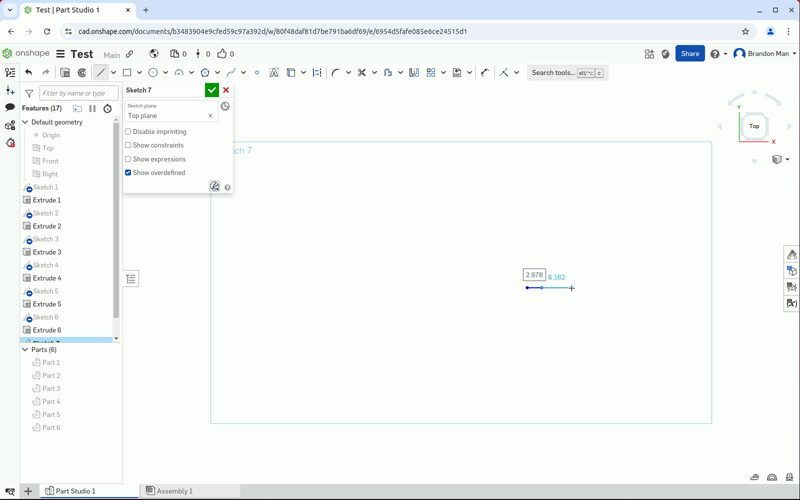
mouse_move(541, 277)
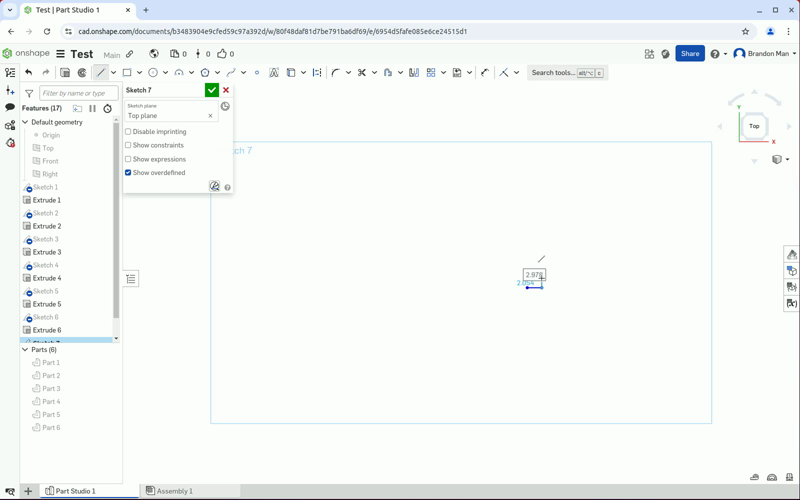
click(541, 277)
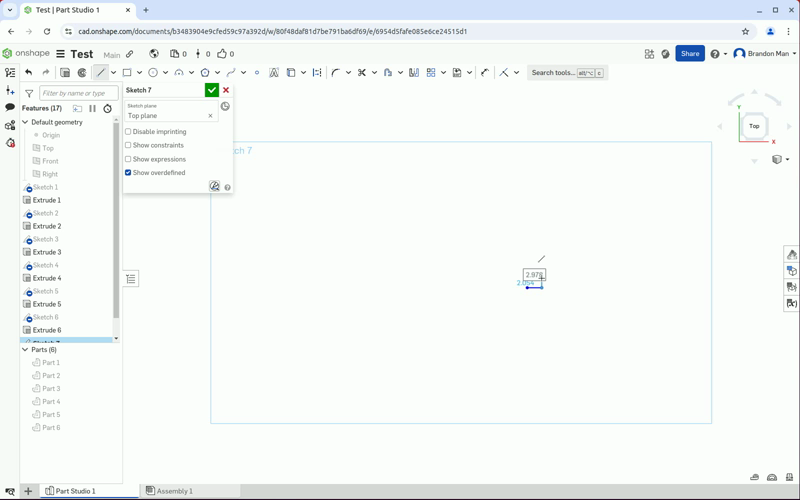
key_up(shift)
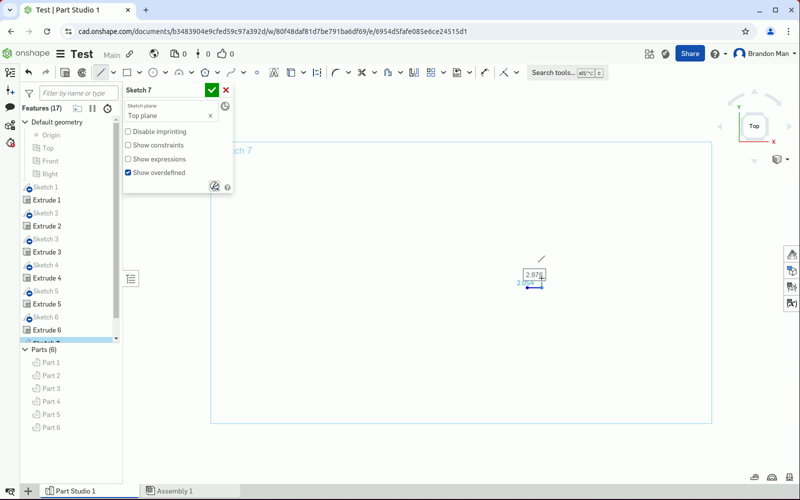
key_down(shift)
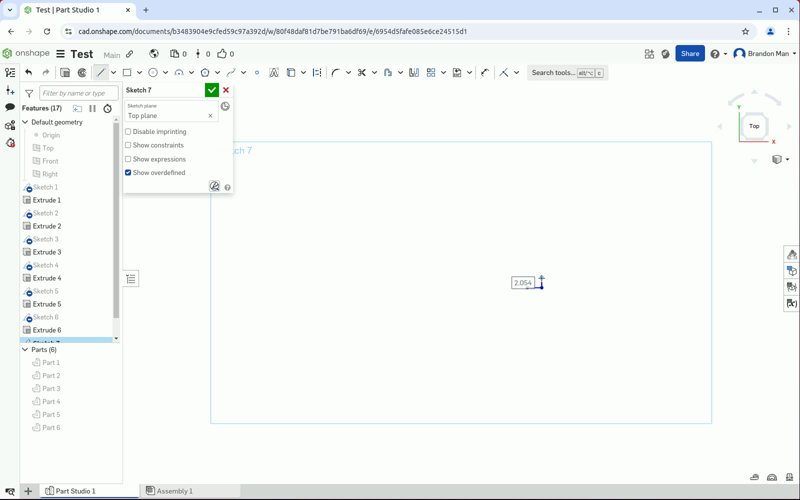
mouse_move(571, 277)
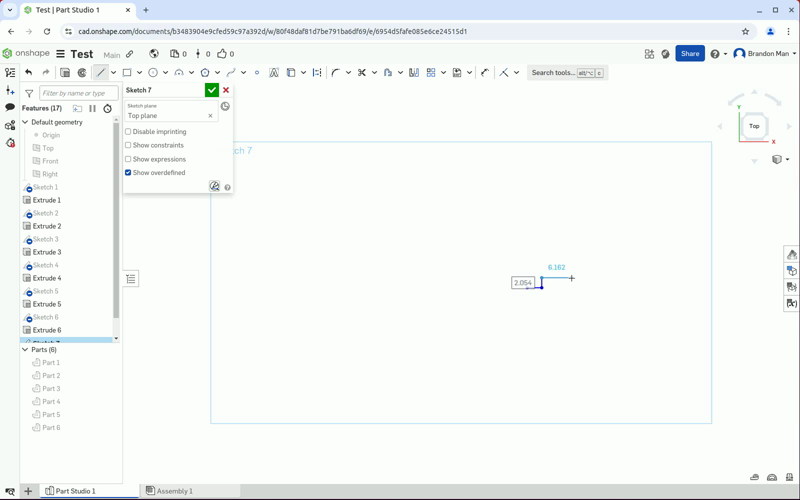
mouse_move(527, 277)
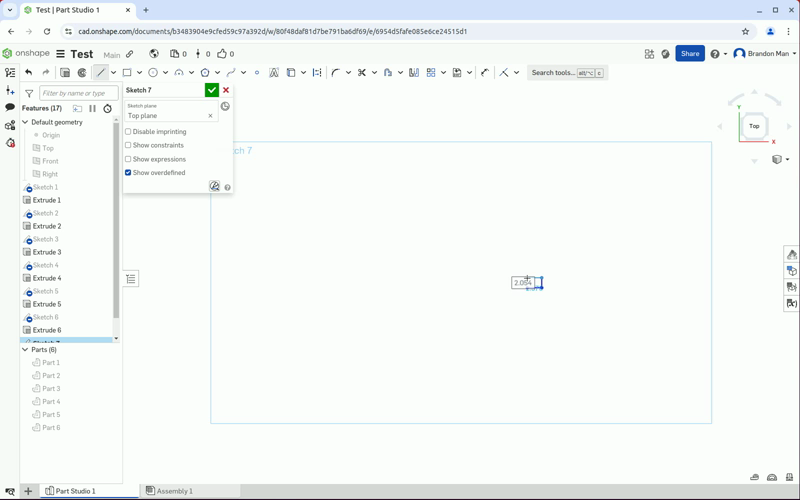
click(527, 277)
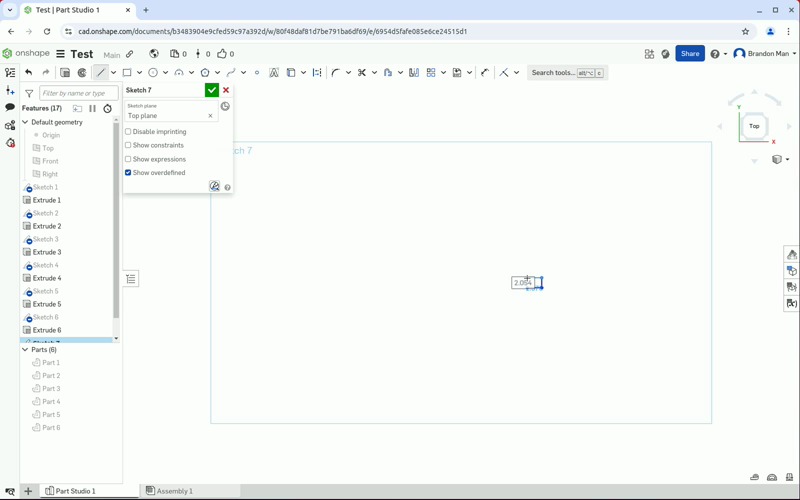
key_up(shift)
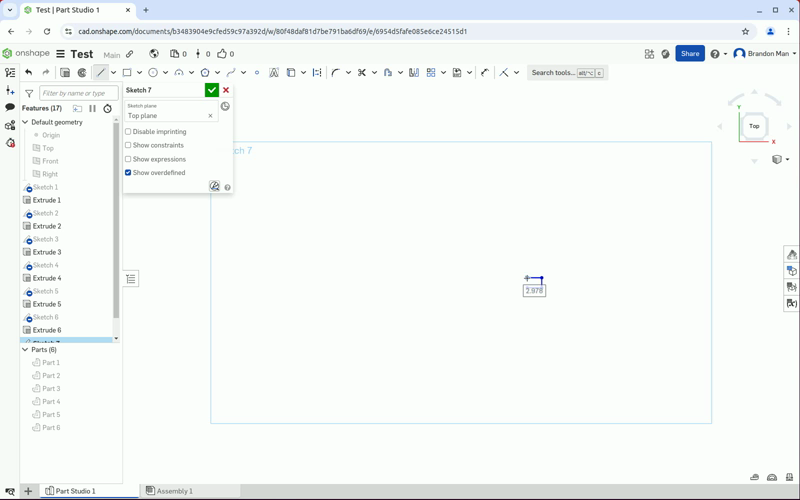
key(esc)
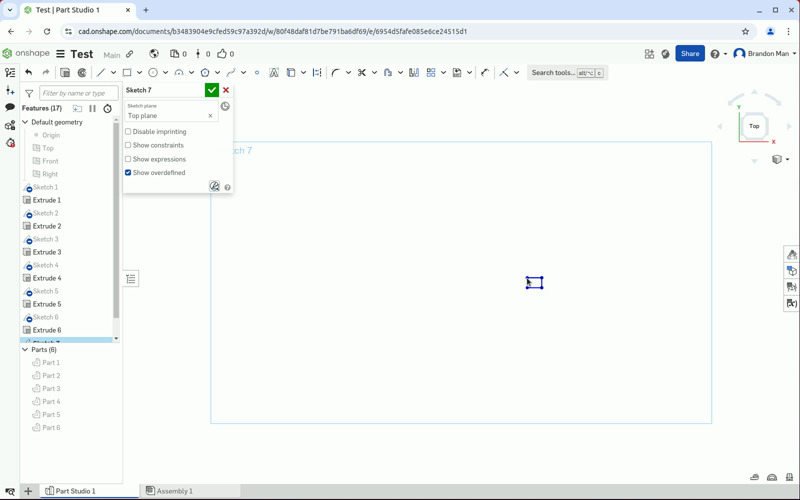
key(a)
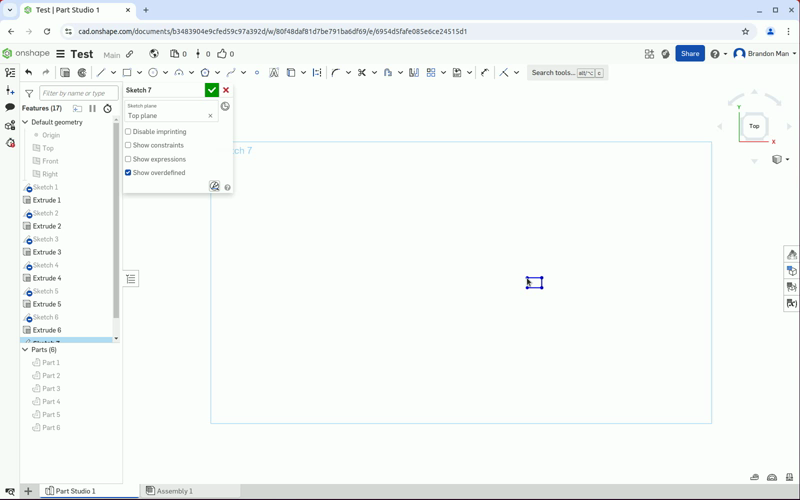
mouse_move(527, 277)
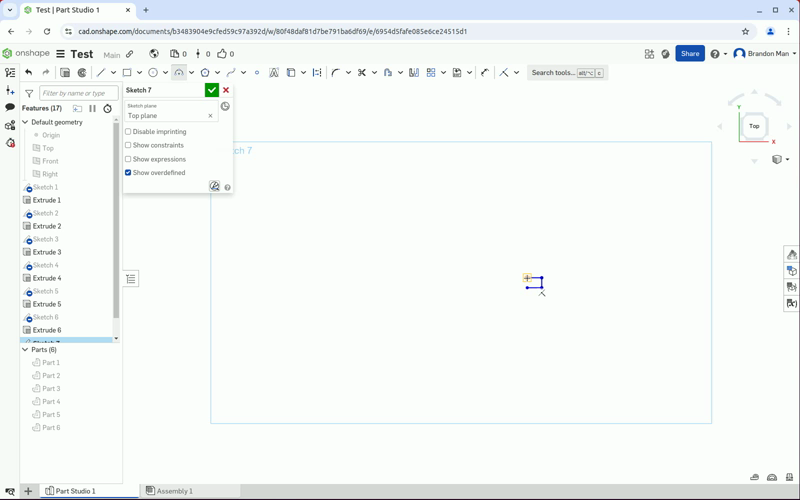
click(527, 277)
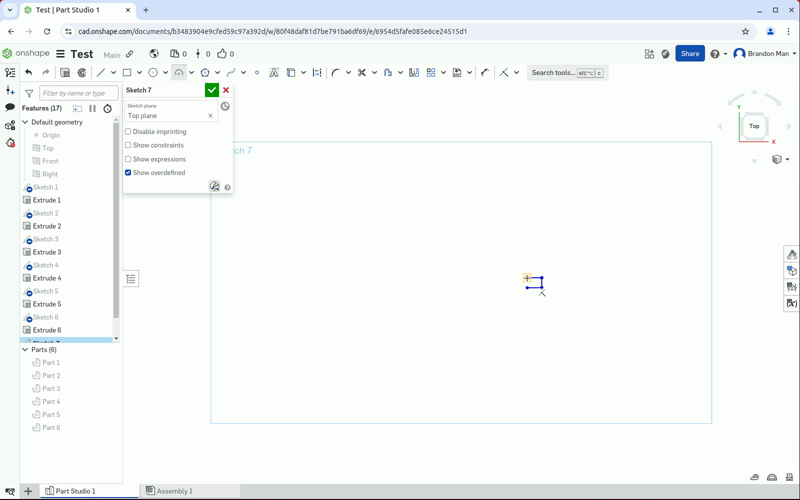
mouse_move(527, 287)
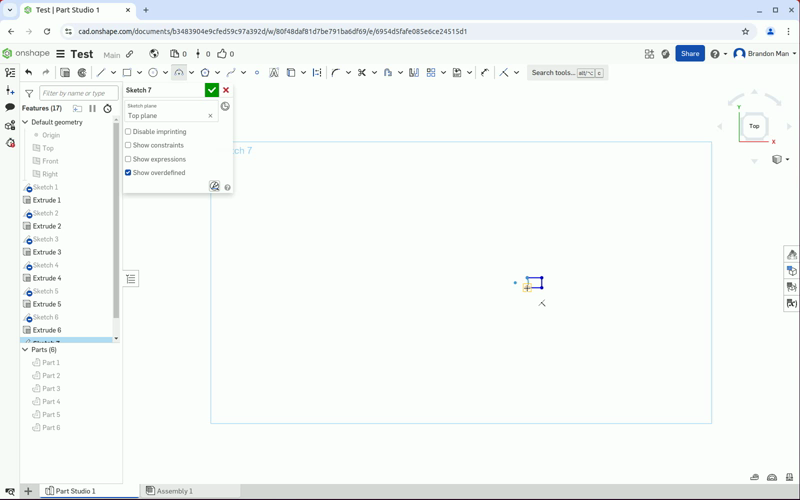
click(527, 287)
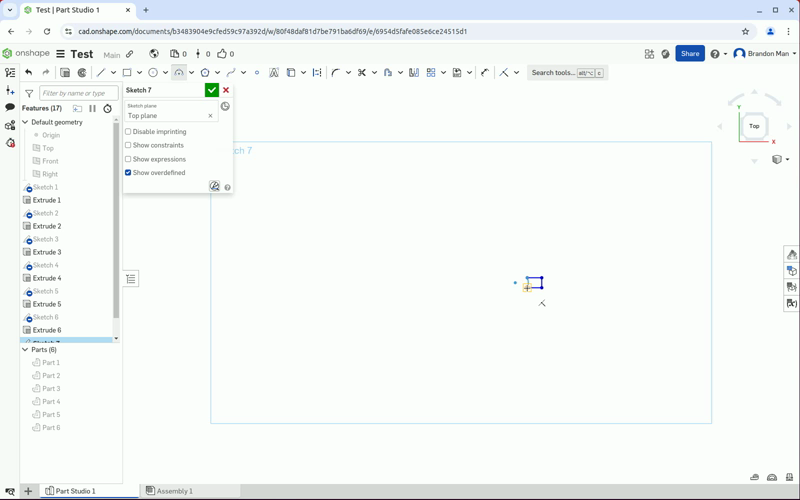
key_down(shift)
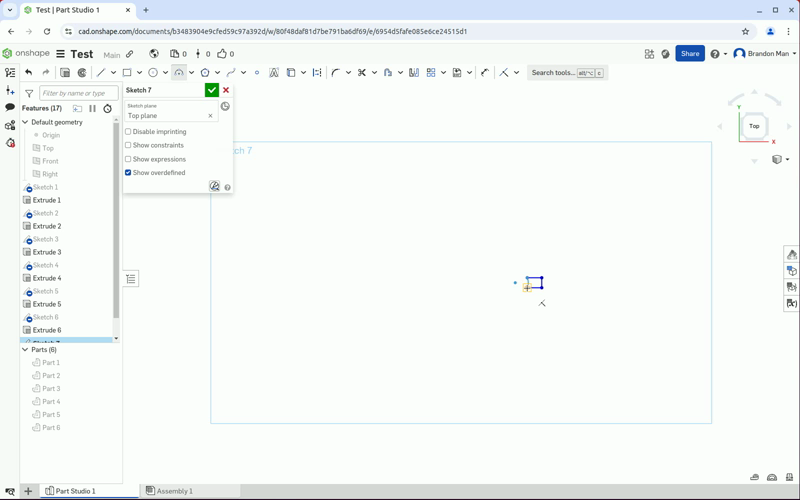
mouse_move(528, 282)
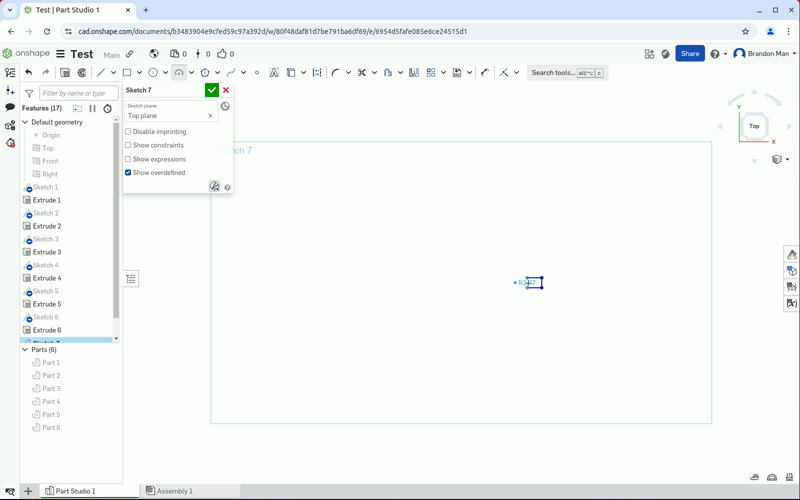
click(528, 282)
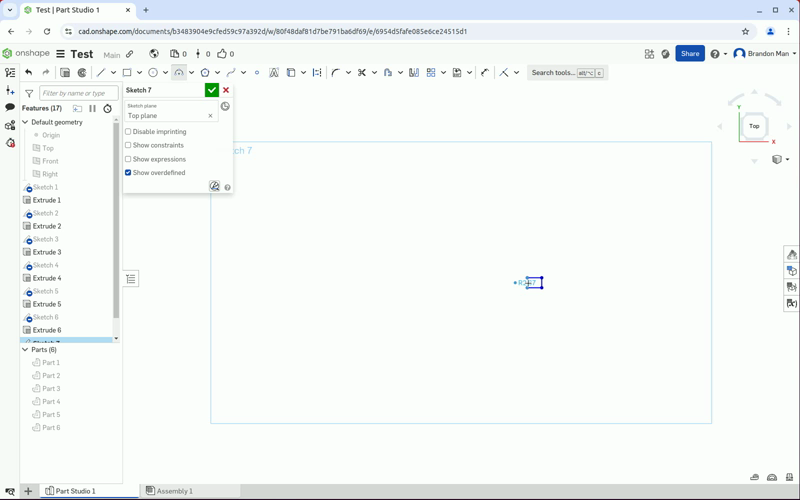
key_up(shift)
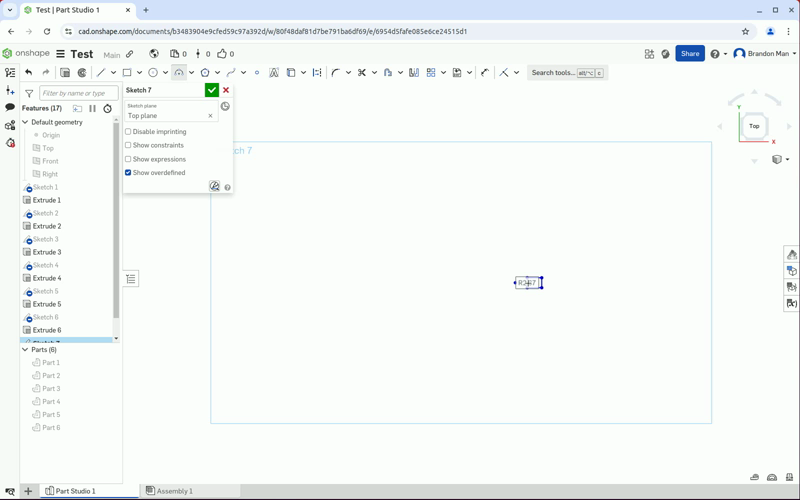
key(esc)
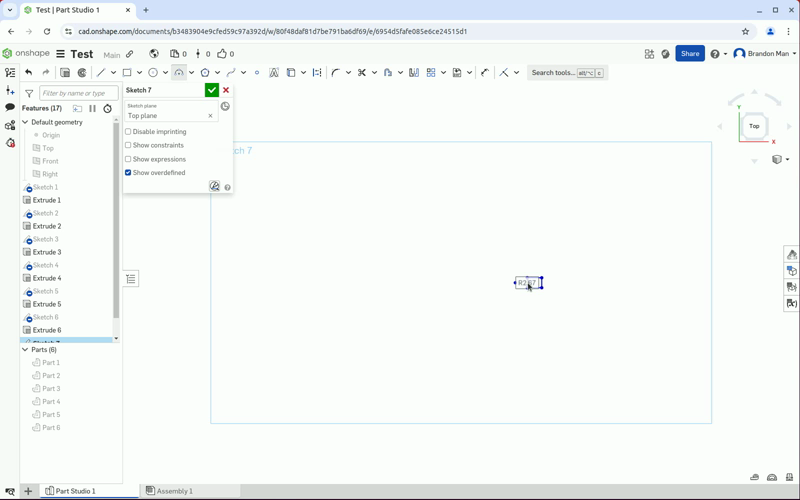
mouse_move(537, 287)
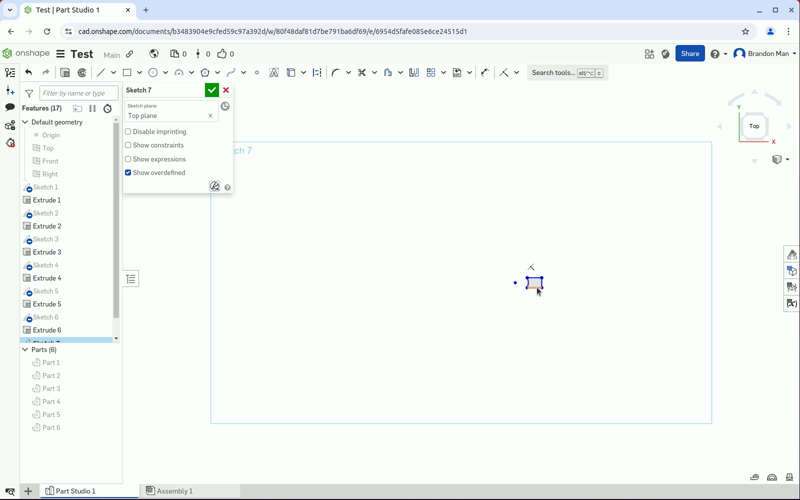
scroll(6)
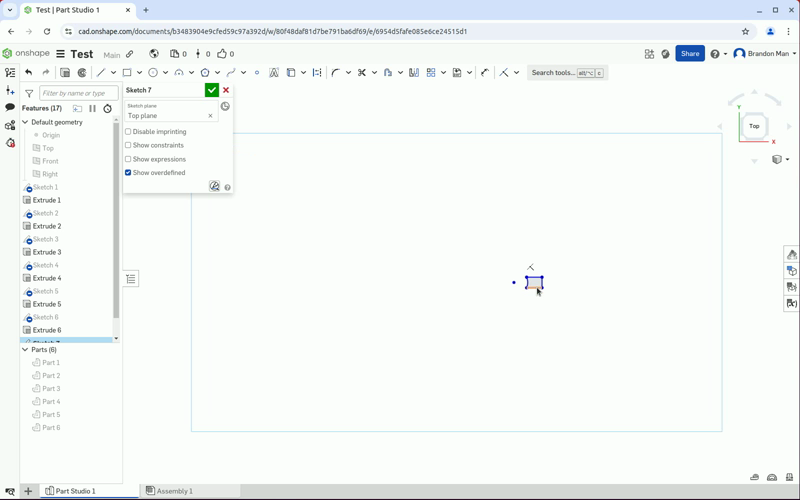
scroll(6)
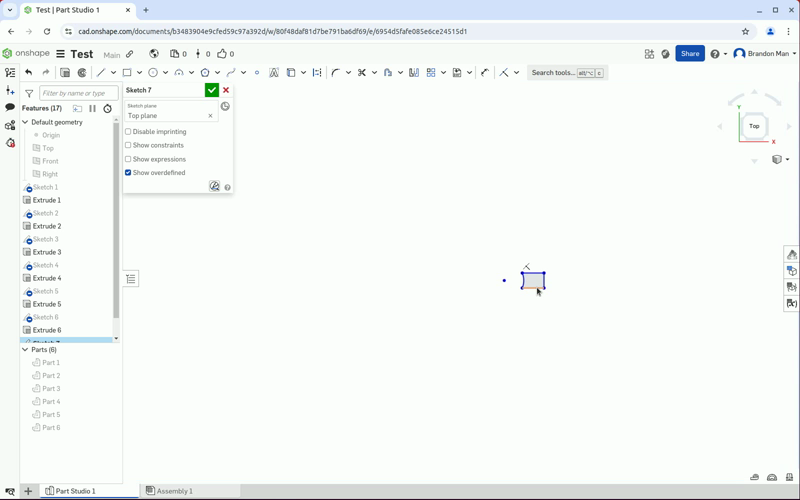
scroll(6)
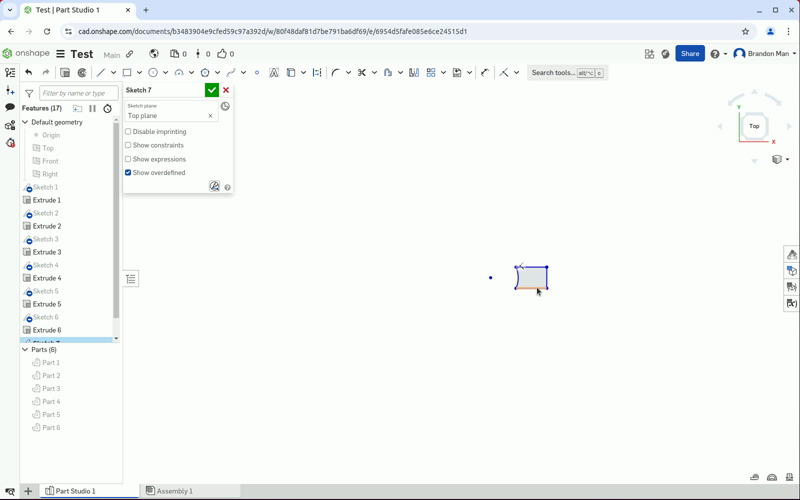
scroll(6)
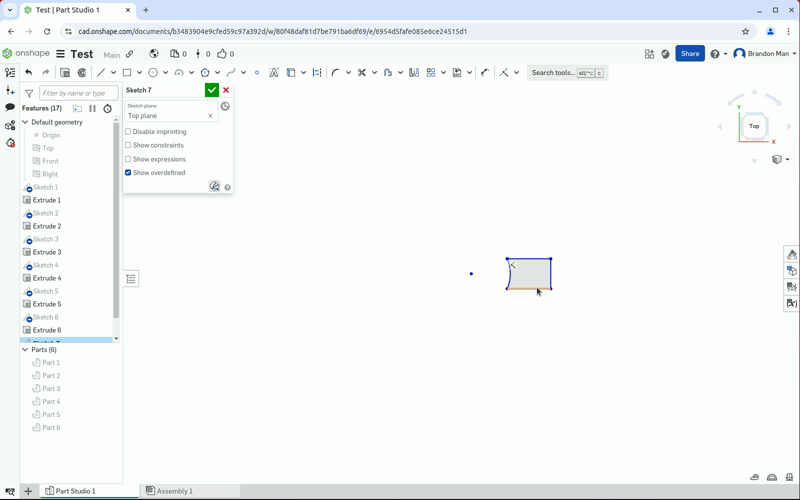
scroll(6)
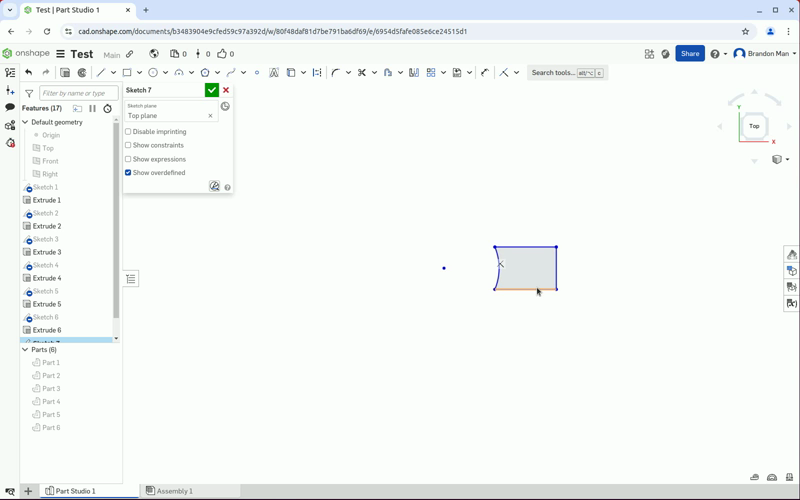
scroll(6)
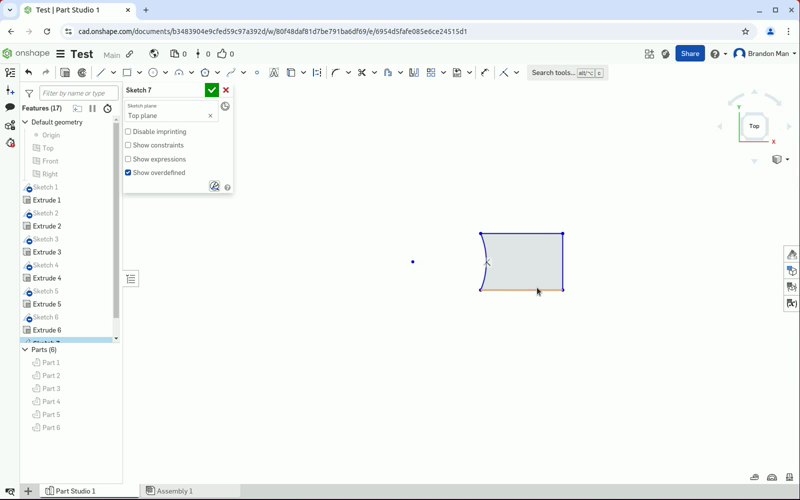
scroll(6)
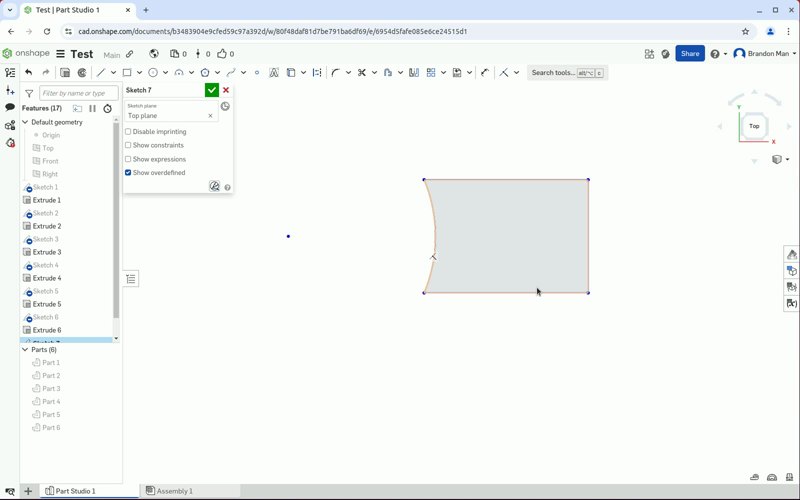
click(537, 287)
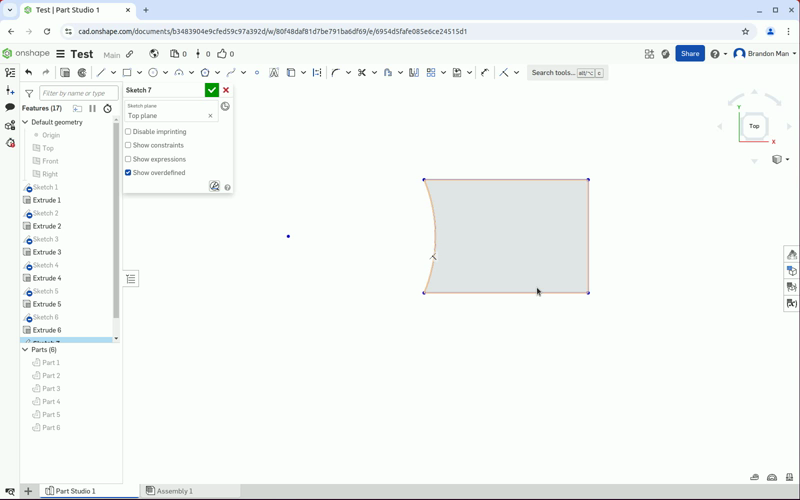
scroll(-6)
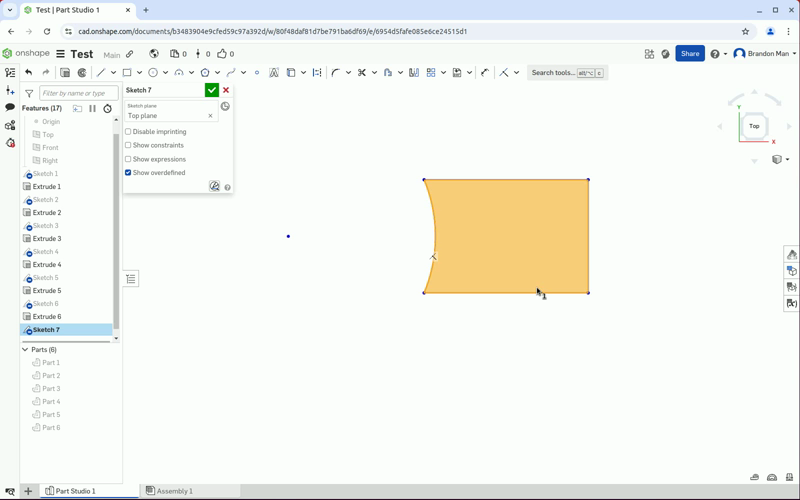
scroll(-6)
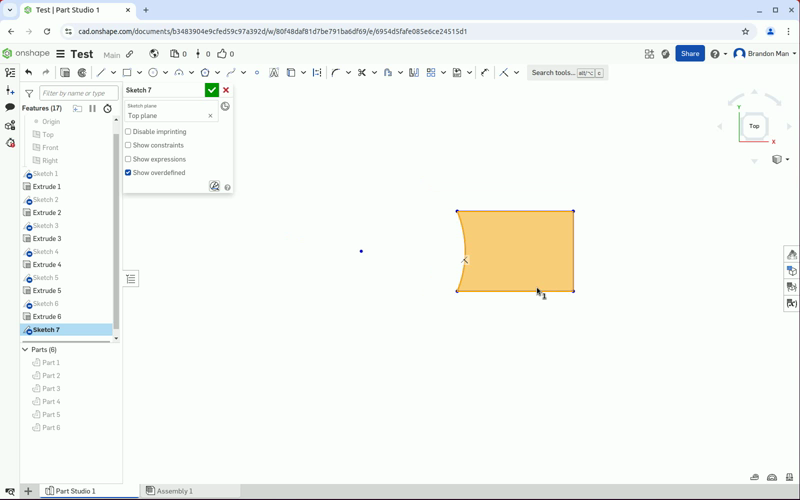
scroll(-6)
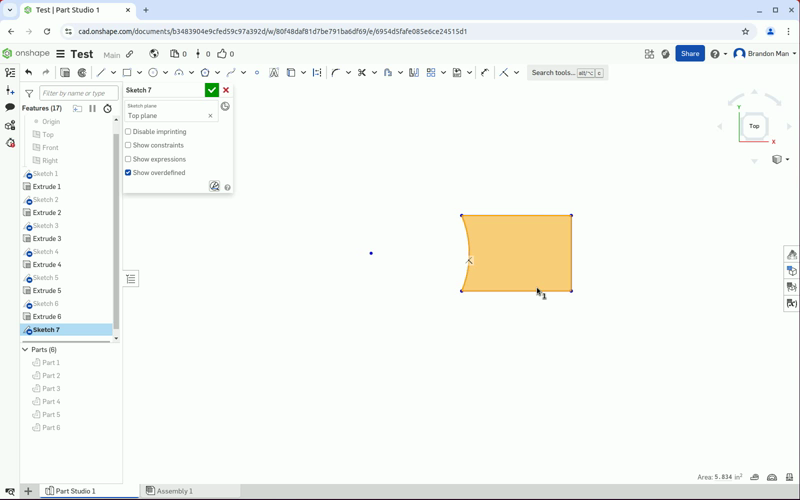
scroll(-6)
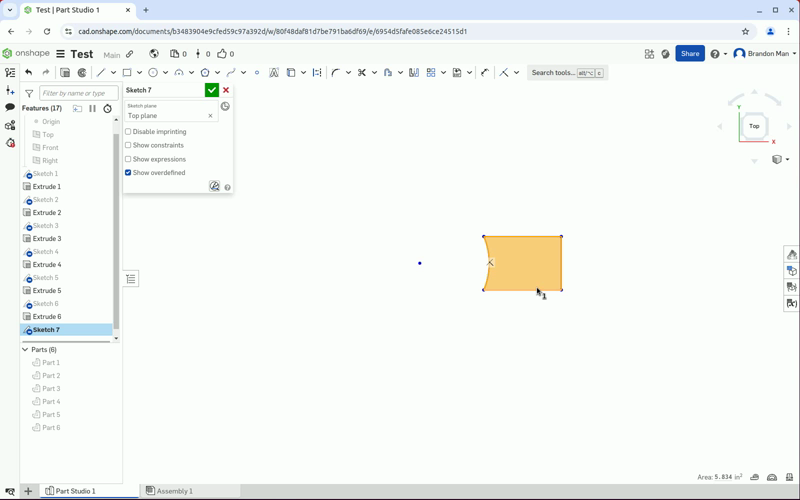
scroll(-6)
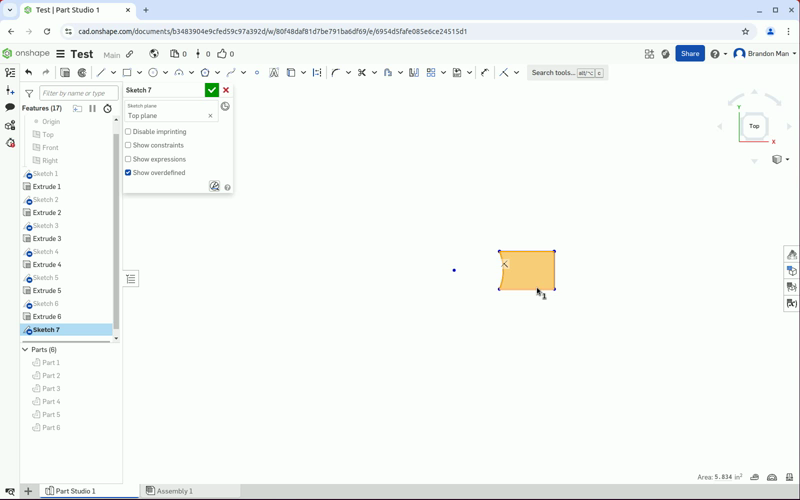
scroll(-6)
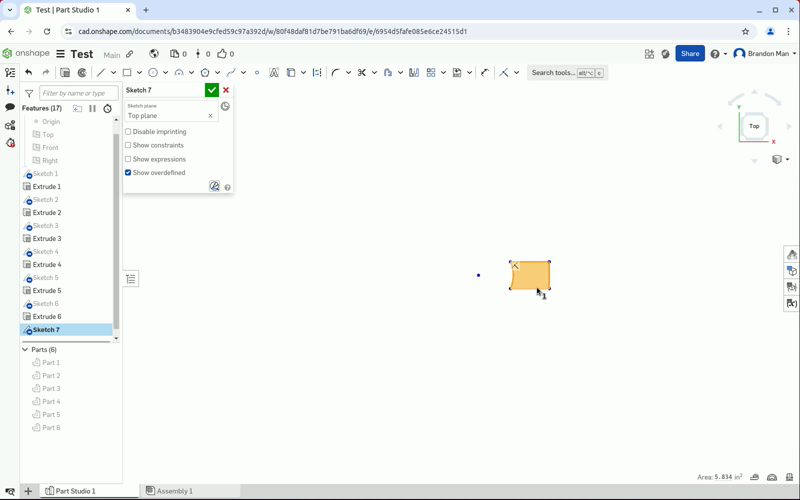
scroll(-6)
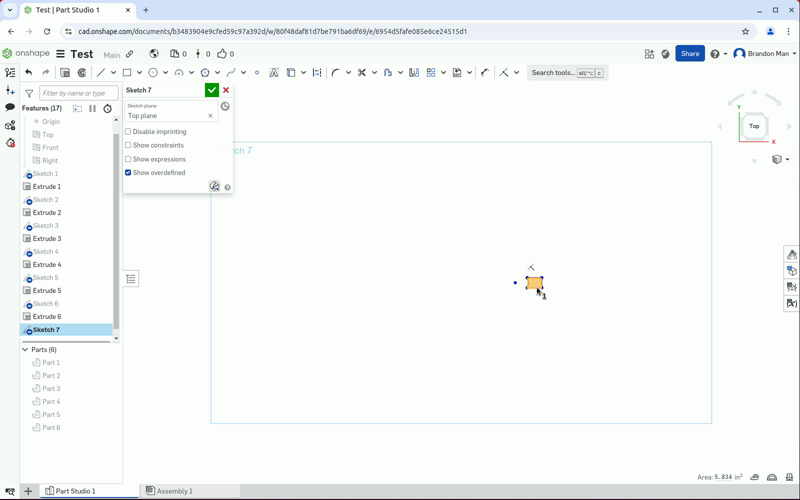
mouse_move(73, 352)
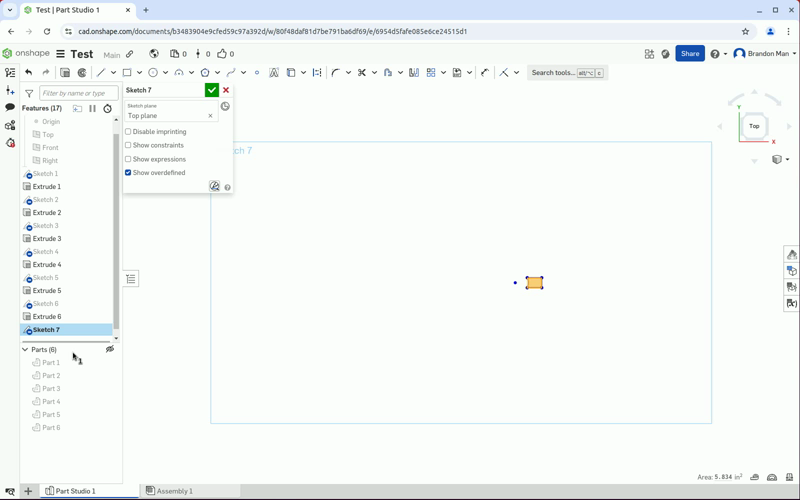
key(shift+y)
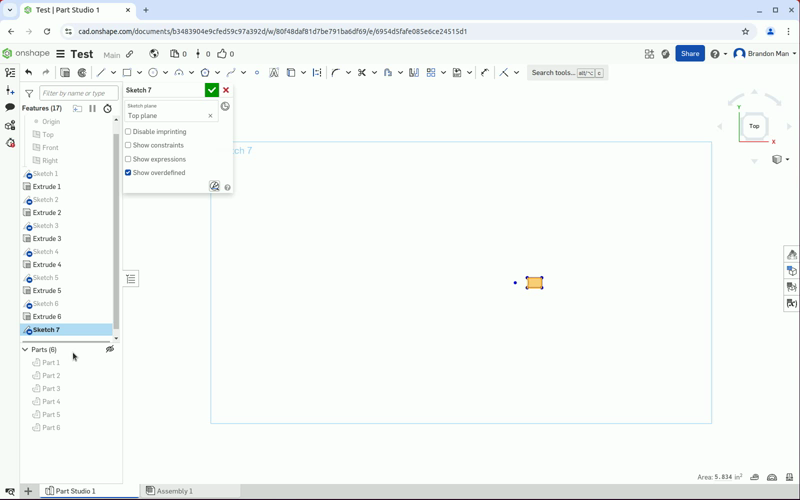
key(shift+e)
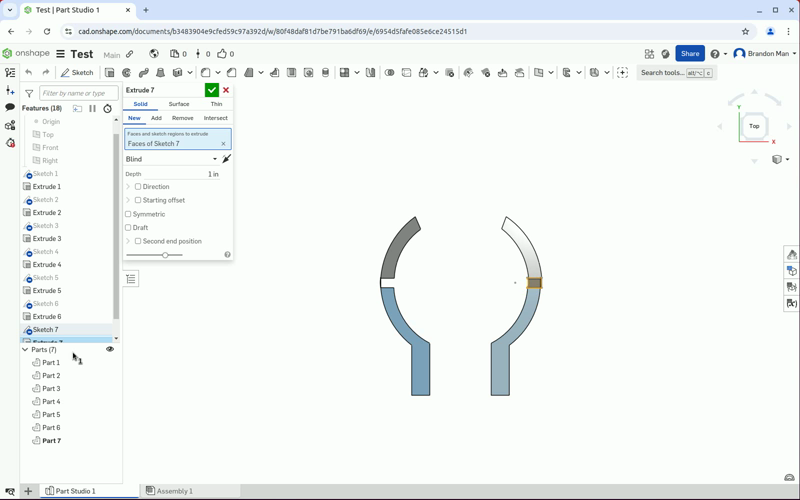
mouse_move(143, 106)
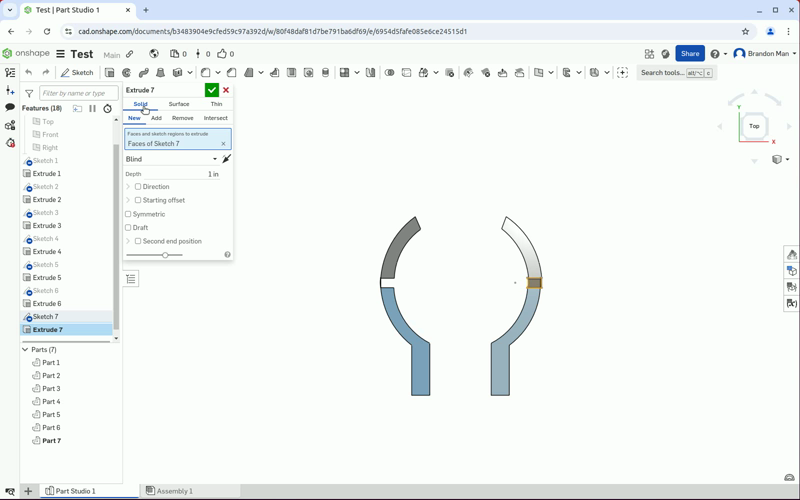
click(143, 106)
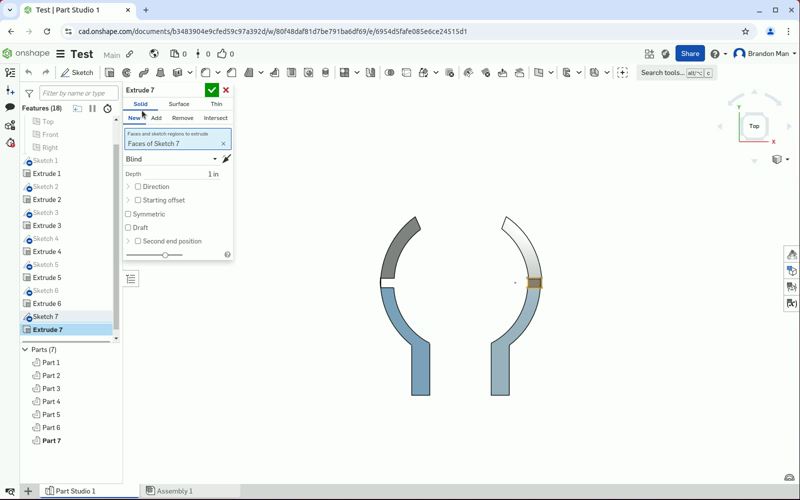
mouse_move(137, 120)
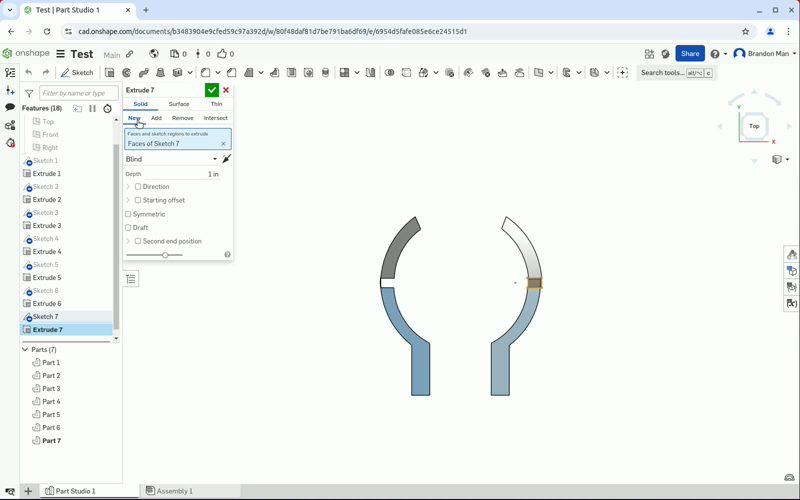
click(137, 120)
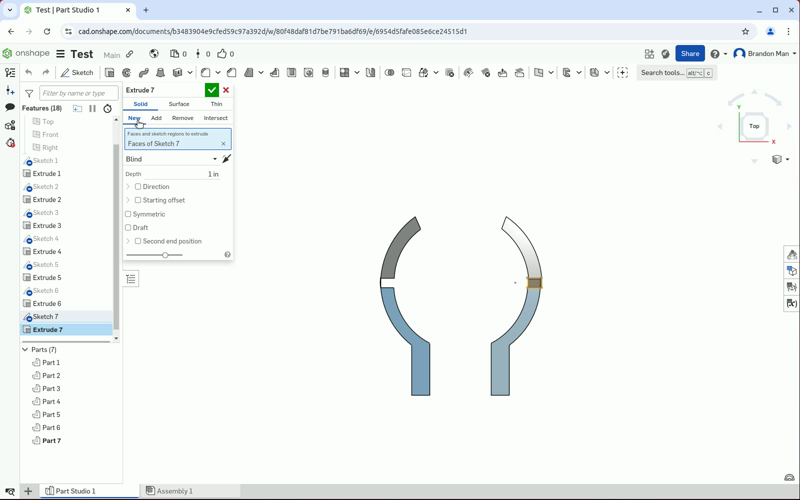
key(tab, 4)
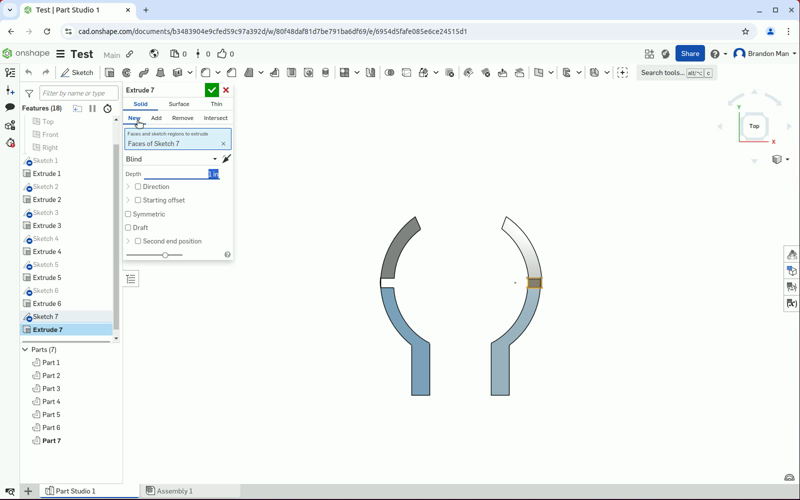
text(2.648)
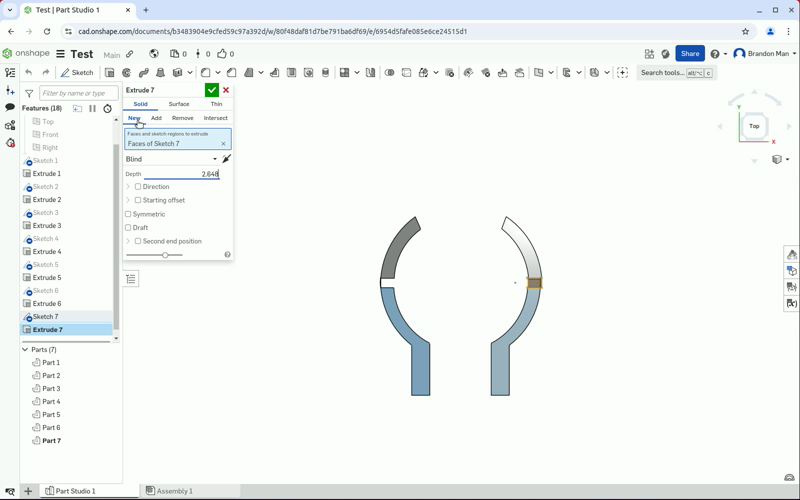
key(enter)
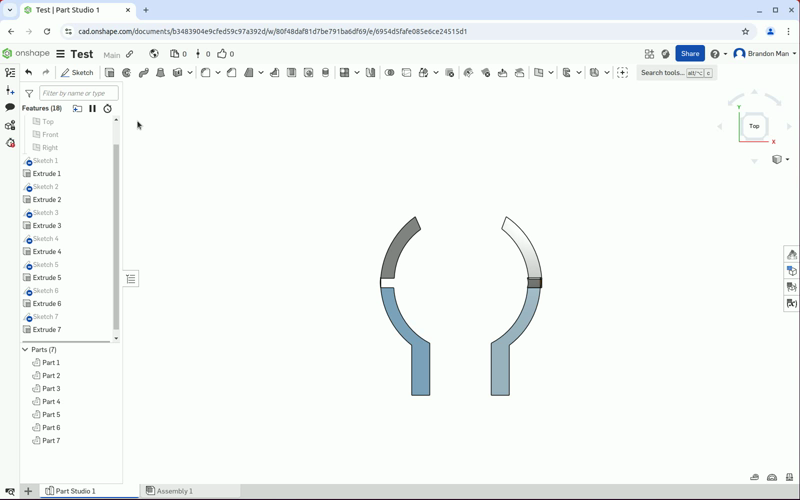
key(shift+h)
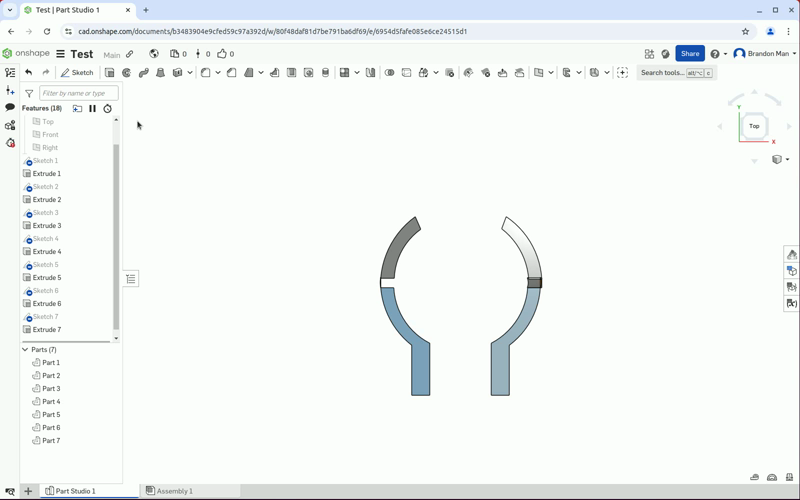
key(shift+h)
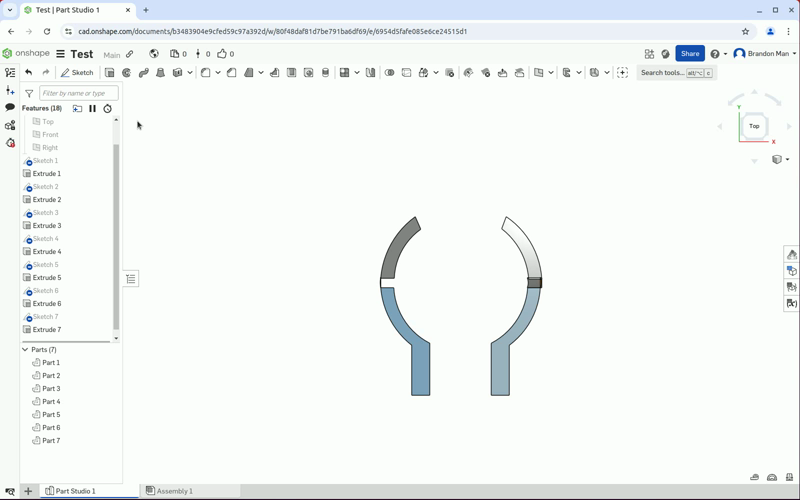
mouse_move(69, 163)
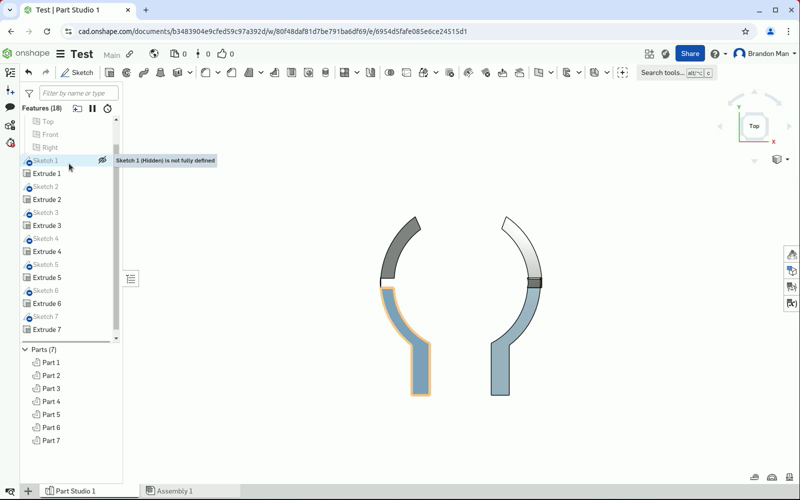
click(69, 163)
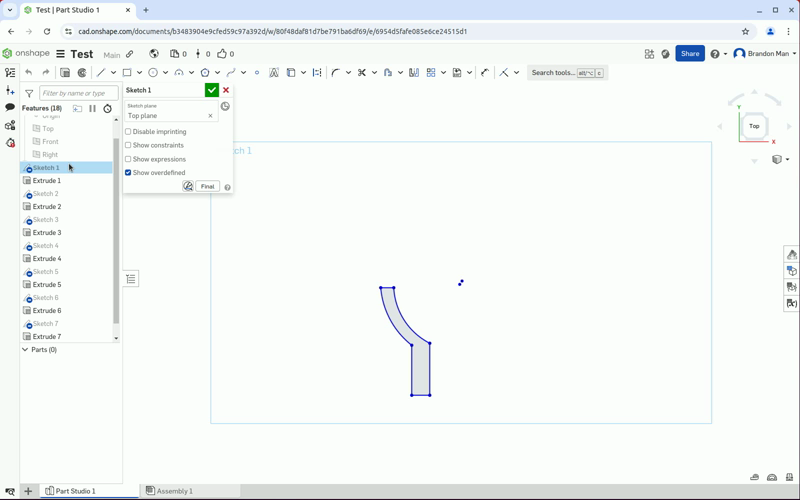
mouse_move(229, 92)
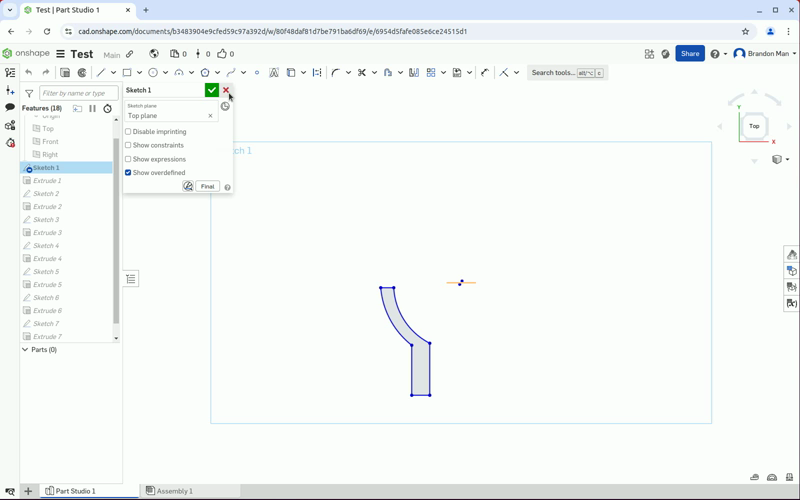
click(229, 92)
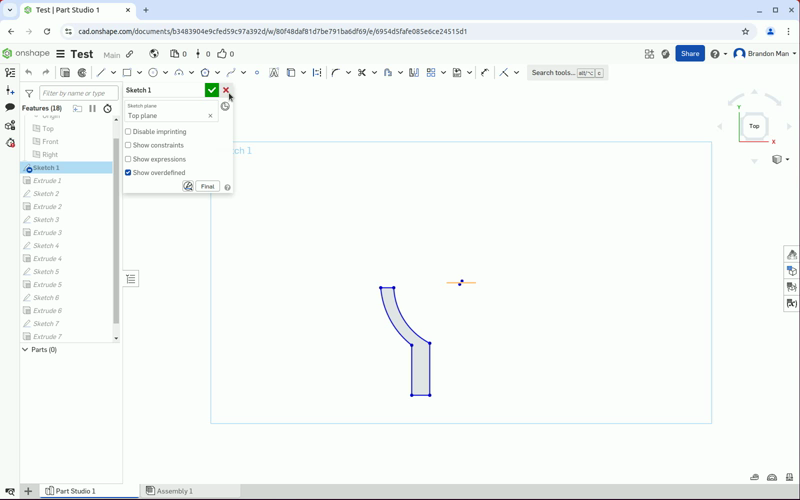
key(shift+s)
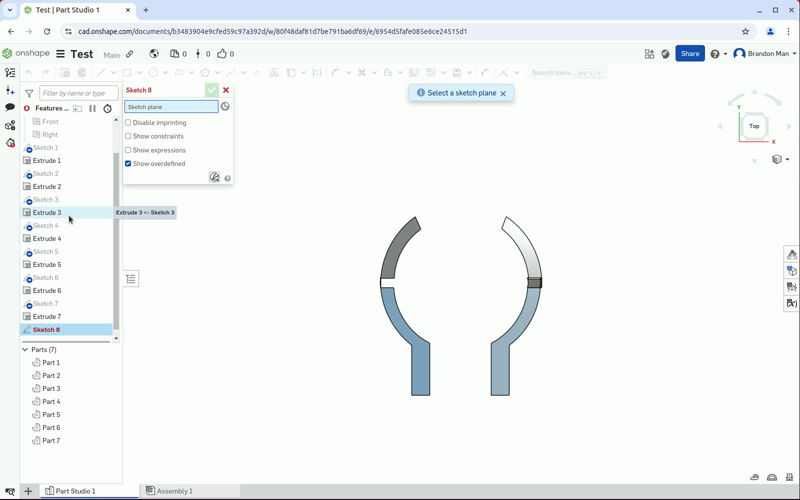
scroll(3)
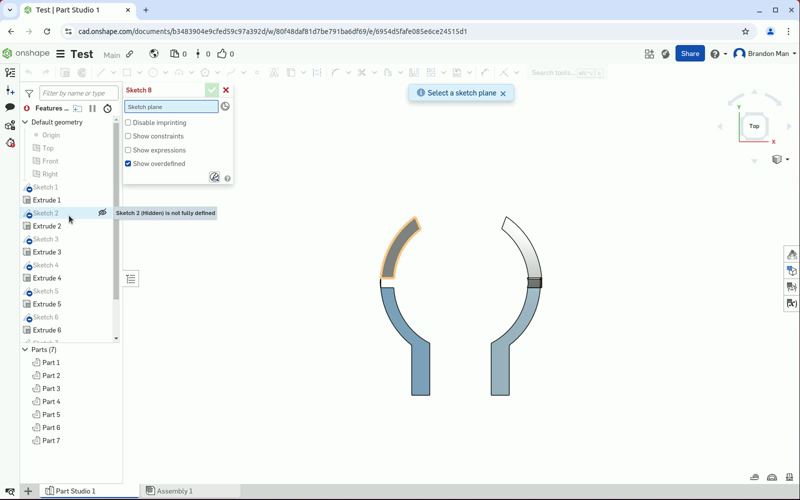
mouse_move(69, 150)
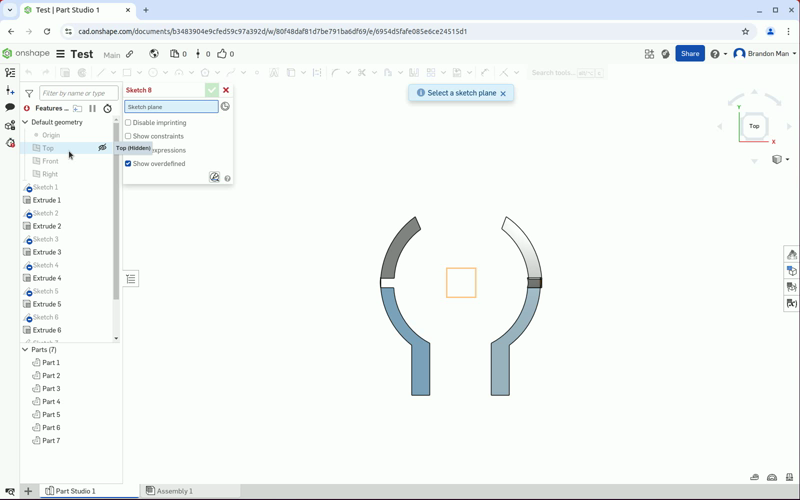
click(69, 150)
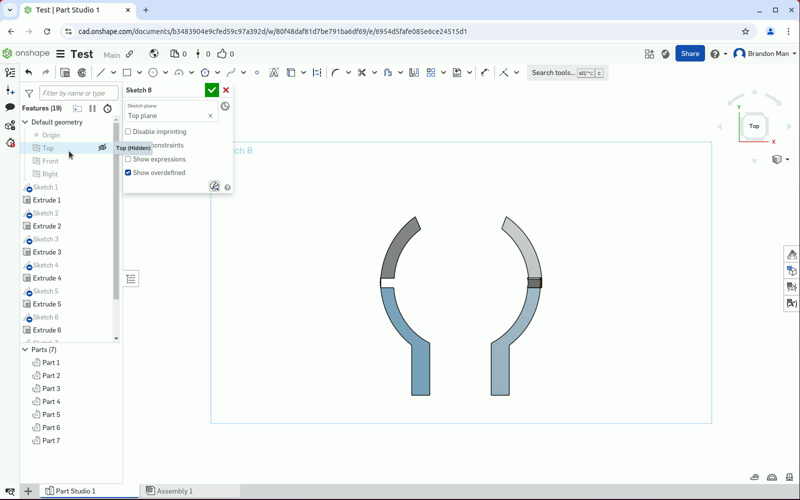
mouse_move(73, 352)
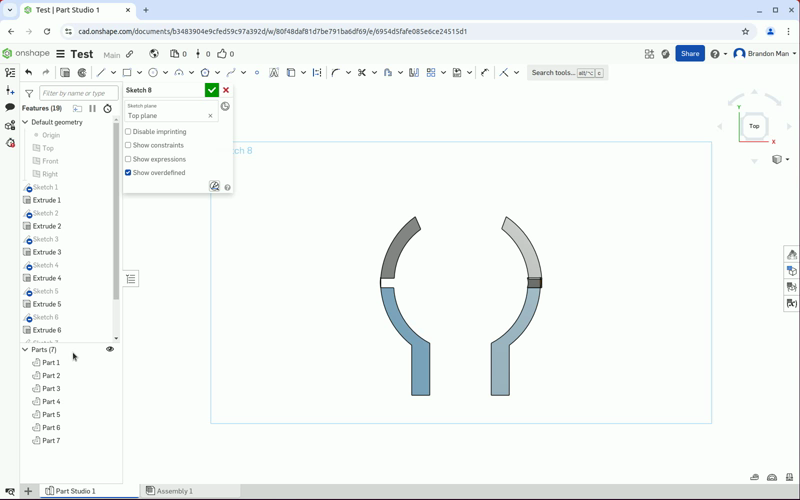
key(y)
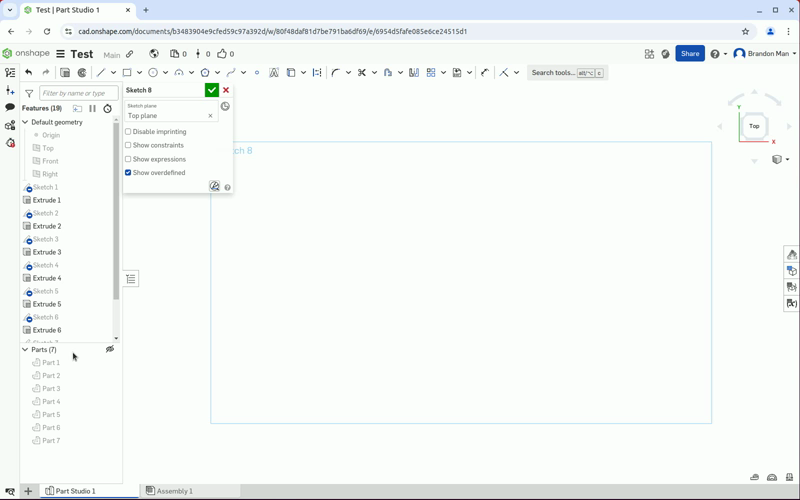
key(l)
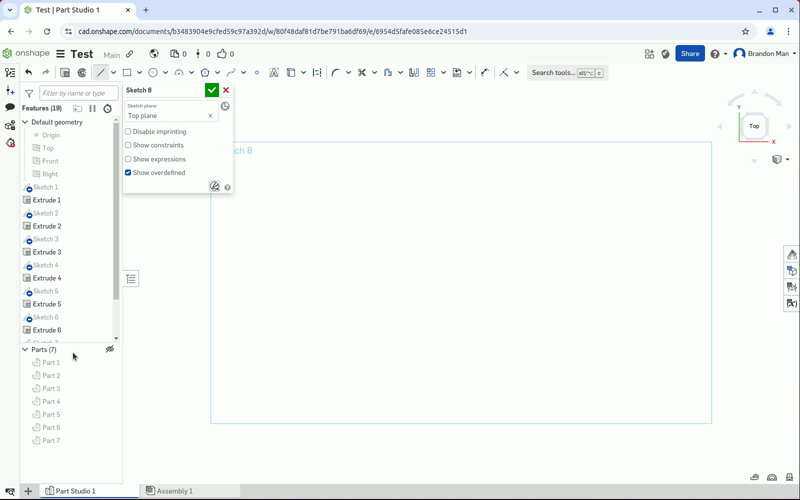
key_down(shift)
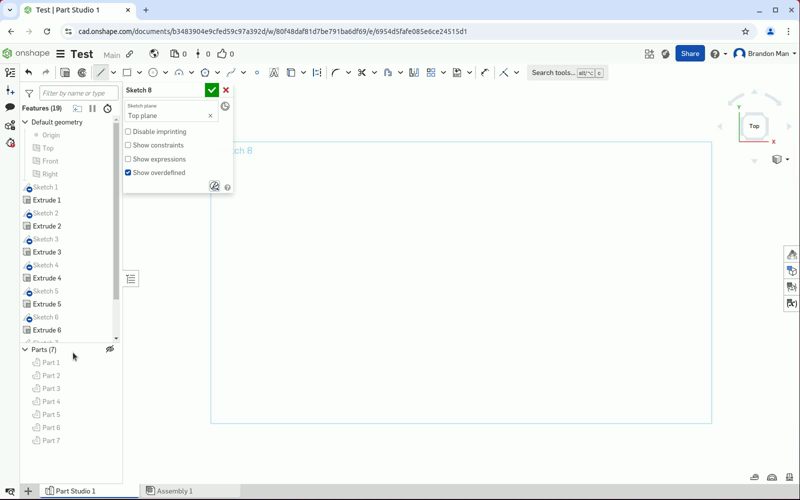
mouse_move(380, 287)
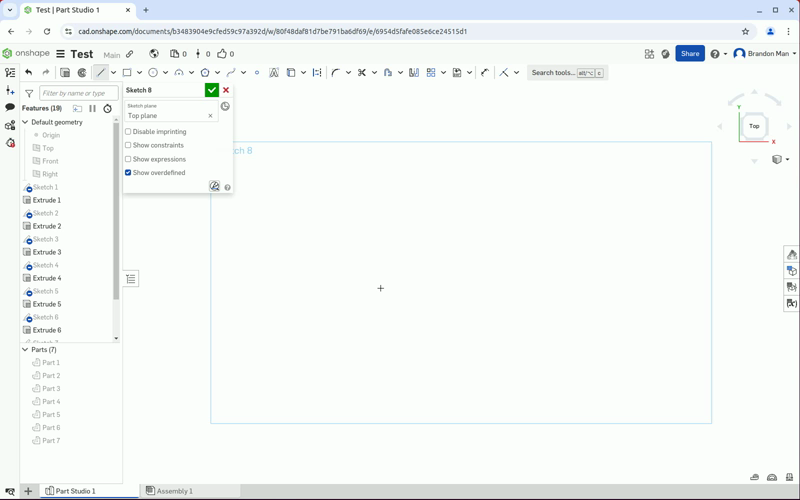
click(380, 287)
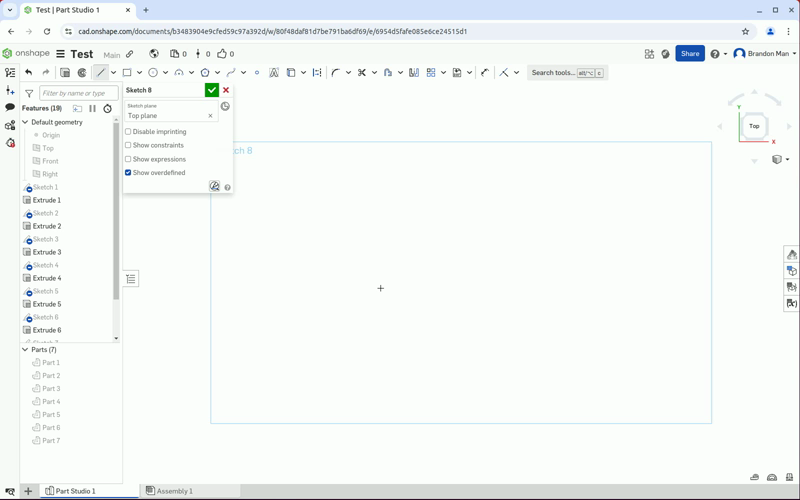
key_up(shift)
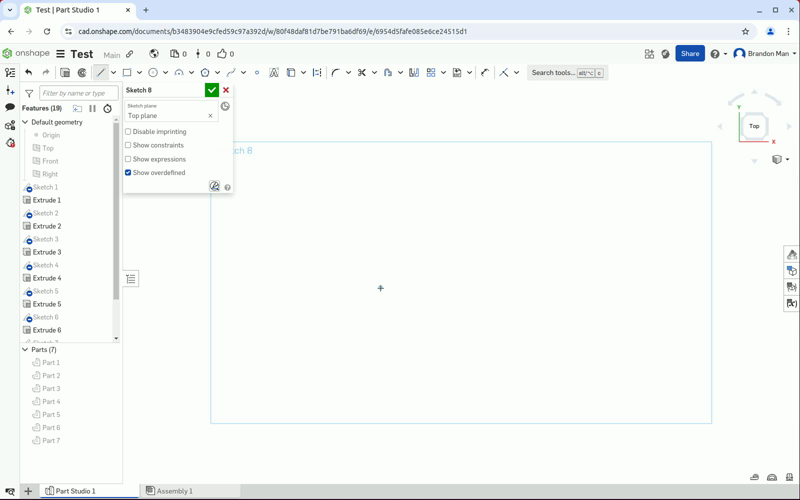
key_down(shift)
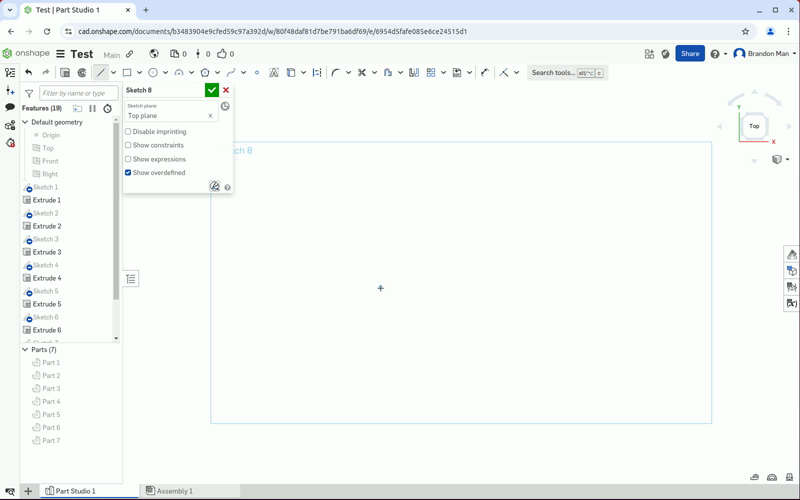
mouse_move(410, 287)
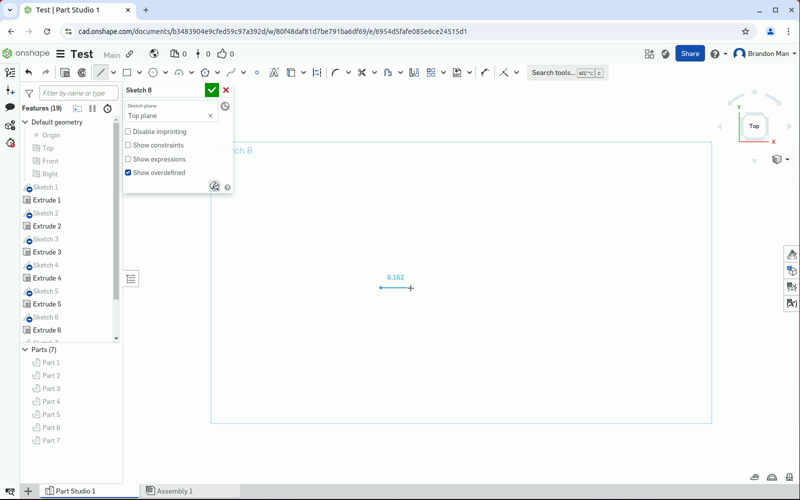
mouse_move(395, 287)
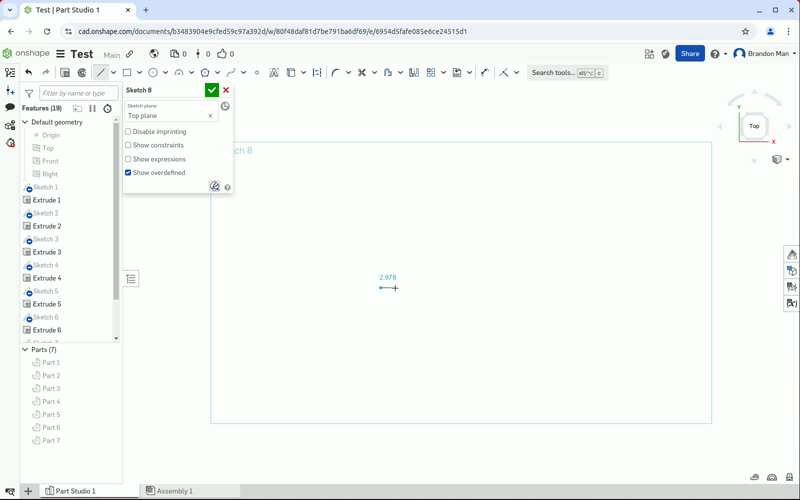
click(395, 287)
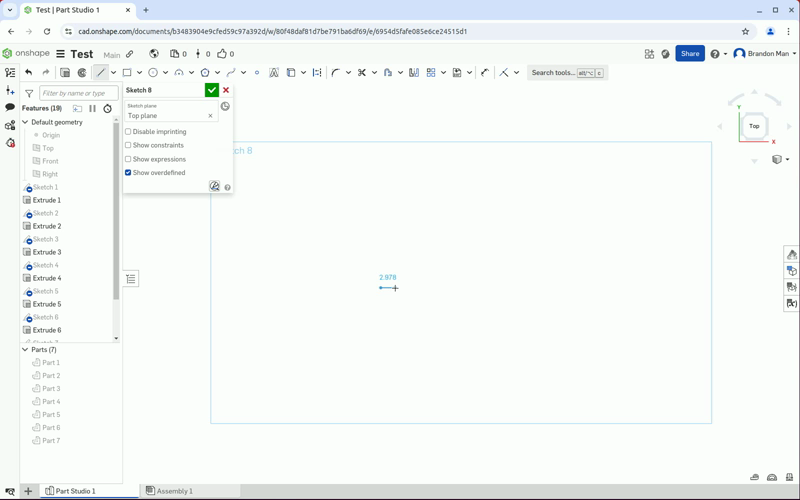
key_up(shift)
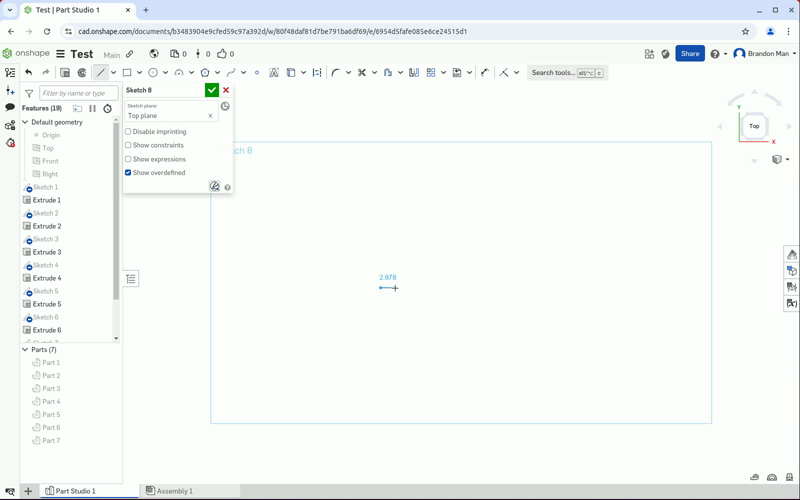
key(esc)
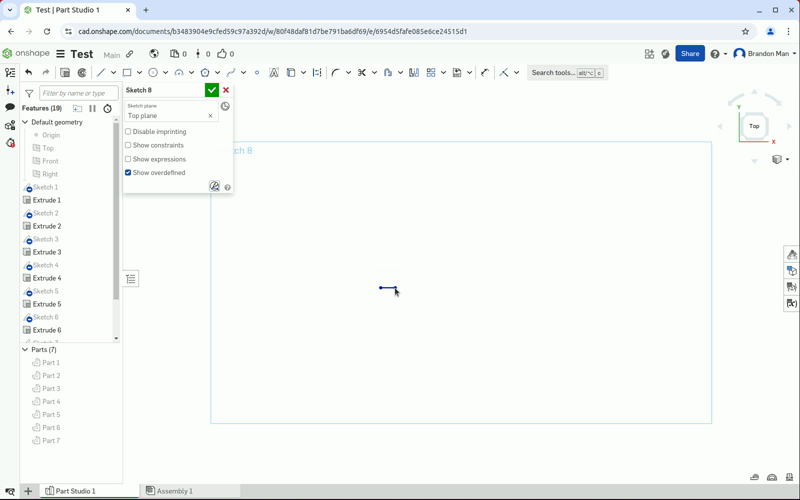
key(a)
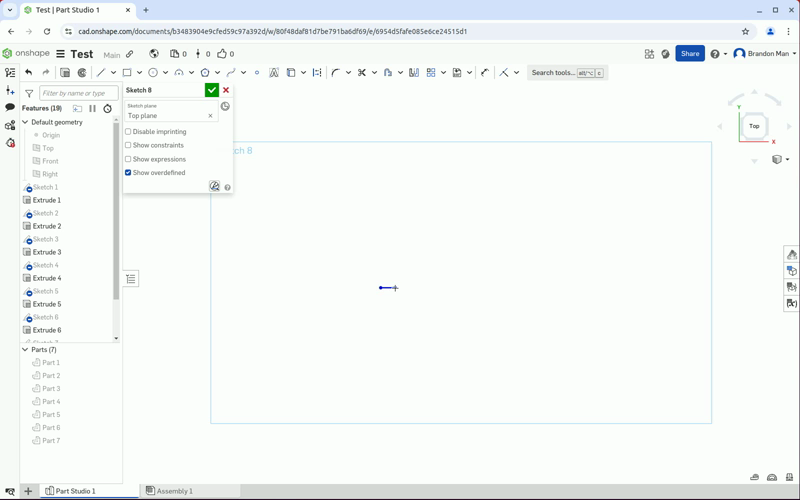
mouse_move(395, 287)
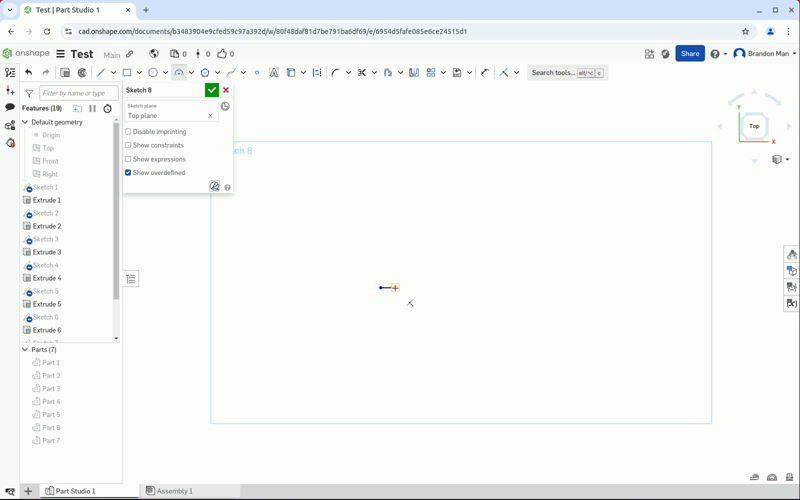
click(395, 287)
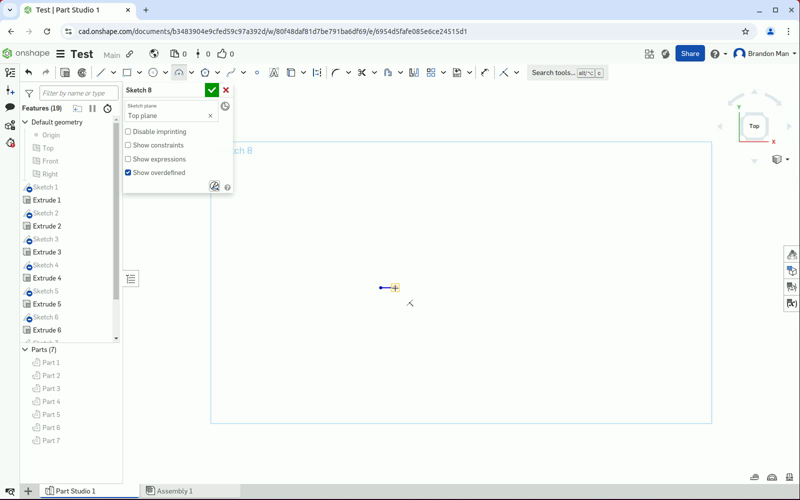
key_down(shift)
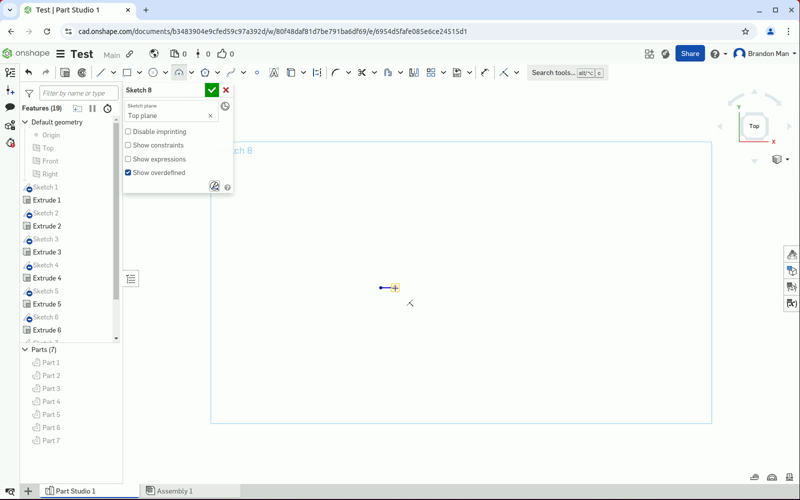
mouse_move(395, 277)
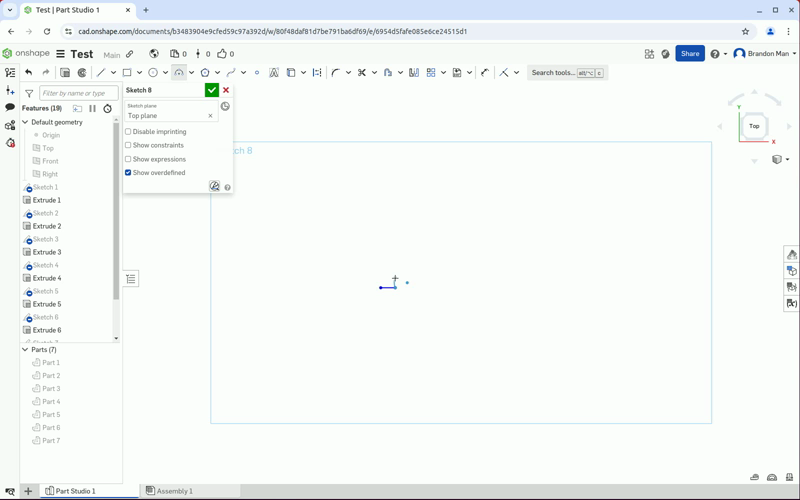
click(395, 277)
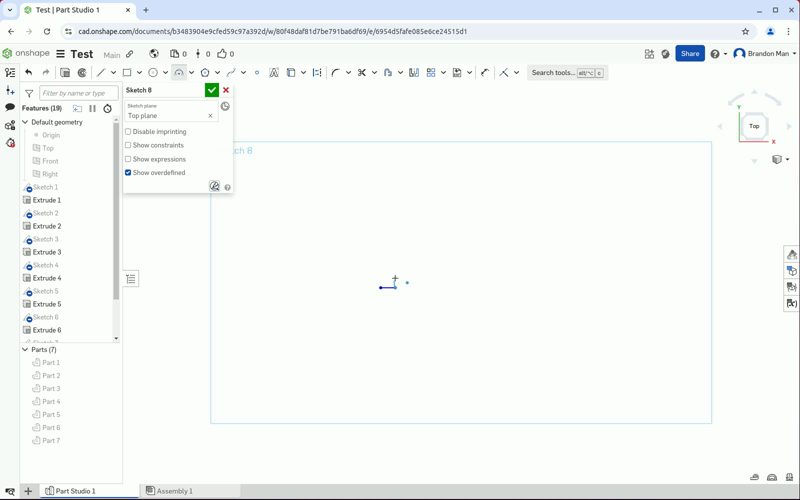
mouse_move(394, 282)
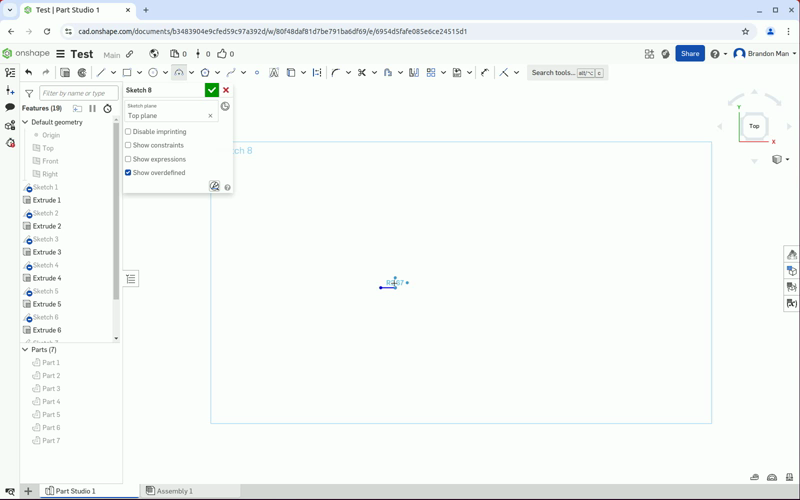
click(394, 282)
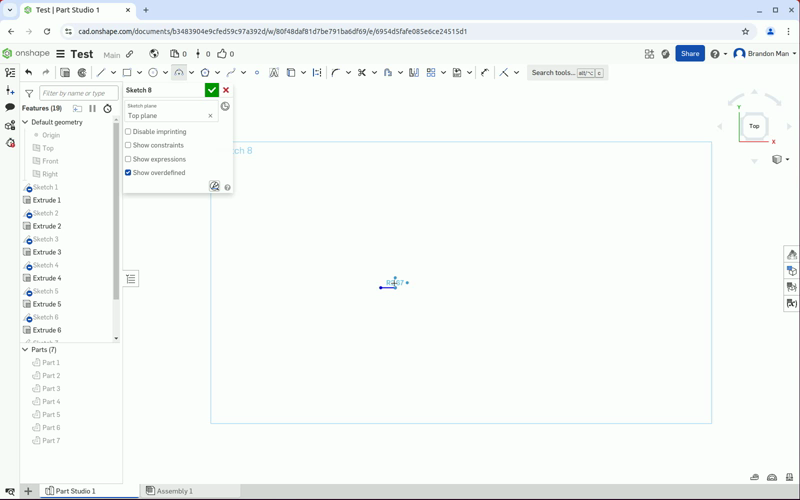
key_up(shift)
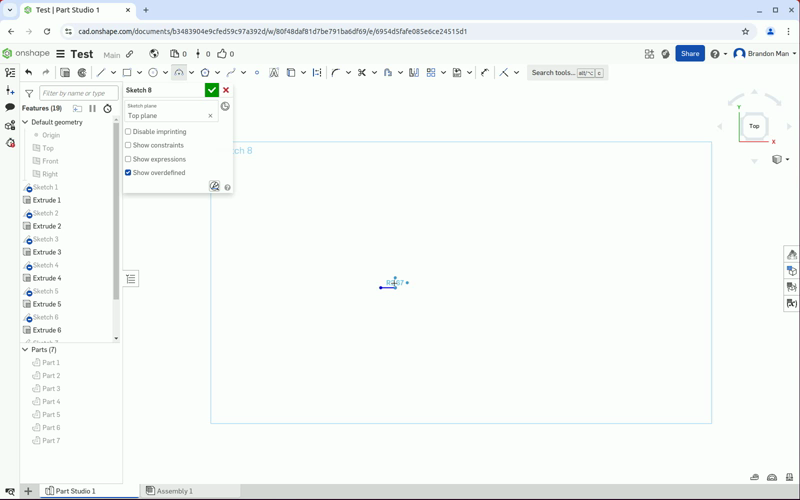
key(esc)
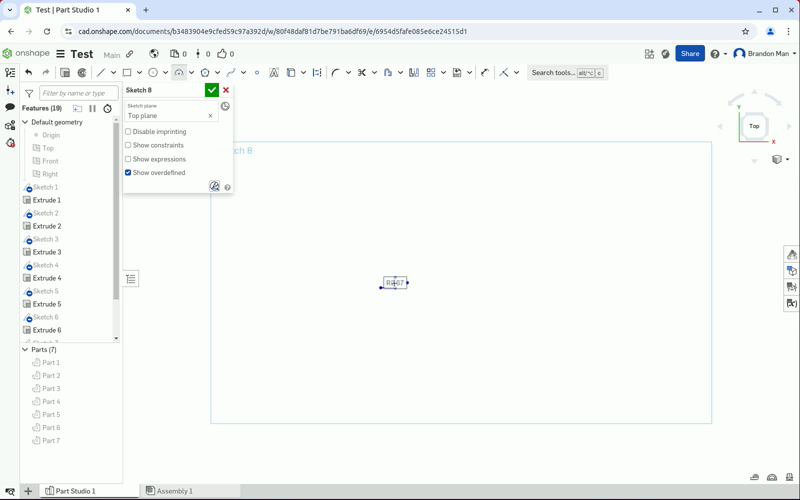
key(l)
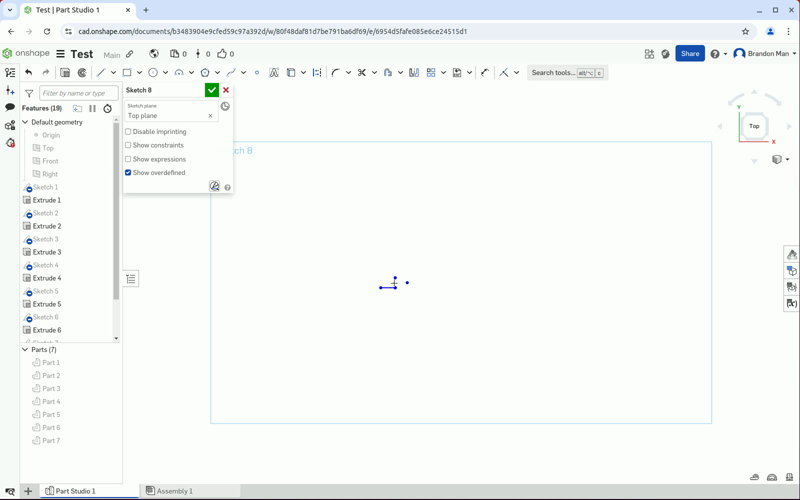
mouse_move(395, 277)
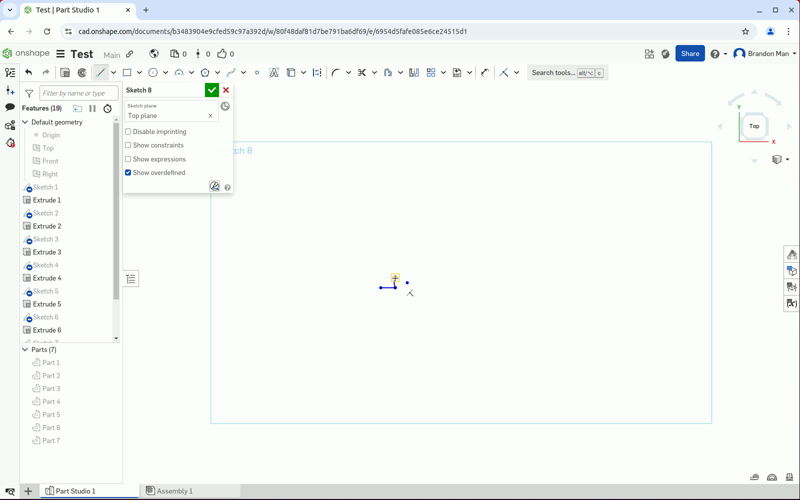
click(395, 277)
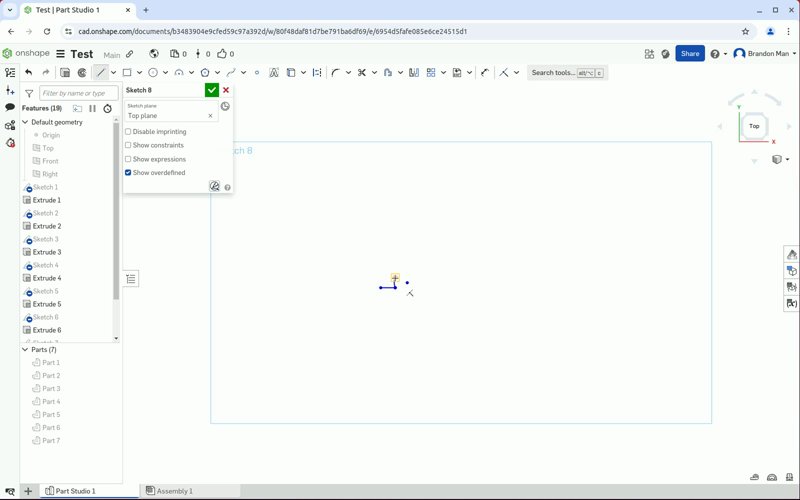
key_down(shift)
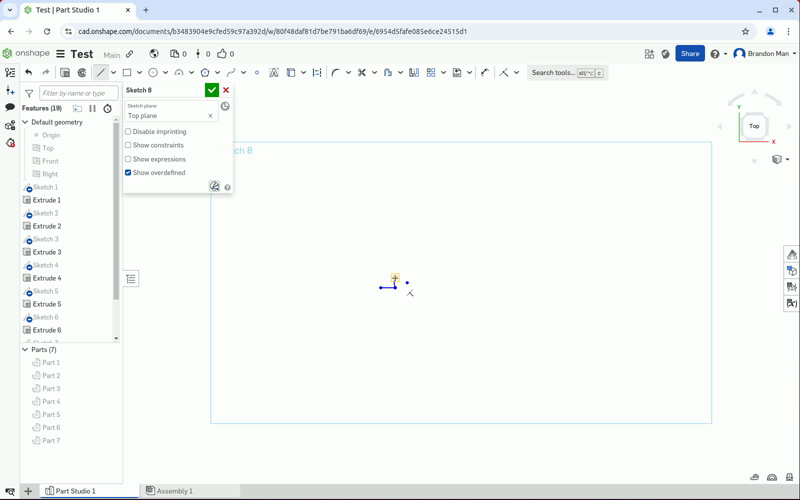
mouse_move(425, 277)
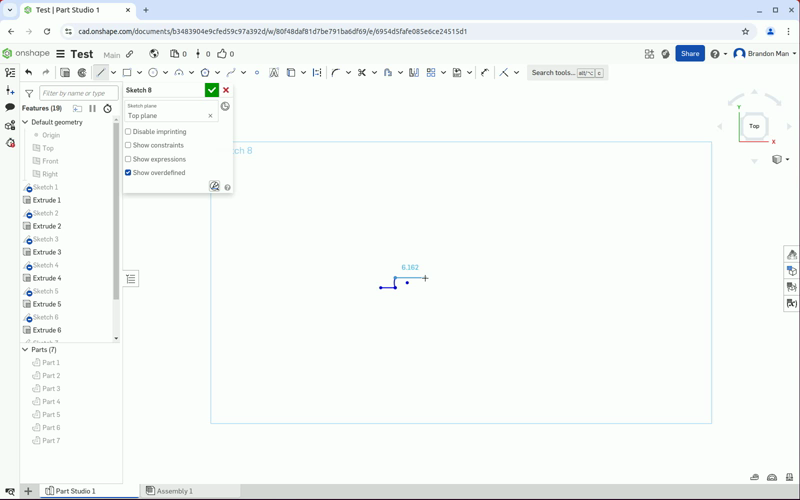
mouse_move(380, 277)
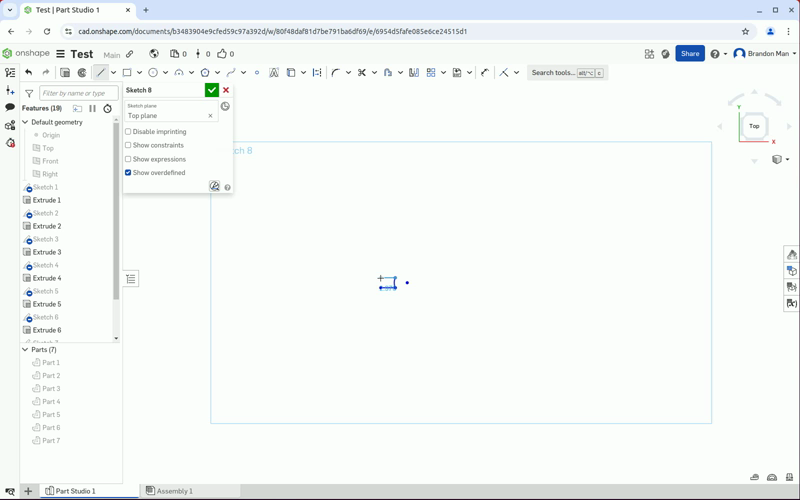
click(380, 277)
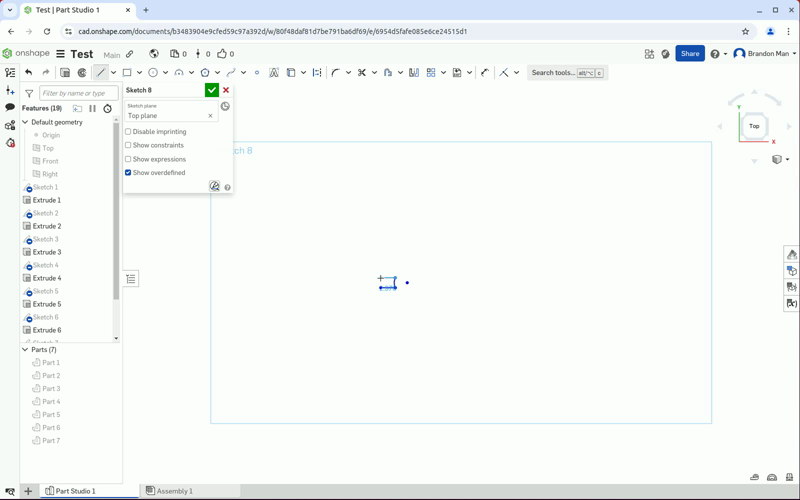
key_up(shift)
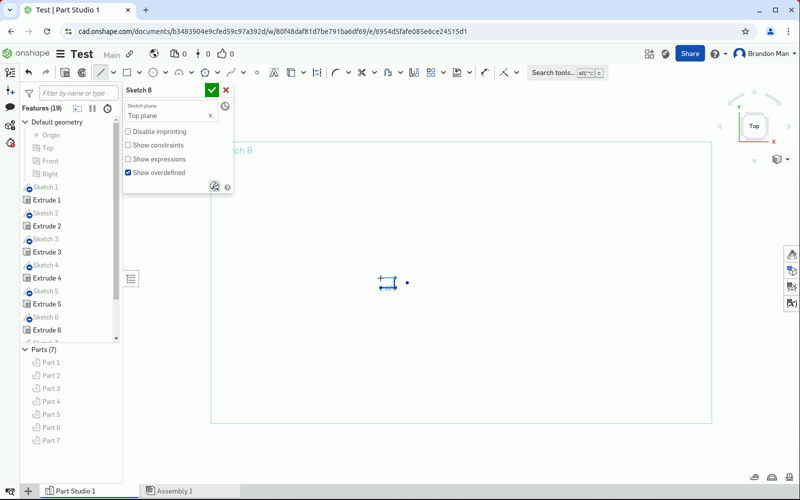
mouse_move(410, 277)
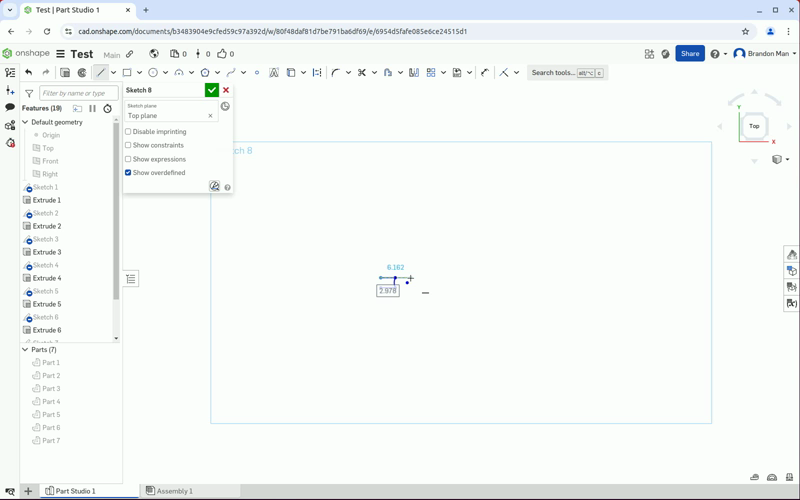
key_down(shift)
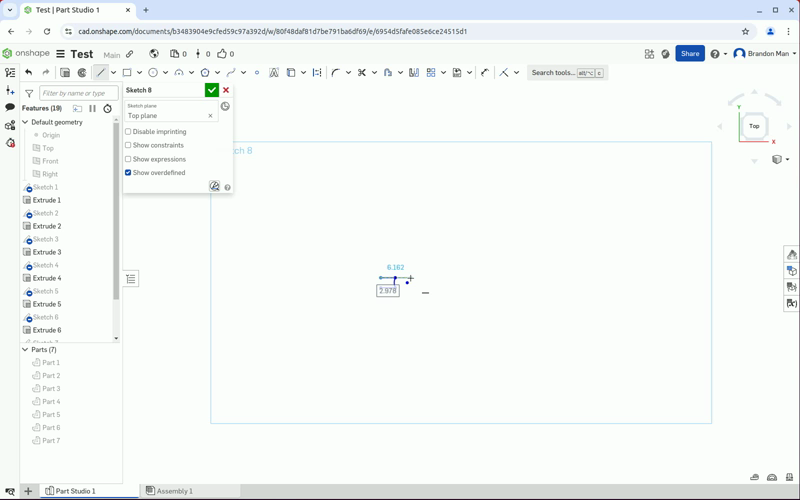
mouse_move(380, 287)
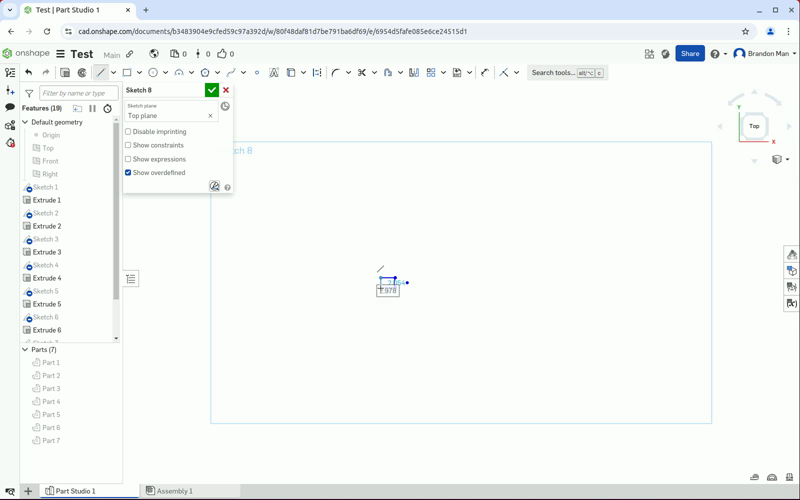
key_up(shift)
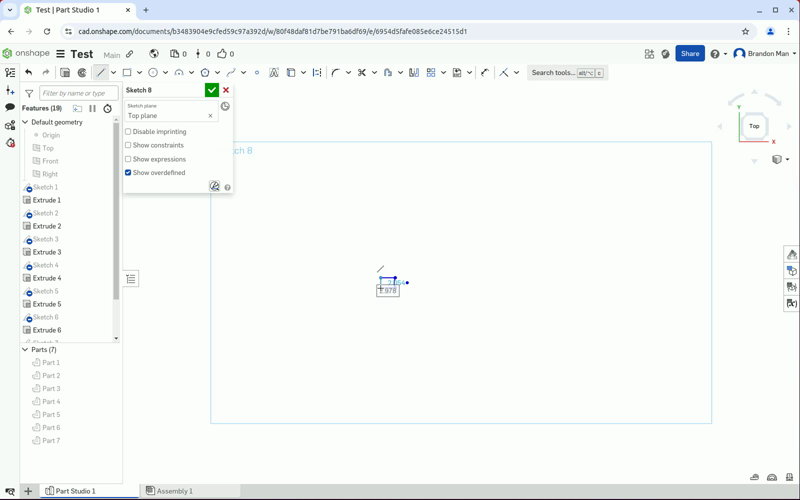
click(380, 287)
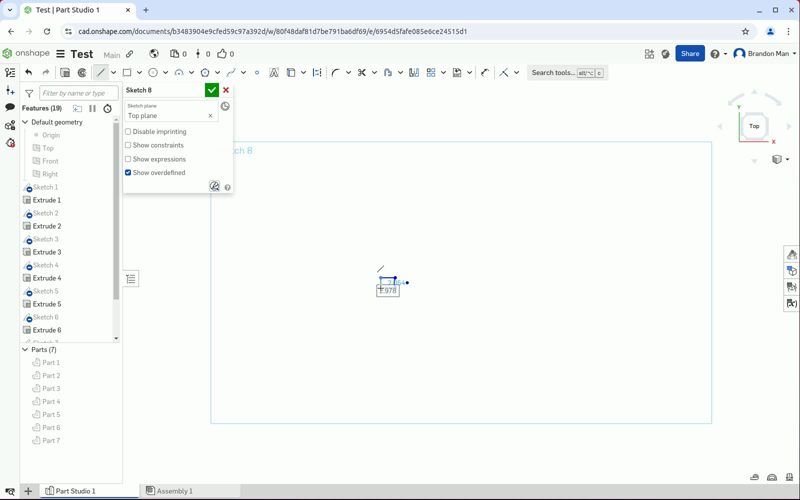
key(esc)
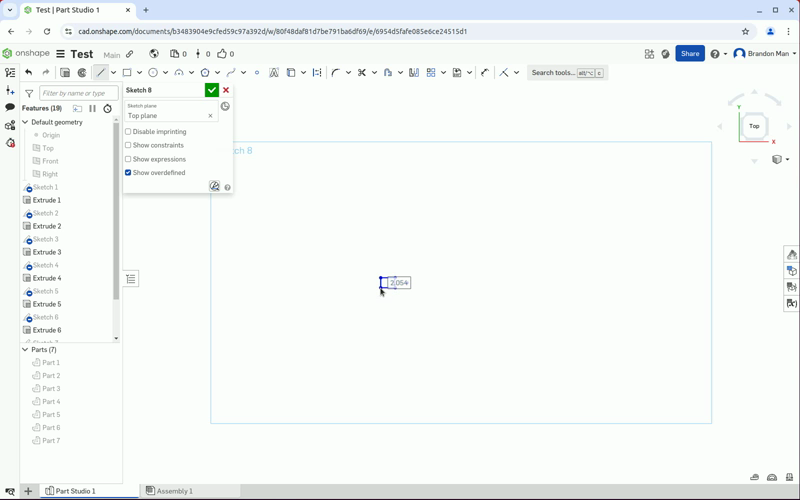
mouse_move(391, 280)
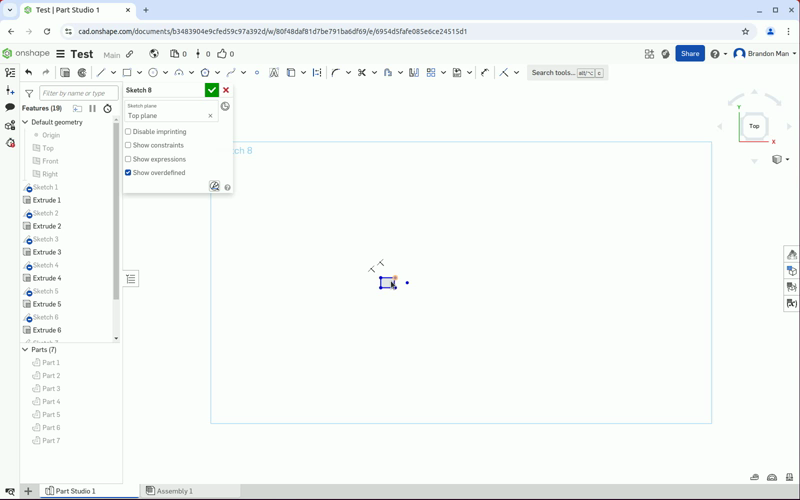
scroll(6)
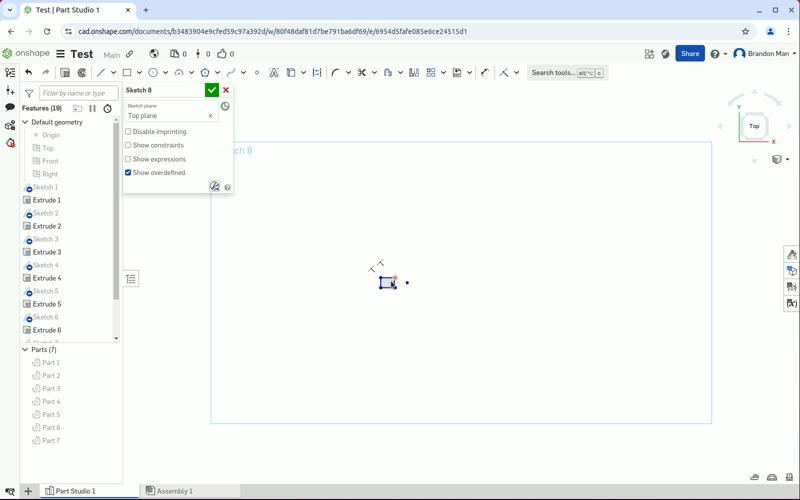
scroll(6)
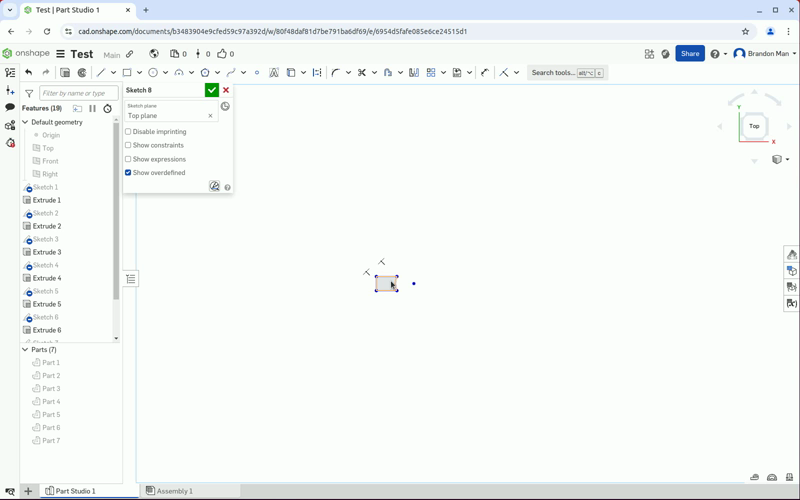
scroll(6)
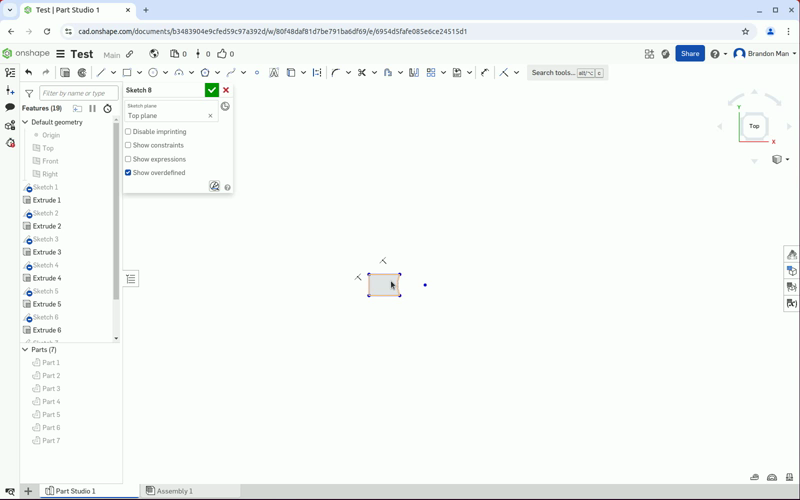
scroll(6)
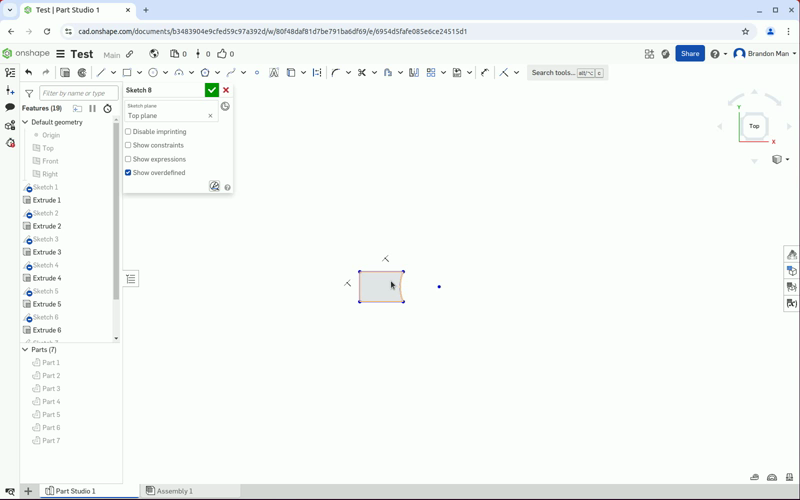
scroll(6)
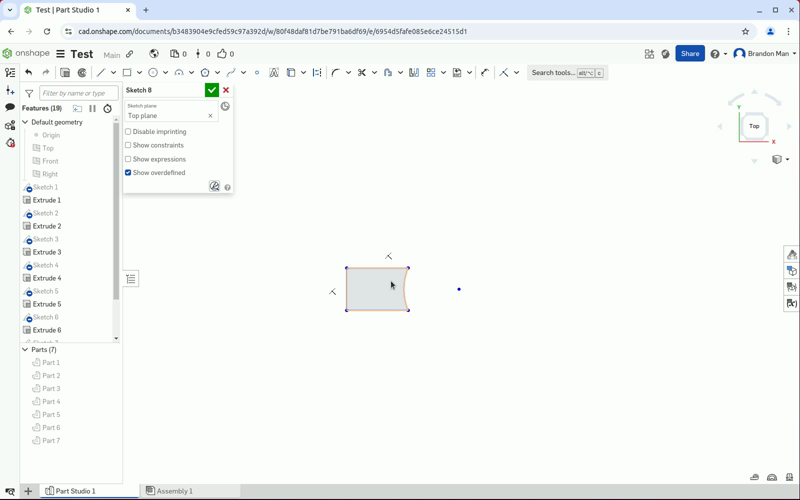
scroll(6)
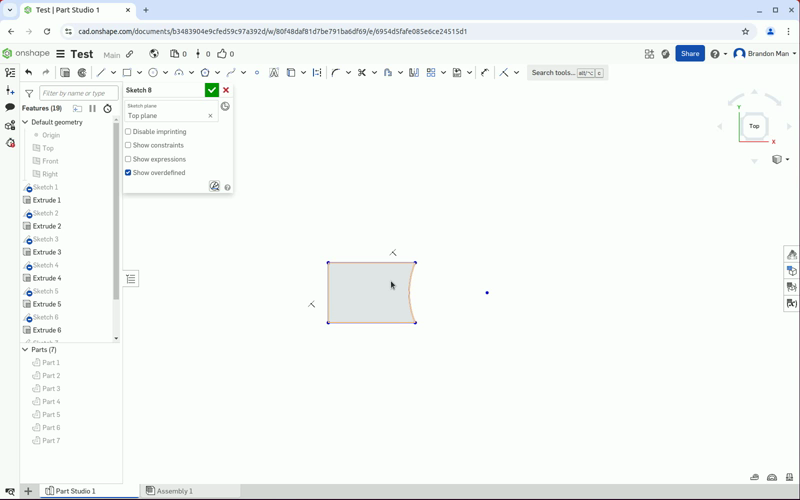
scroll(6)
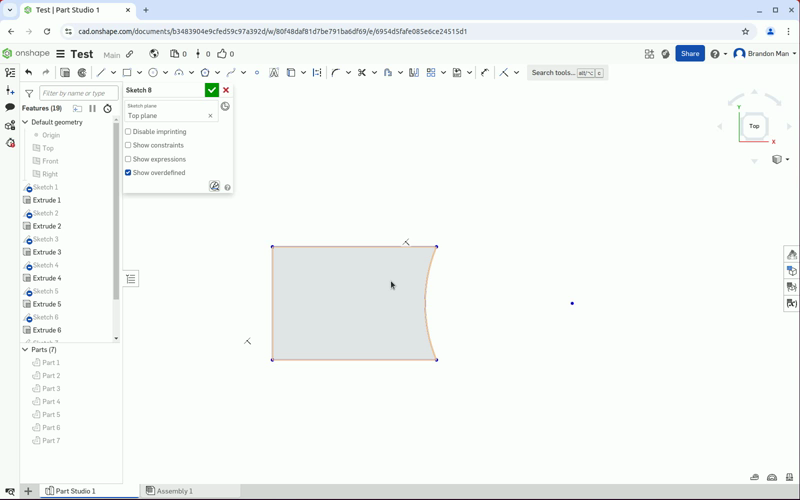
click(391, 280)
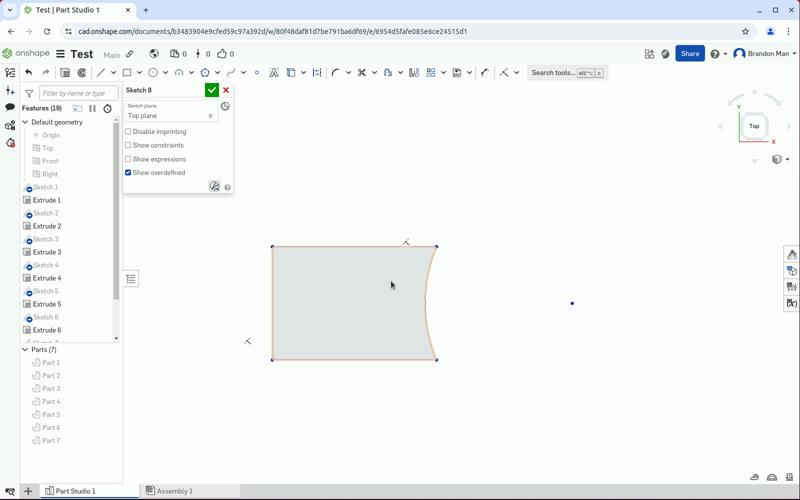
scroll(-6)
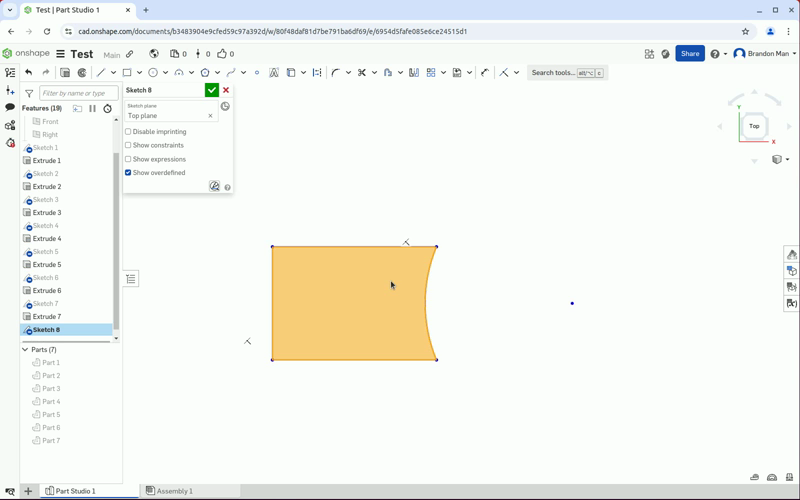
scroll(-6)
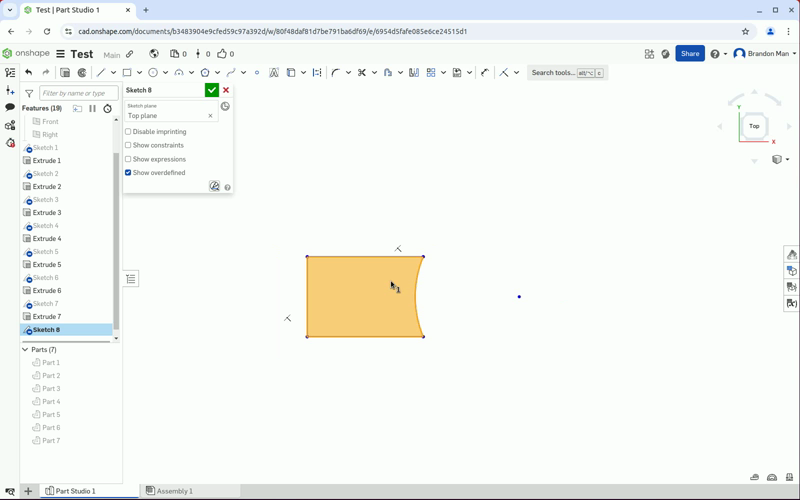
scroll(-6)
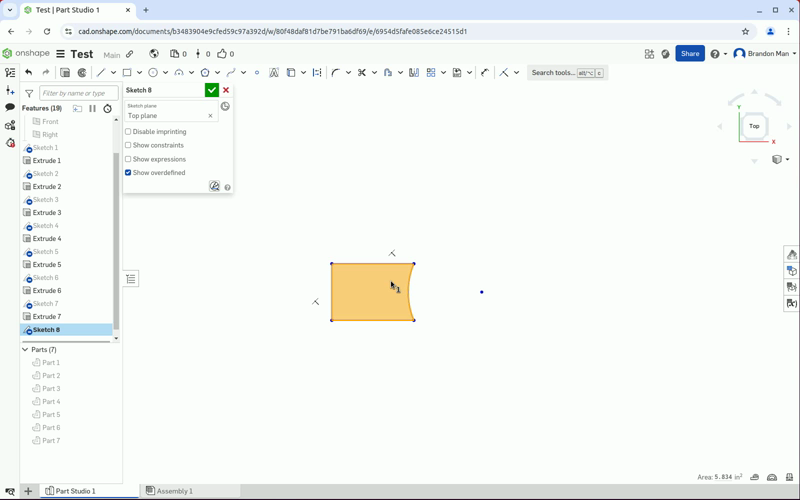
scroll(-6)
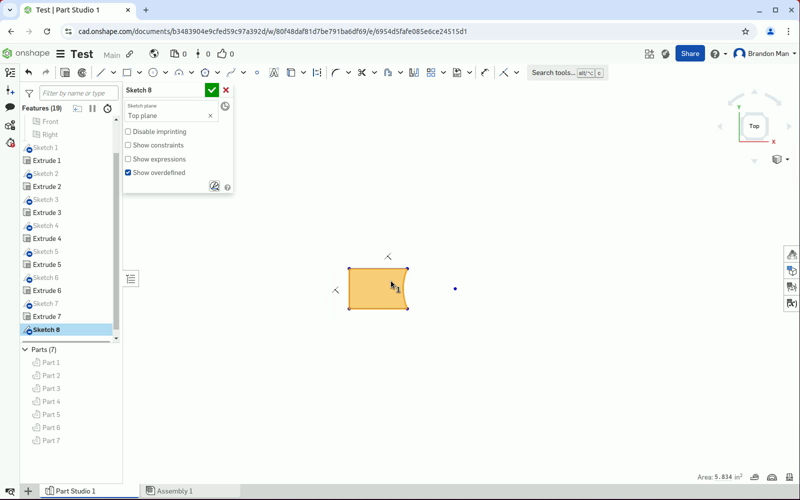
scroll(-6)
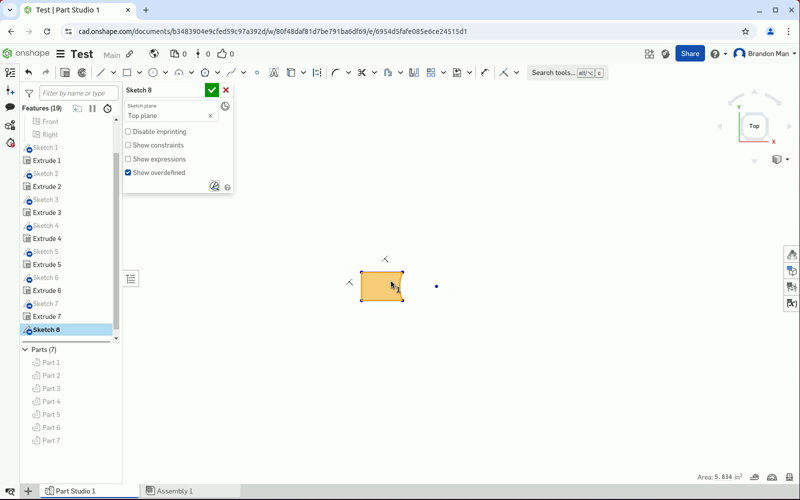
scroll(-6)
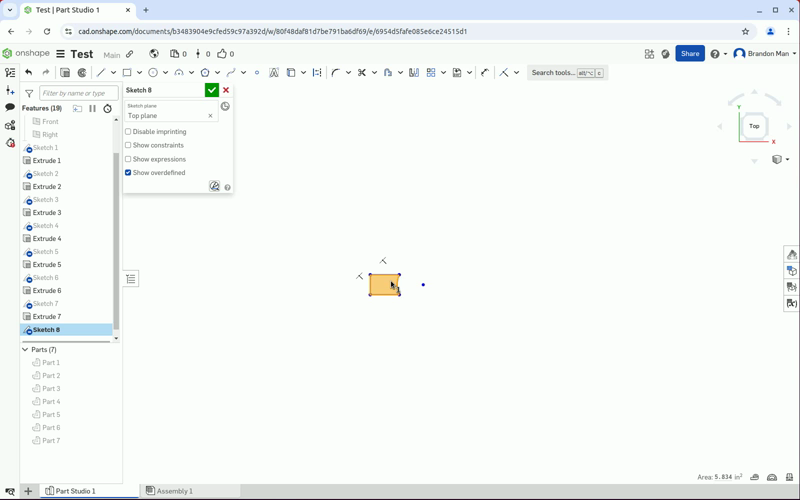
scroll(-6)
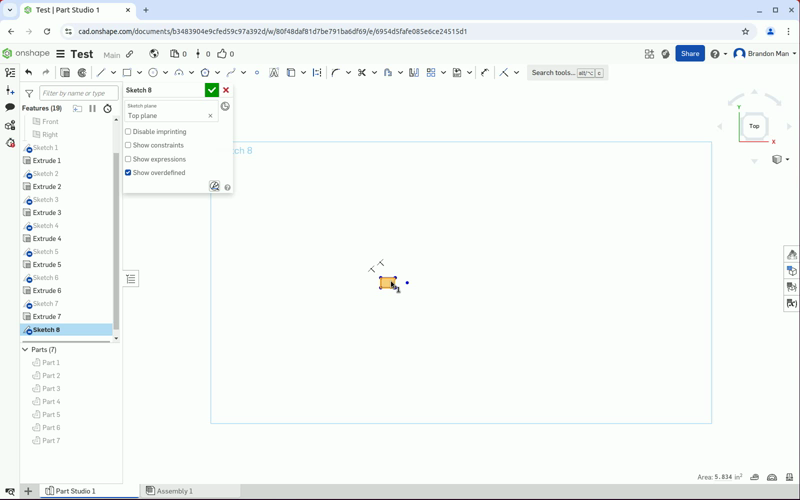
mouse_move(73, 352)
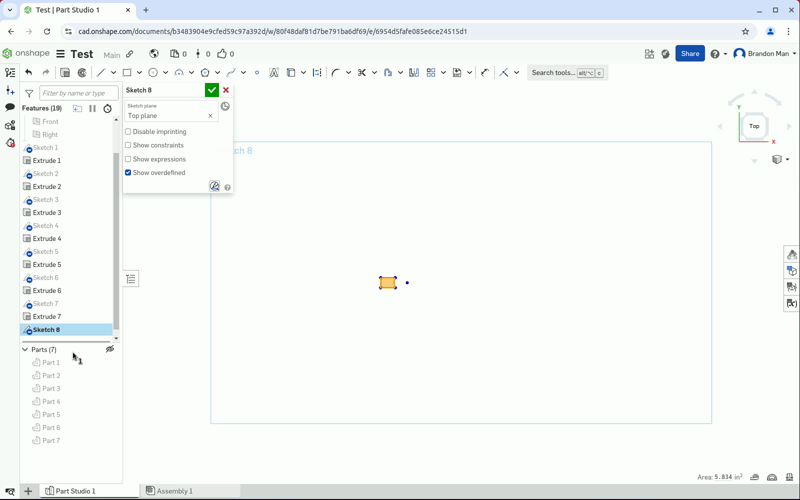
key(shift+y)
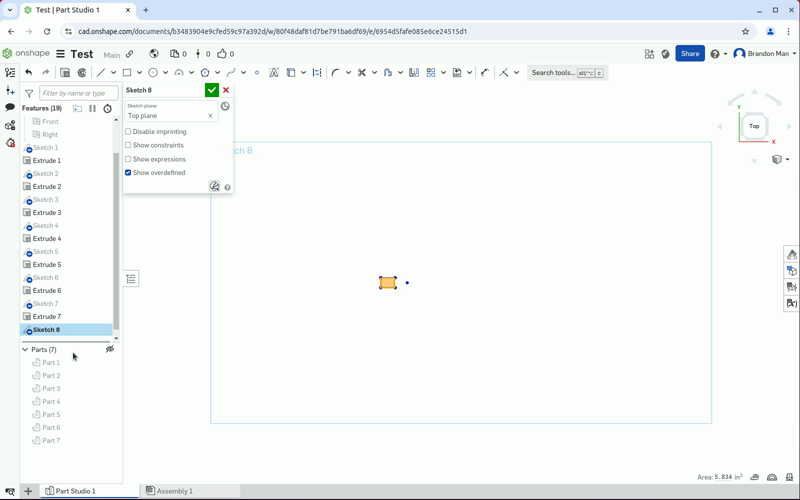
key(shift+e)
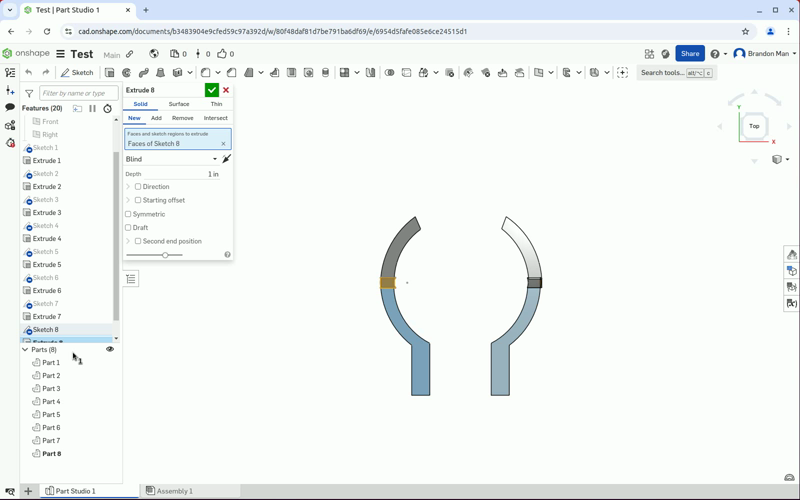
mouse_move(143, 106)
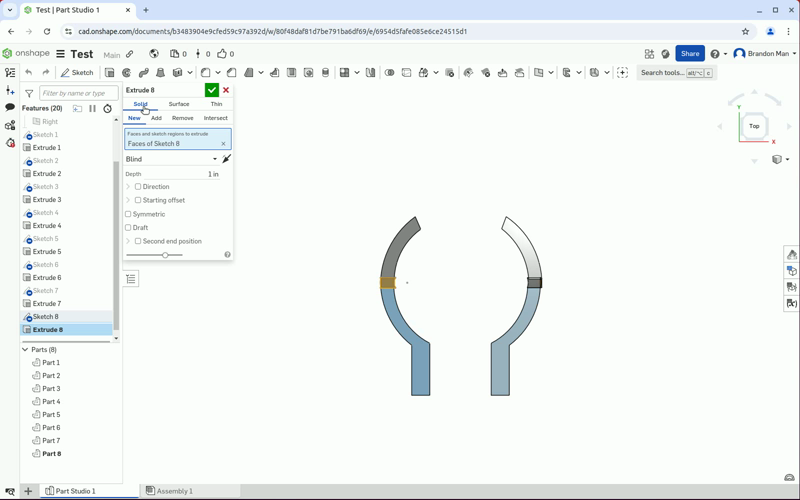
click(143, 106)
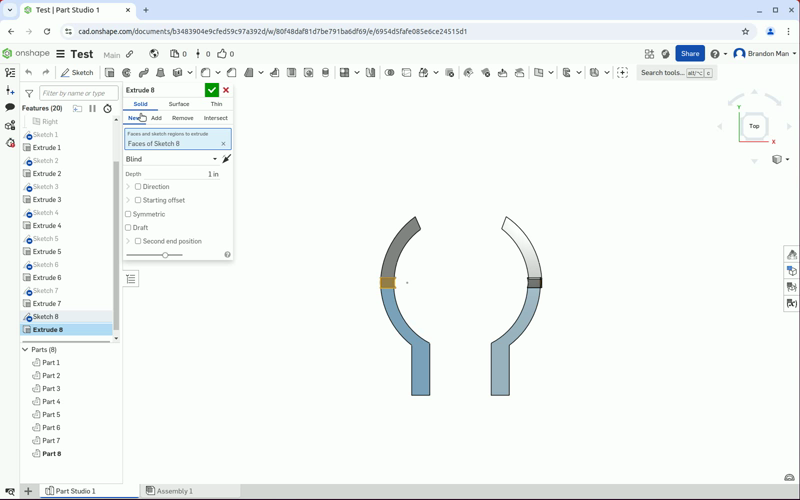
mouse_move(137, 120)
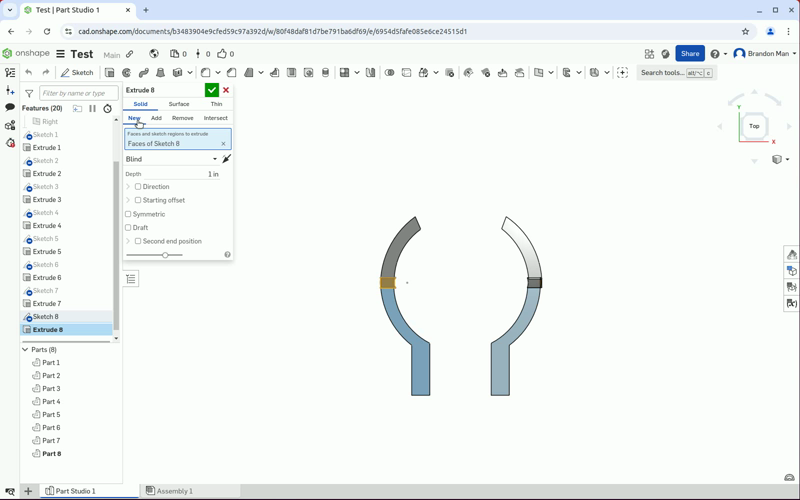
click(137, 120)
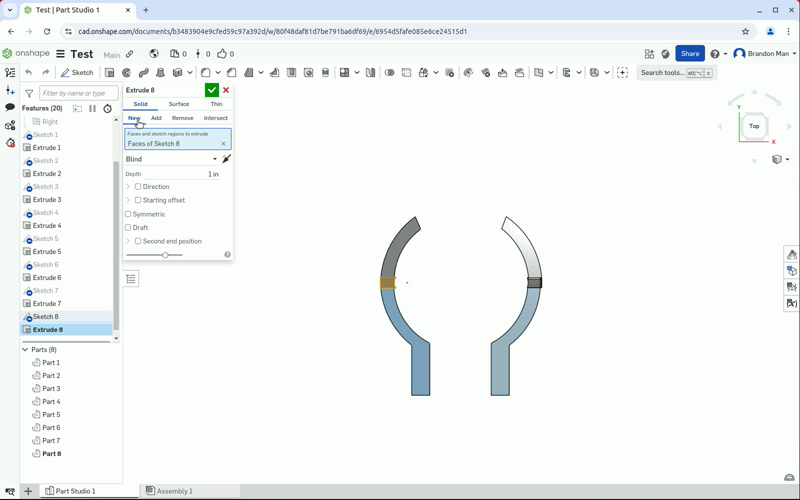
key(tab, 4)
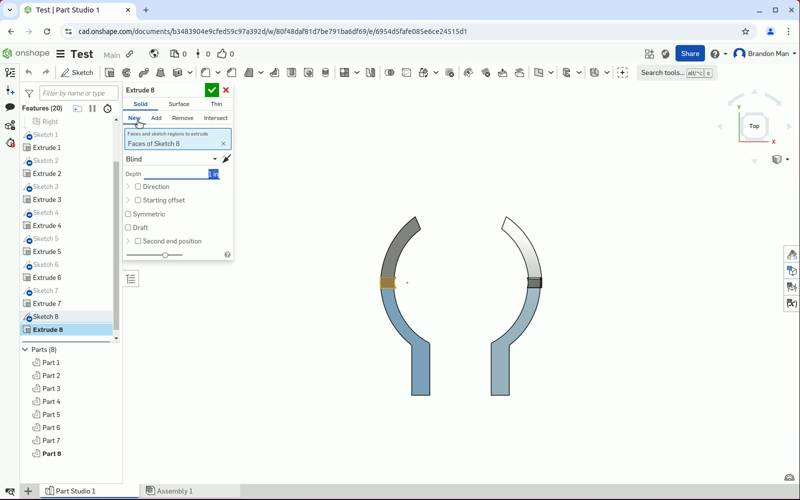
text(2.648)
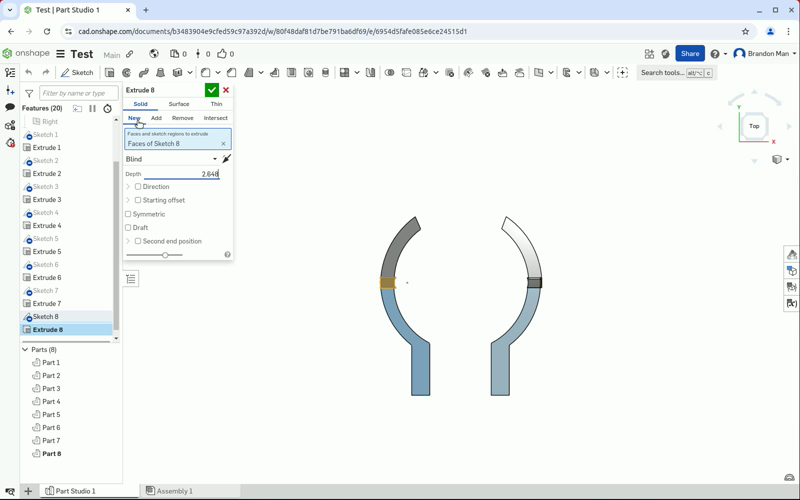
key(enter)
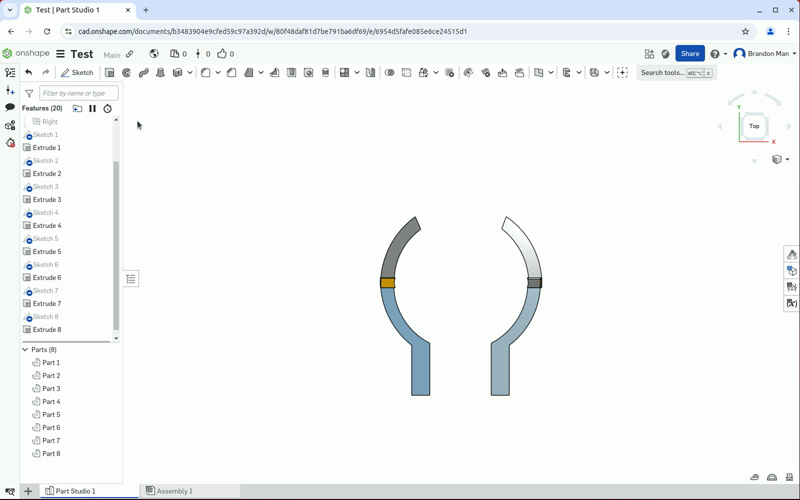
key(shift+h)
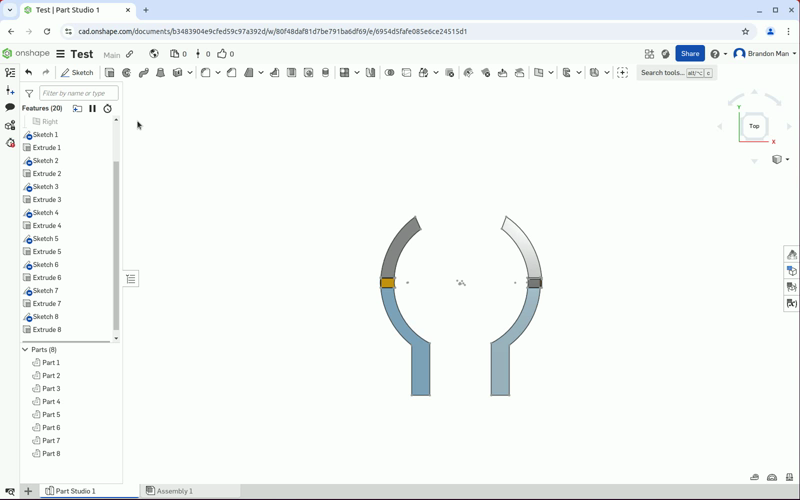
key(shift+h)
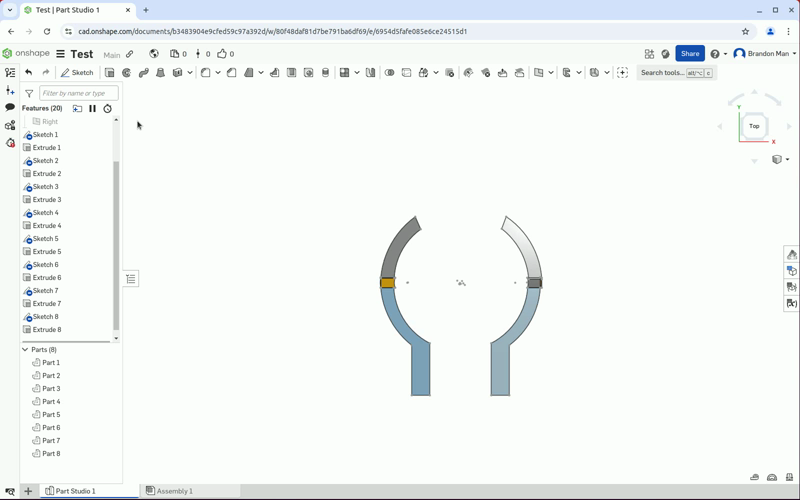
key(shift+7)
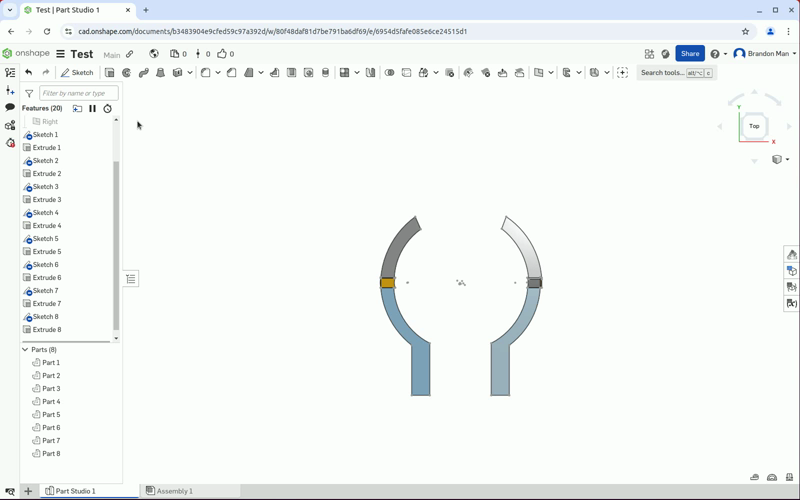
key(up, 3)
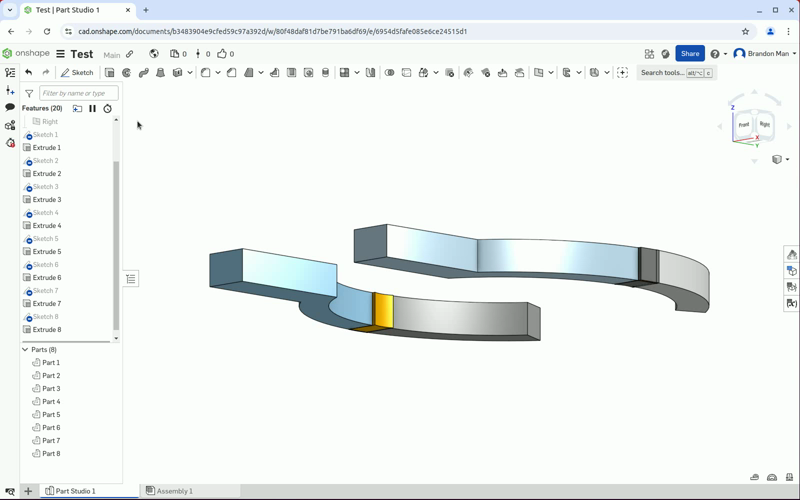
key(left, 3)
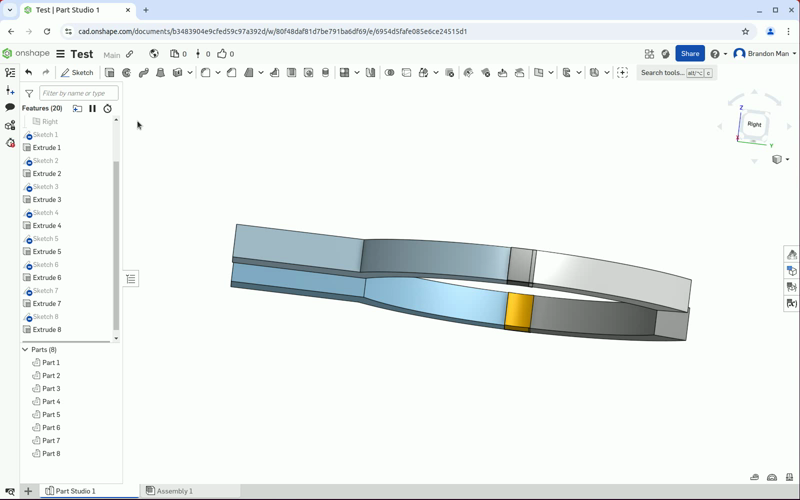
key(right, 3)
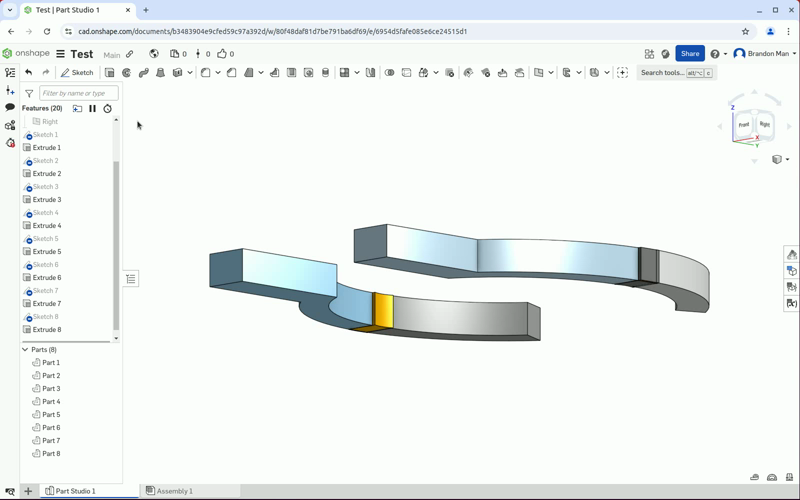
key(down, 3)
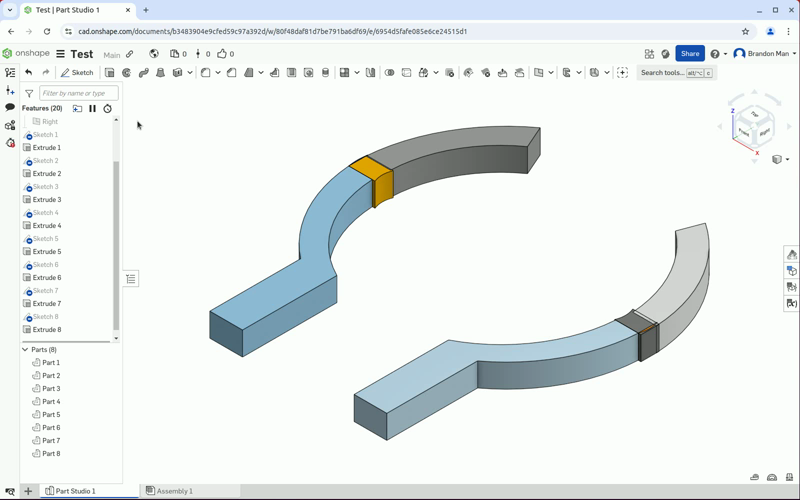
mouse_move(69, 137)
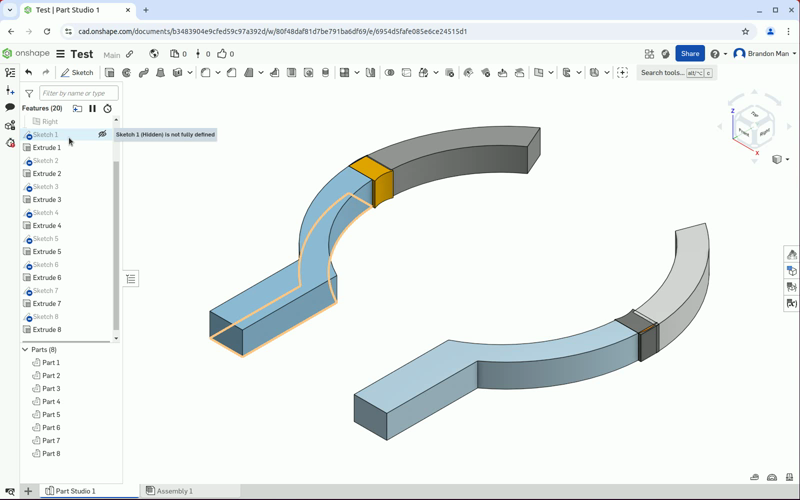
click(69, 137)